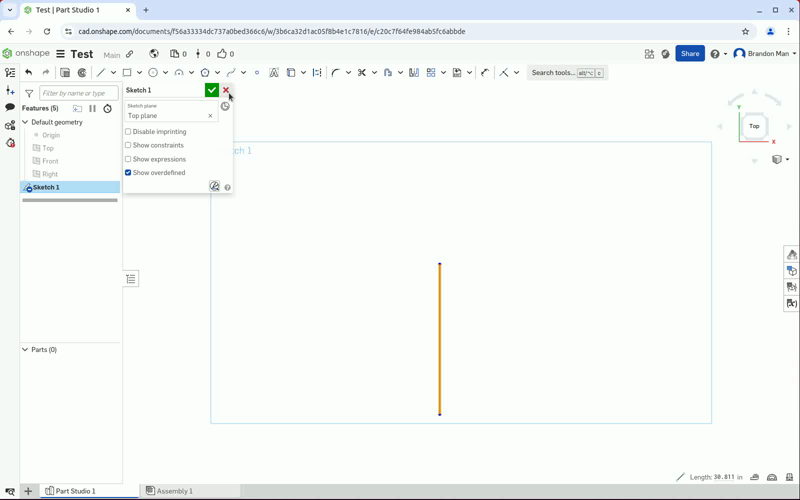
key(shift+h)
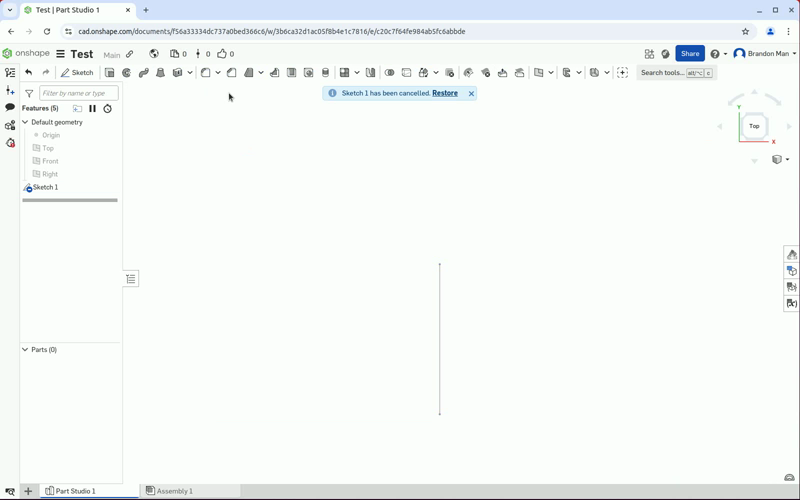
key(shift+s)
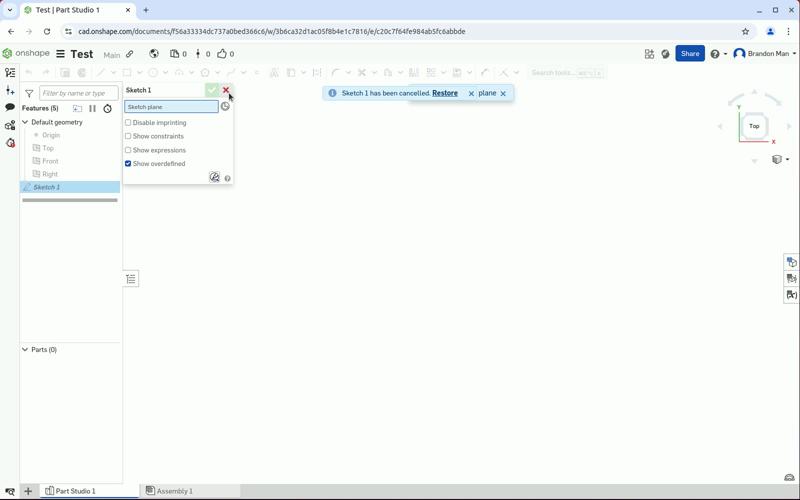
mouse_move(73, 150)
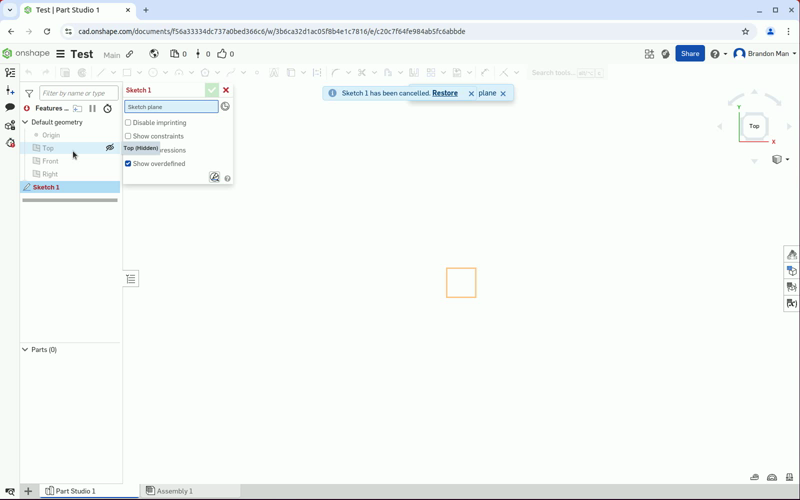
click(73, 150)
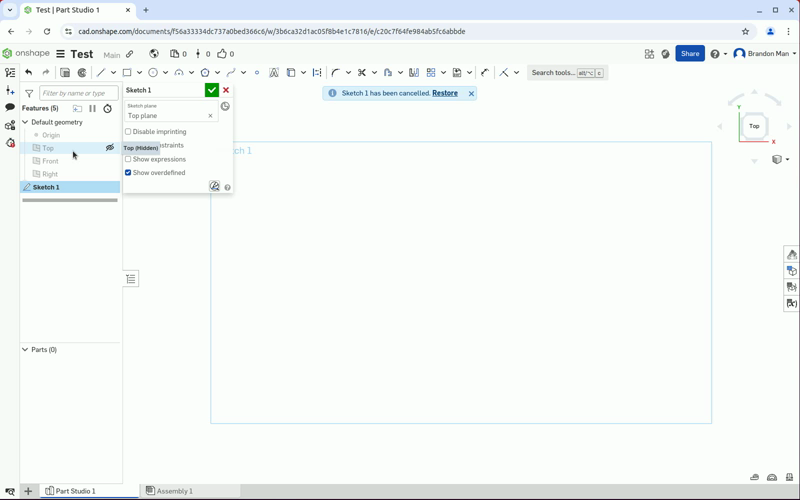
mouse_move(73, 352)
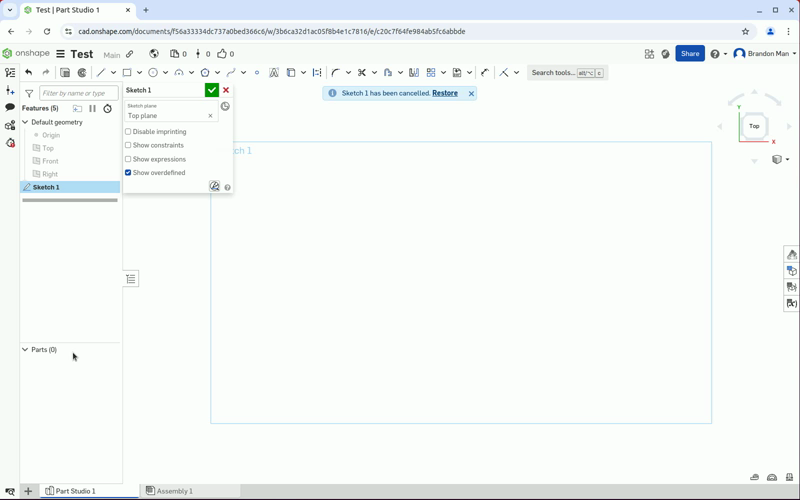
key(y)
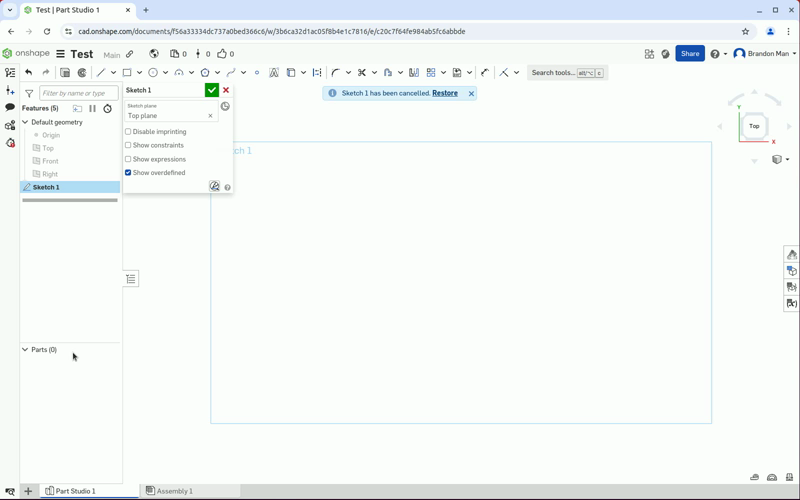
key(l)
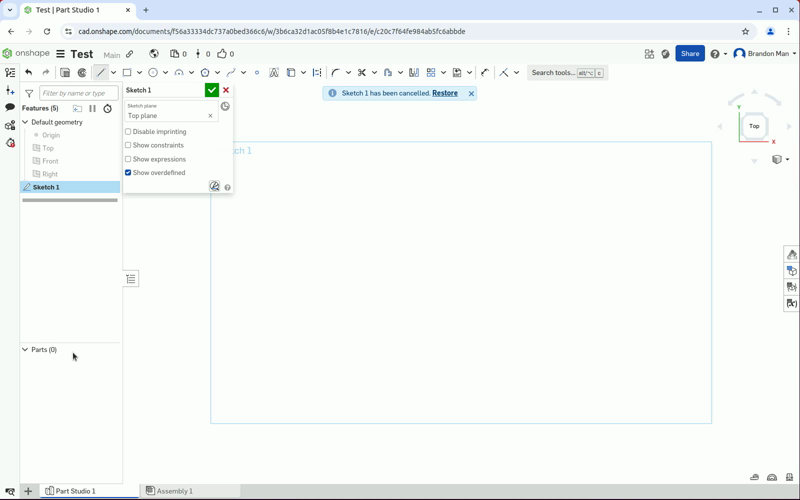
key_down(shift)
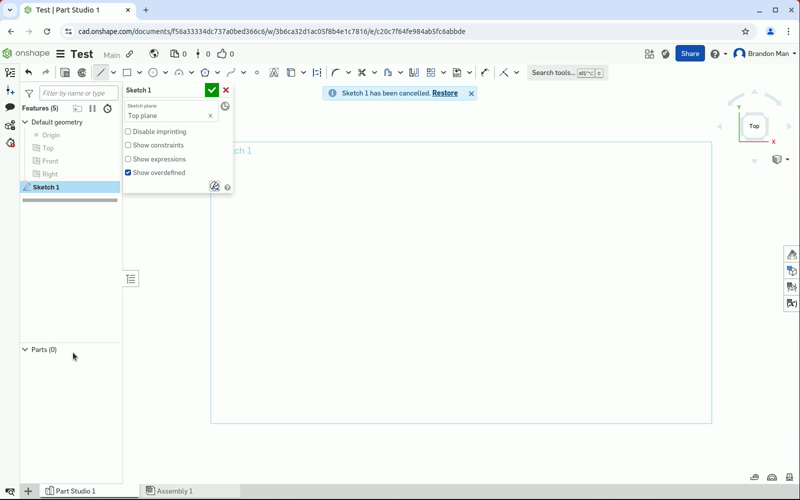
mouse_move(349, 395)
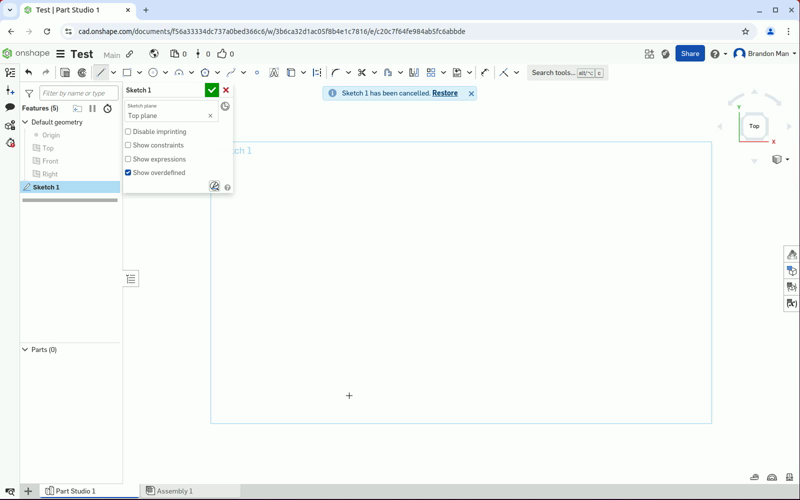
click(349, 395)
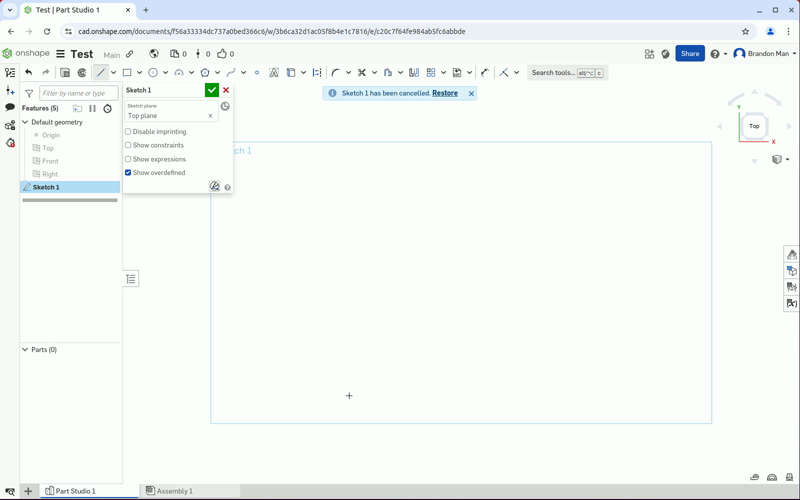
key_up(shift)
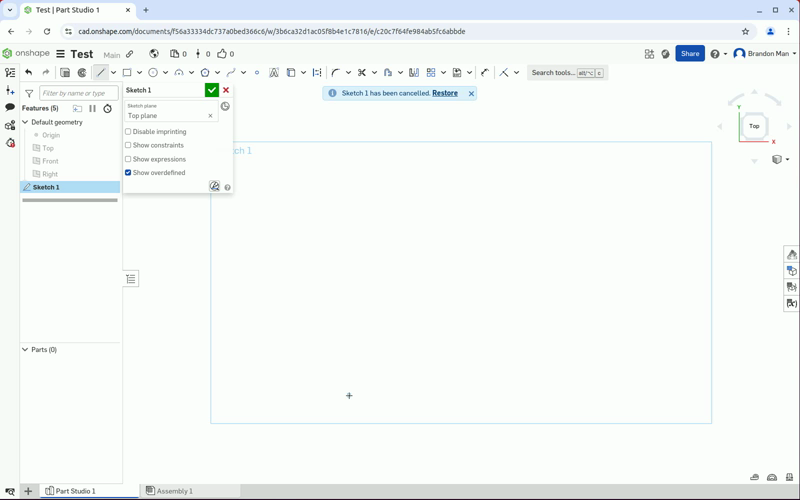
key_down(shift)
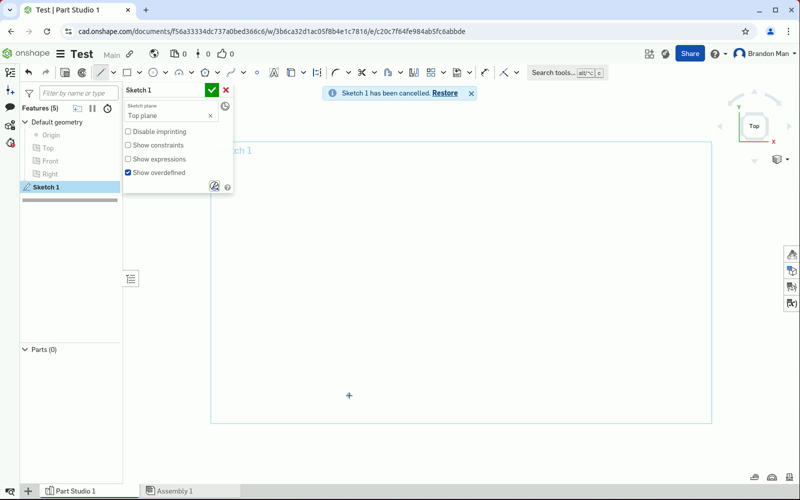
mouse_move(379, 395)
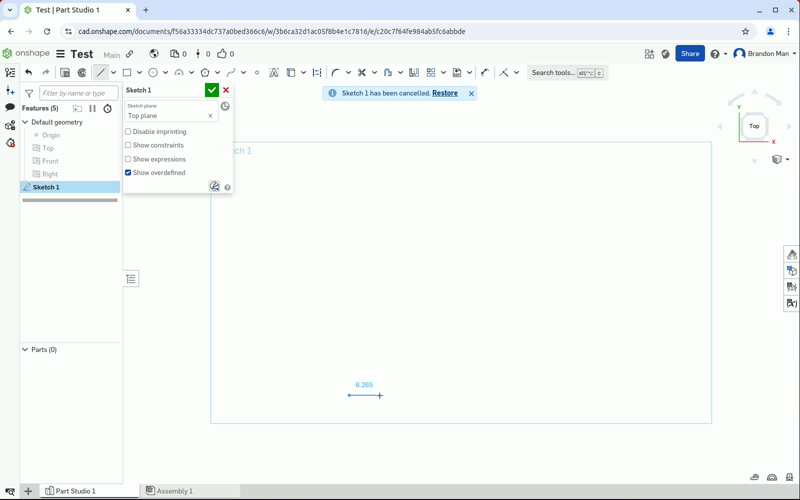
mouse_move(400, 395)
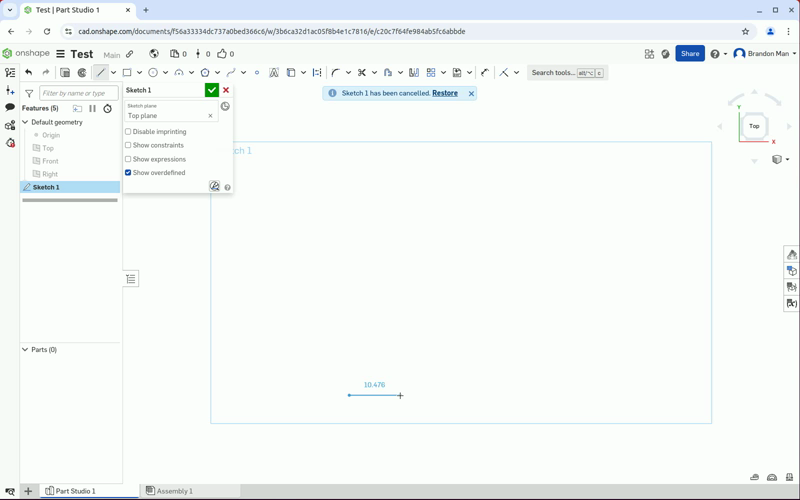
click(400, 395)
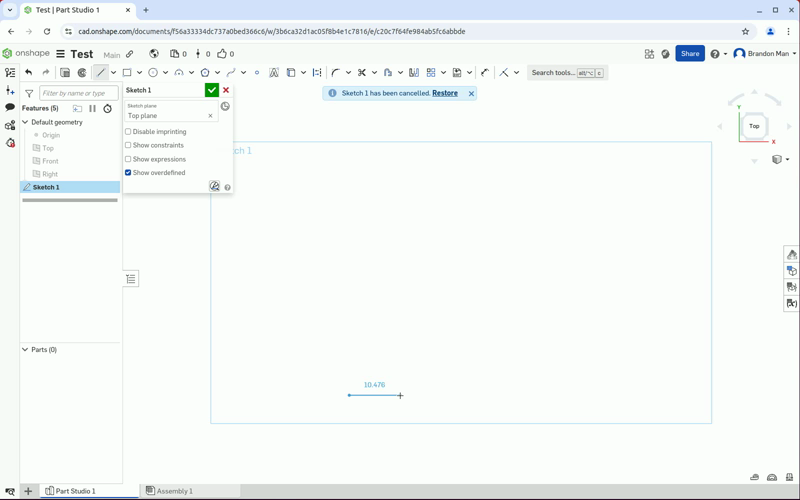
key_up(shift)
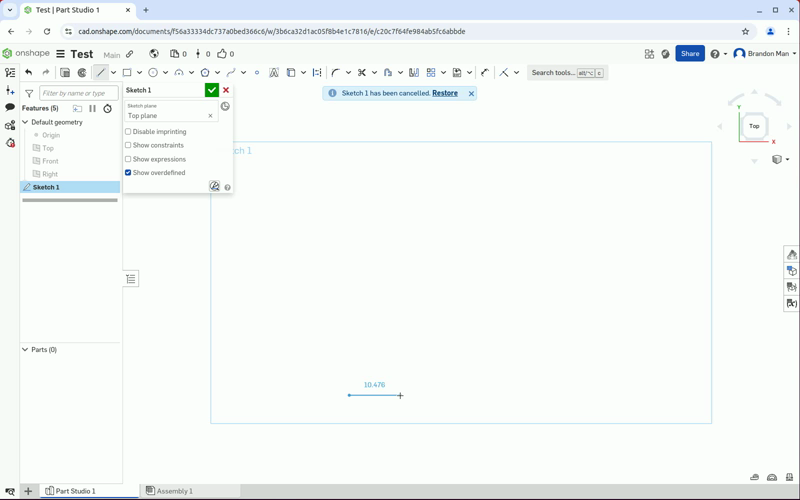
key_down(shift)
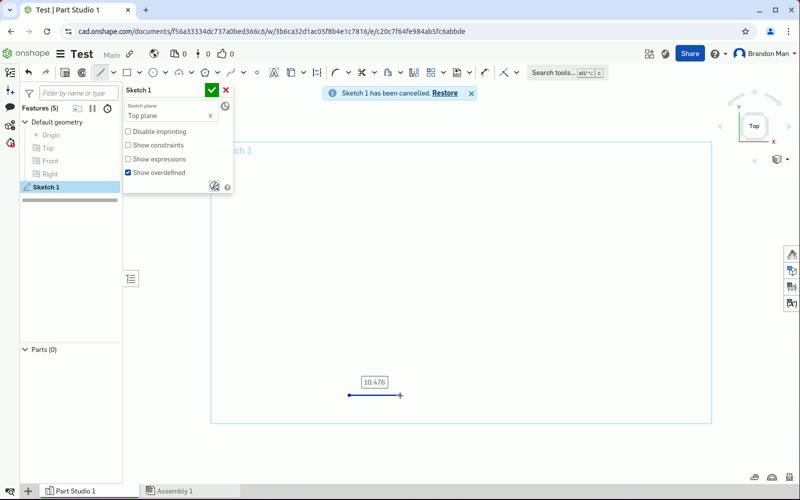
mouse_move(430, 395)
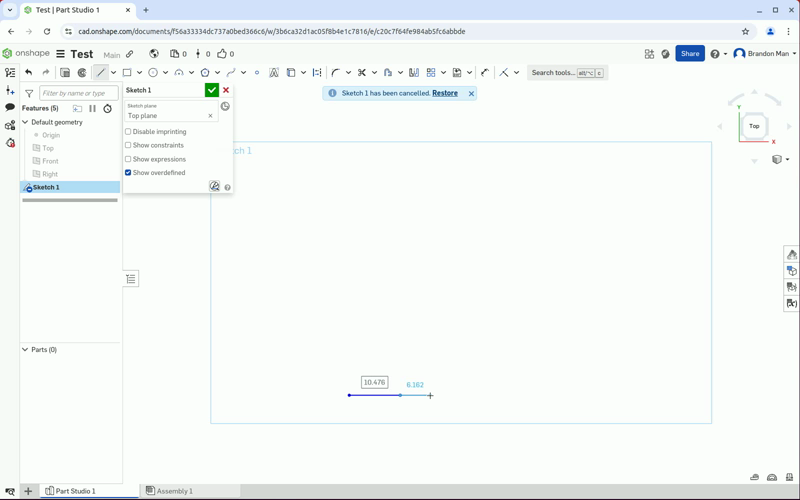
mouse_move(400, 344)
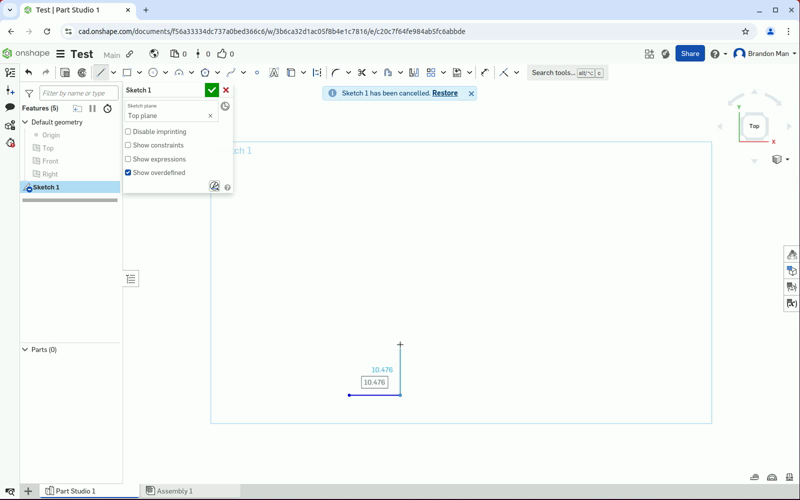
click(400, 344)
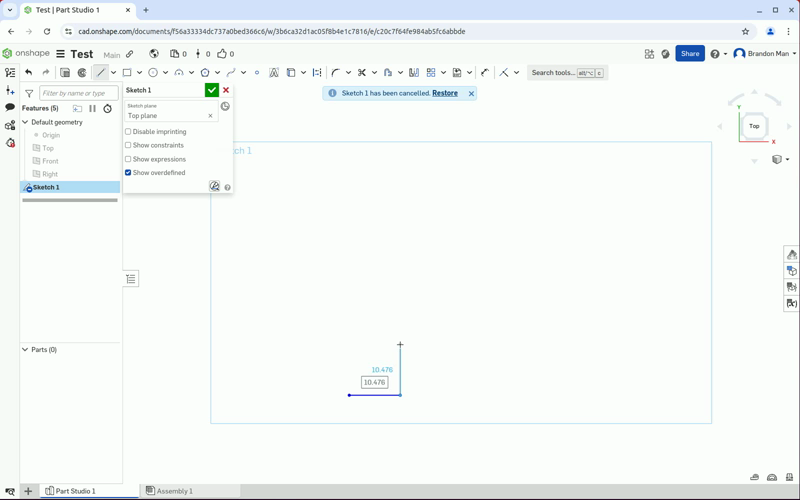
key_up(shift)
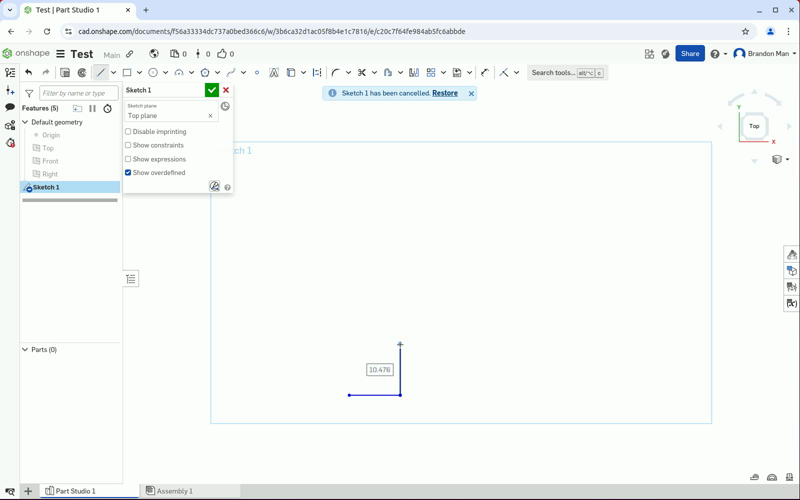
key_down(shift)
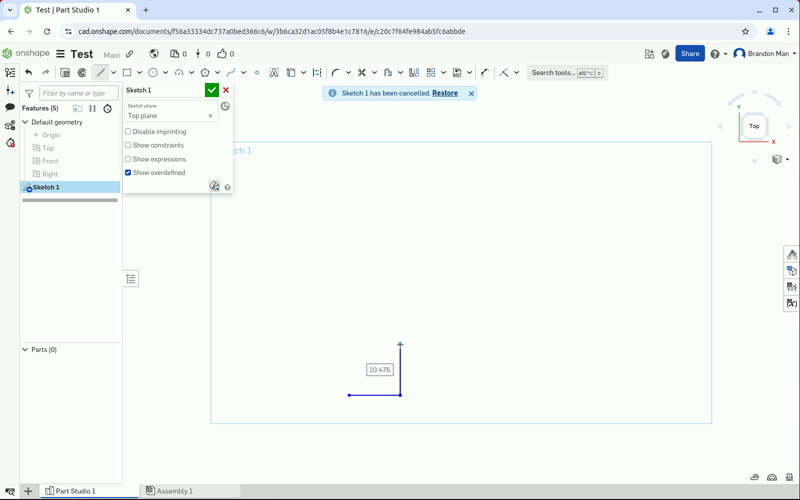
mouse_move(430, 344)
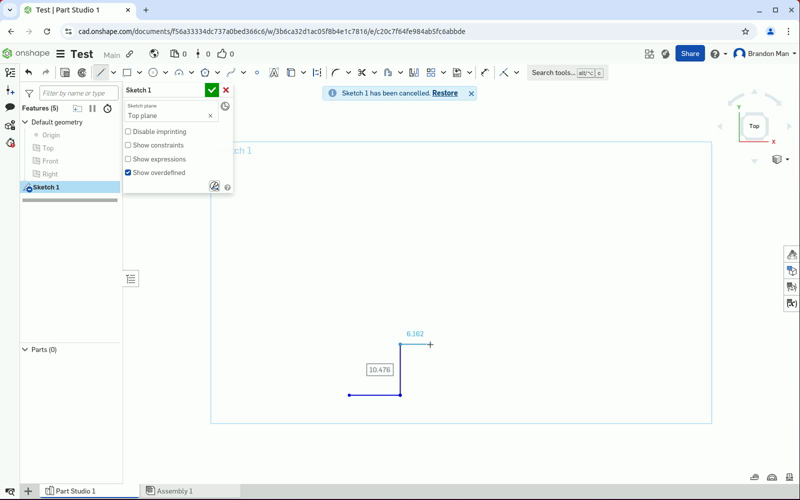
mouse_move(349, 344)
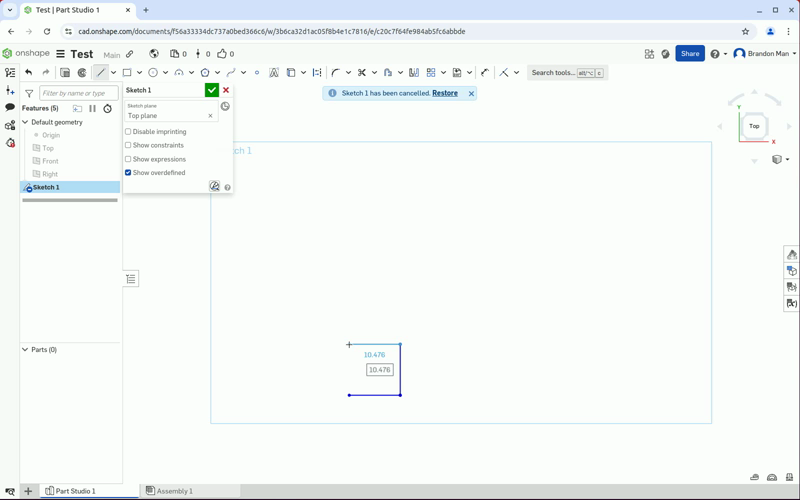
click(349, 344)
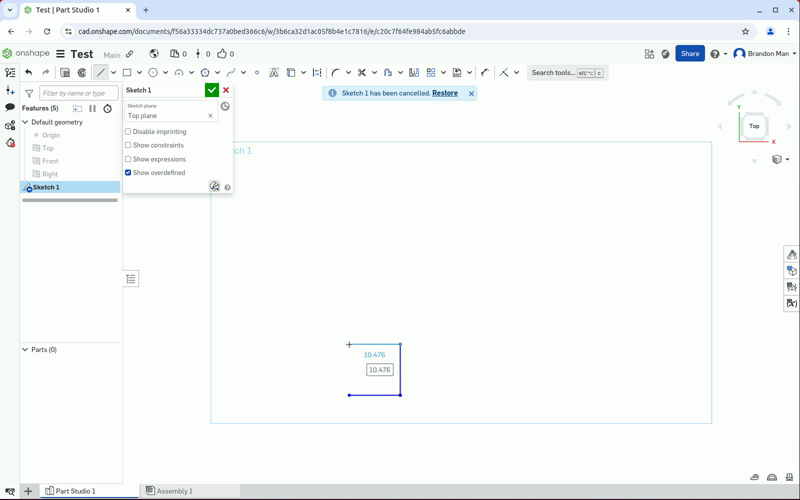
key_up(shift)
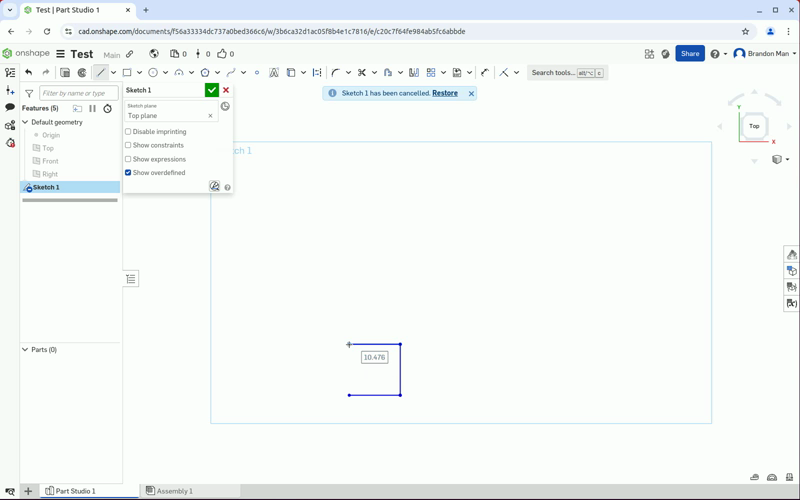
mouse_move(379, 344)
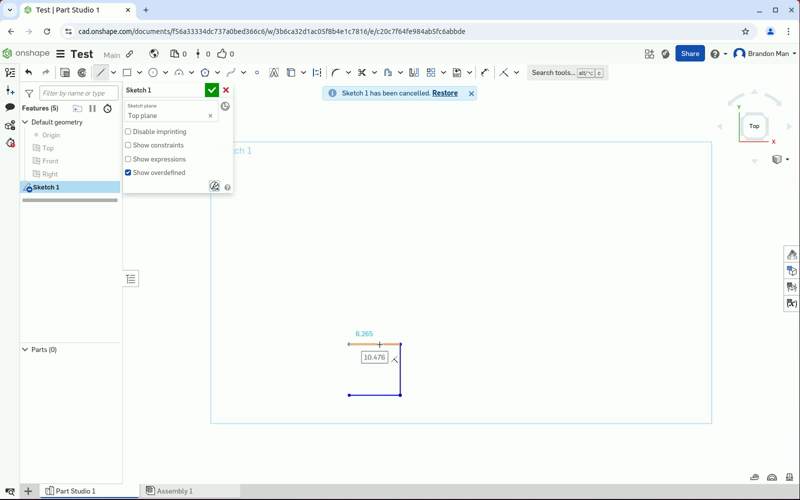
key_down(shift)
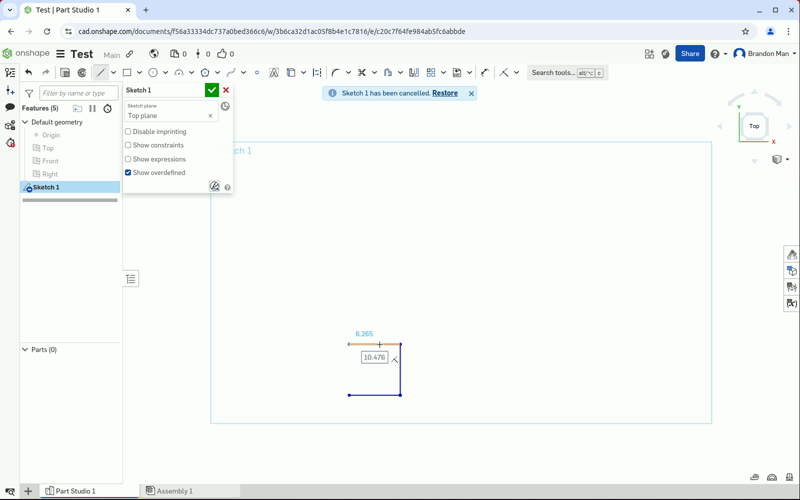
mouse_move(349, 395)
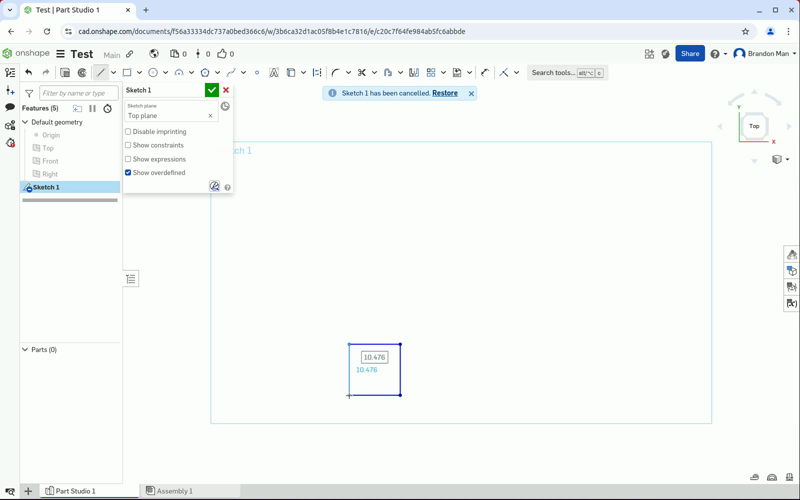
key_up(shift)
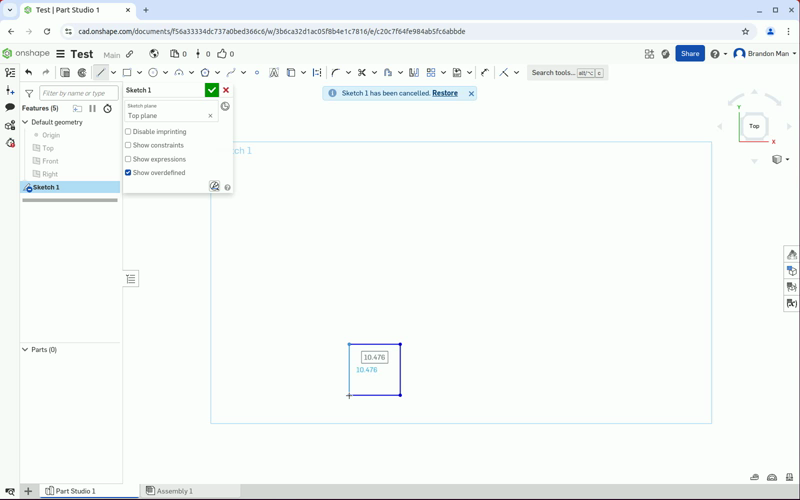
click(349, 395)
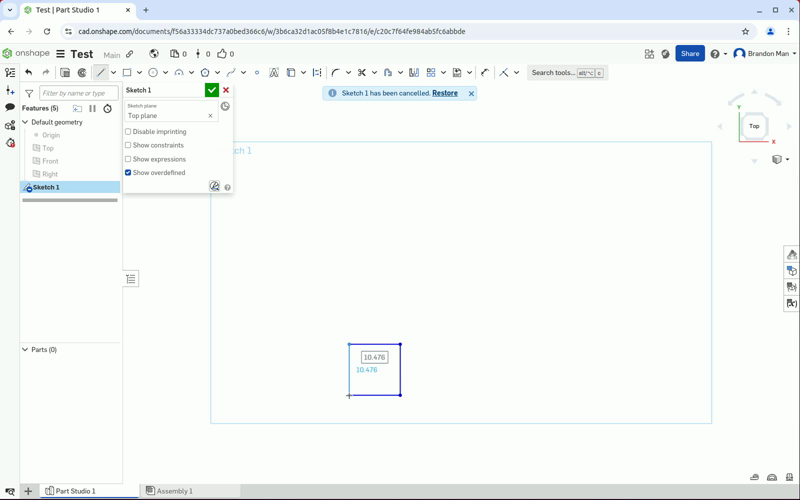
key(esc)
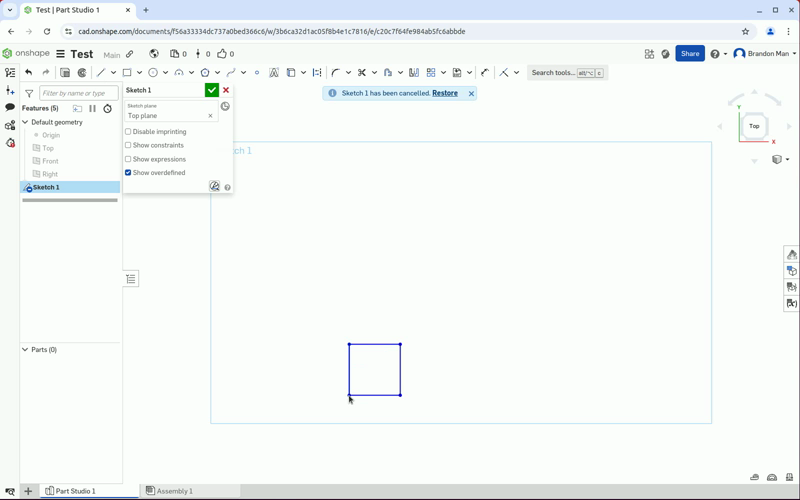
mouse_move(375, 354)
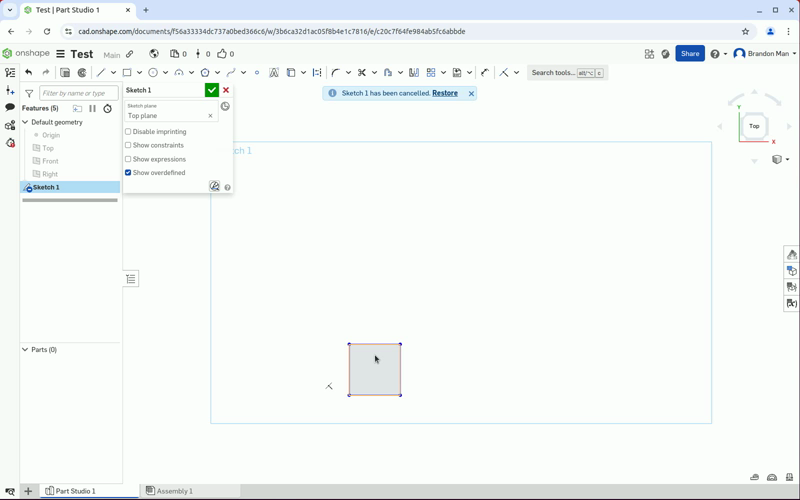
click(375, 354)
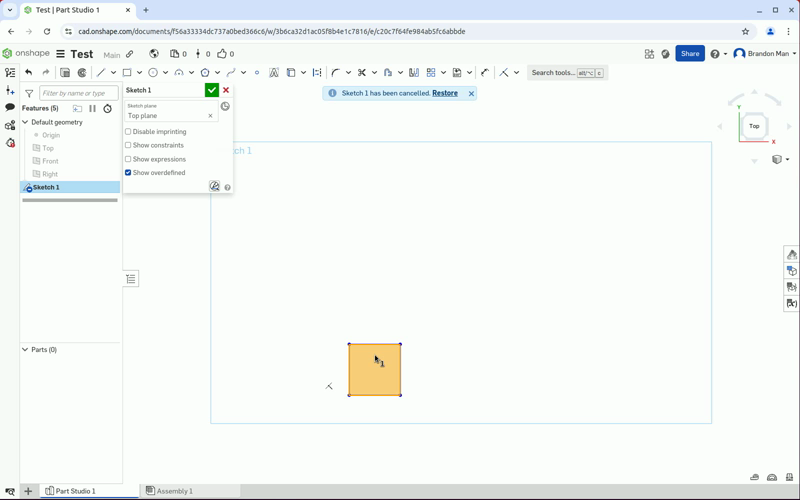
mouse_move(73, 352)
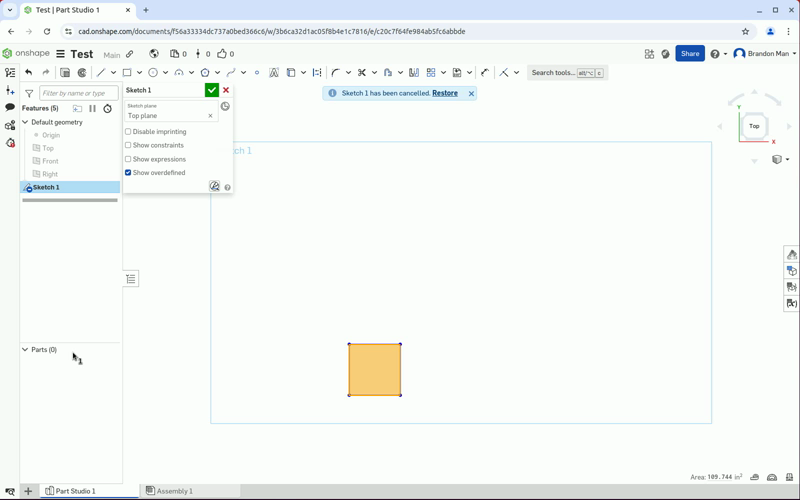
key(shift+y)
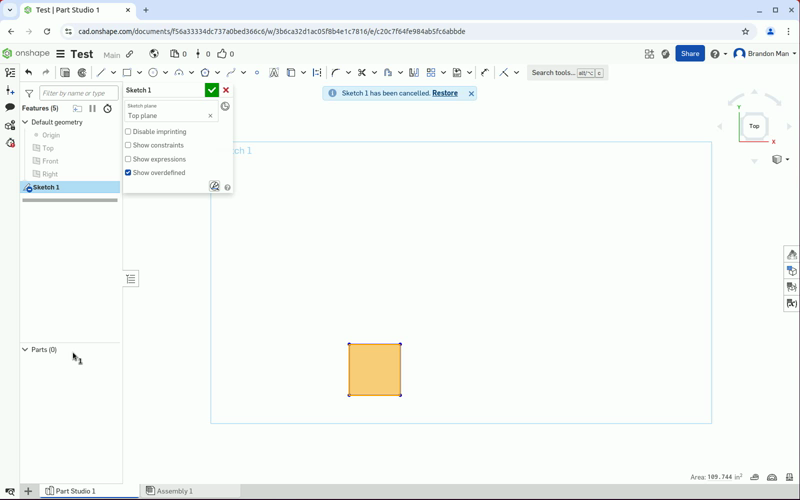
key(shift+e)
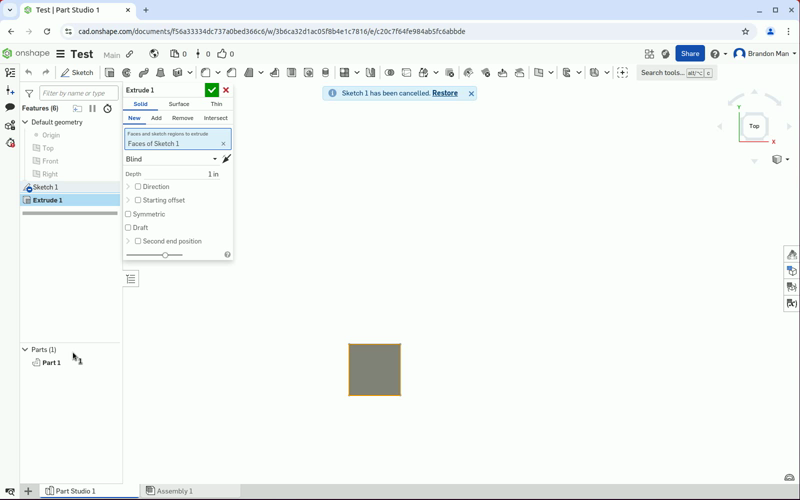
mouse_move(143, 106)
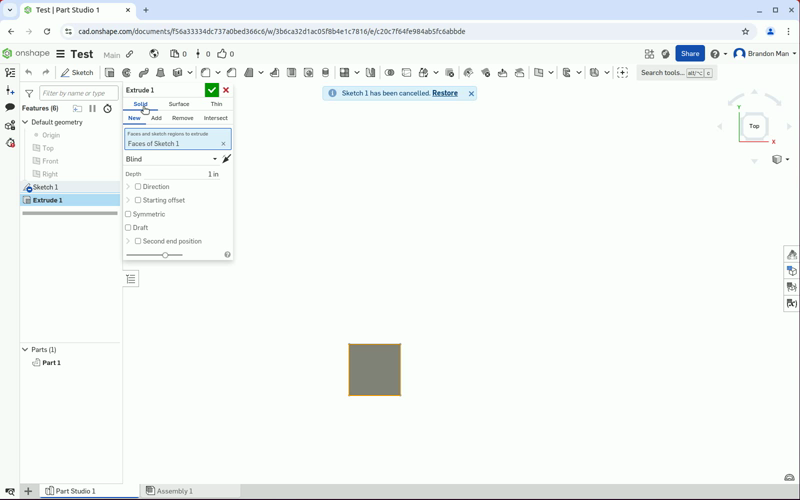
click(143, 106)
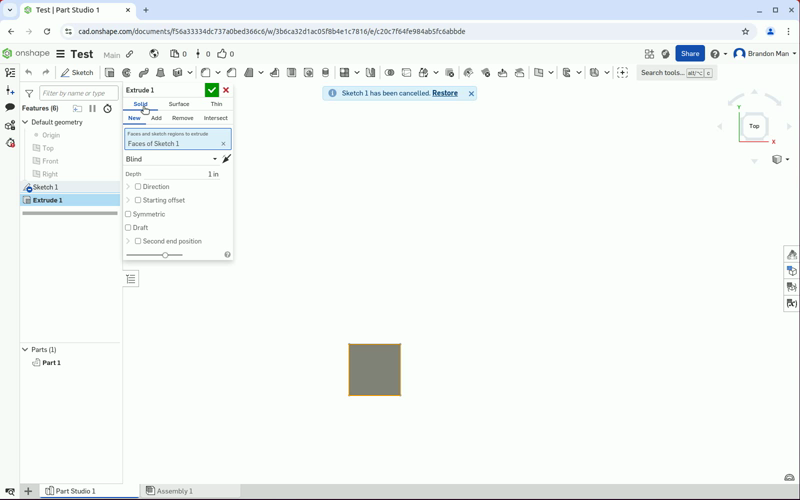
mouse_move(137, 120)
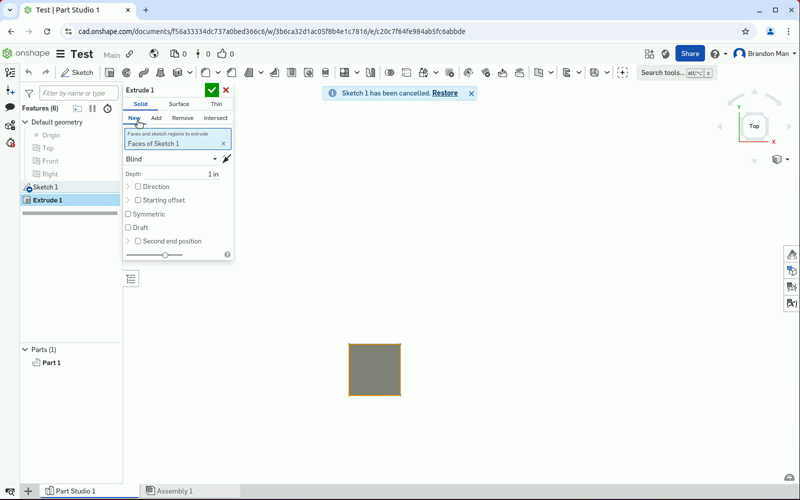
click(137, 120)
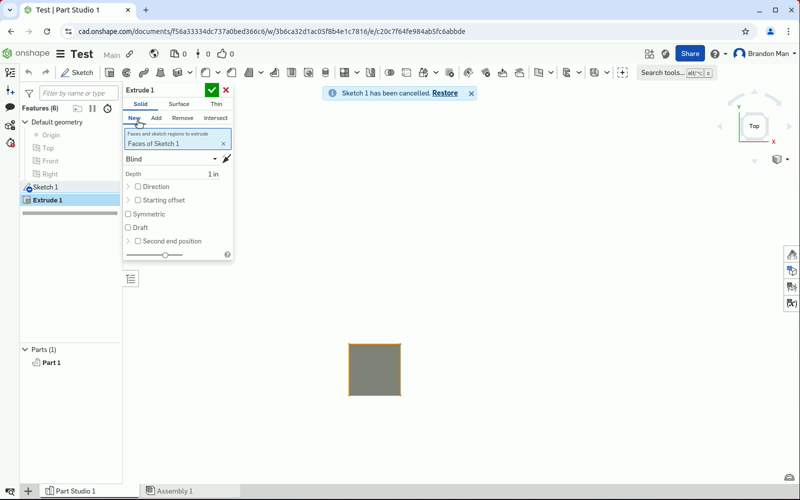
key(tab, 4)
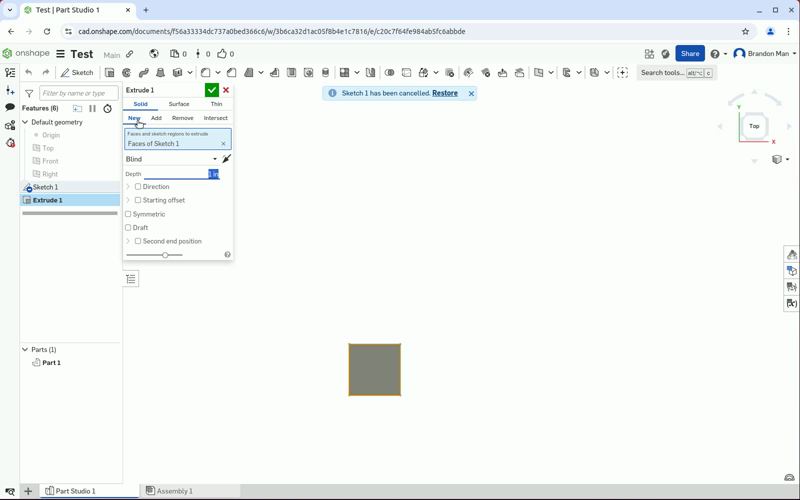
text(5.055)
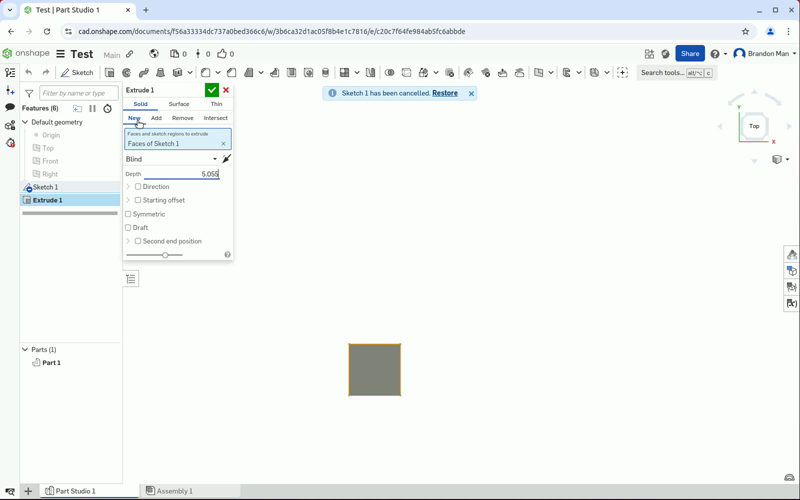
key(enter)
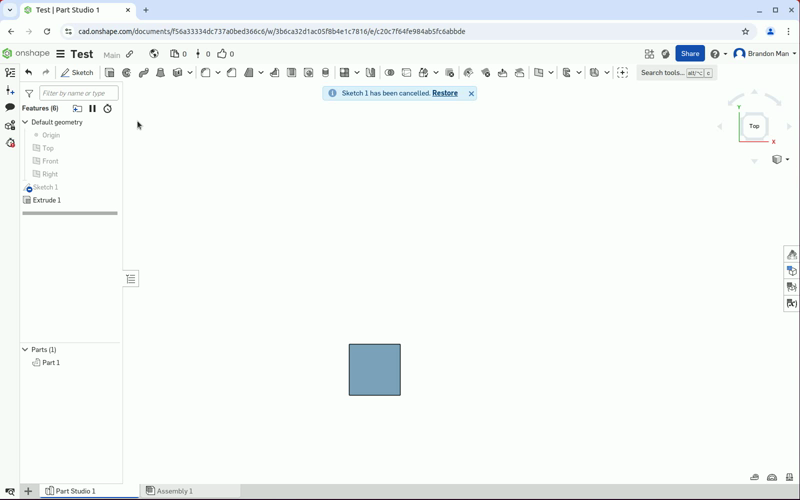
key(shift+h)
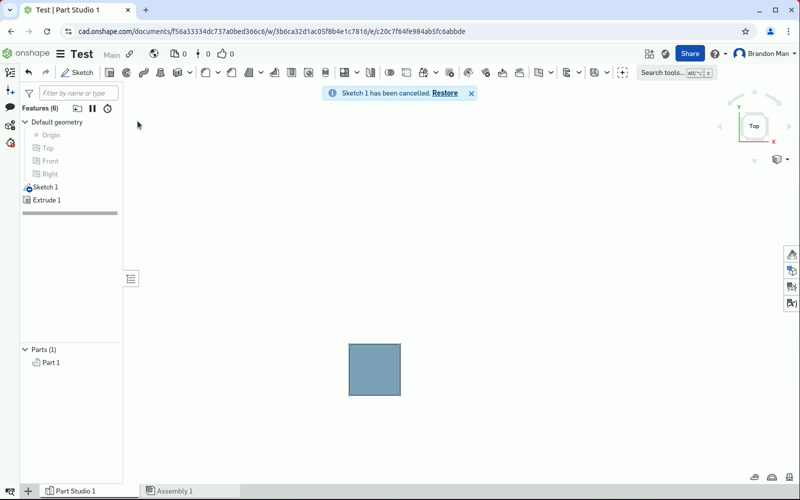
key(shift+h)
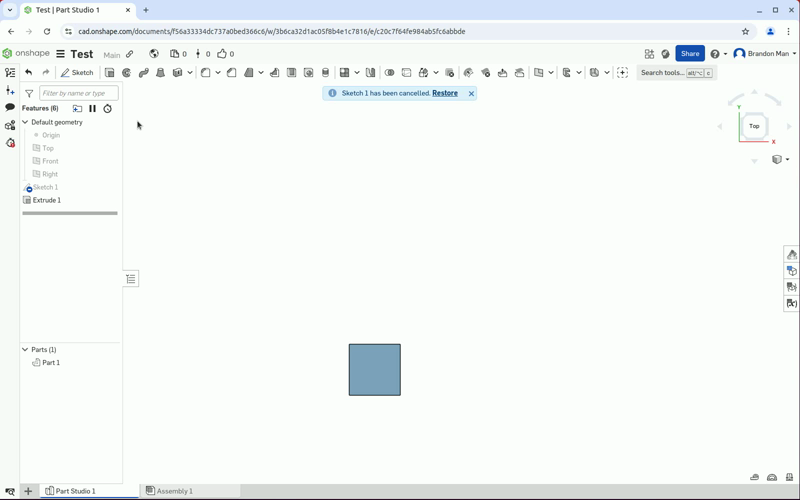
mouse_move(73, 189)
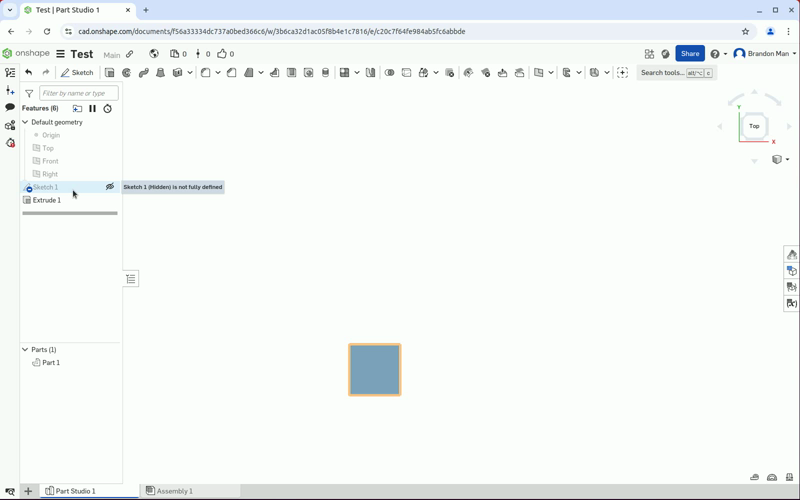
click(73, 189)
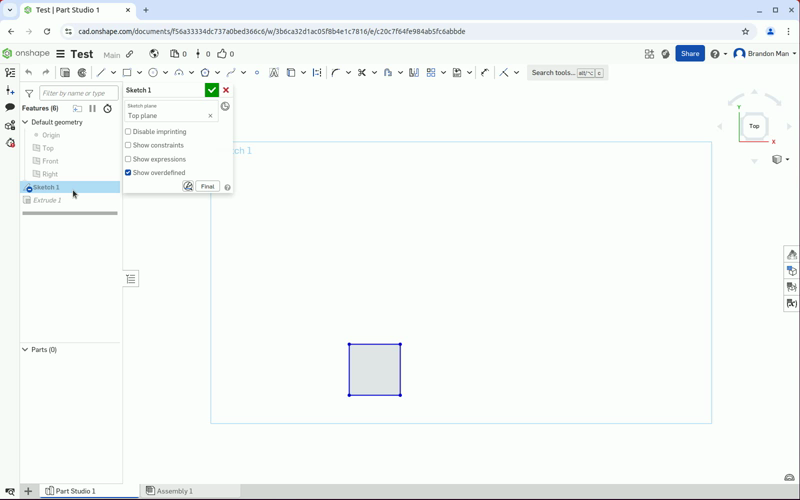
mouse_move(229, 92)
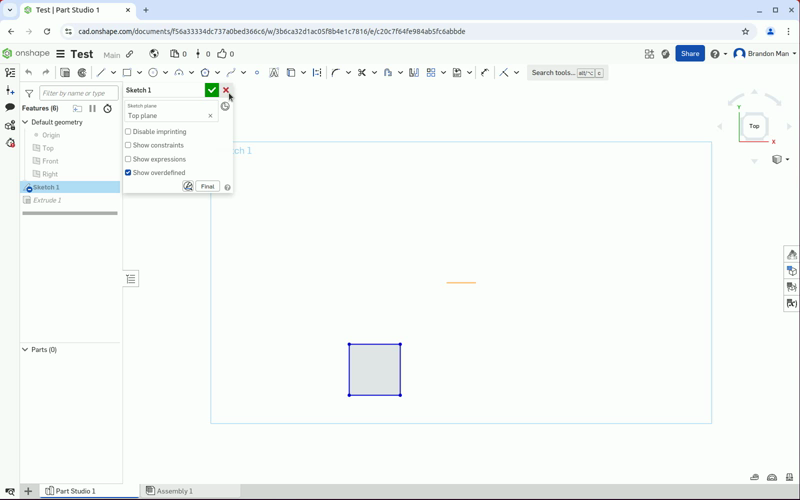
click(229, 92)
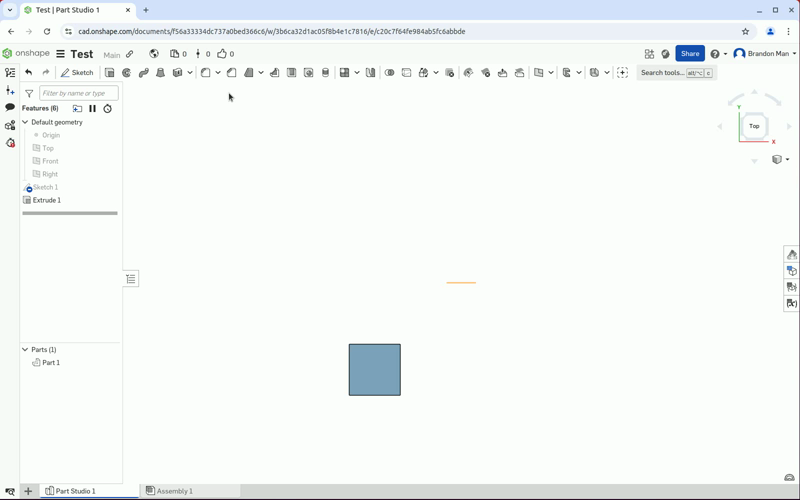
mouse_move(73, 352)
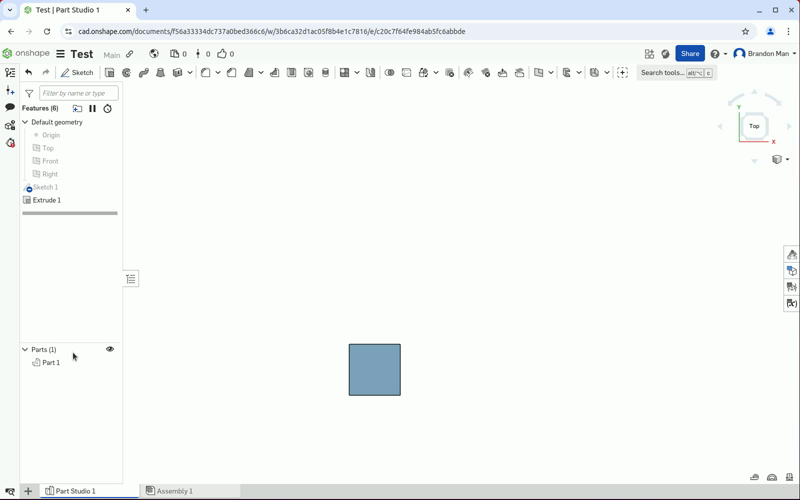
key(y)
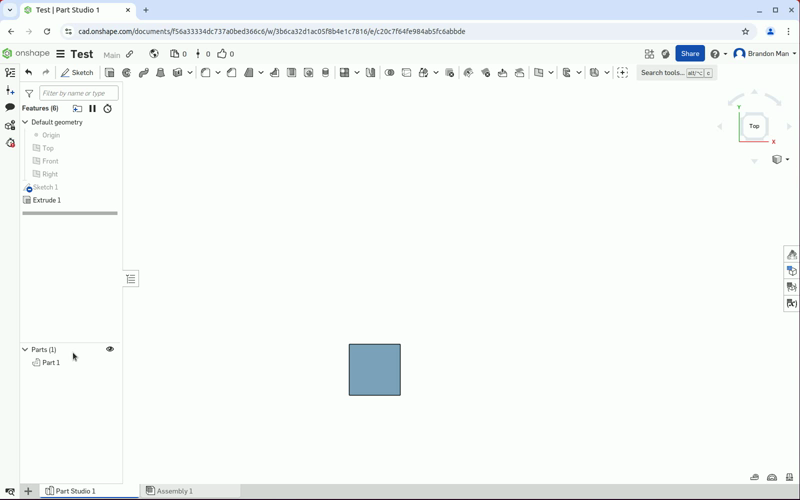
key(shift+p)
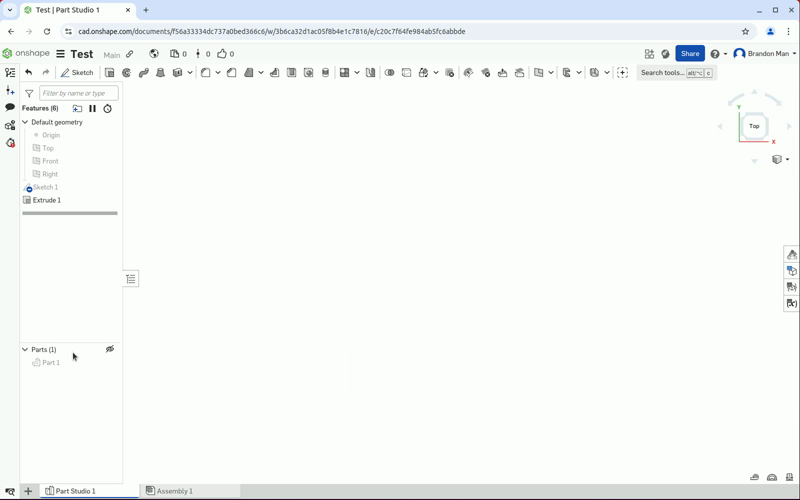
key(space)
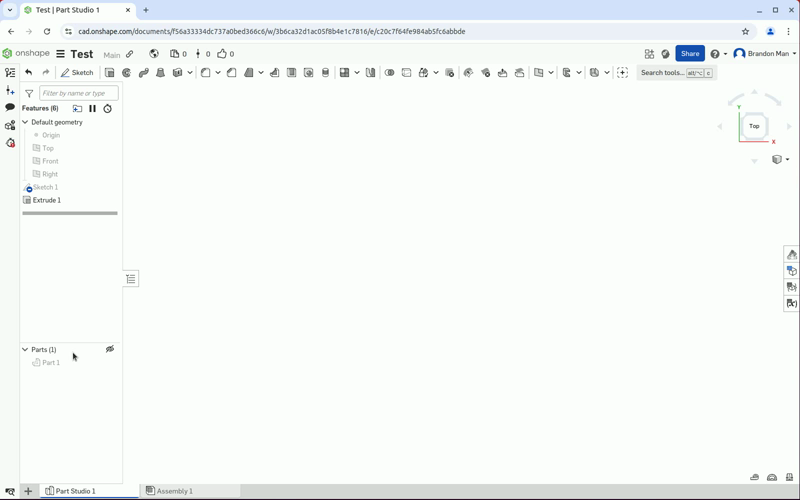
key_down(shift)
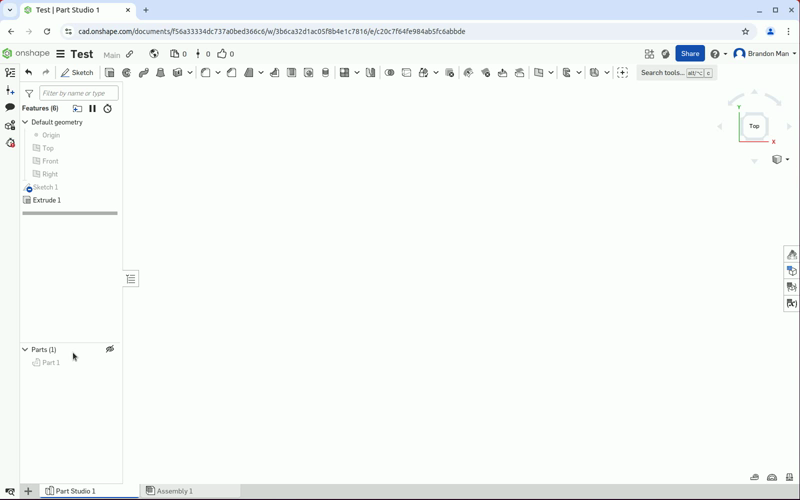
key(up)
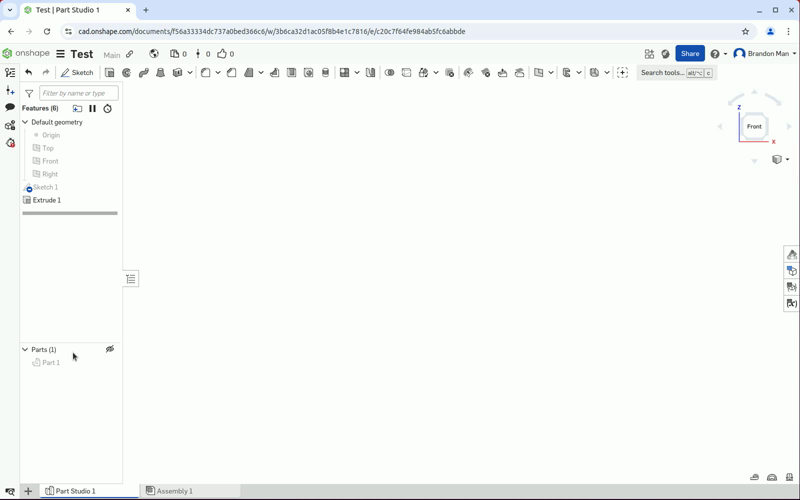
key_up(shift)
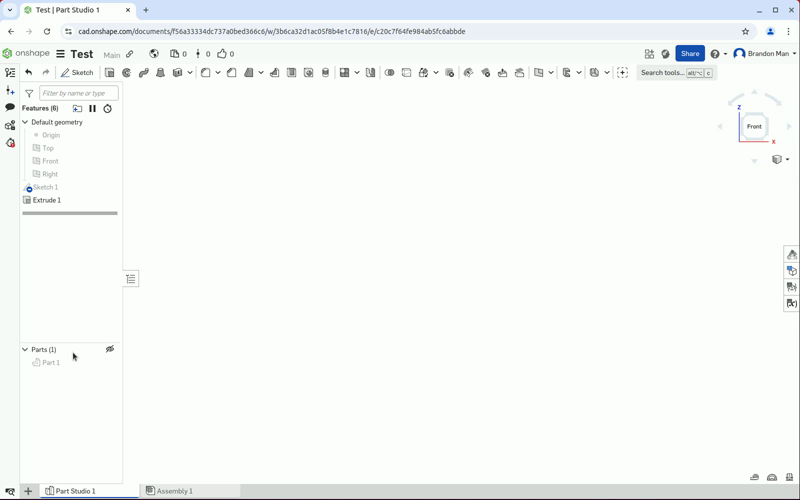
key(space)
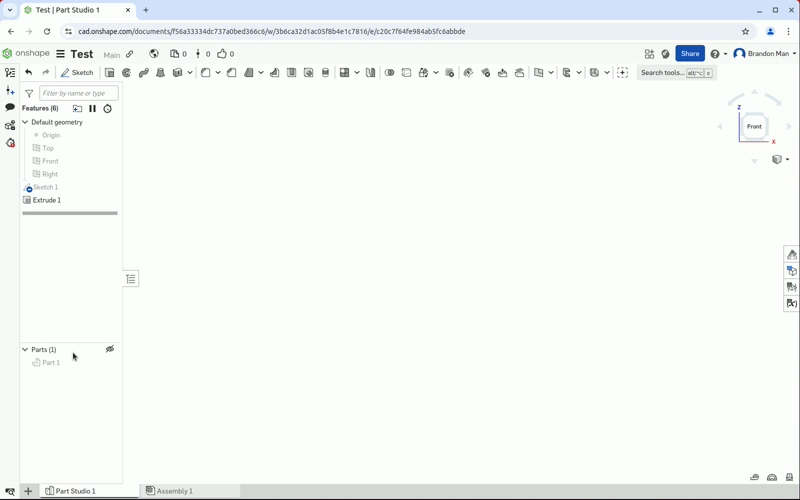
key_down(shift)
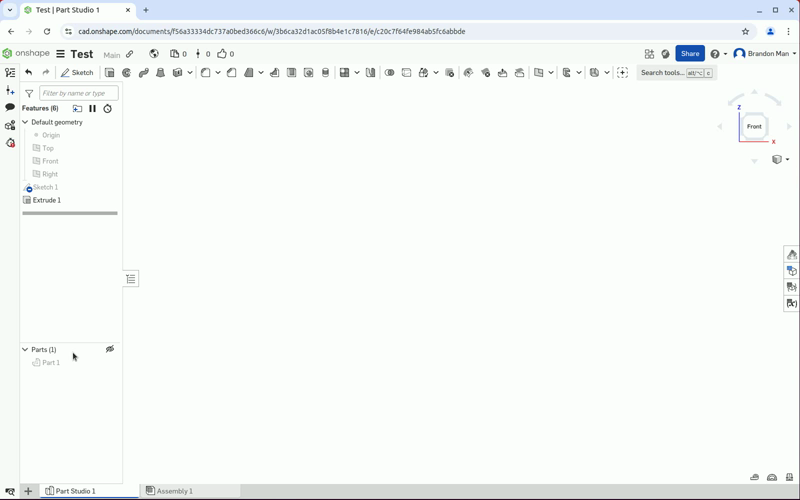
key(left)
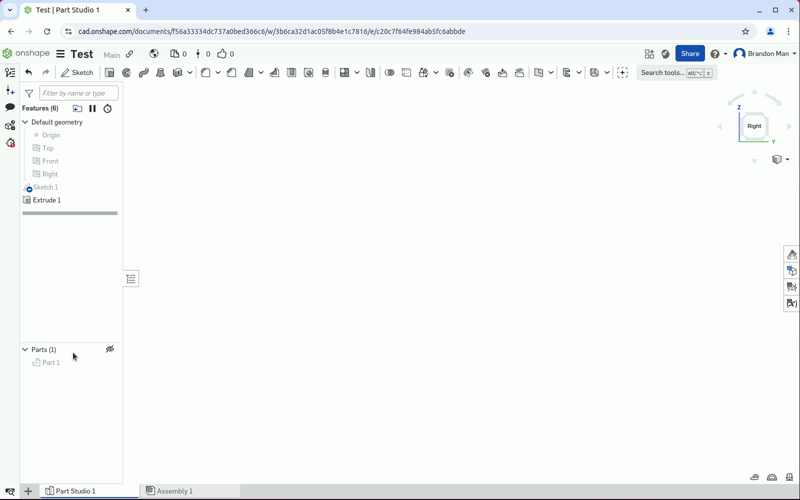
key_up(shift)
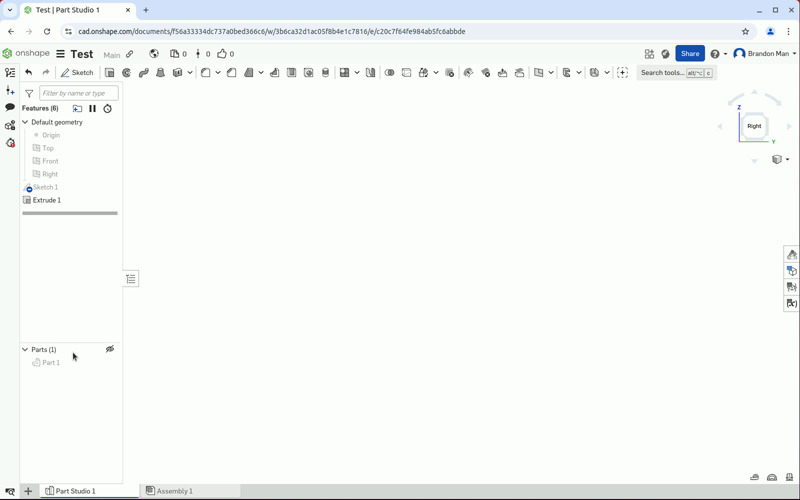
mouse_move(73, 352)
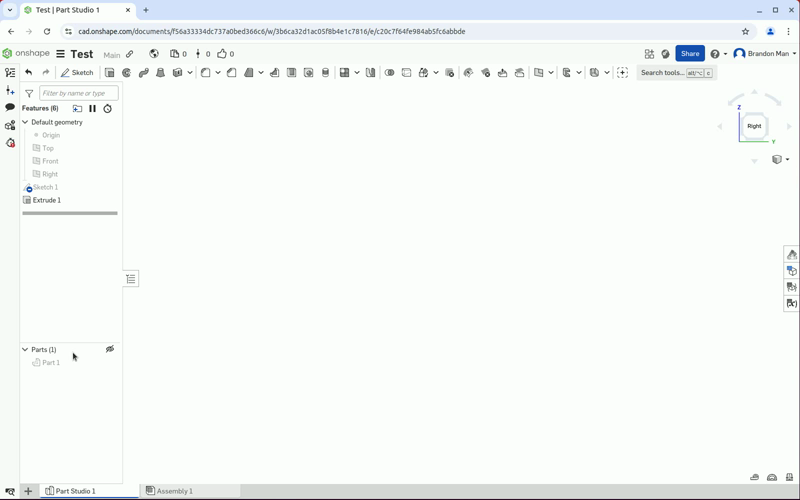
key(shift+y)
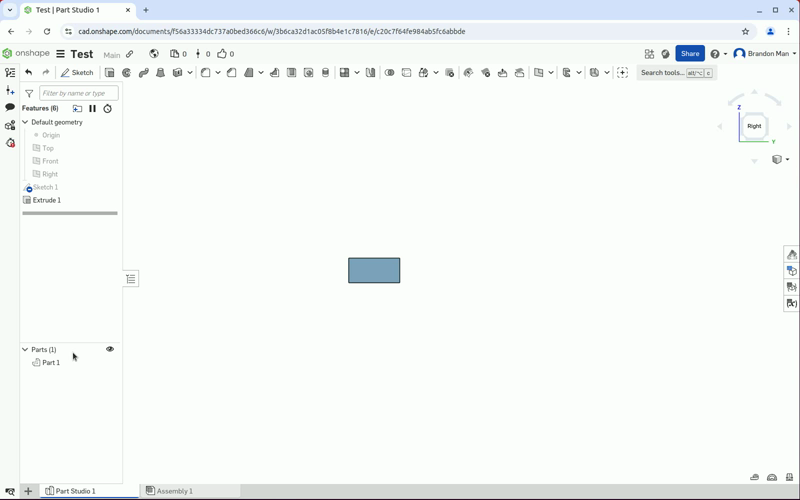
mouse_move(541, 75)
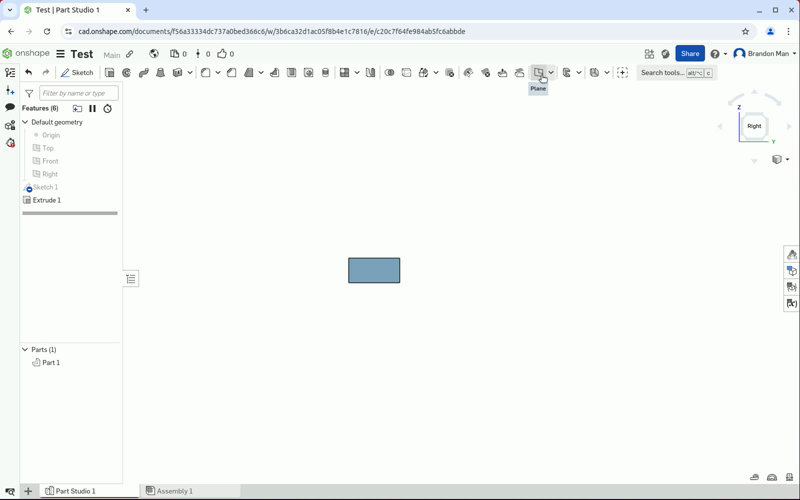
click(541, 75)
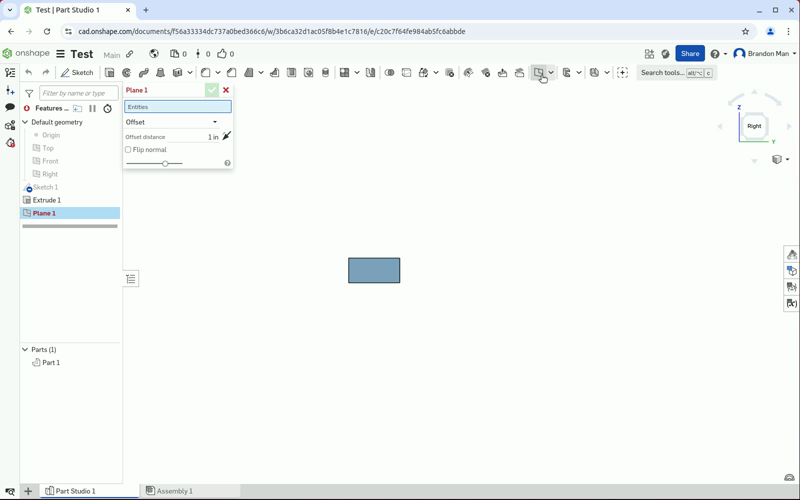
mouse_move(73, 176)
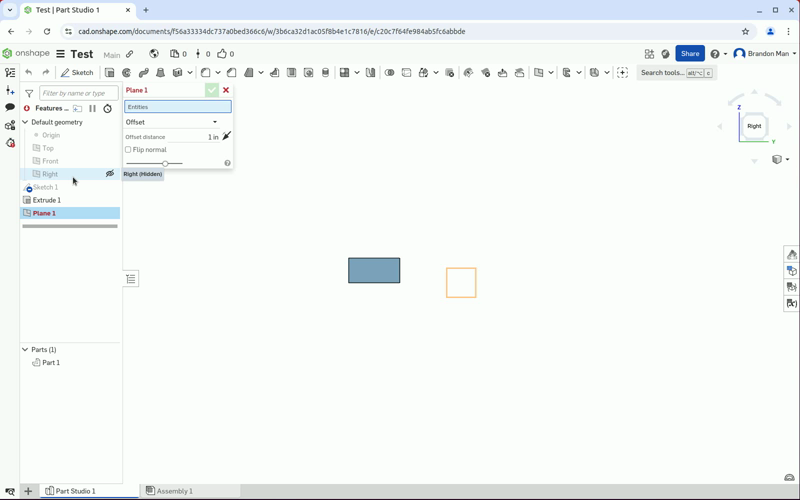
click(73, 176)
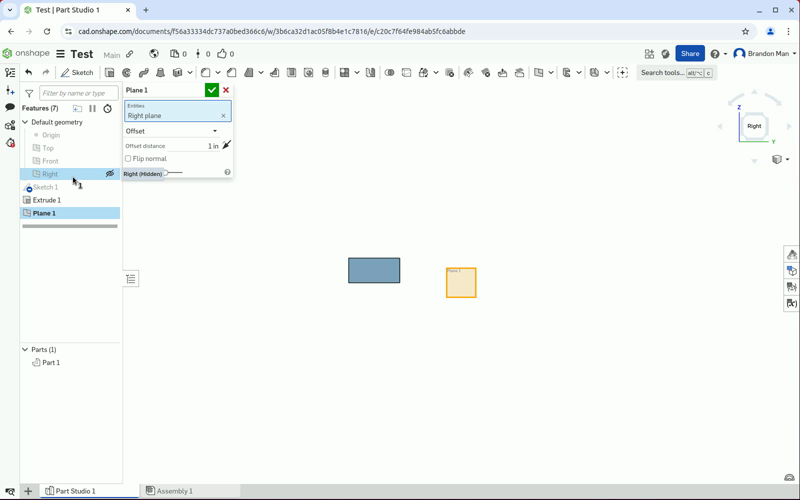
key(tab, 2)
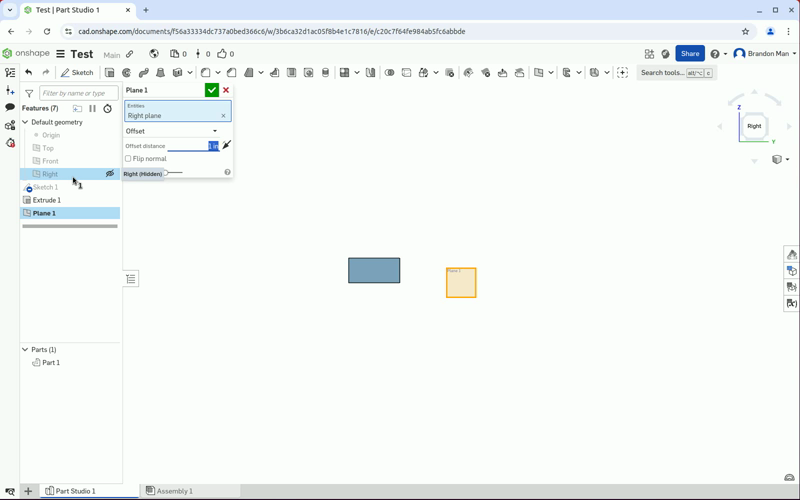
text(12.756)
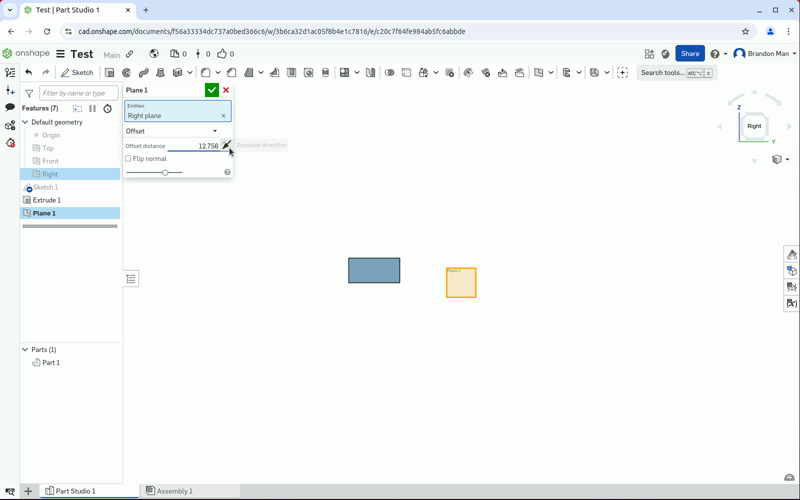
mouse_move(229, 147)
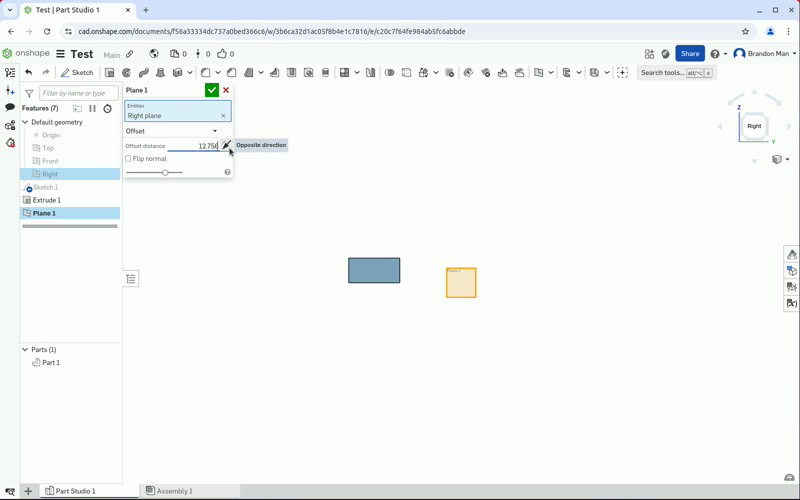
click(229, 147)
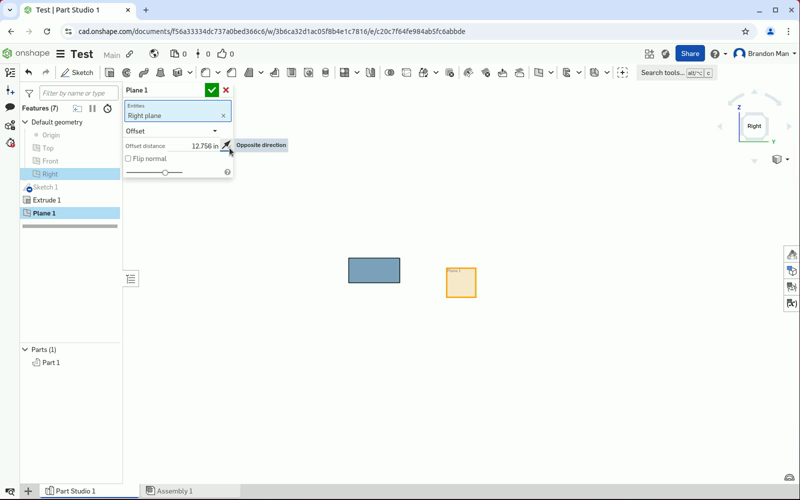
key(enter, 2)
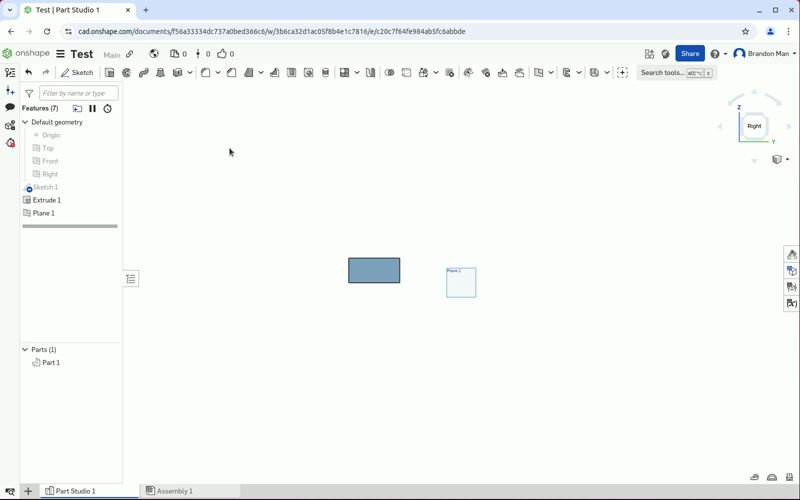
key(shift+s)
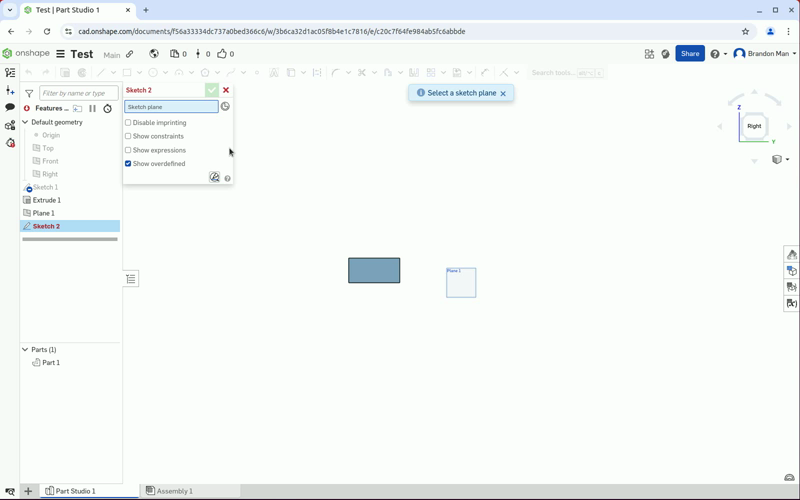
mouse_move(73, 215)
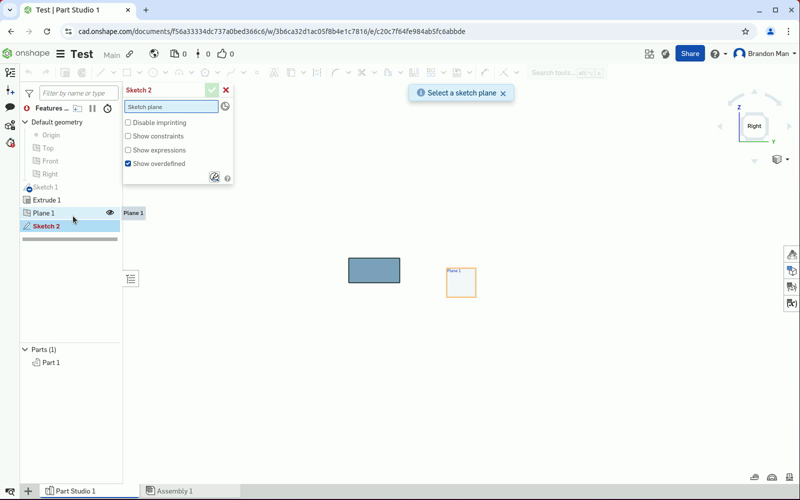
click(73, 215)
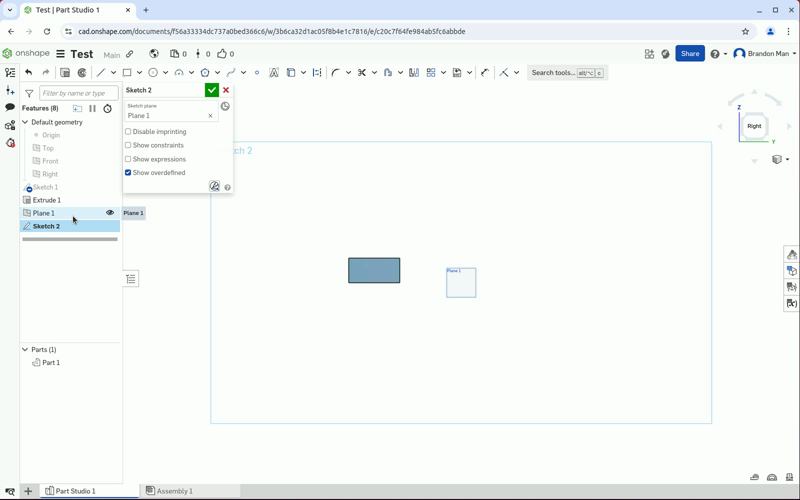
mouse_move(73, 352)
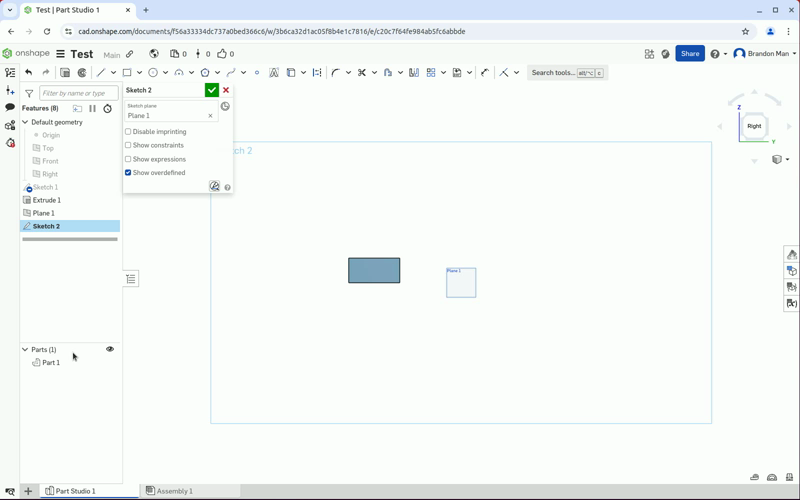
key(y)
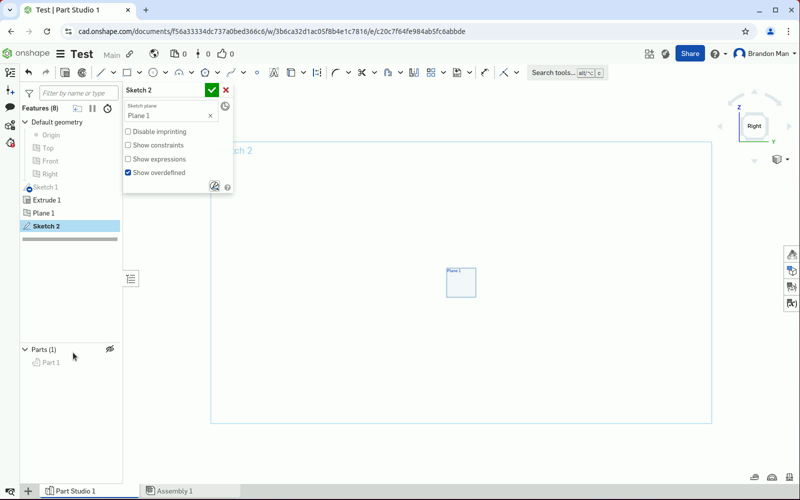
key(l)
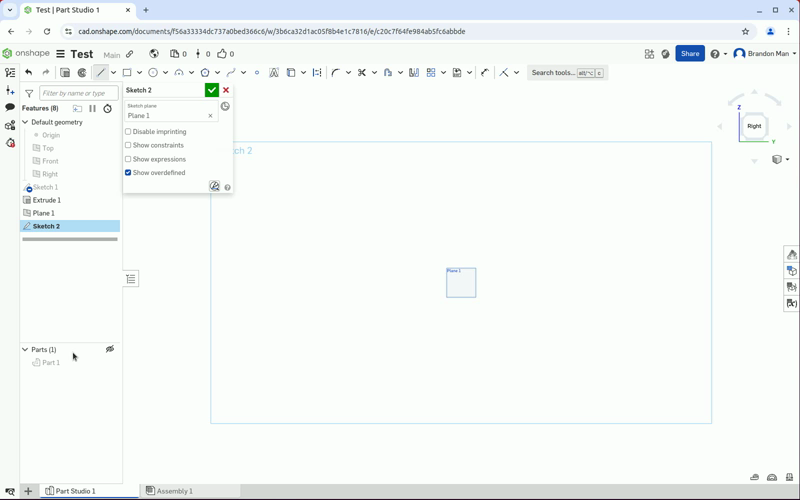
key_down(shift)
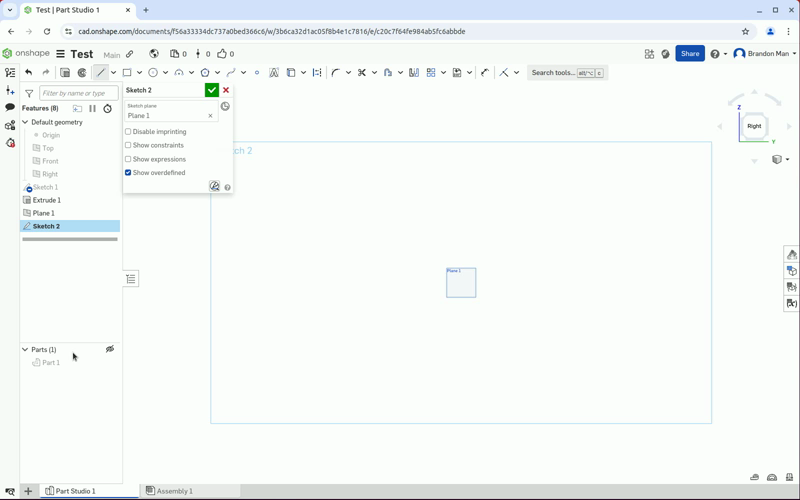
mouse_move(352, 278)
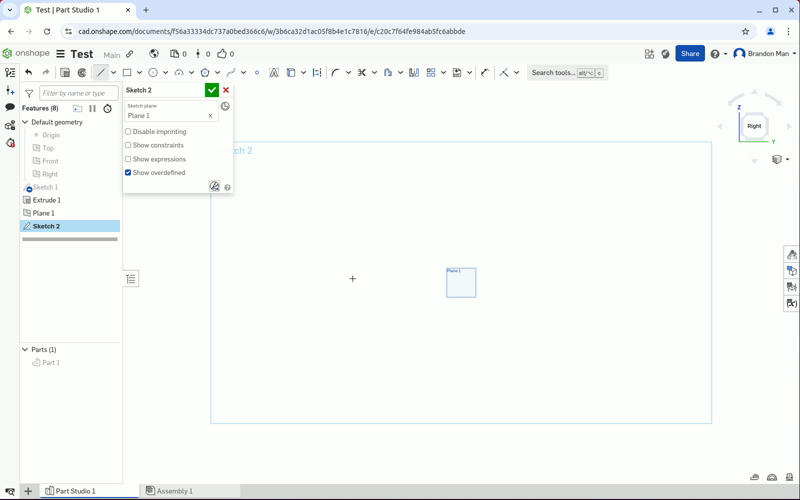
click(352, 278)
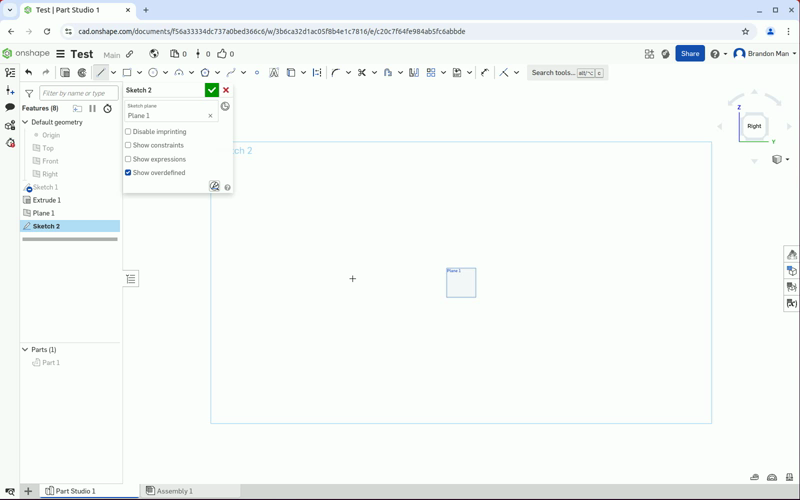
key_up(shift)
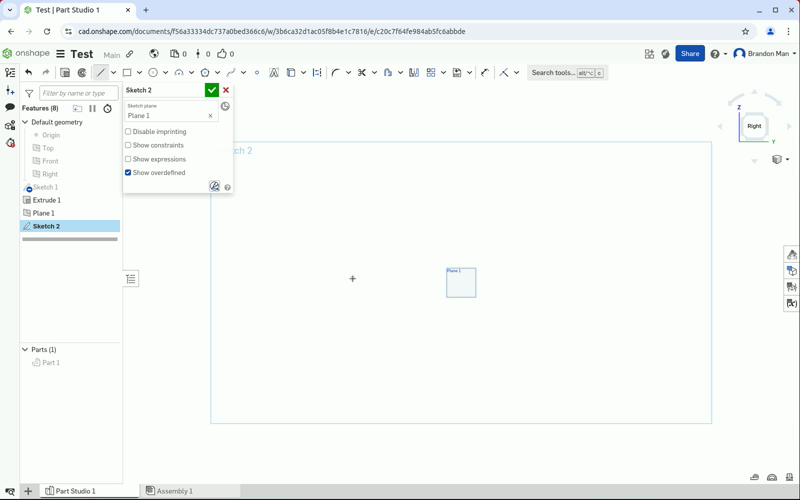
key_down(shift)
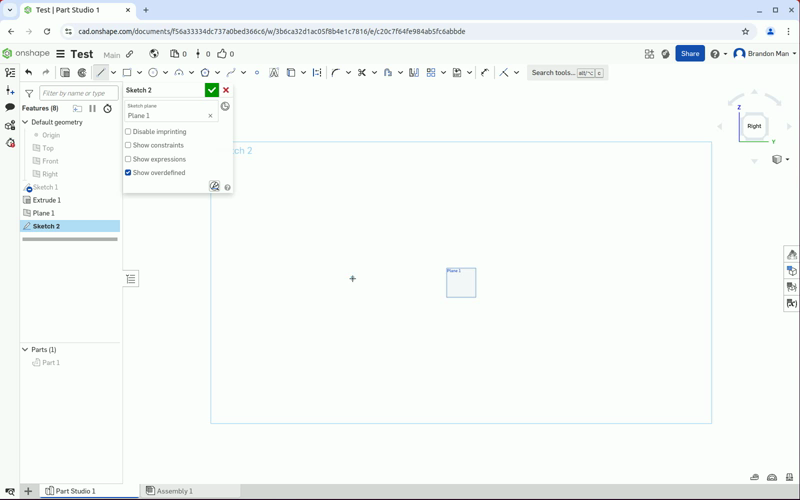
mouse_move(382, 278)
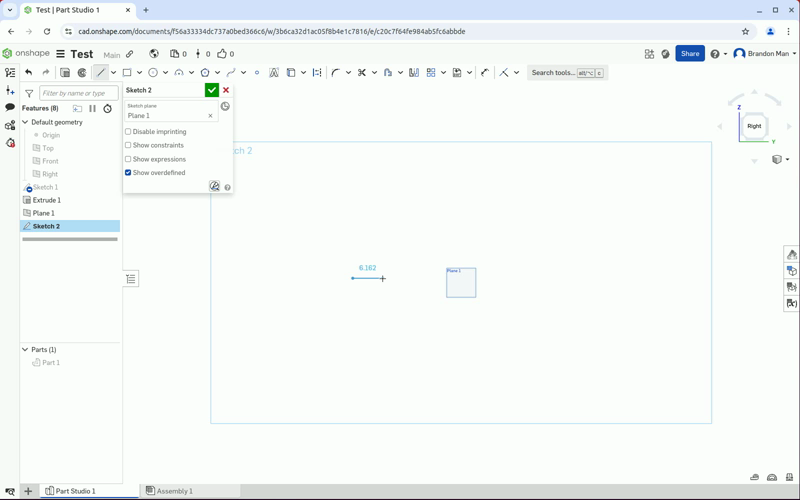
mouse_move(371, 278)
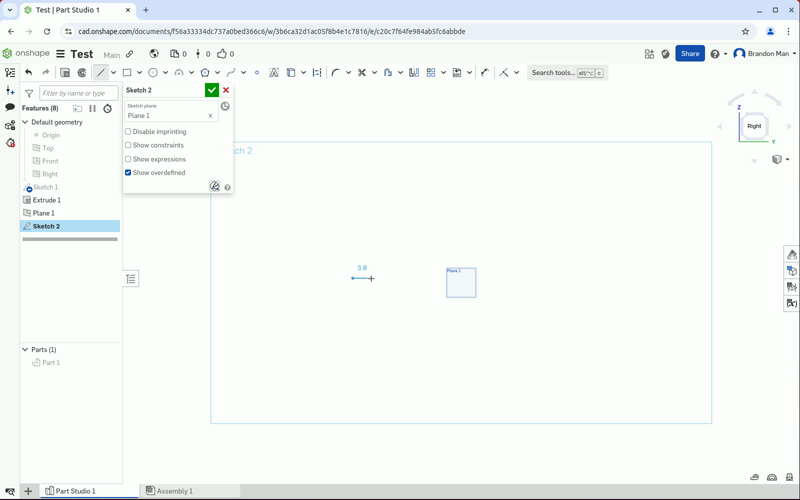
click(371, 278)
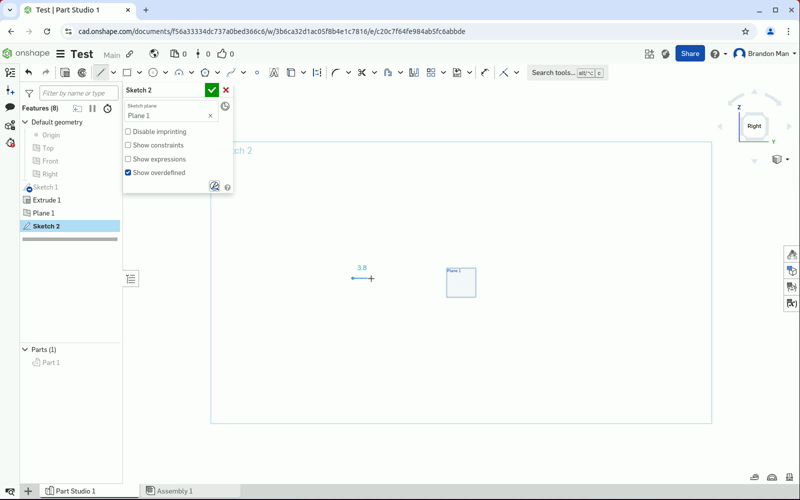
key_up(shift)
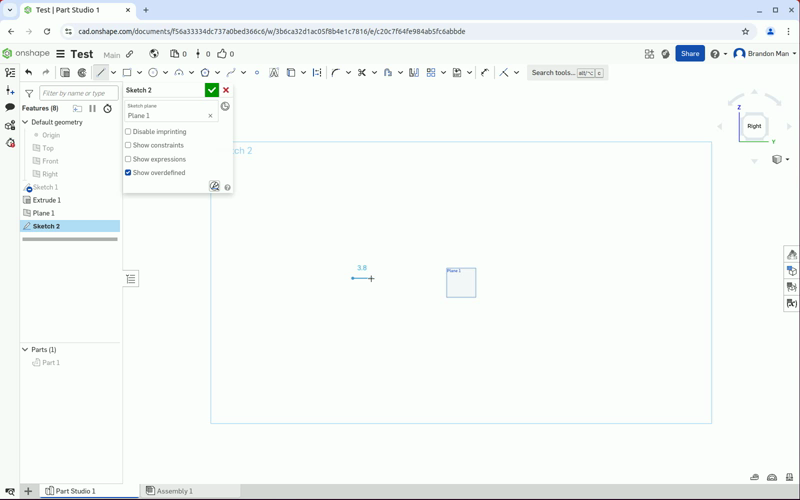
key_down(shift)
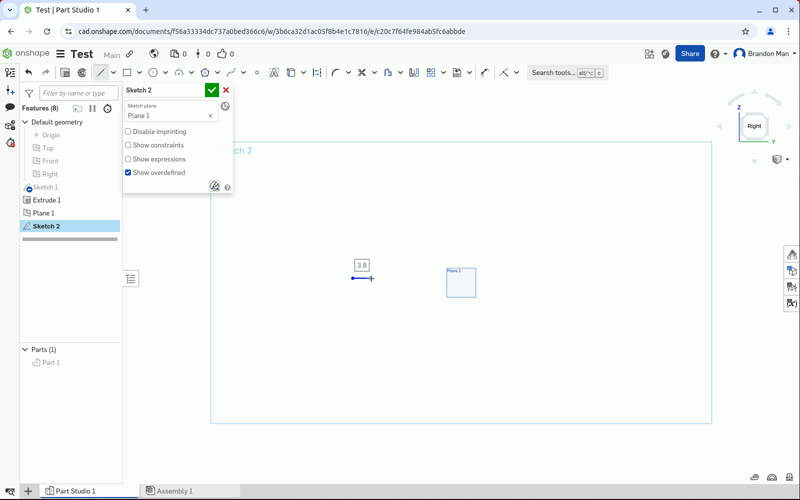
mouse_move(401, 278)
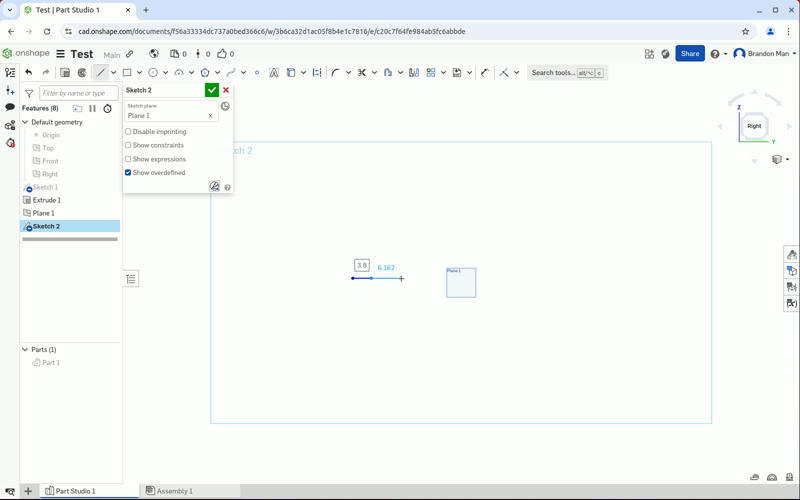
mouse_move(371, 261)
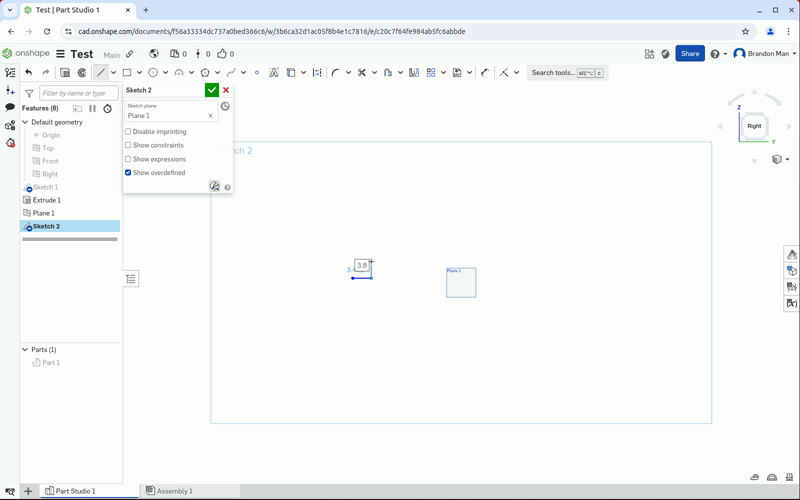
click(371, 261)
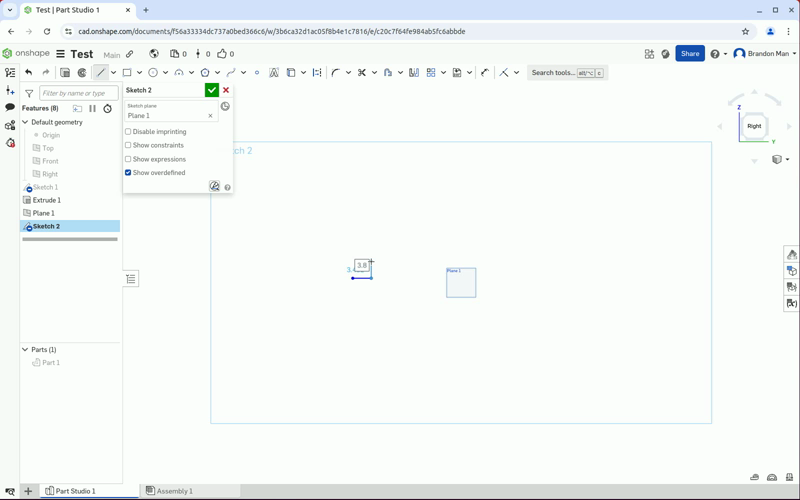
key_up(shift)
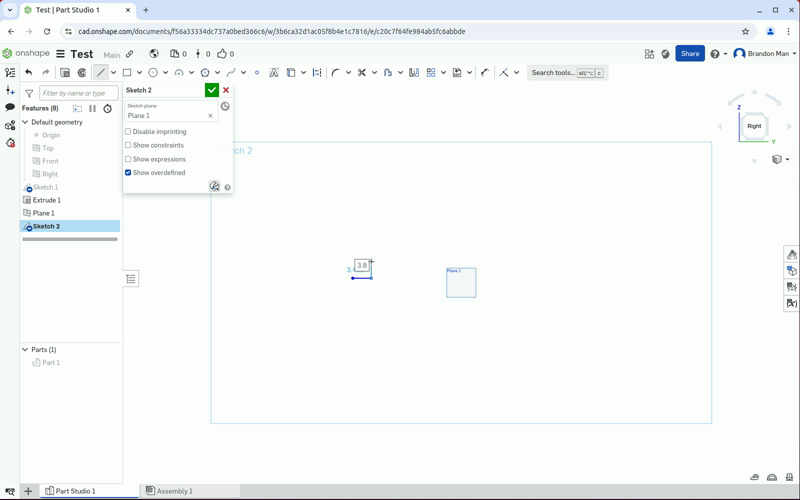
key_down(shift)
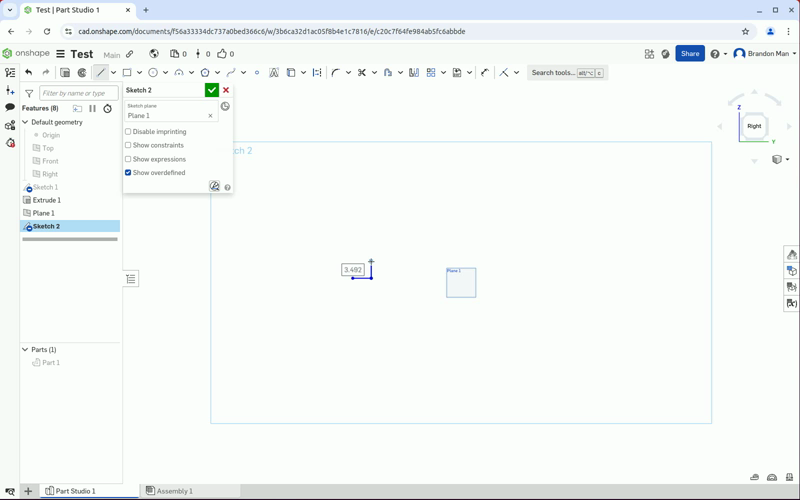
mouse_move(401, 261)
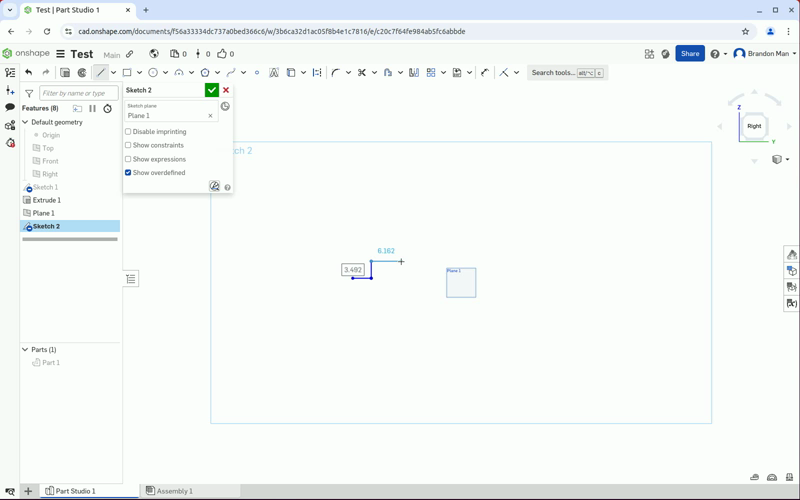
mouse_move(352, 261)
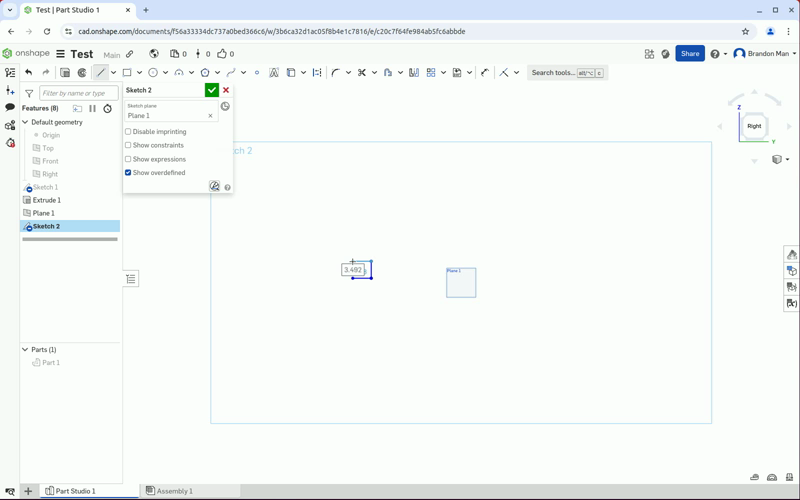
click(352, 261)
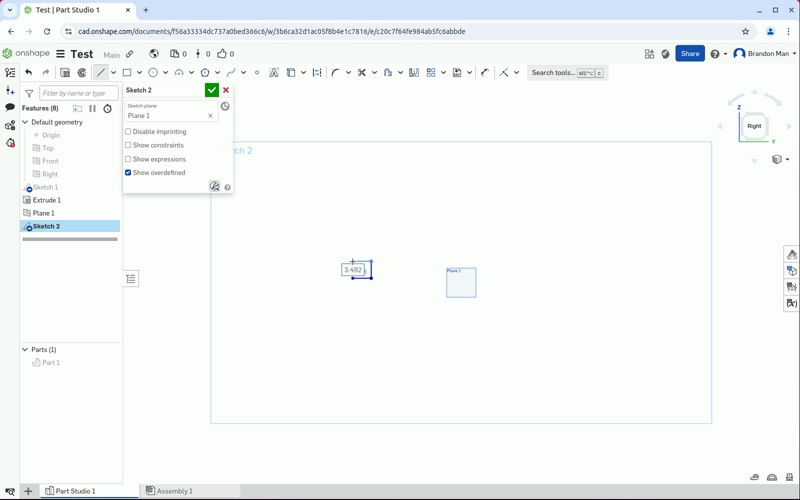
key_up(shift)
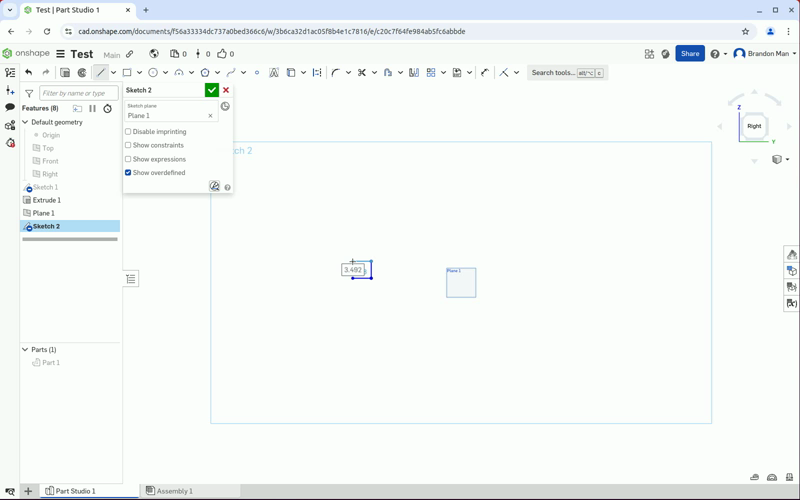
mouse_move(382, 261)
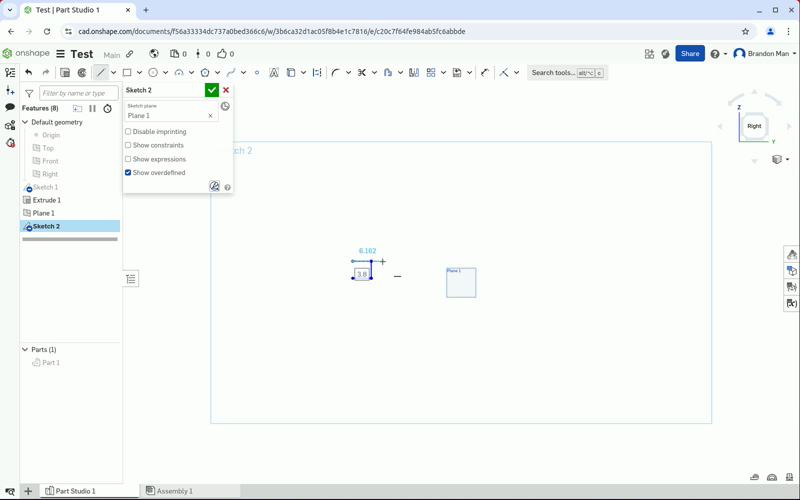
key_down(shift)
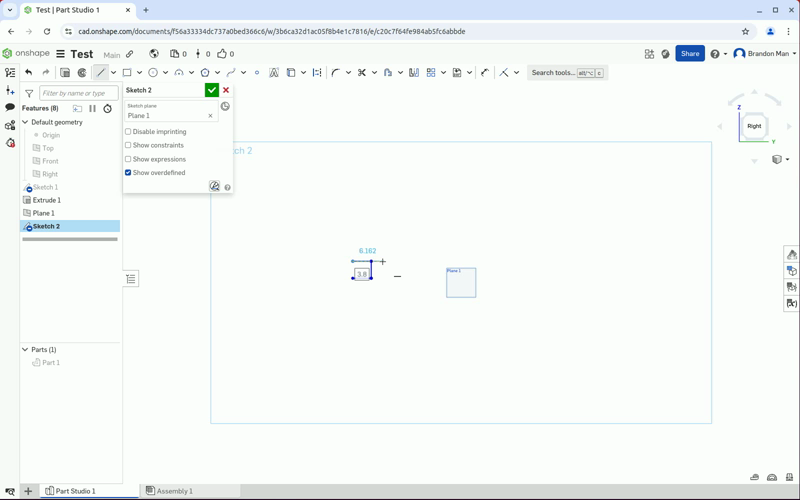
mouse_move(352, 278)
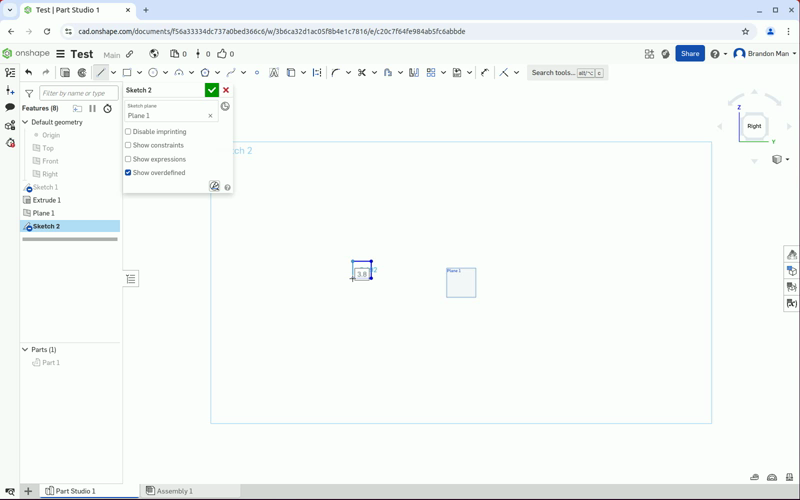
key_up(shift)
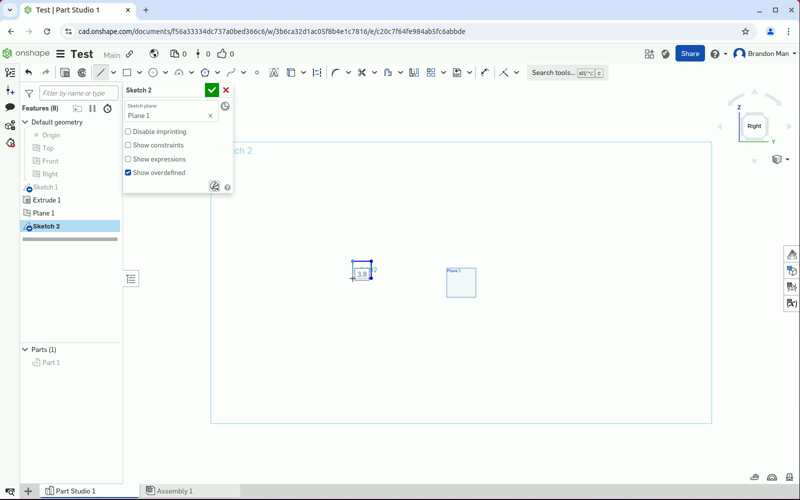
click(352, 278)
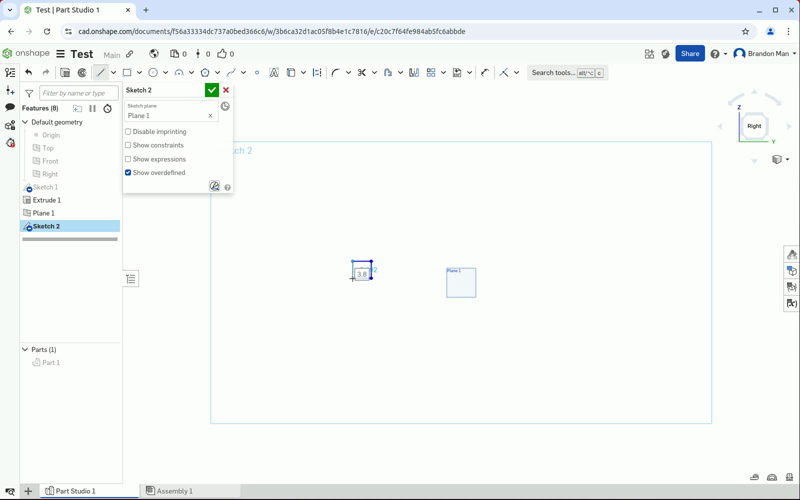
key(esc)
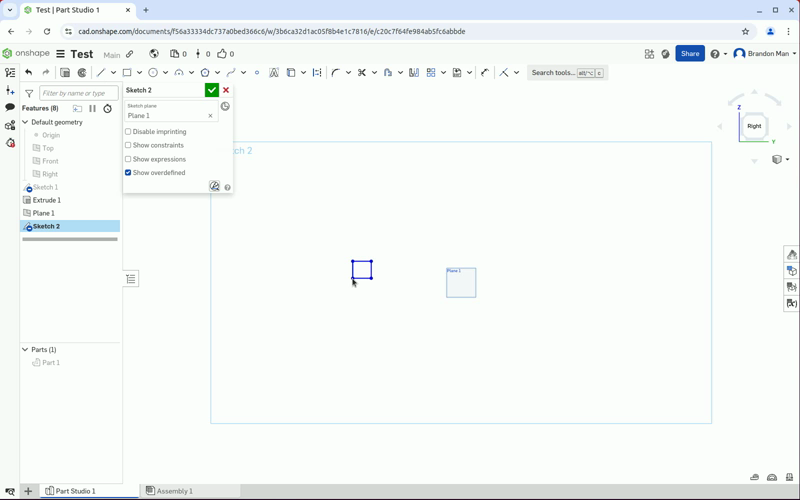
mouse_move(368, 270)
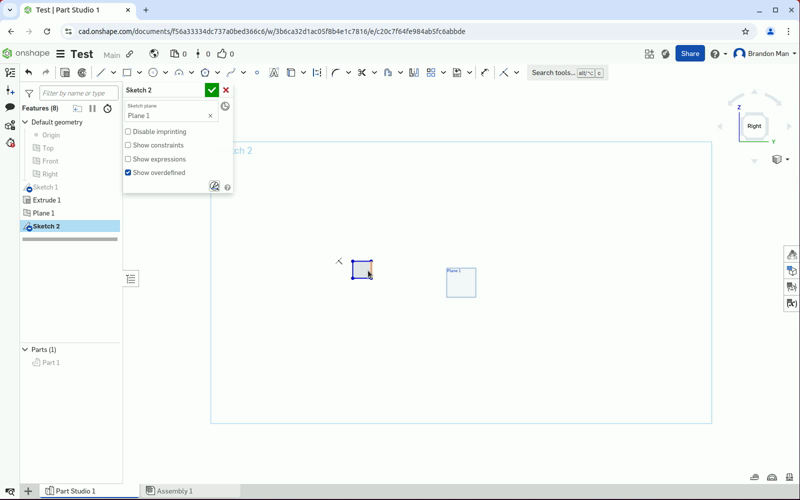
scroll(6)
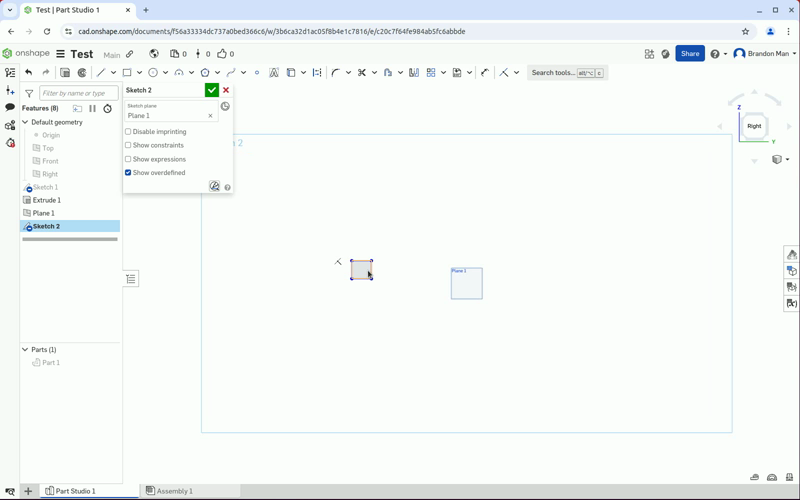
scroll(6)
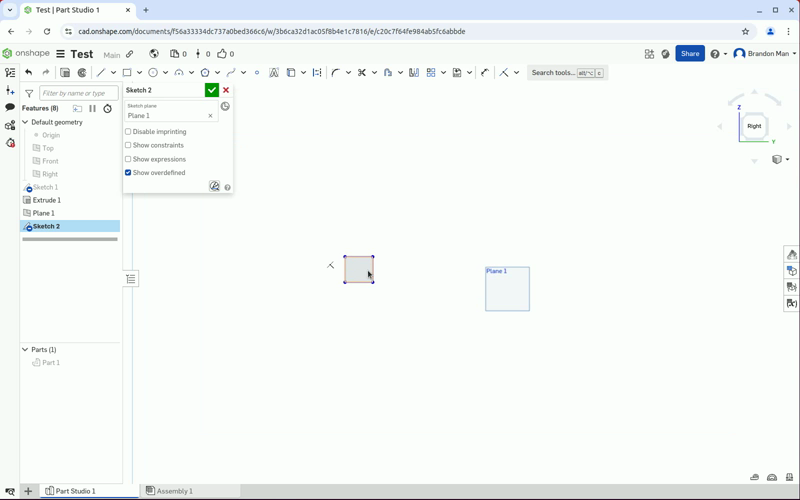
scroll(6)
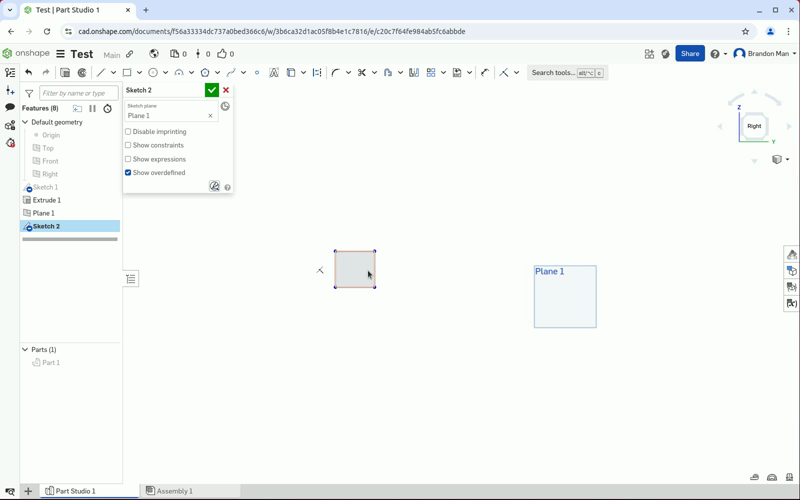
scroll(6)
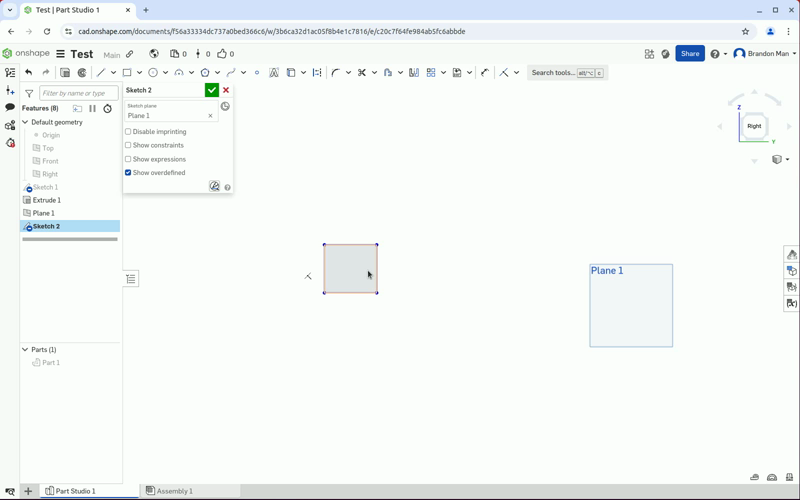
scroll(6)
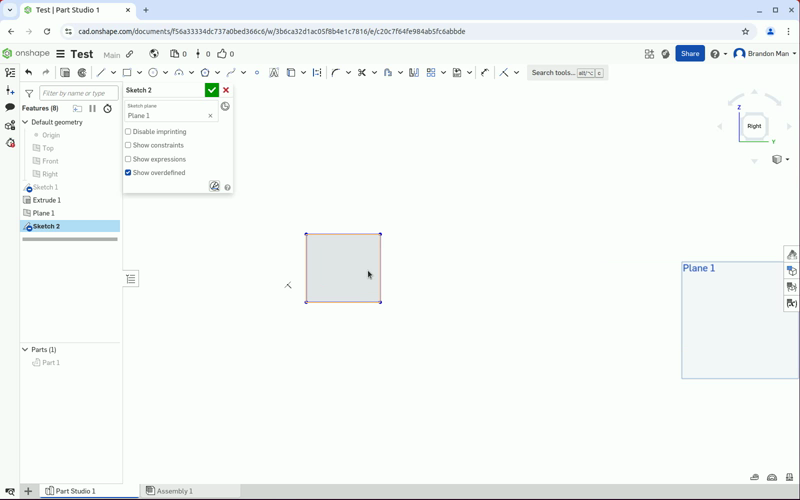
scroll(6)
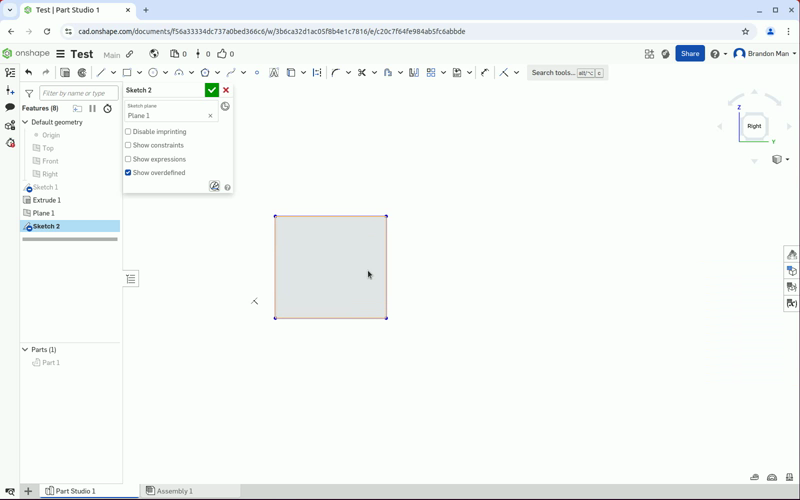
scroll(6)
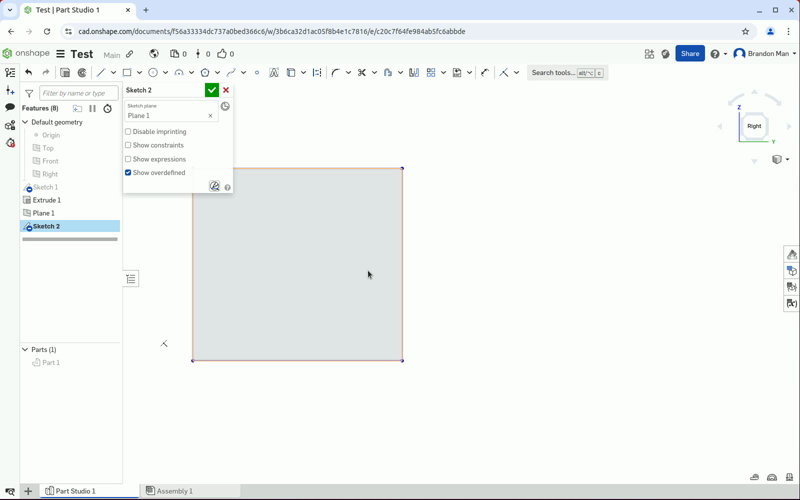
click(368, 270)
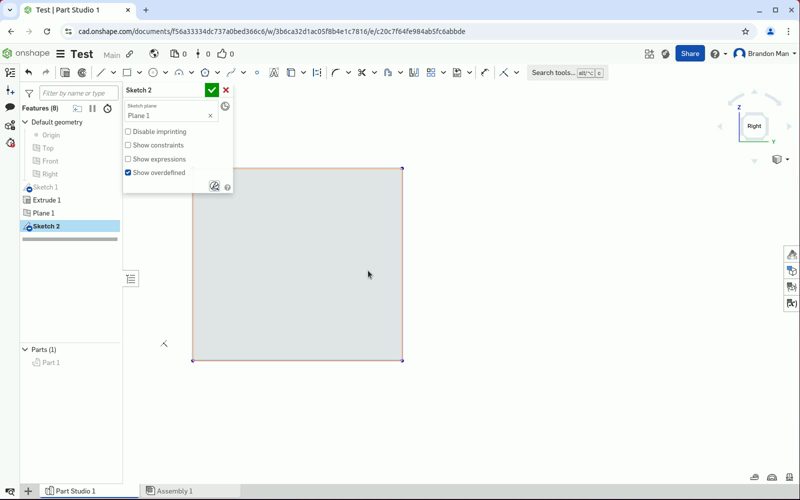
scroll(-6)
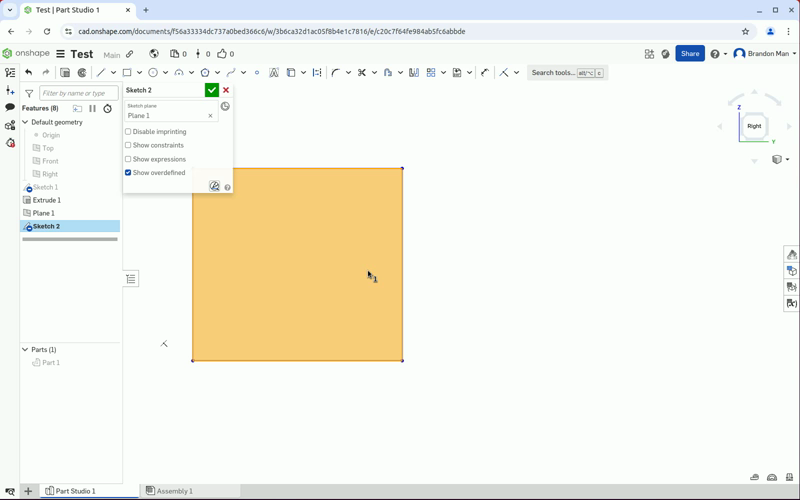
scroll(-6)
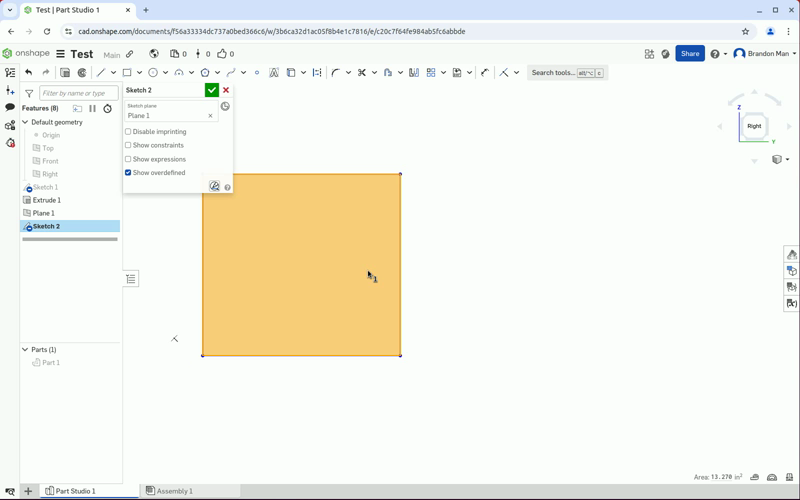
scroll(-6)
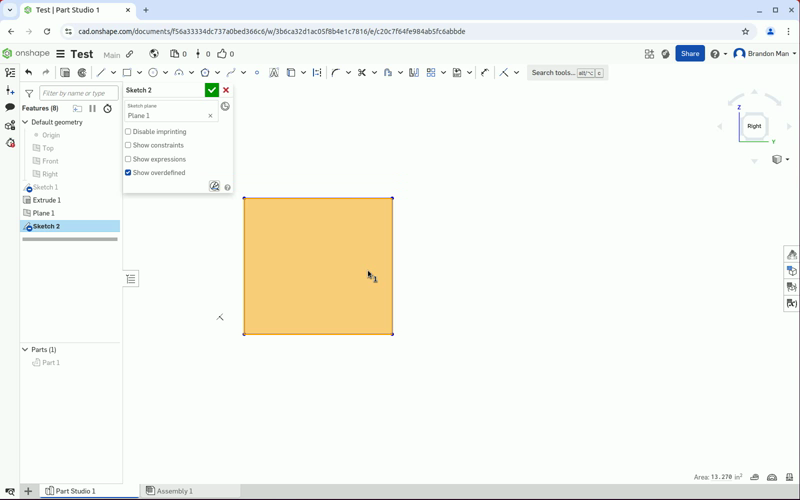
scroll(-6)
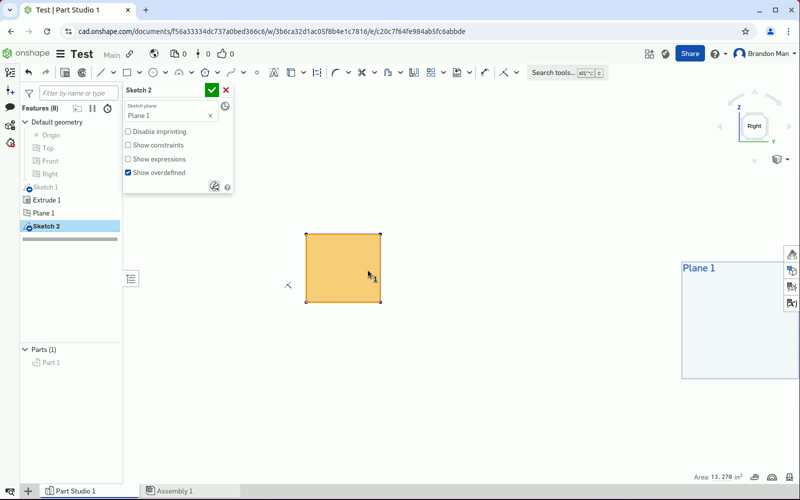
scroll(-6)
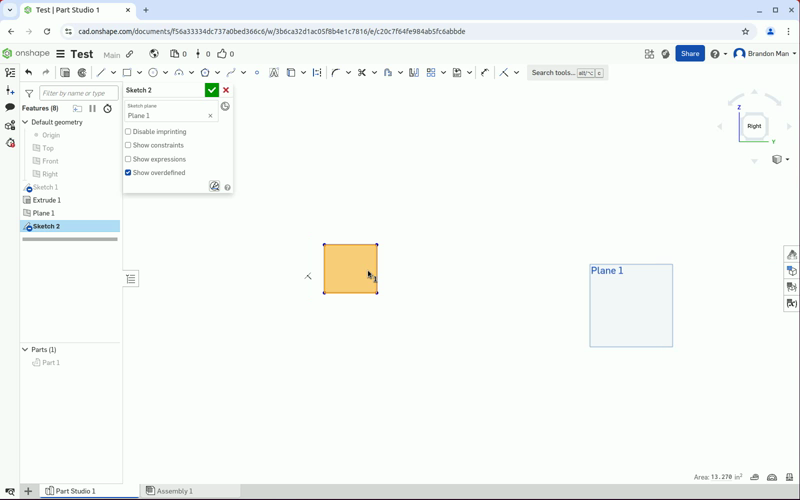
scroll(-6)
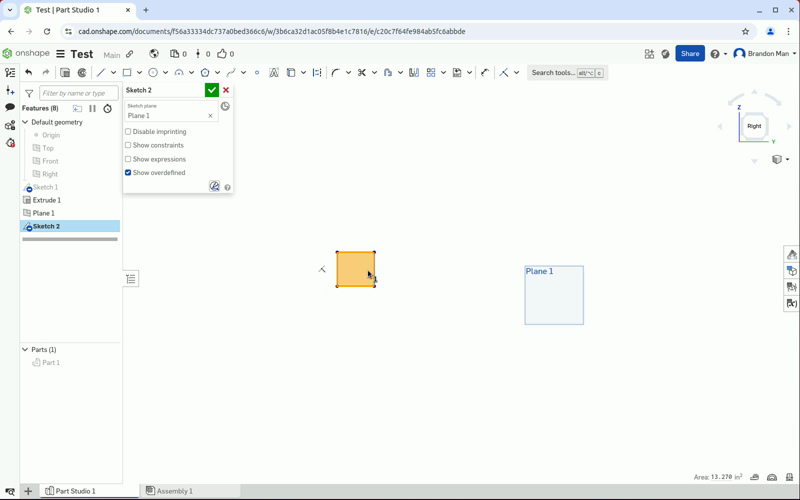
scroll(-6)
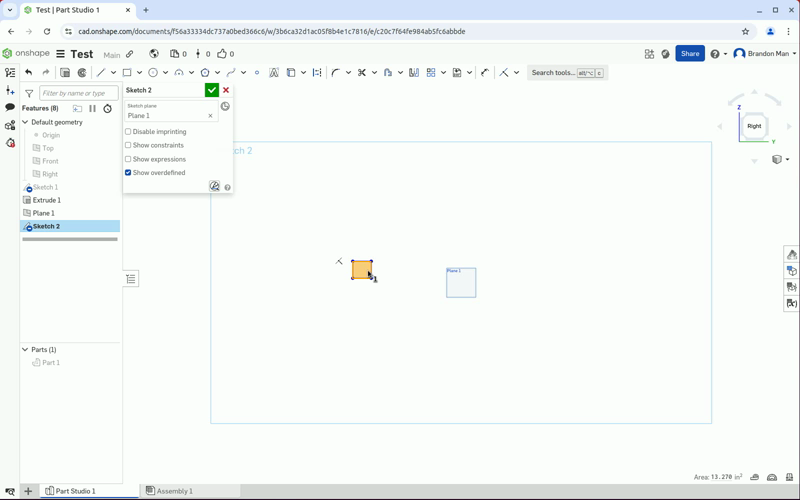
mouse_move(73, 352)
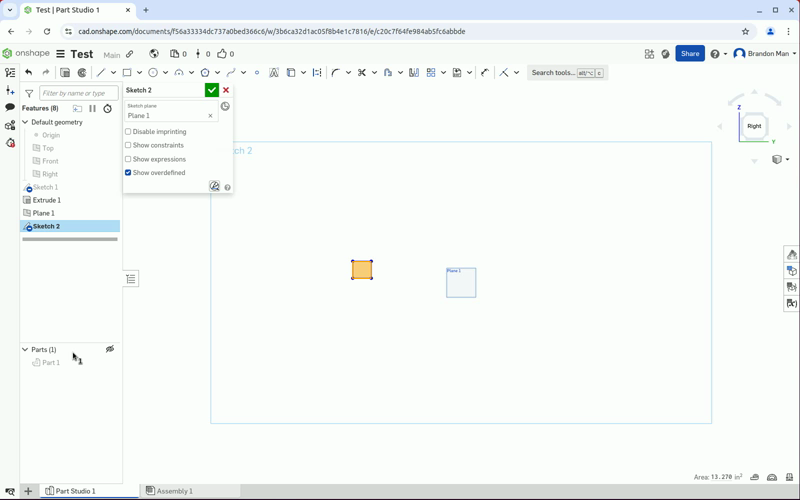
key(shift+y)
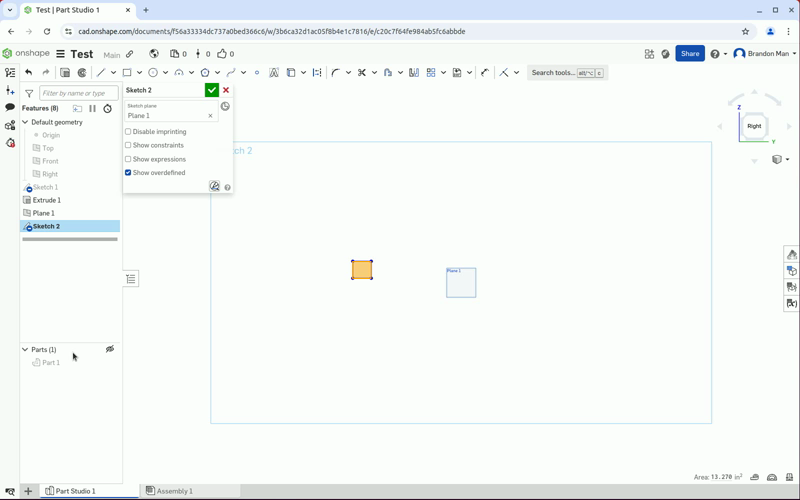
key(shift+e)
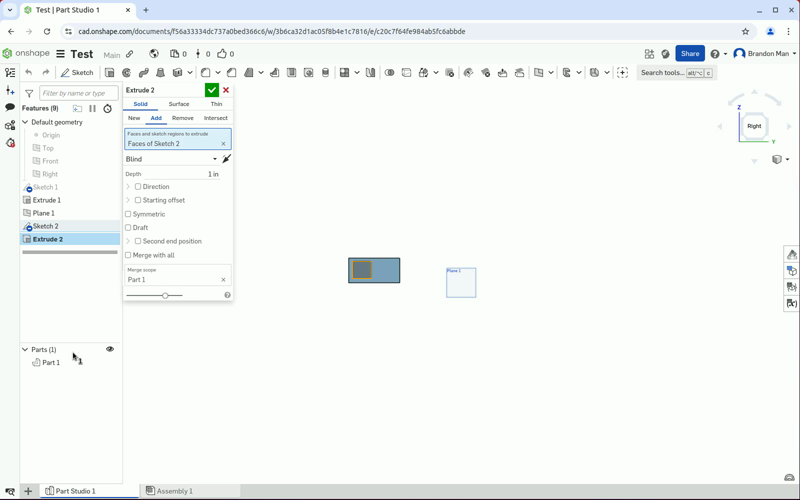
mouse_move(143, 106)
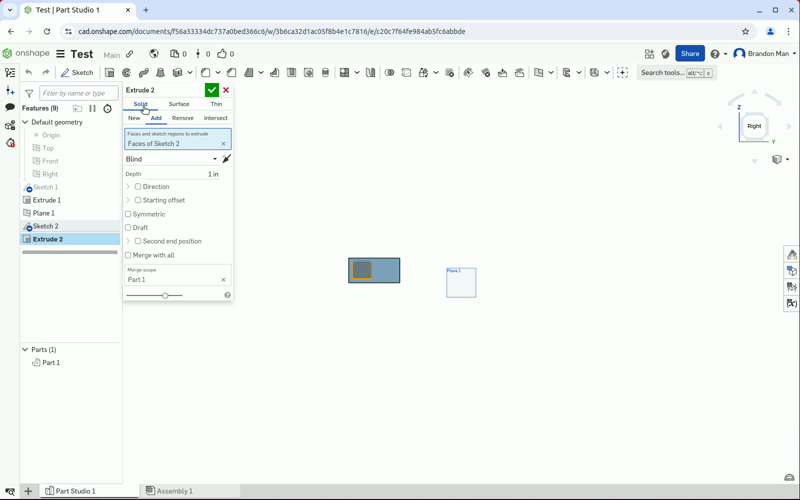
click(143, 106)
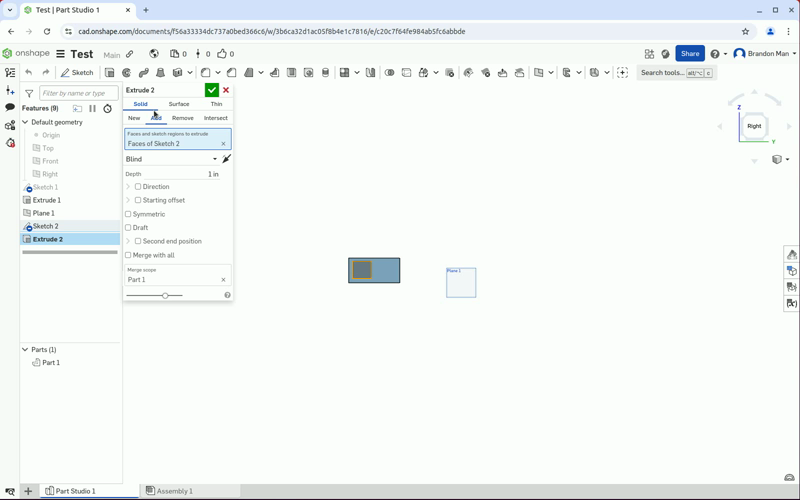
mouse_move(186, 120)
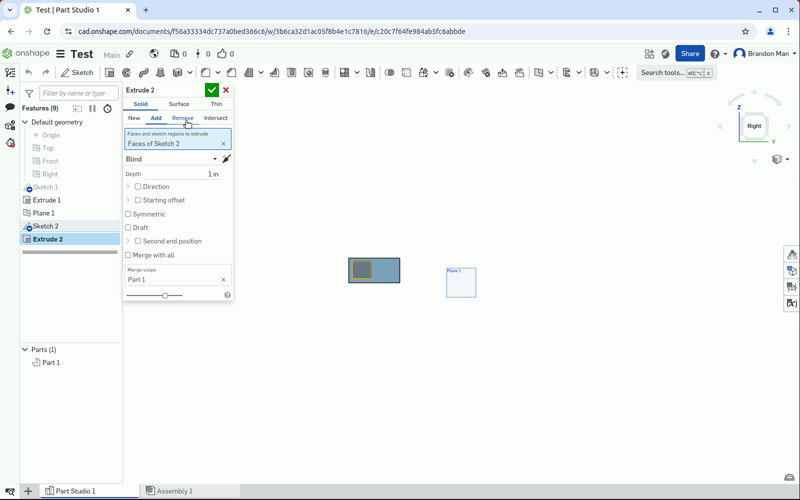
click(186, 120)
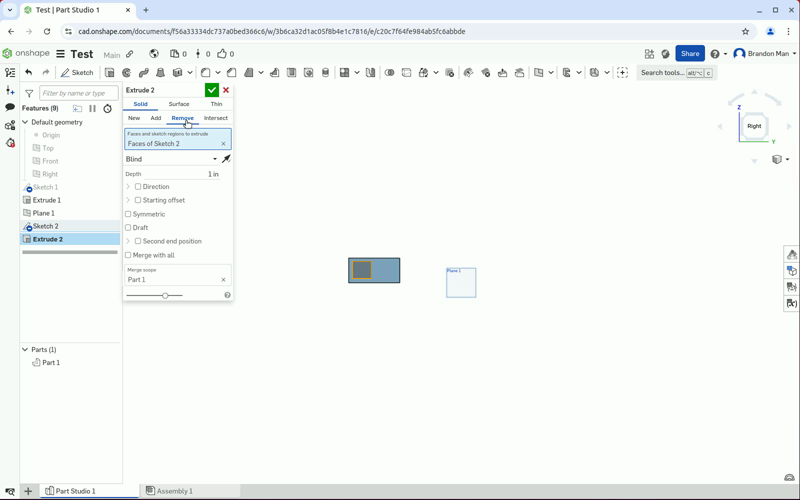
key(tab, 4)
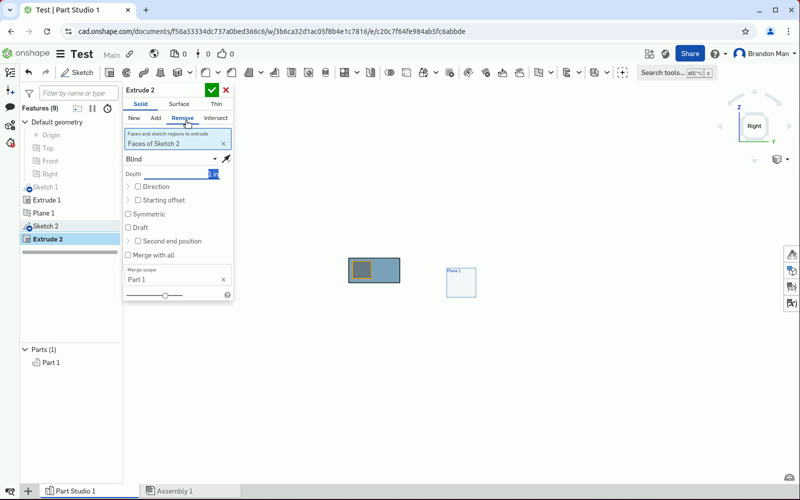
text(5.055)
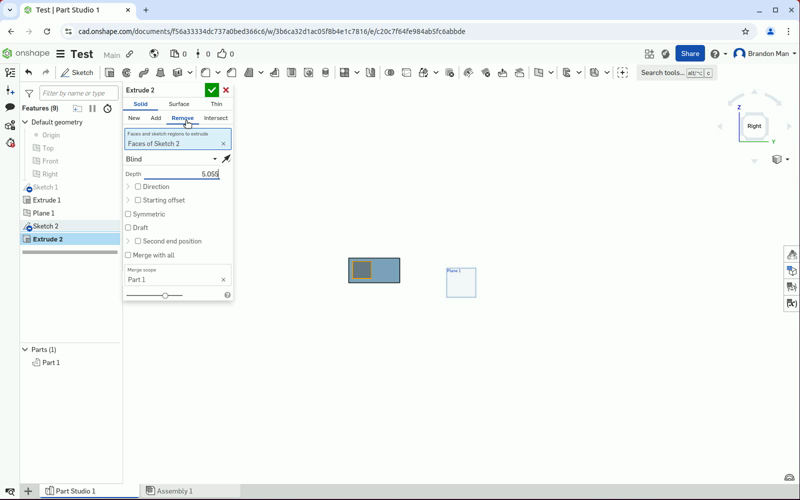
key(tab, 6)
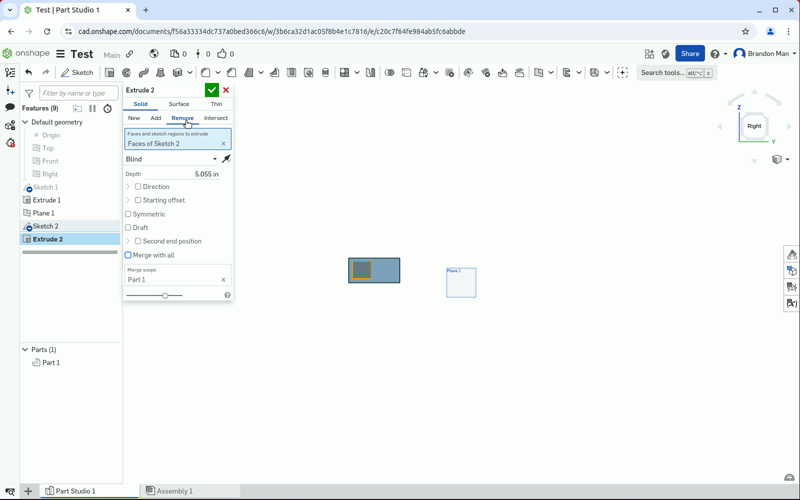
key(space)
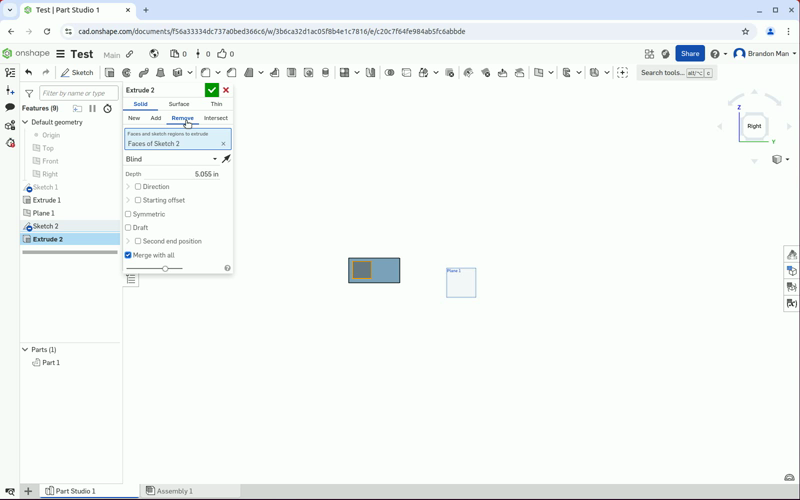
key(enter)
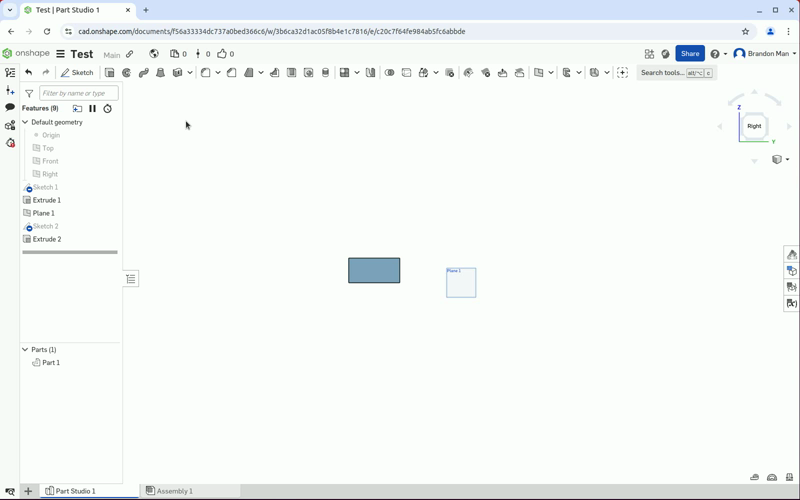
key(shift+h)
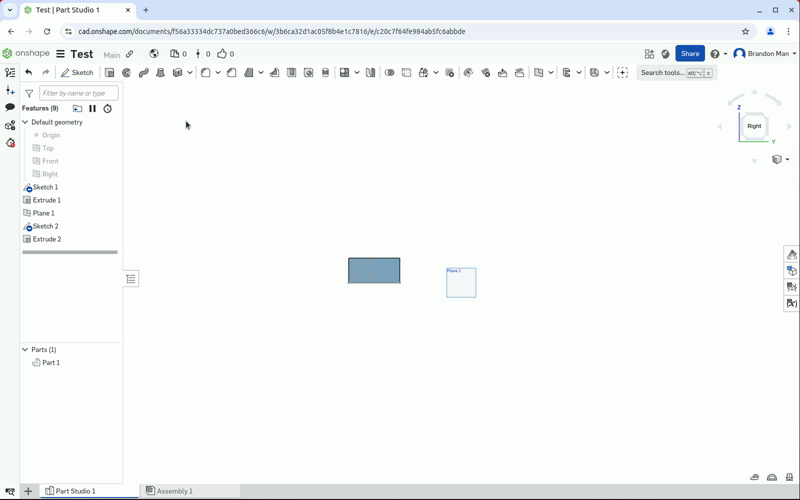
key(shift+h)
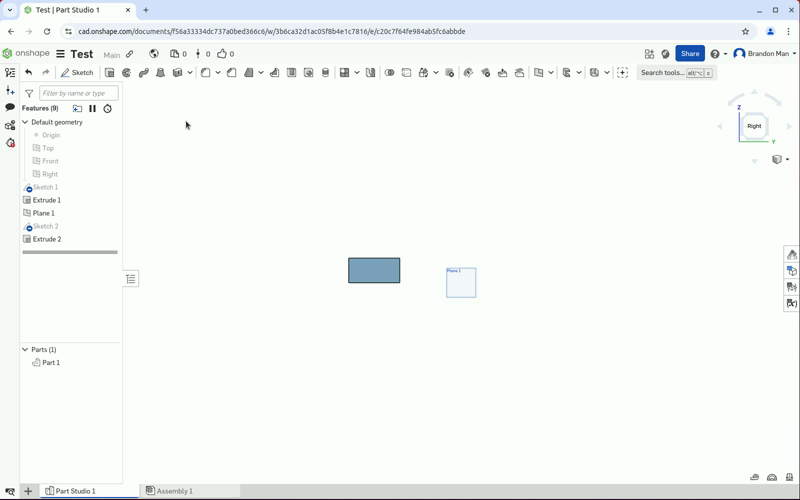
mouse_move(73, 189)
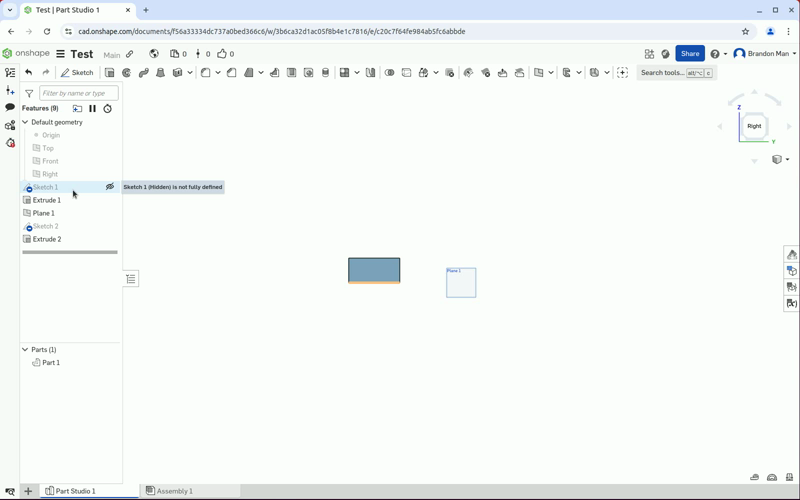
click(73, 189)
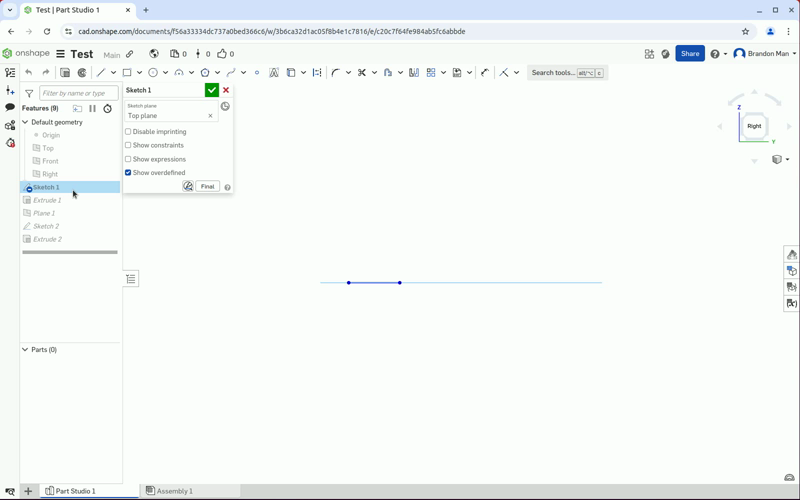
mouse_move(229, 92)
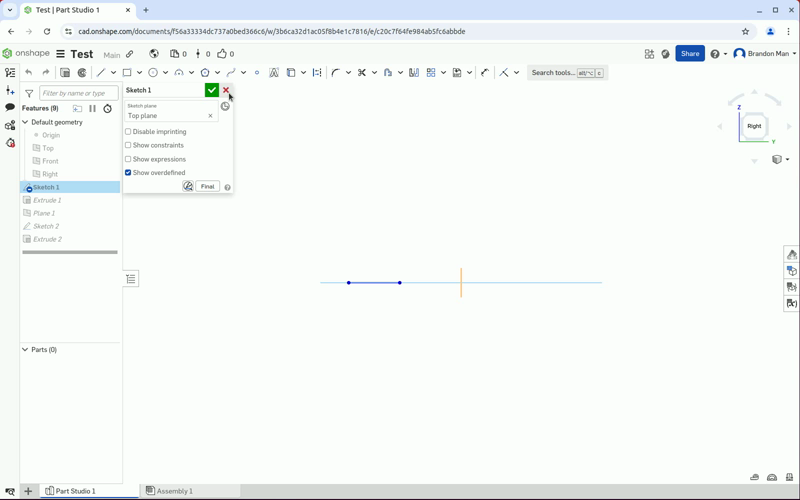
click(229, 92)
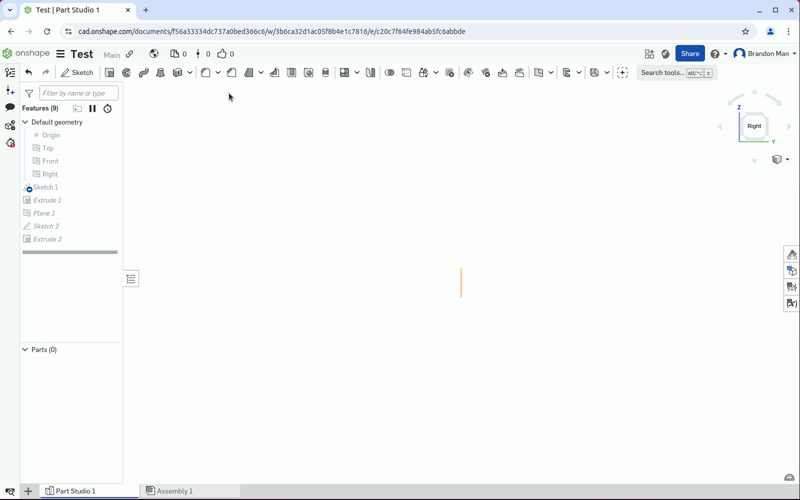
key(shift+s)
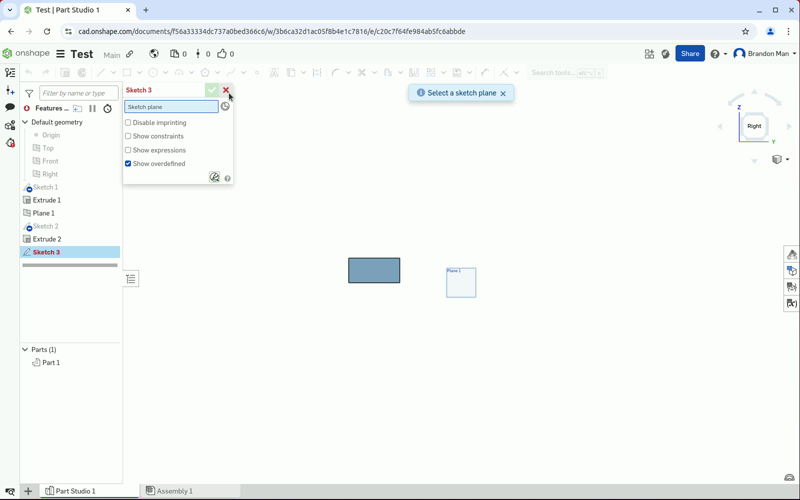
mouse_move(73, 215)
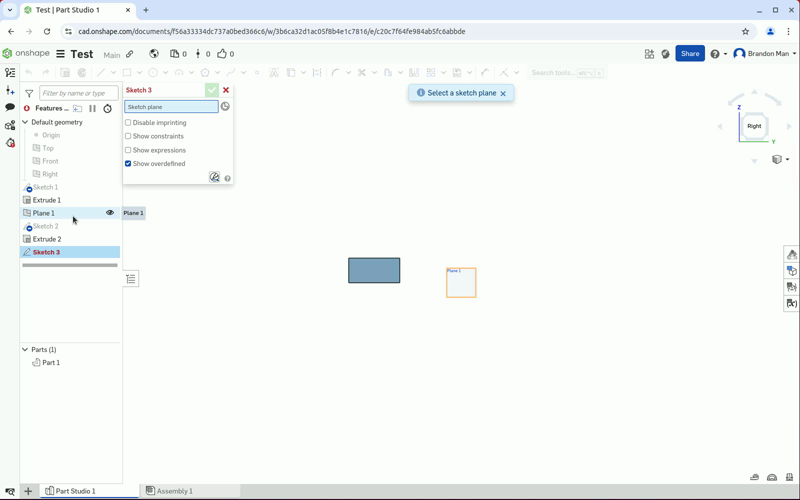
click(73, 215)
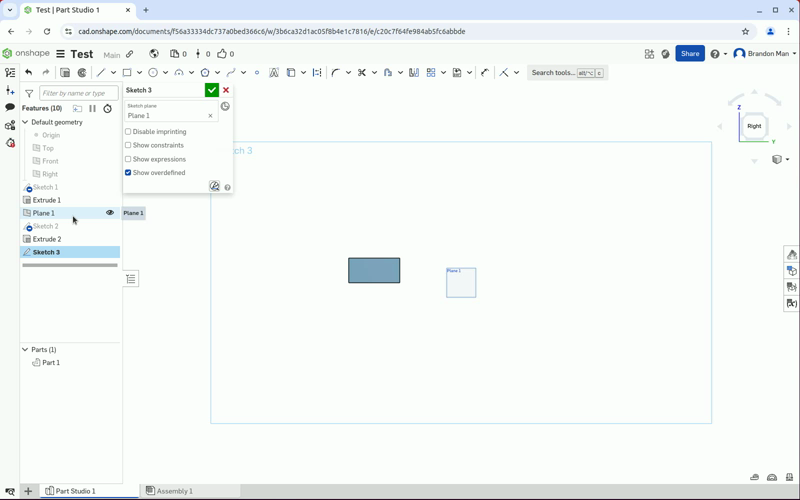
mouse_move(73, 352)
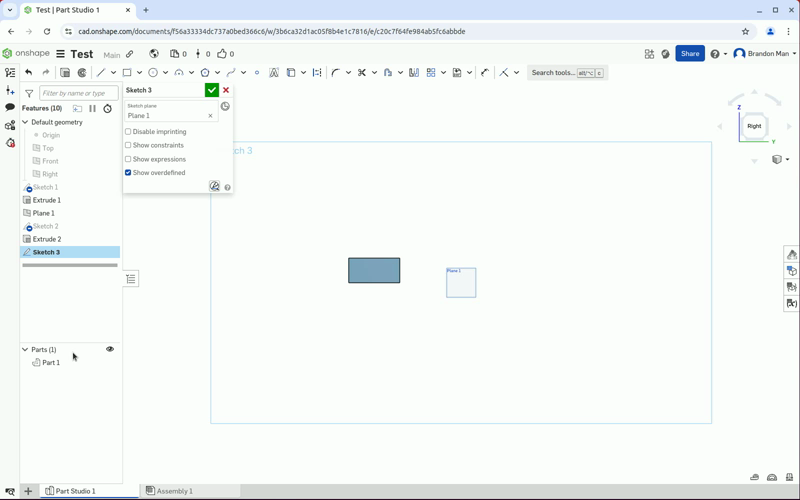
key(y)
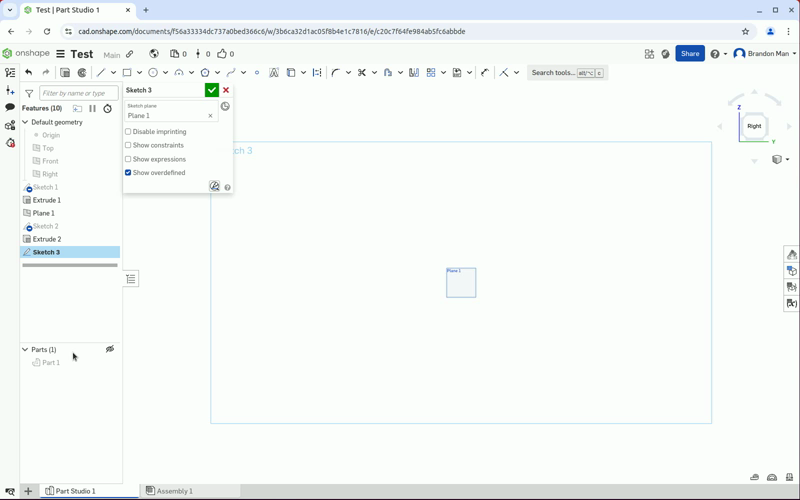
key(c)
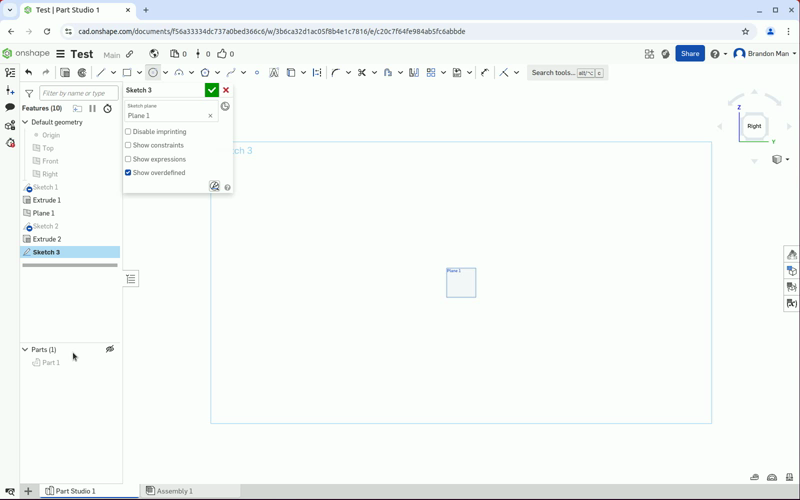
key_down(shift)
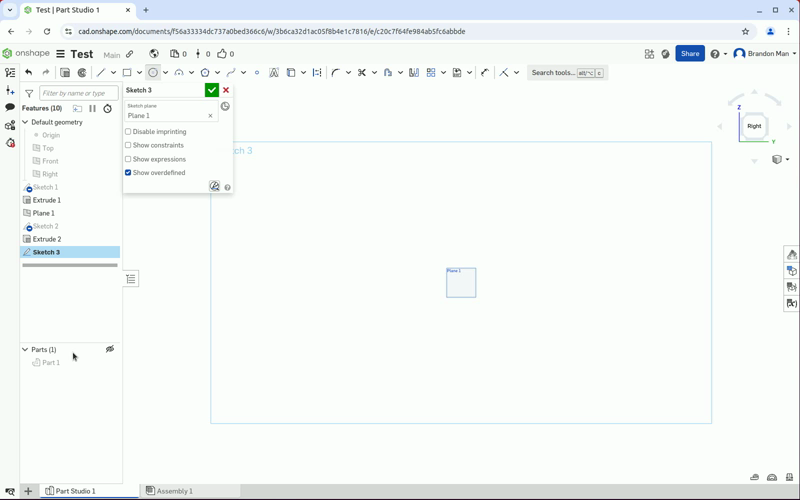
mouse_move(385, 270)
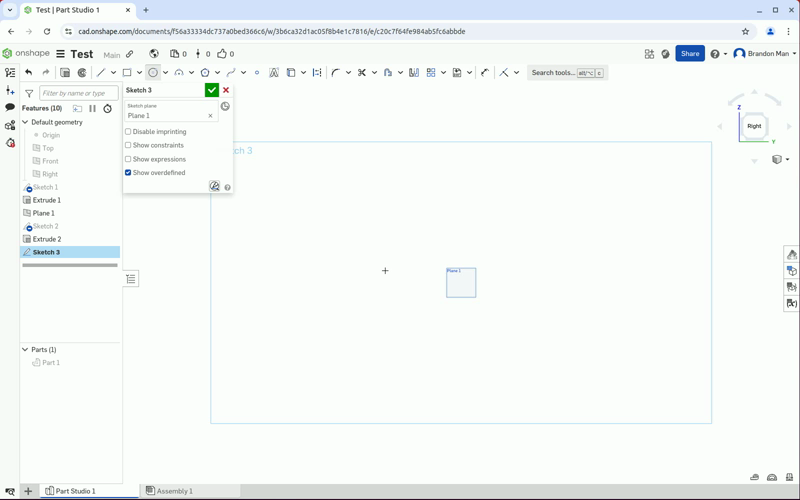
click(385, 270)
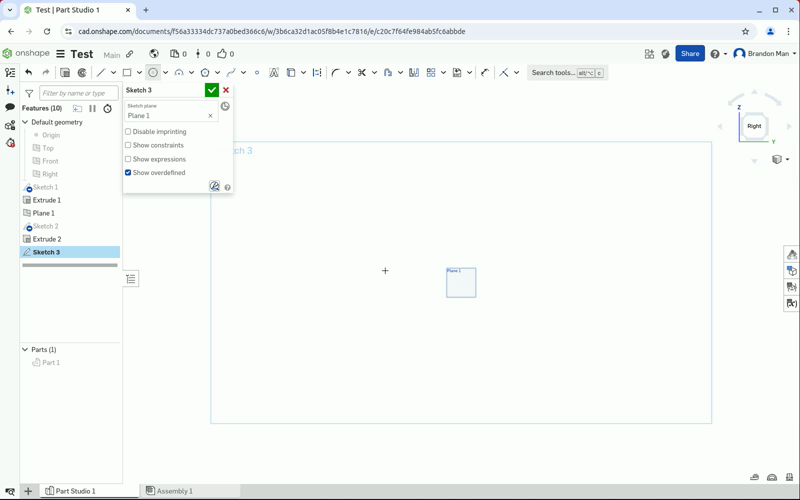
key_up(shift)
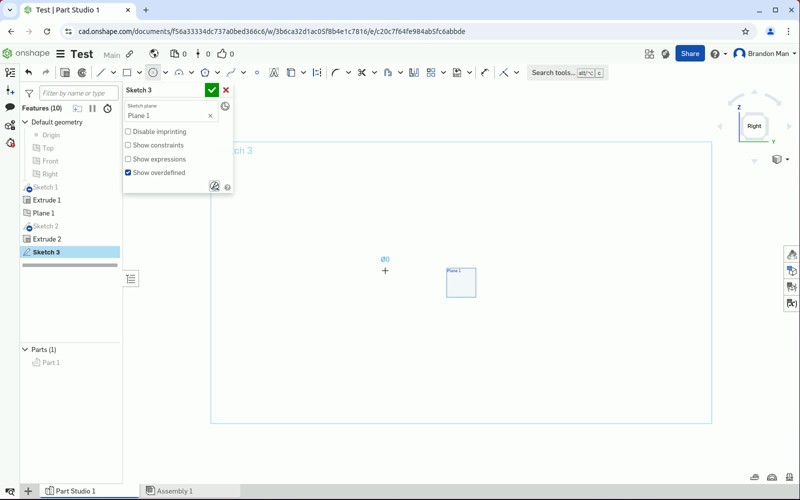
mouse_move(393, 270)
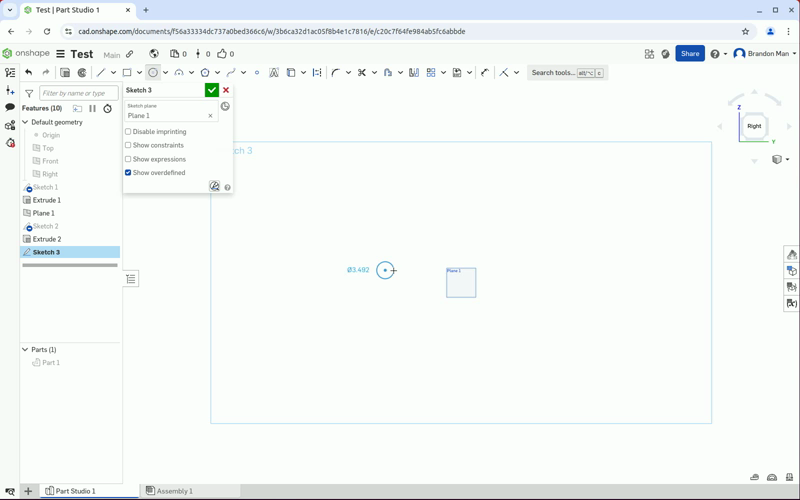
click(393, 270)
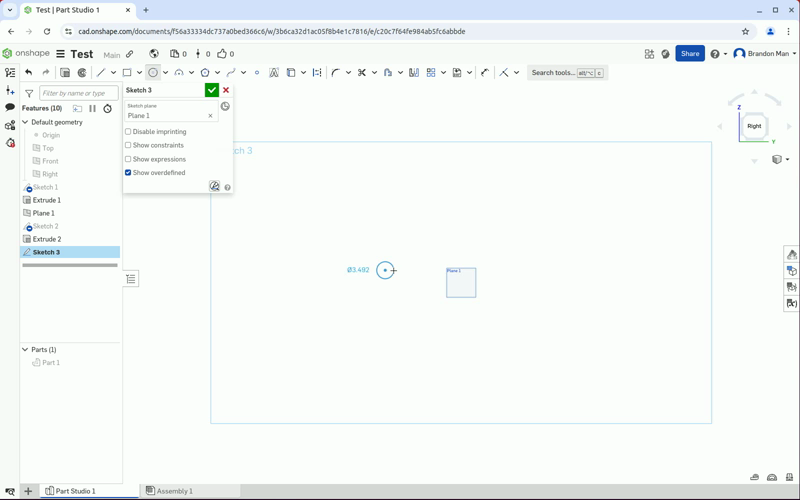
key(esc)
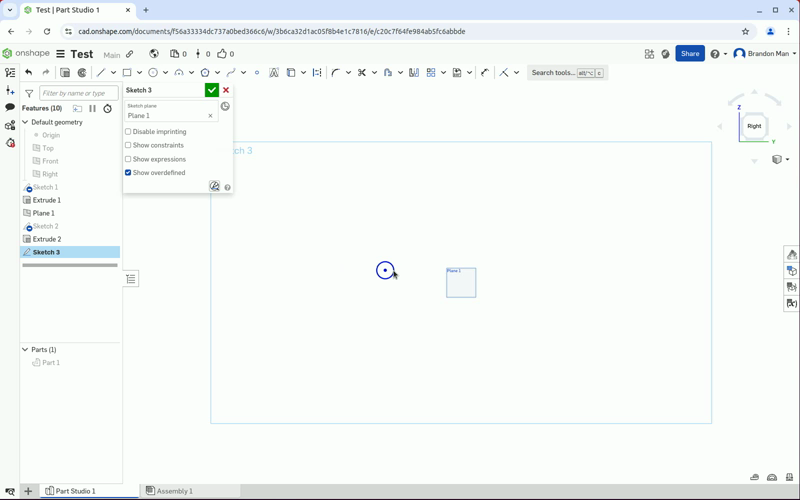
mouse_move(390, 276)
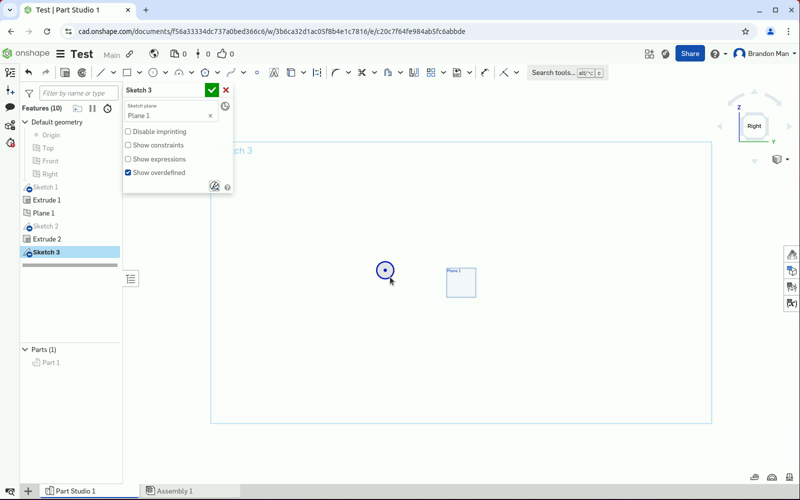
scroll(6)
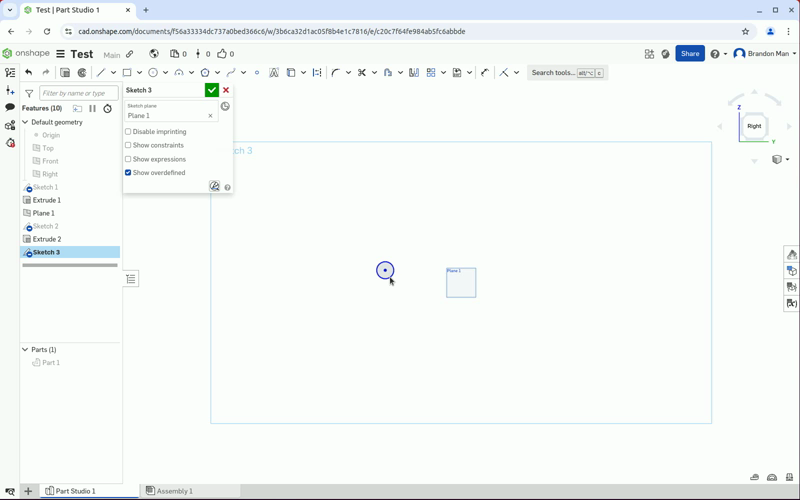
scroll(6)
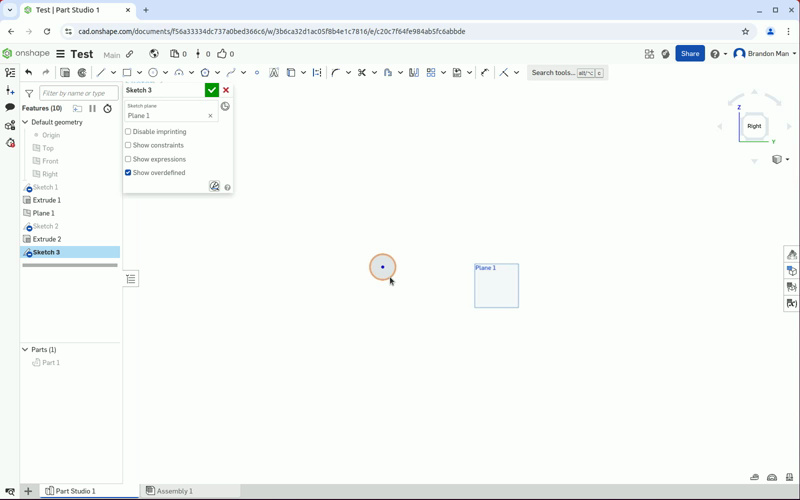
scroll(6)
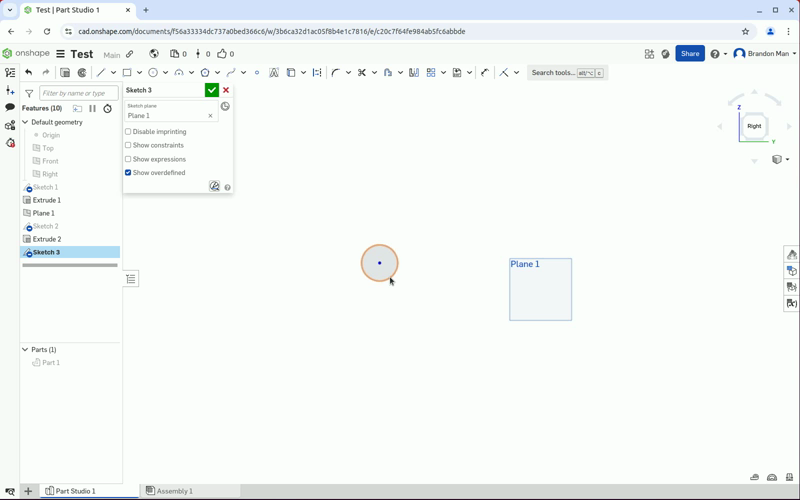
scroll(6)
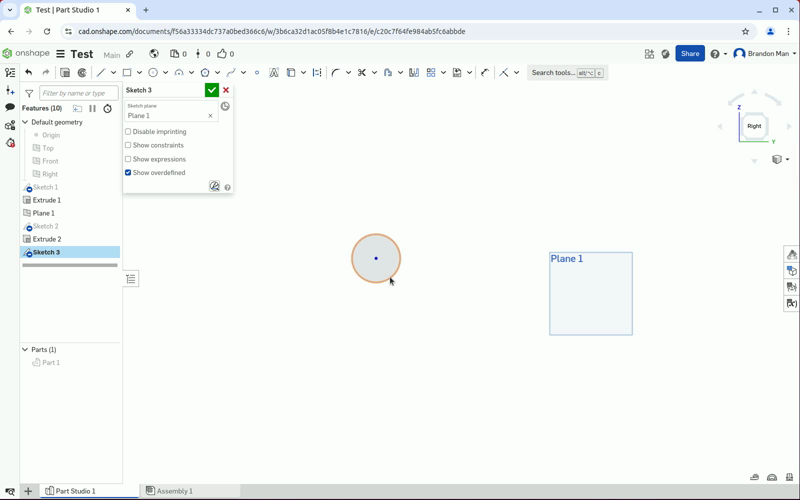
scroll(6)
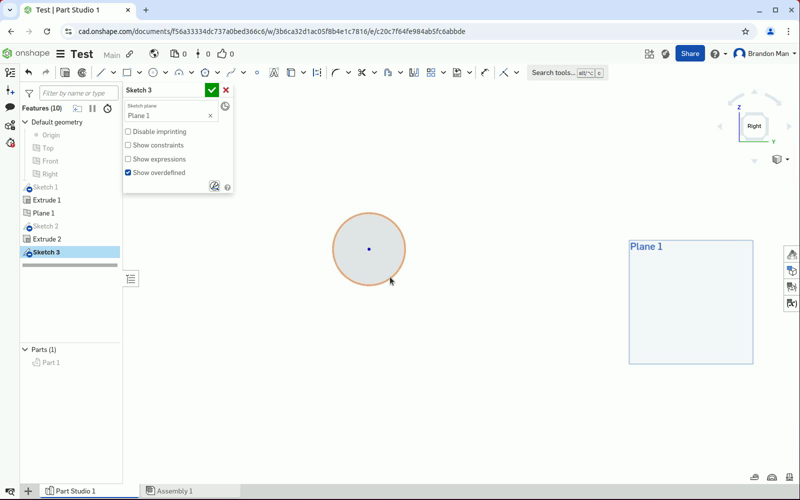
scroll(6)
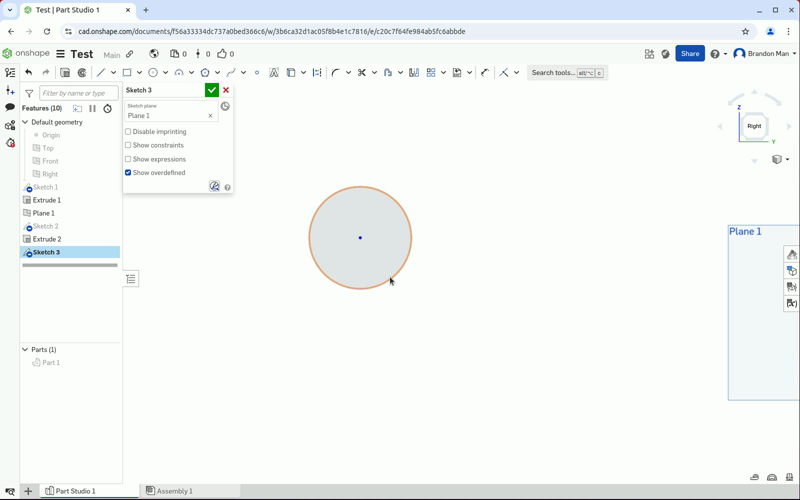
scroll(6)
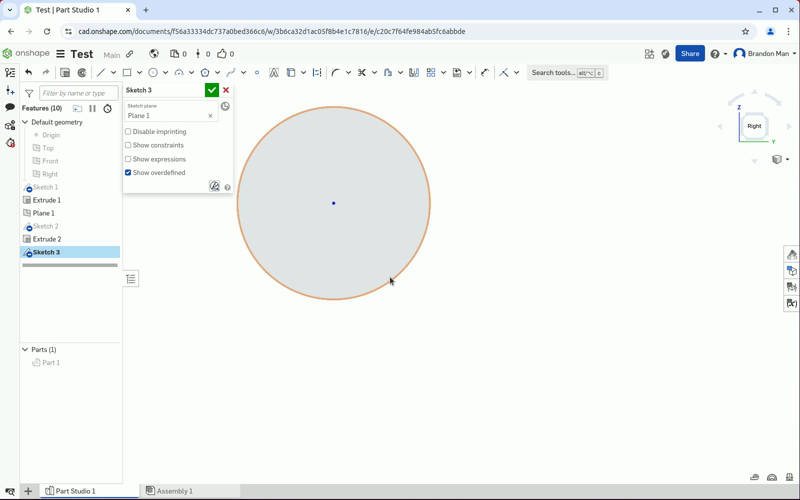
click(390, 276)
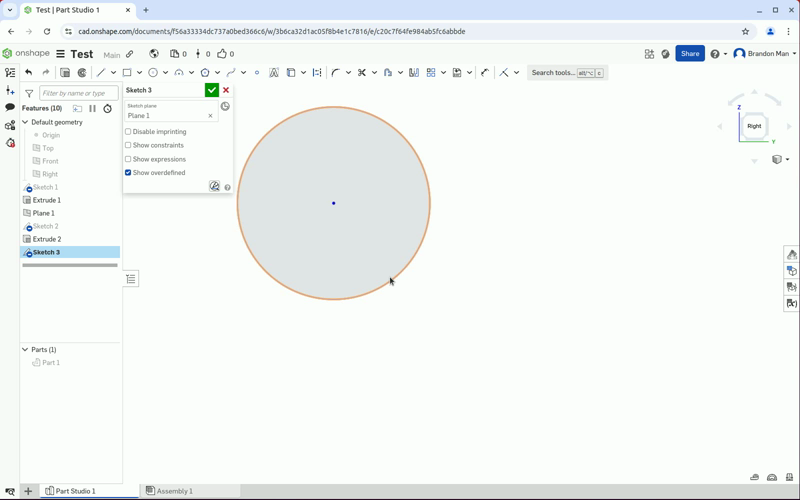
scroll(-6)
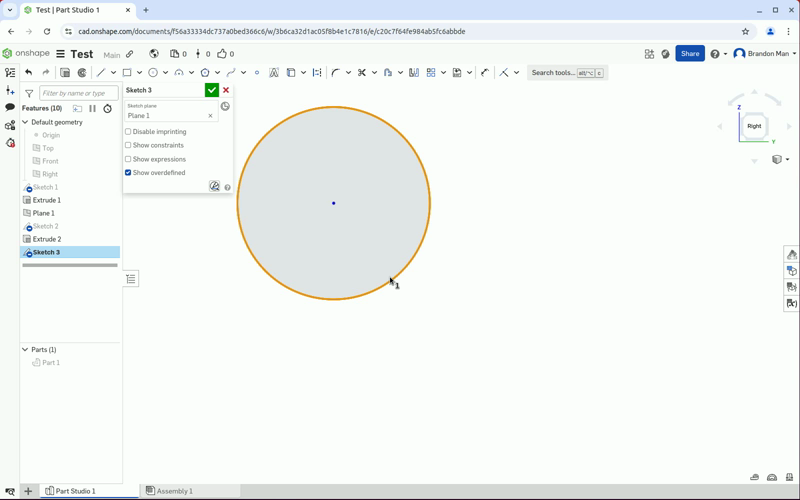
scroll(-6)
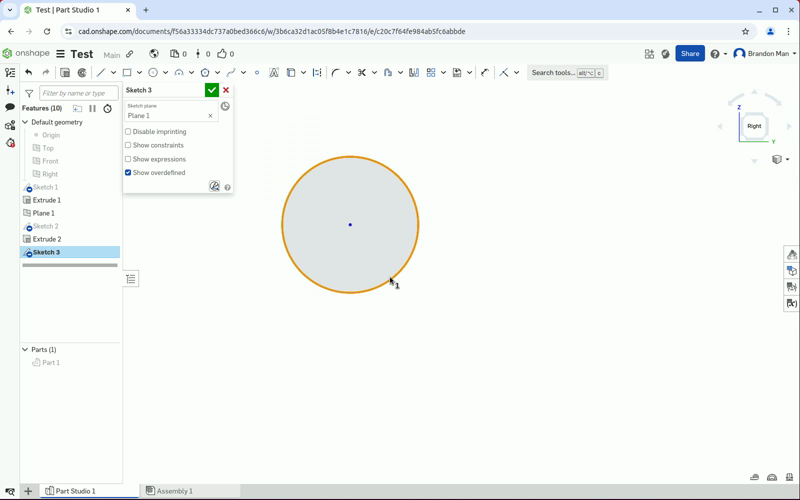
scroll(-6)
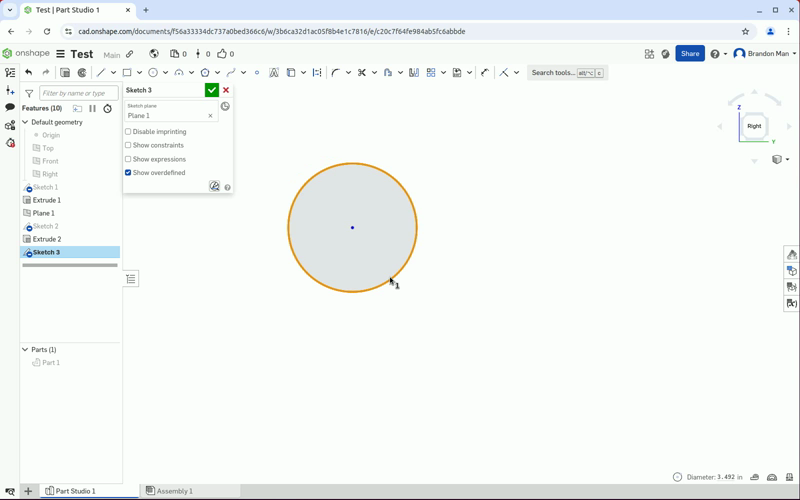
scroll(-6)
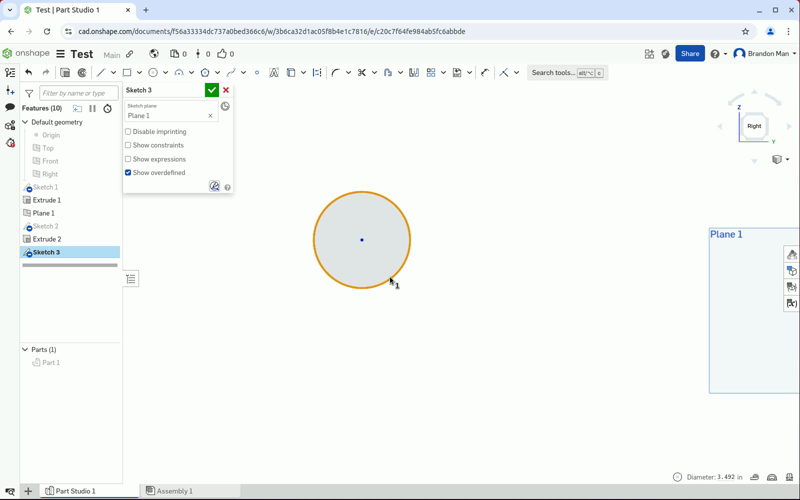
scroll(-6)
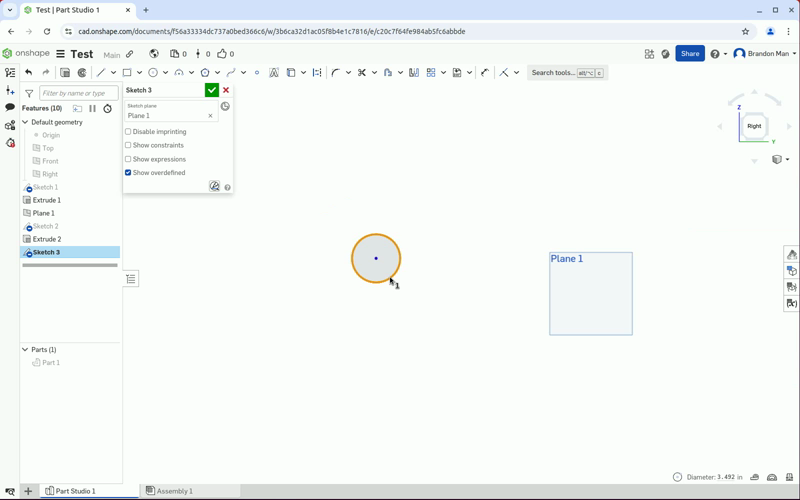
scroll(-6)
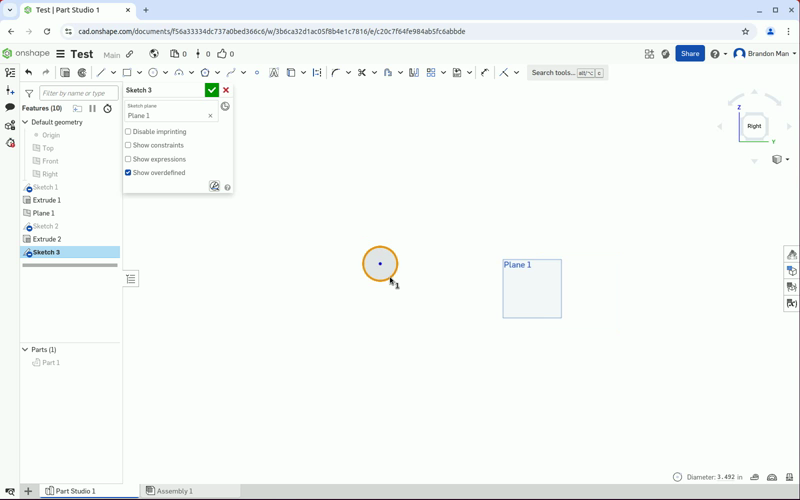
scroll(-6)
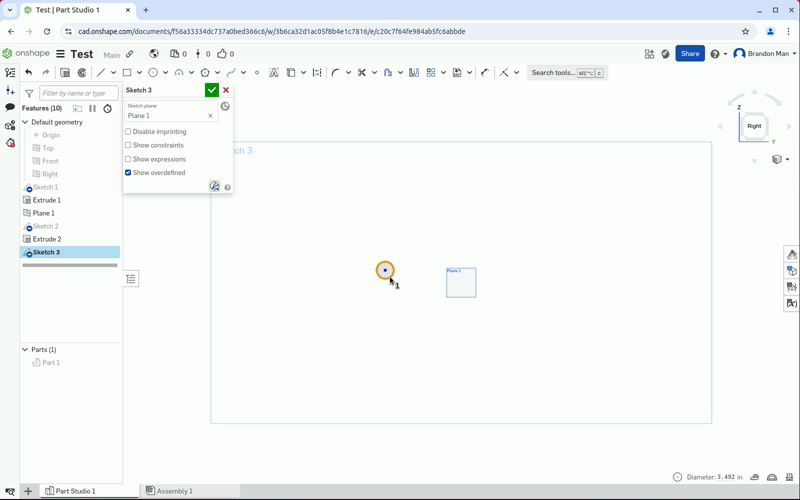
mouse_move(73, 352)
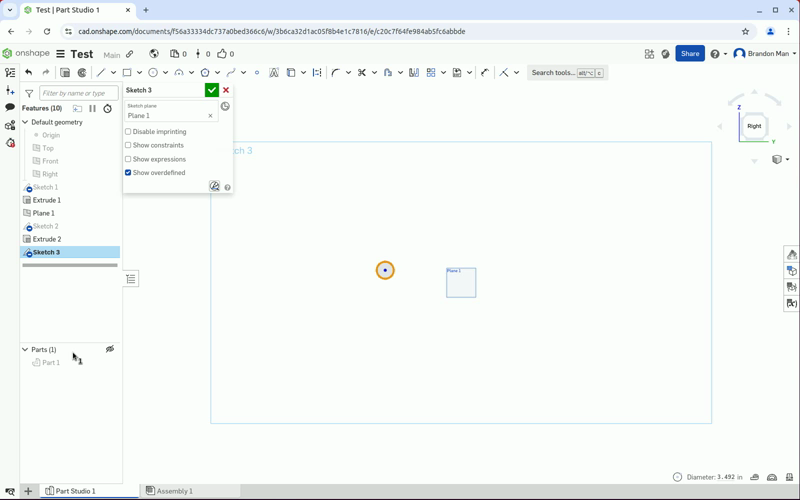
key(shift+y)
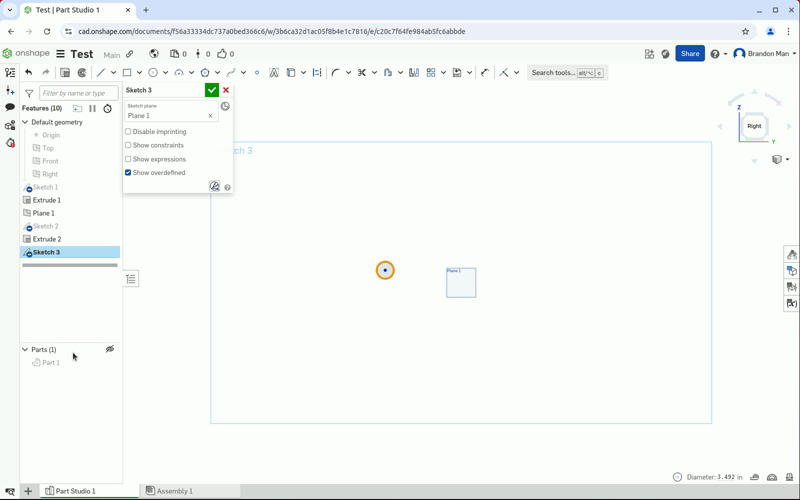
key(shift+e)
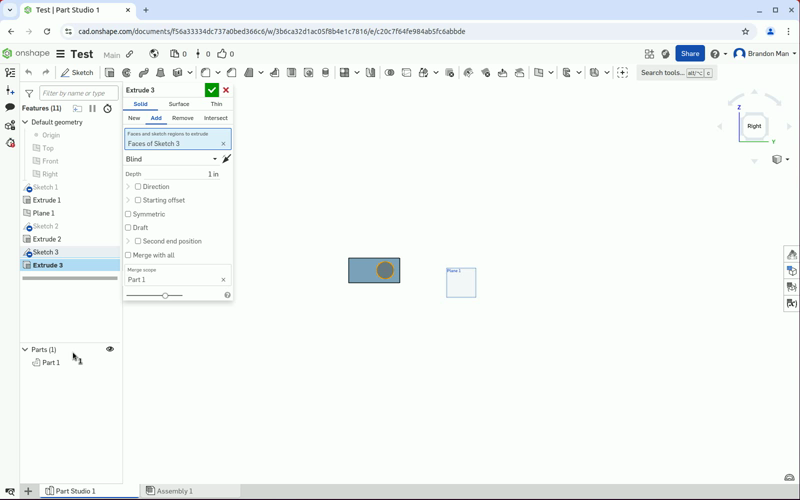
mouse_move(143, 106)
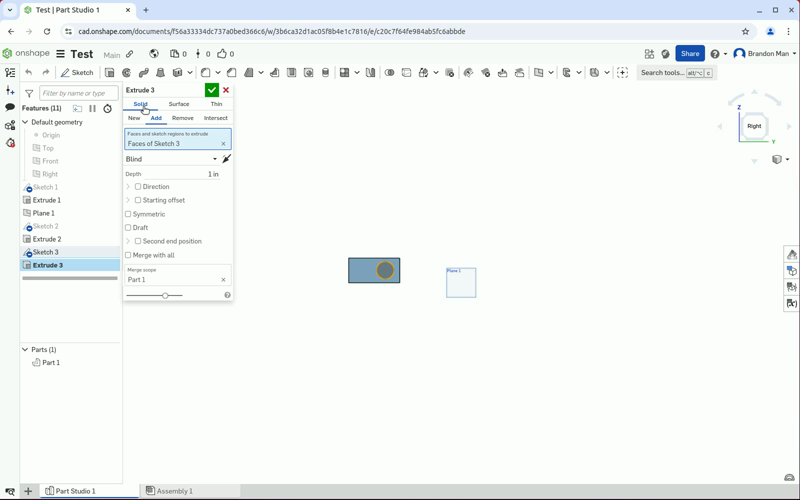
click(143, 106)
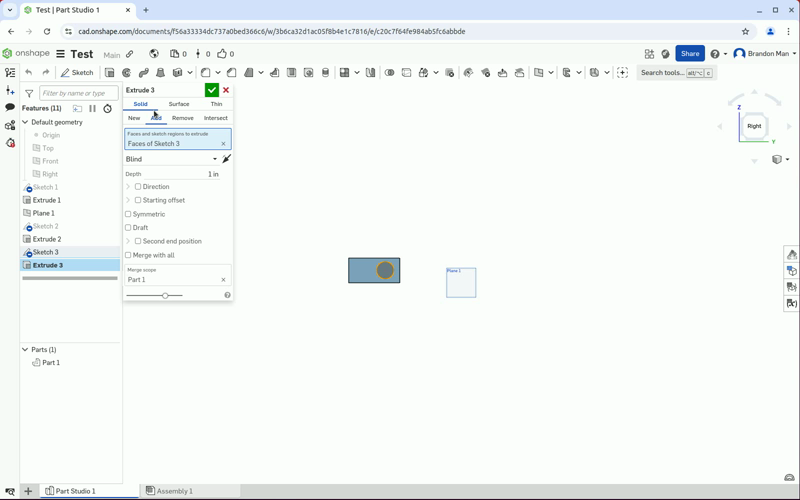
mouse_move(186, 120)
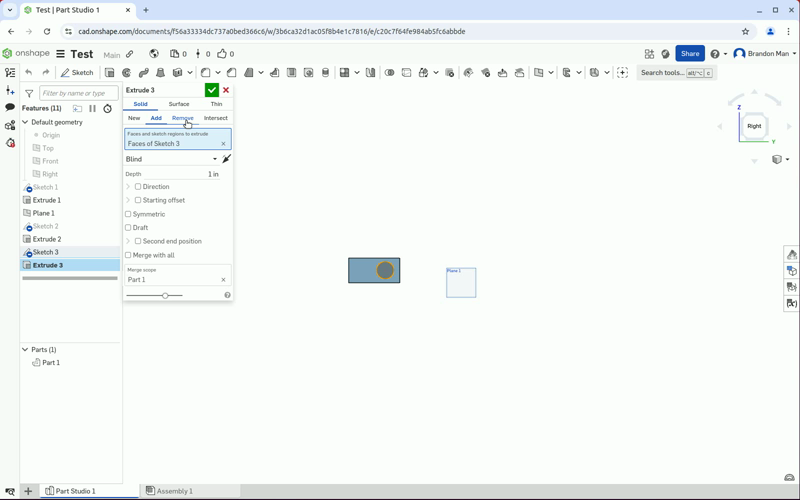
click(186, 120)
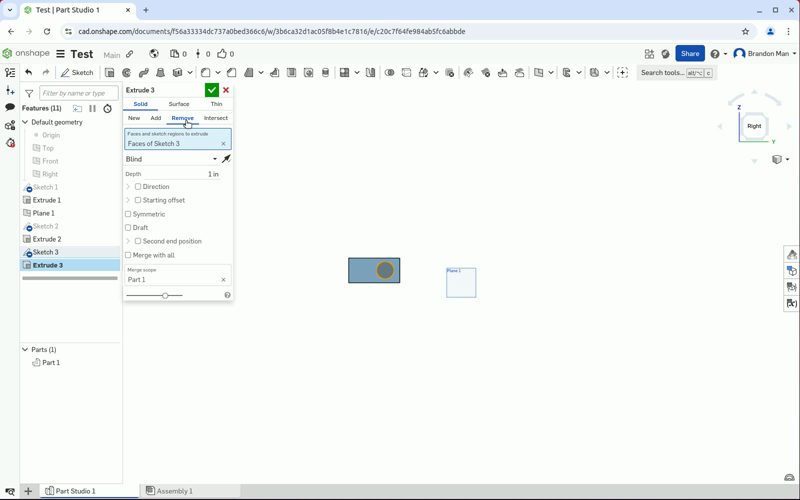
key(tab, 4)
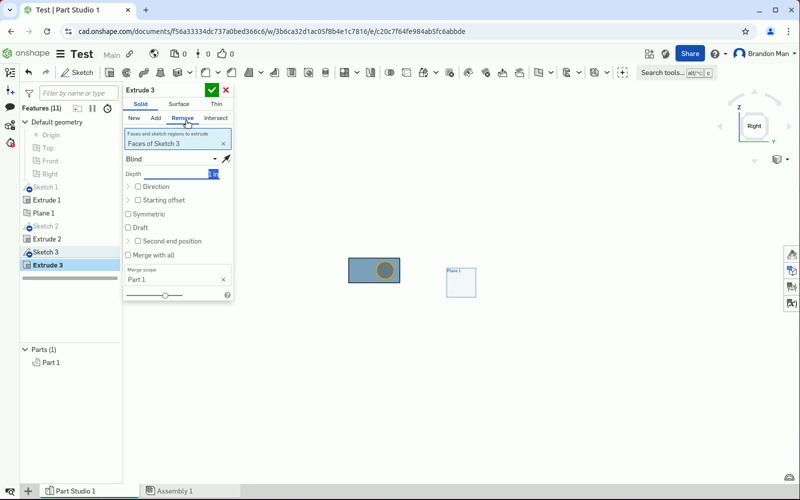
text(10.351)
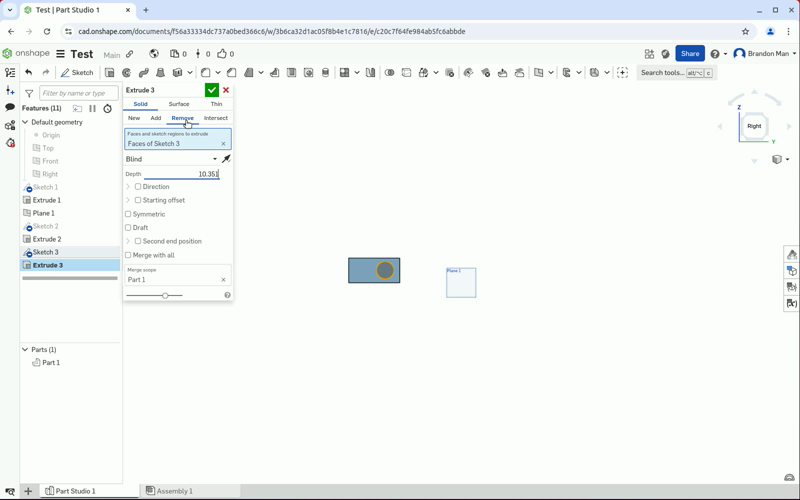
key(tab, 6)
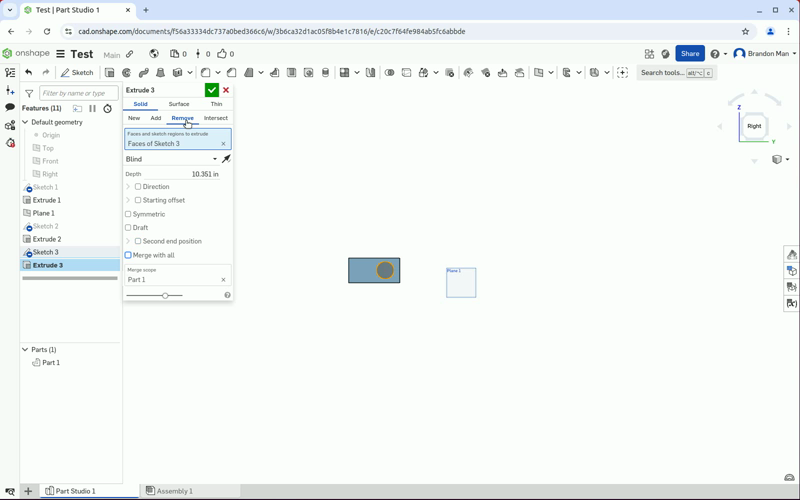
key(space)
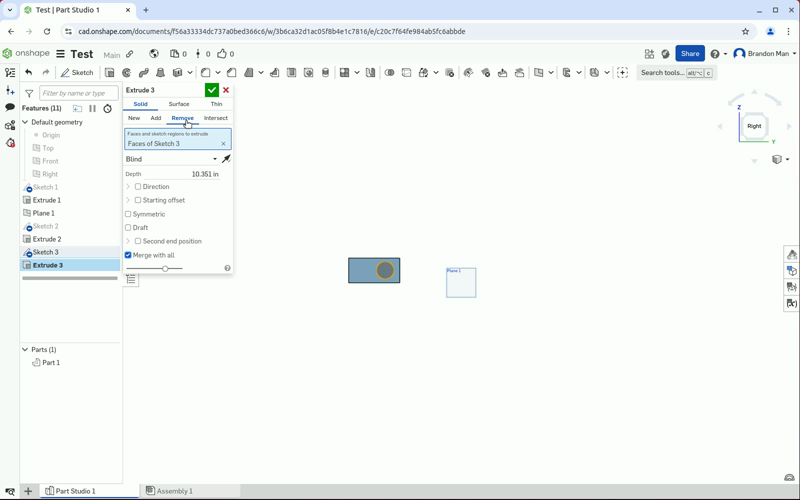
key(enter)
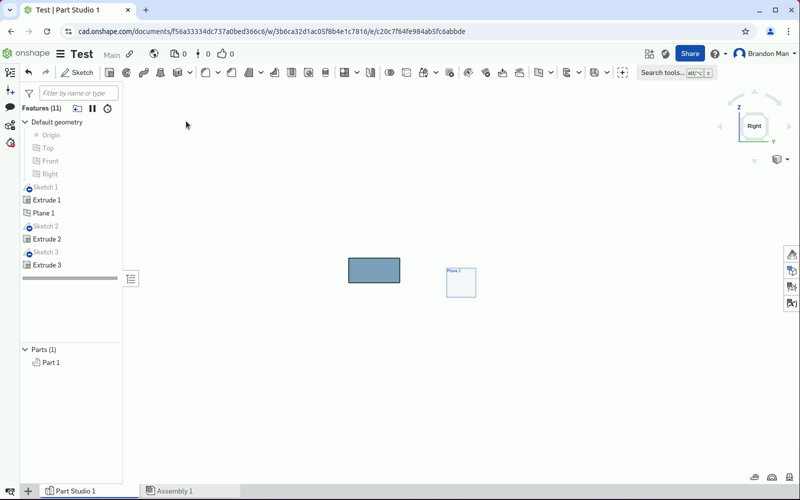
key(shift+h)
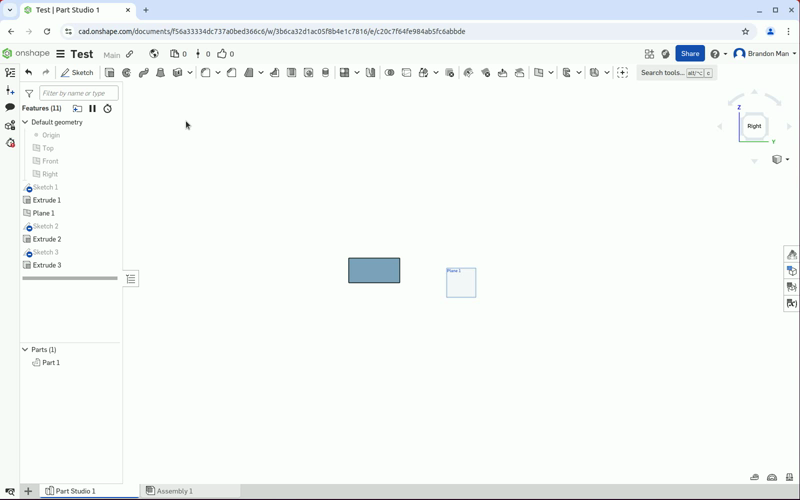
key(shift+h)
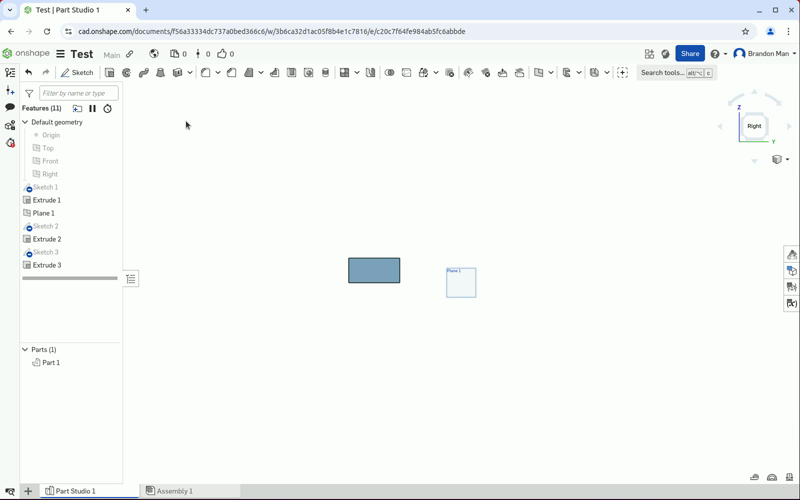
mouse_move(73, 189)
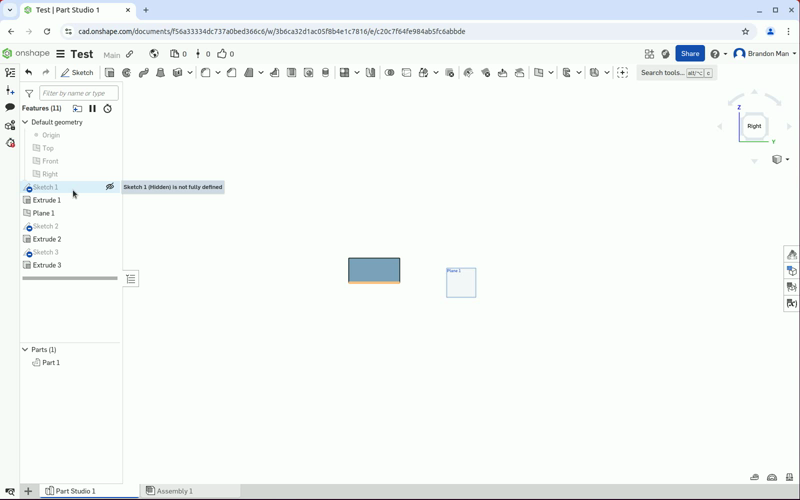
click(73, 189)
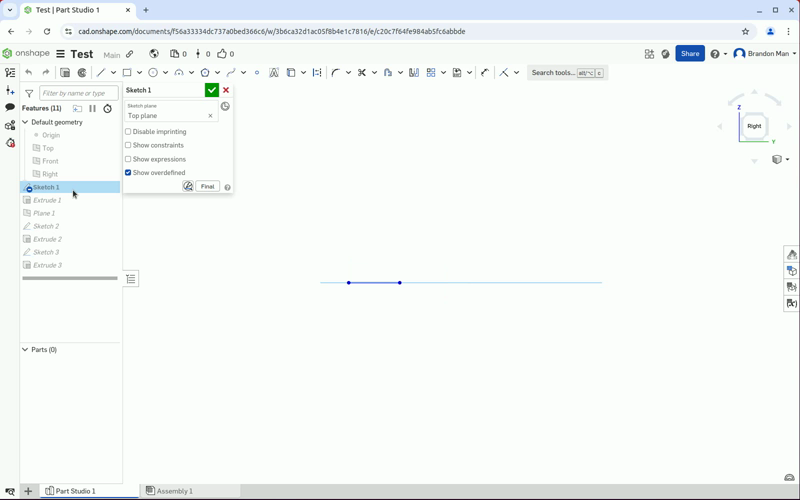
mouse_move(229, 92)
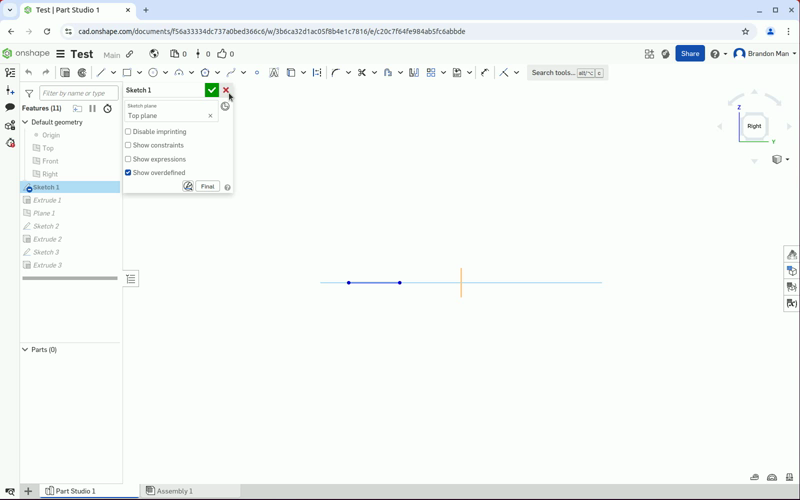
click(229, 92)
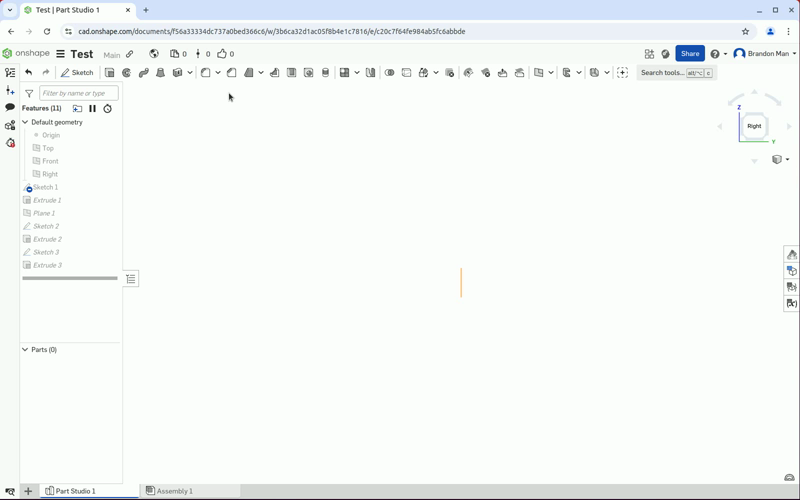
mouse_move(73, 352)
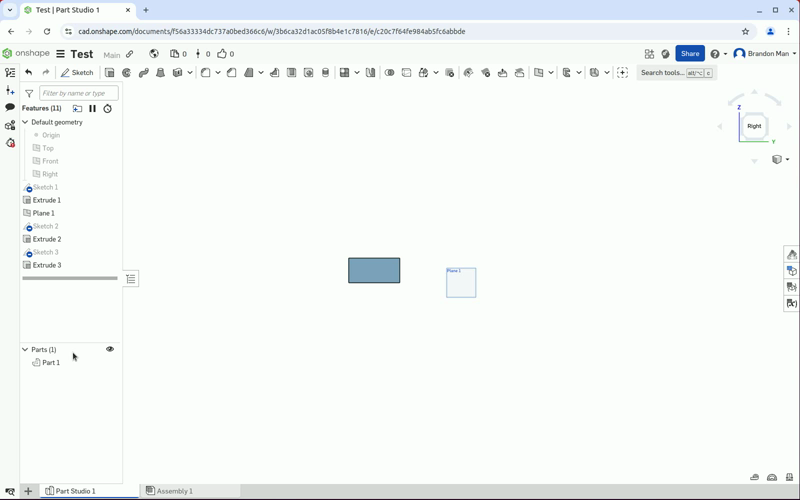
key(y)
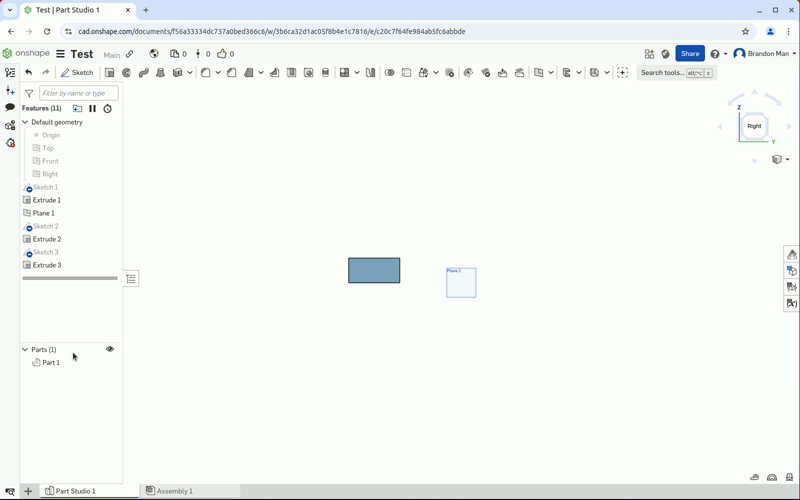
key(shift+p)
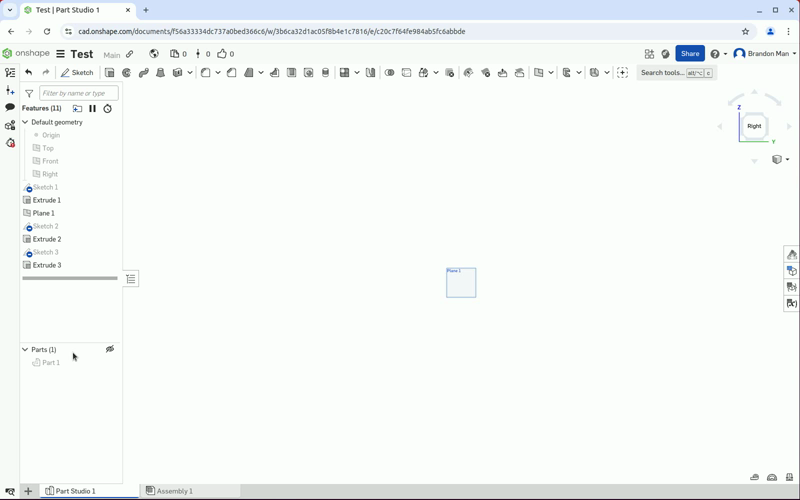
key(space)
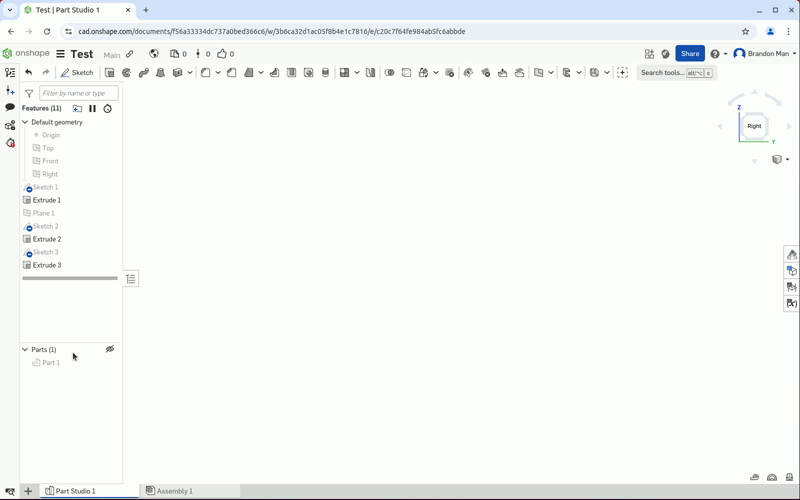
key_down(shift)
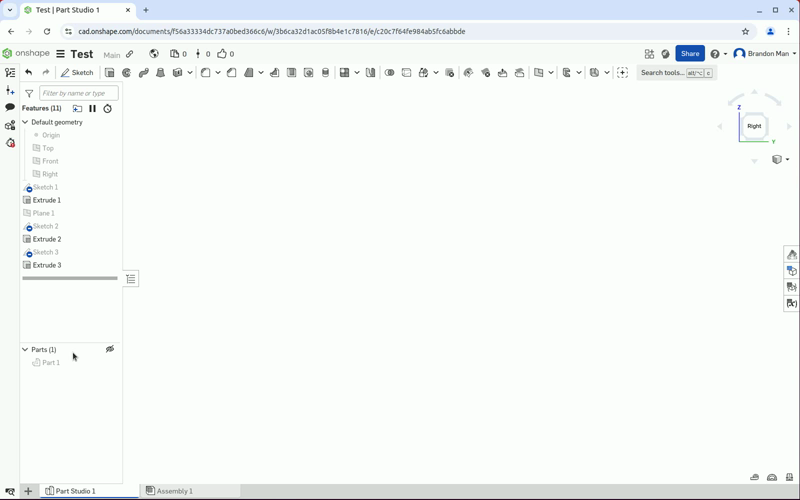
key(right)
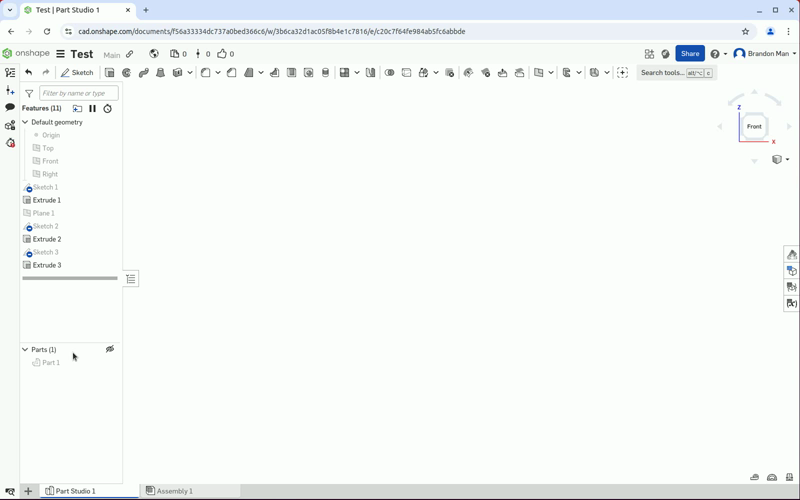
key_up(shift)
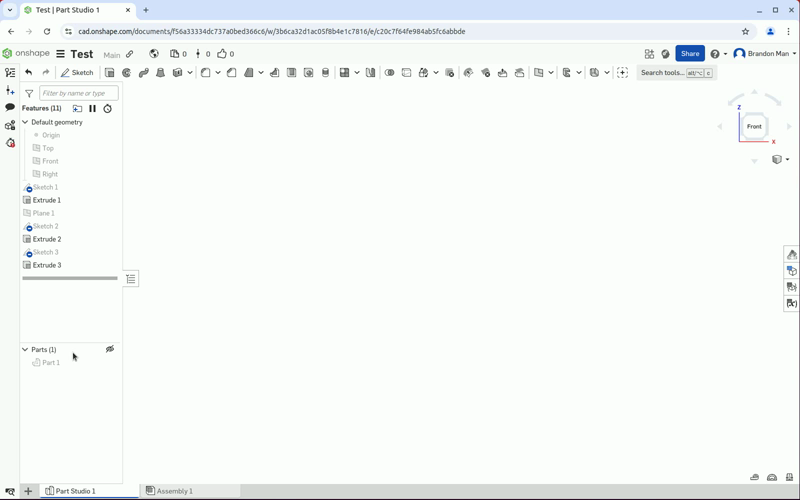
mouse_move(73, 352)
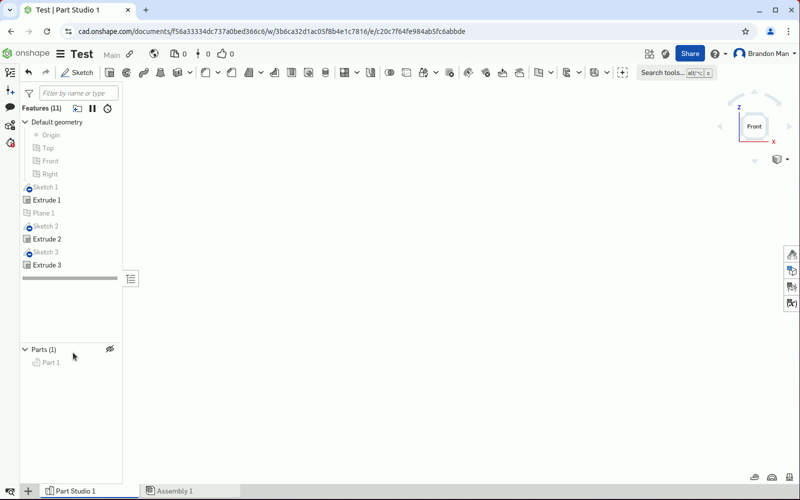
key(shift+y)
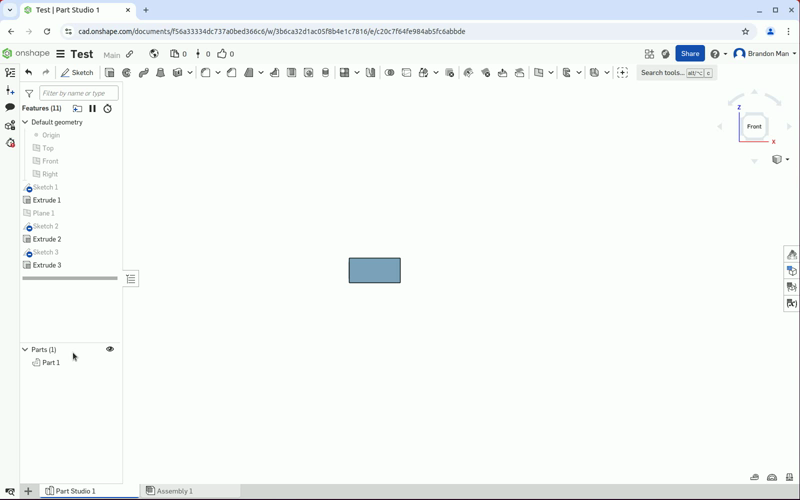
mouse_move(541, 75)
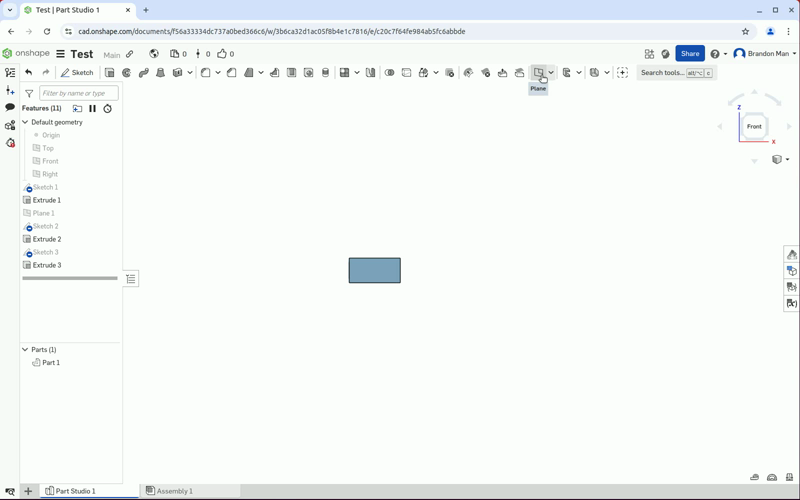
click(541, 75)
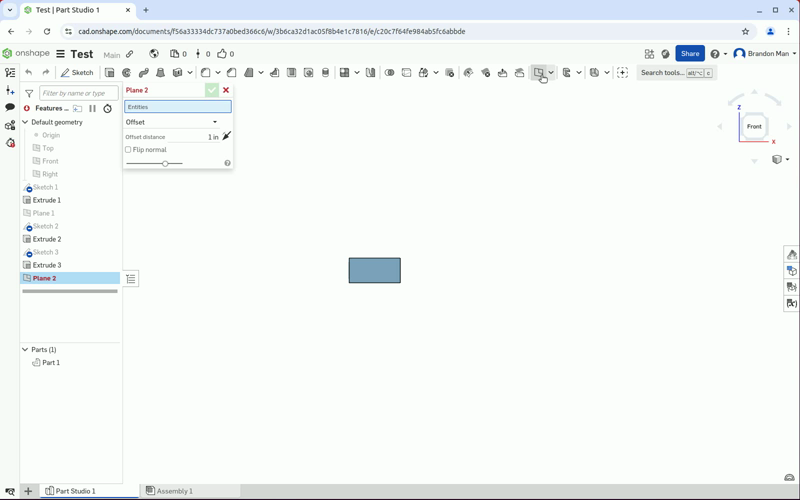
mouse_move(73, 163)
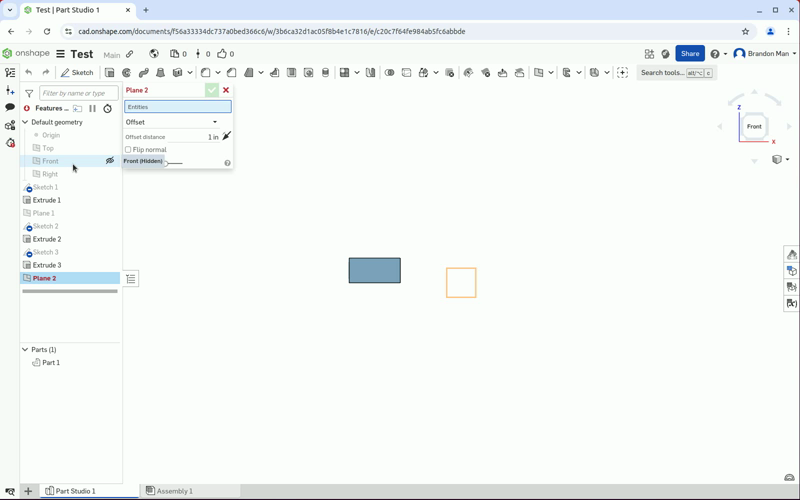
click(73, 163)
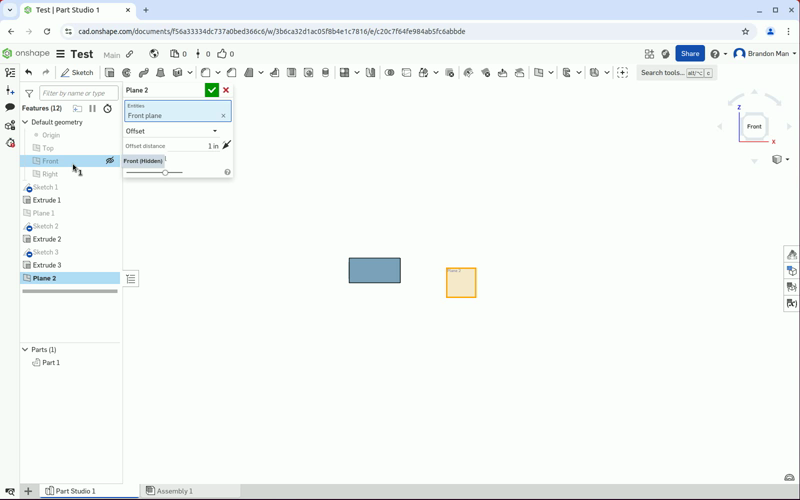
key(tab, 2)
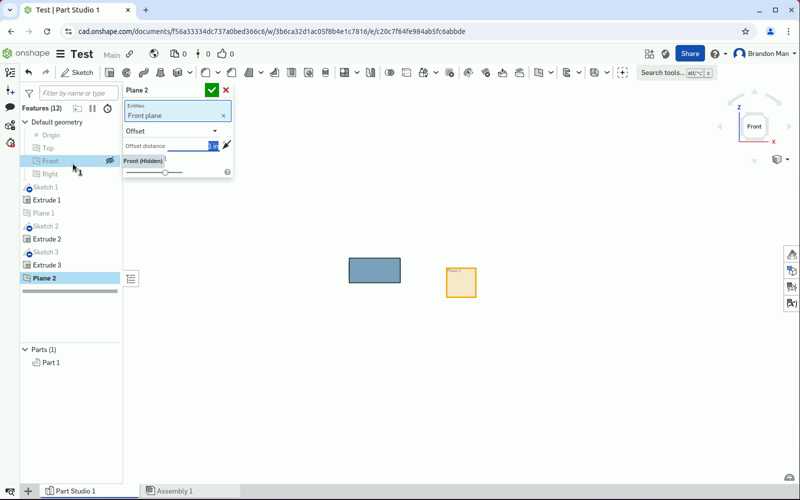
text(23.108)
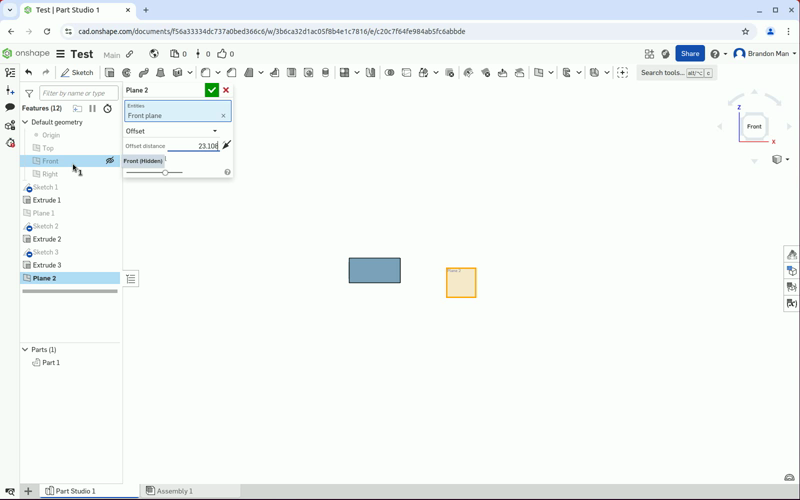
key(enter, 2)
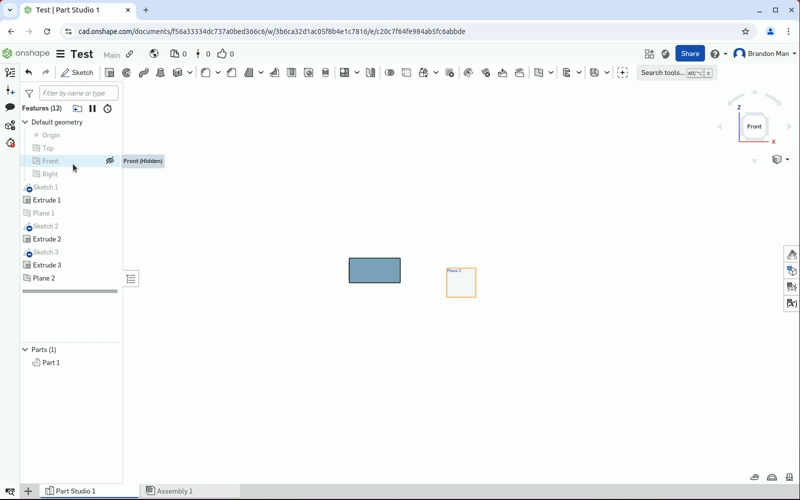
key(shift+s)
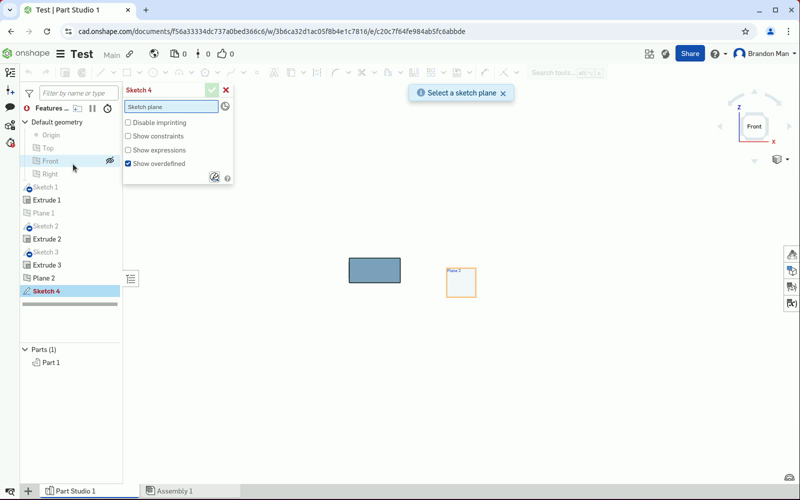
mouse_move(73, 280)
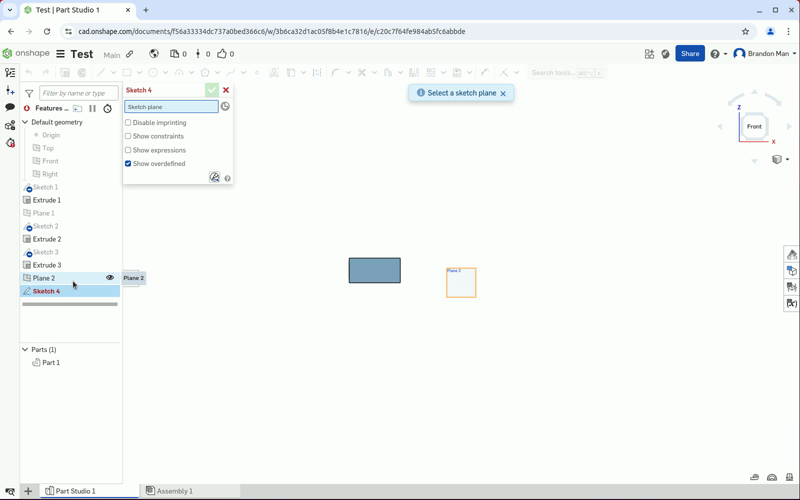
click(73, 280)
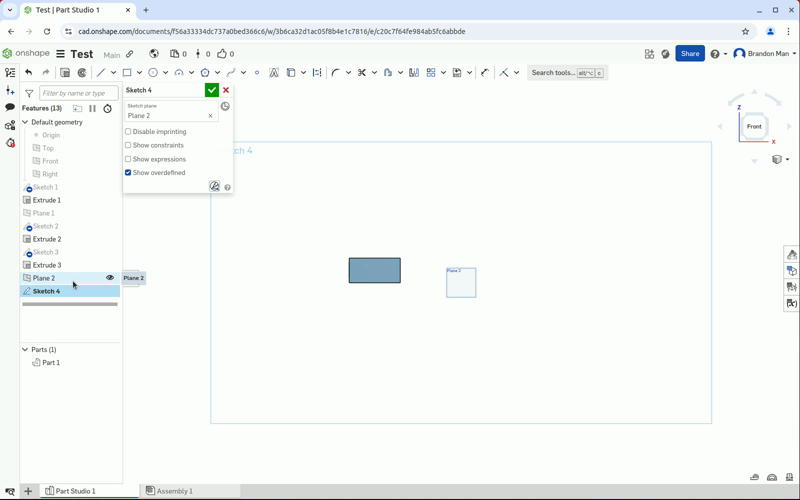
mouse_move(73, 352)
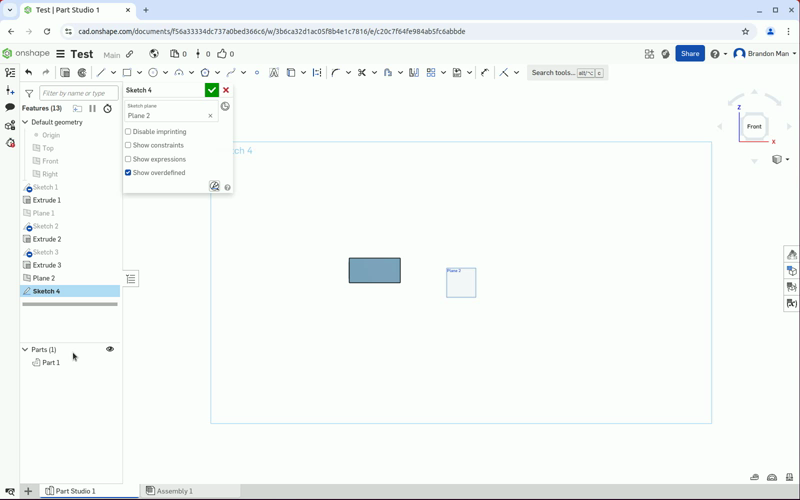
key(y)
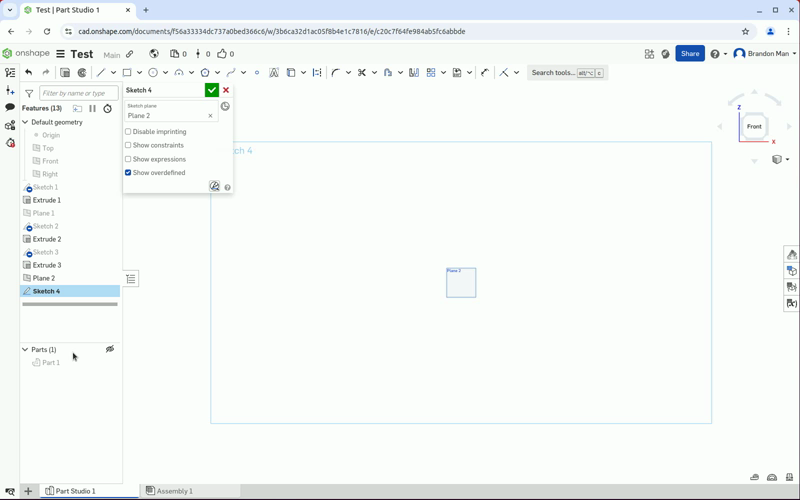
key(l)
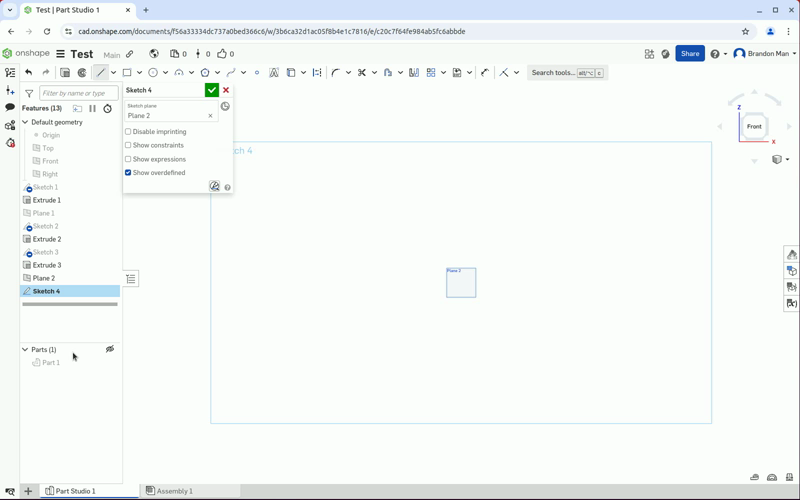
key_down(shift)
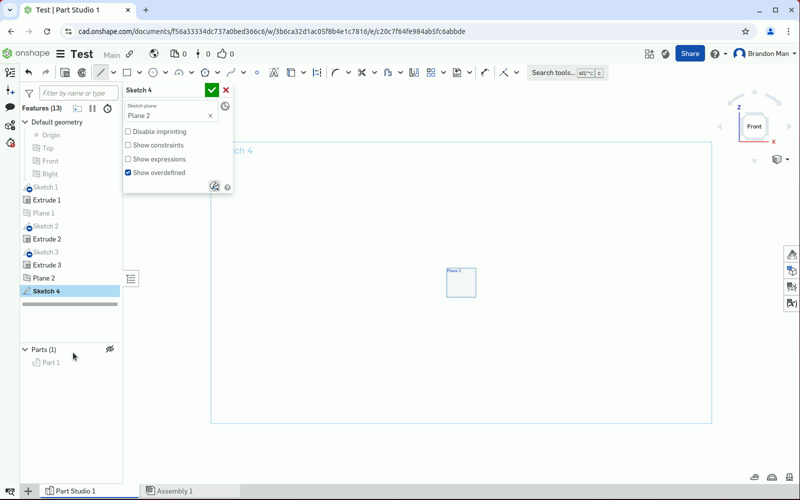
mouse_move(356, 279)
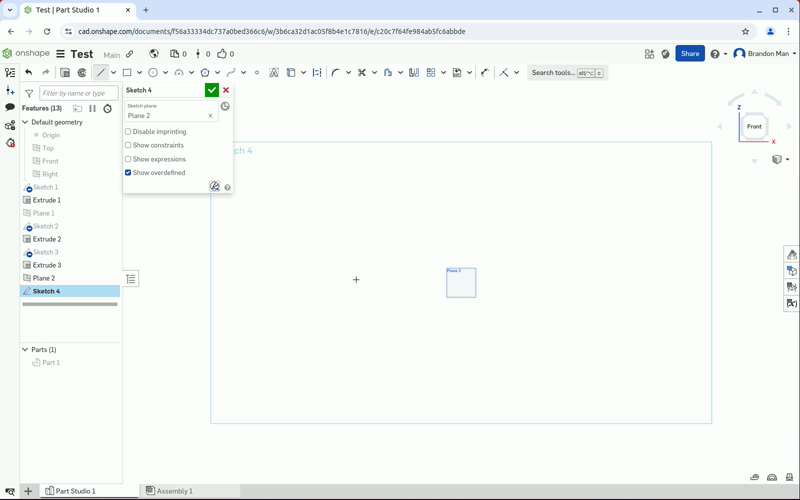
click(356, 279)
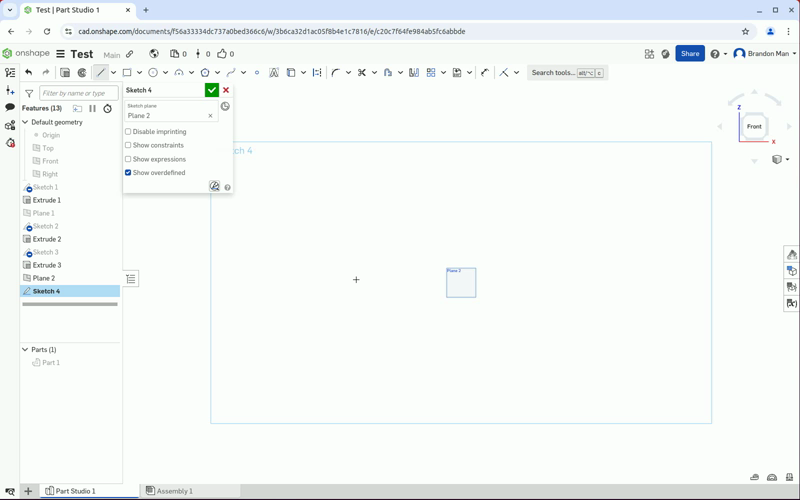
key_up(shift)
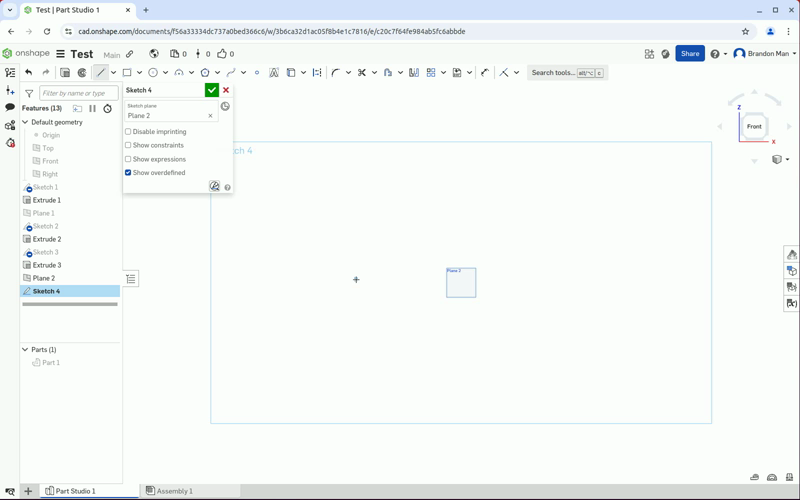
key_down(shift)
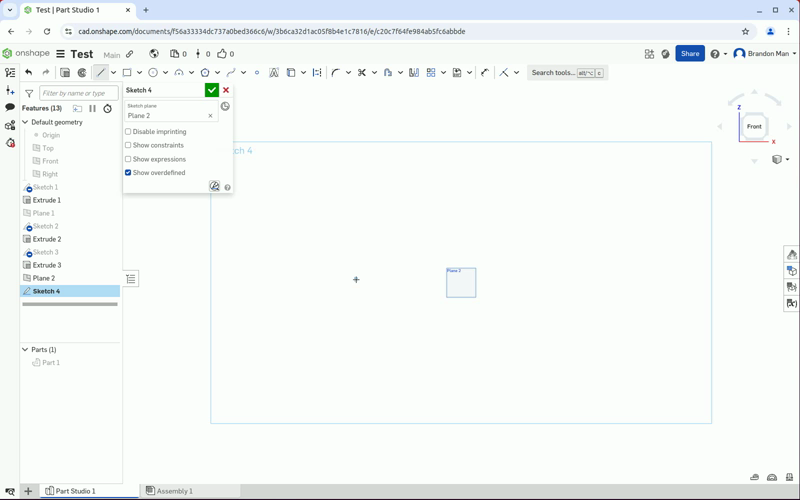
mouse_move(386, 279)
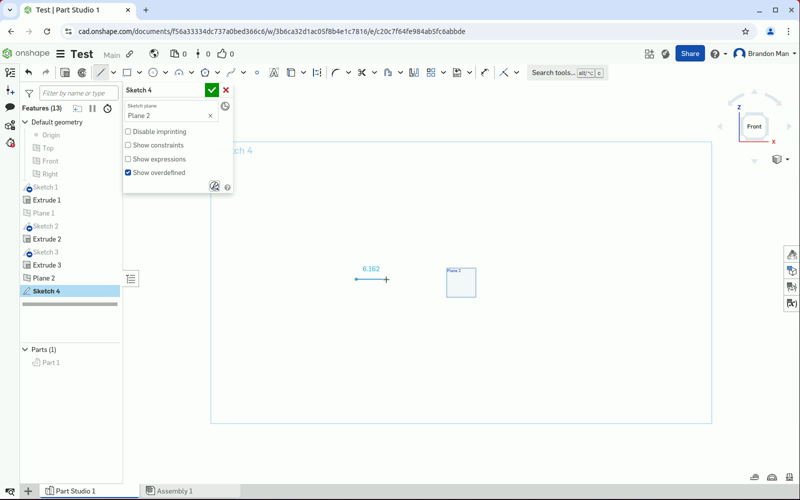
mouse_move(363, 279)
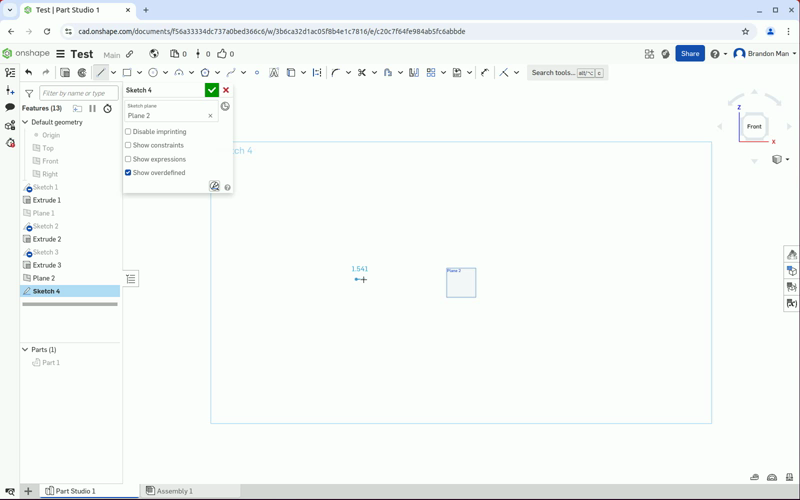
scroll(6)
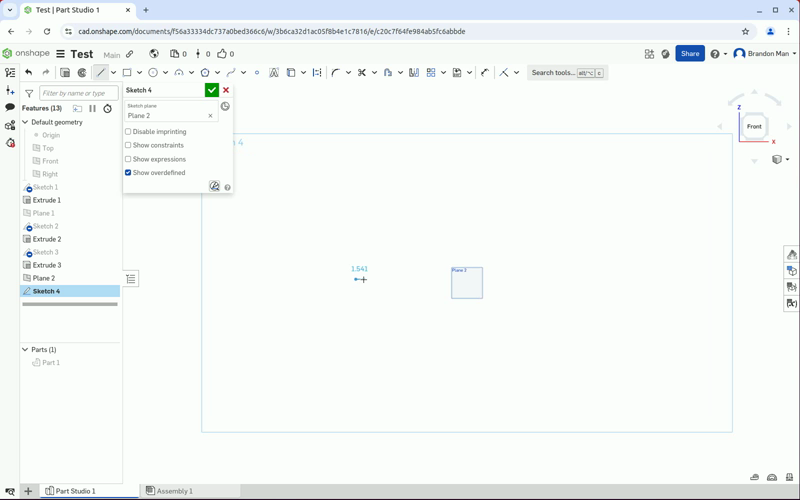
scroll(6)
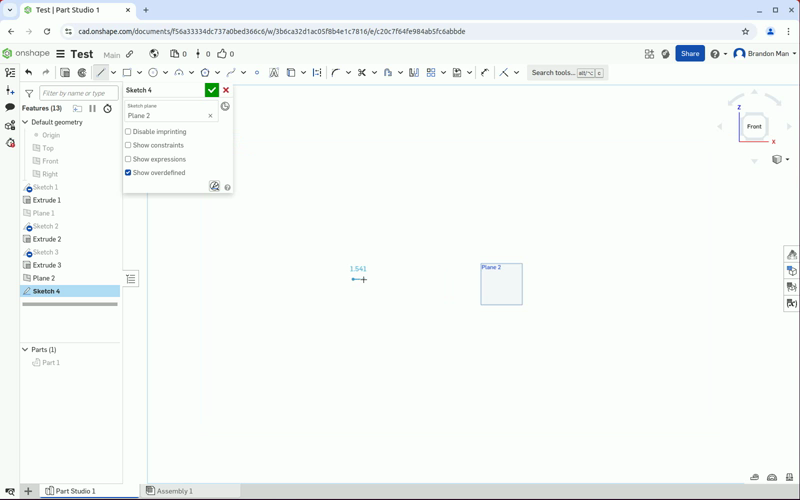
scroll(6)
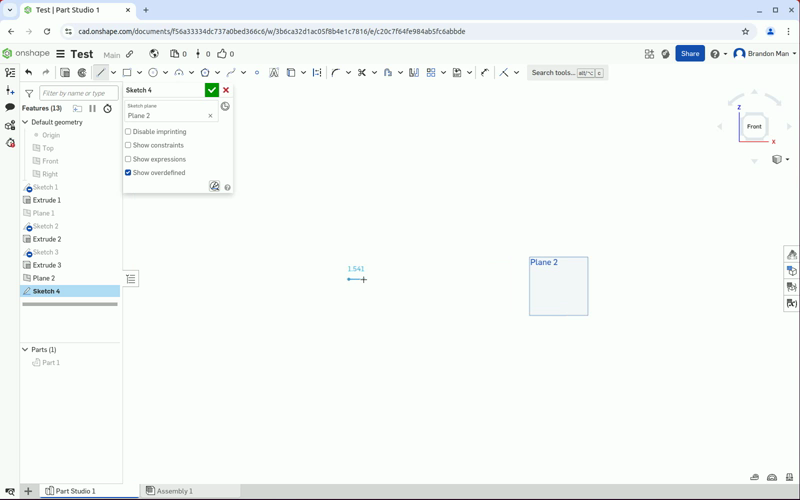
scroll(6)
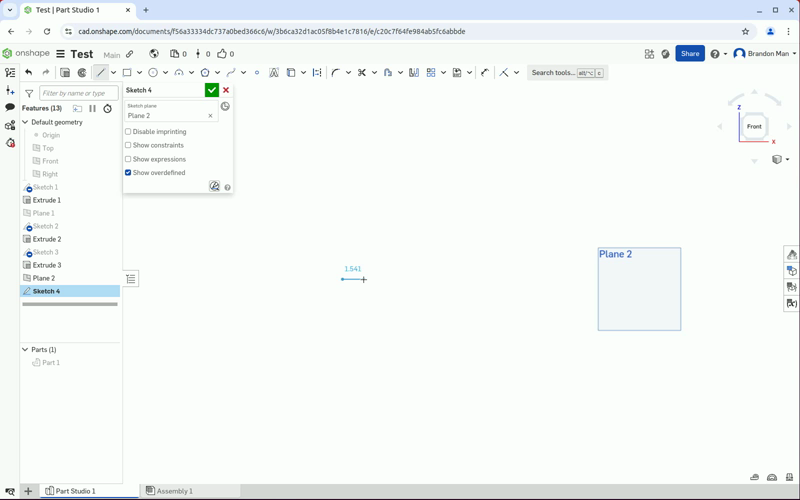
scroll(6)
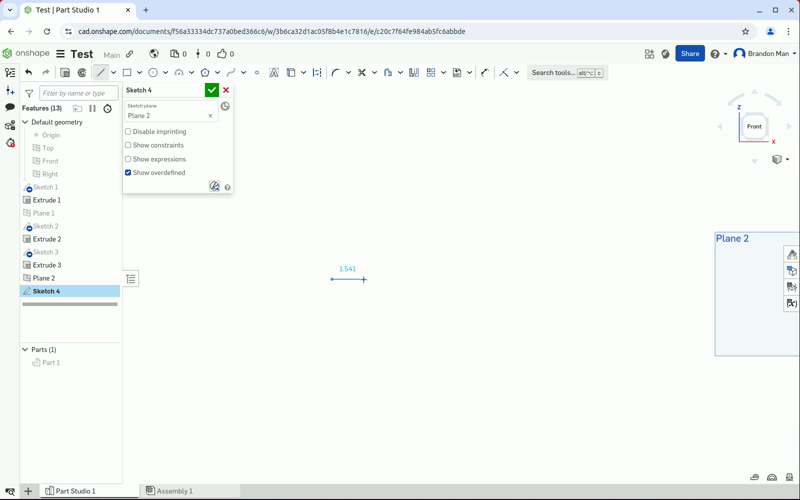
scroll(6)
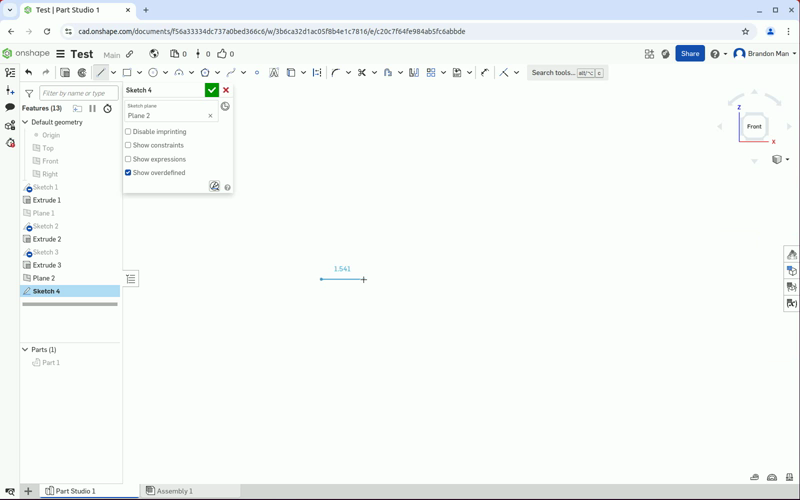
scroll(6)
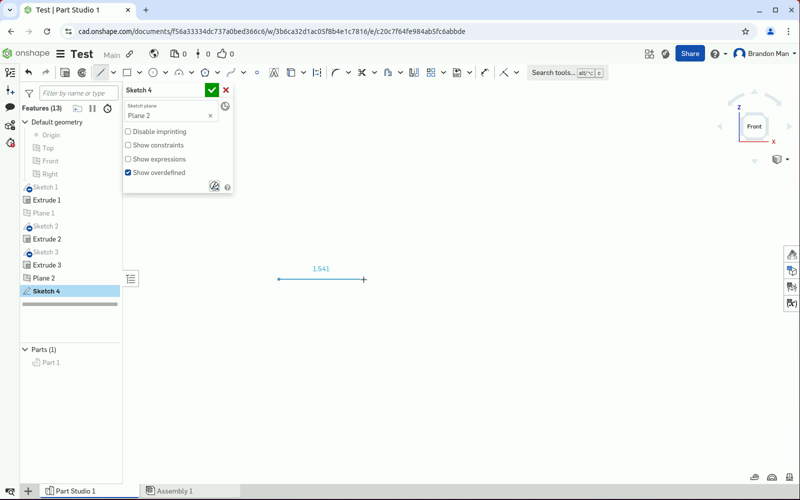
click(363, 279)
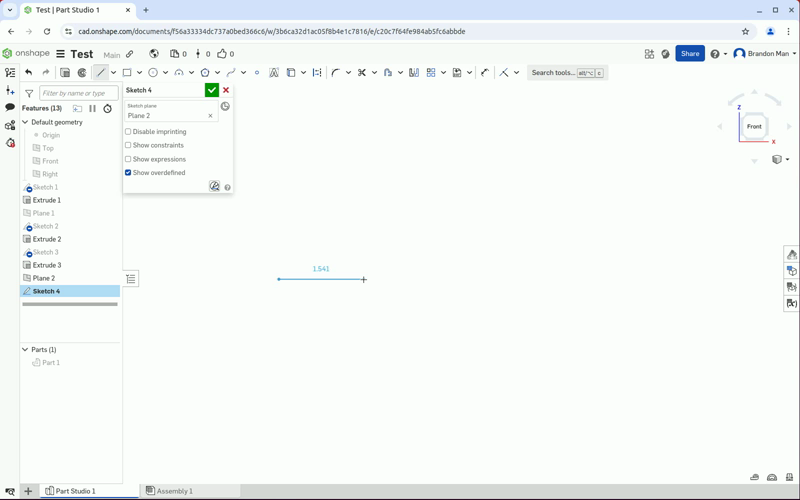
scroll(-6)
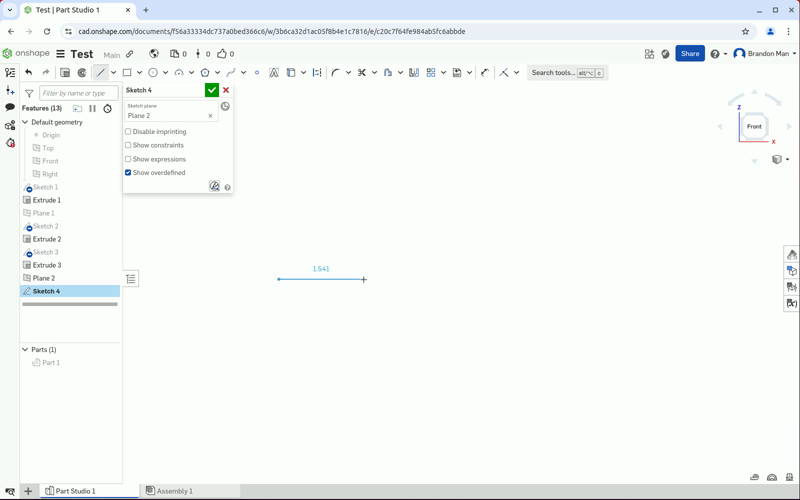
scroll(-6)
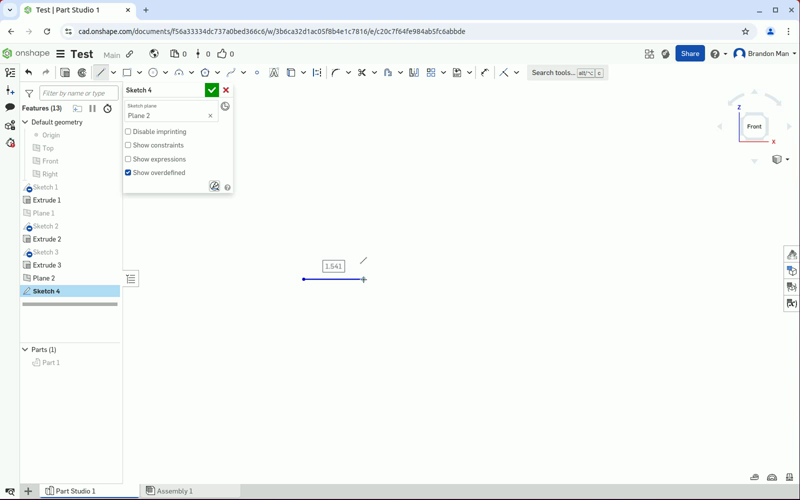
scroll(-6)
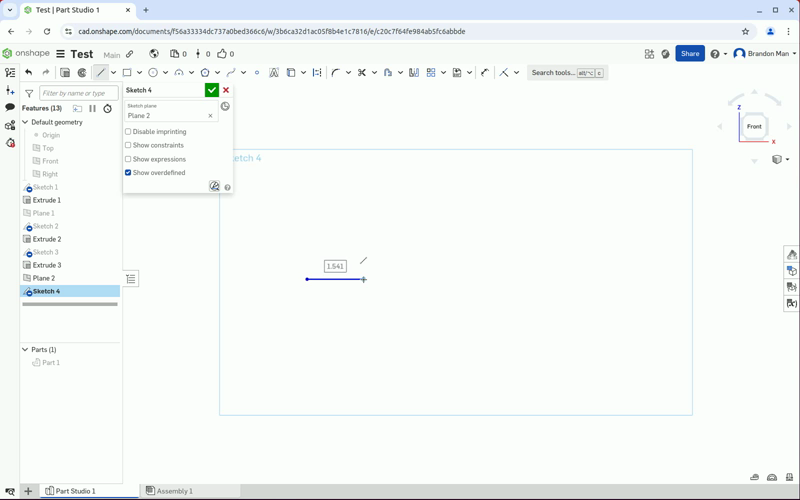
scroll(-6)
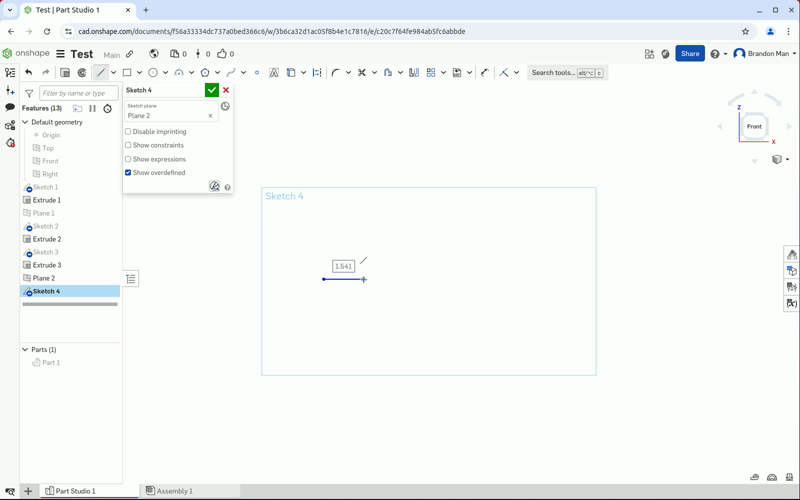
scroll(-6)
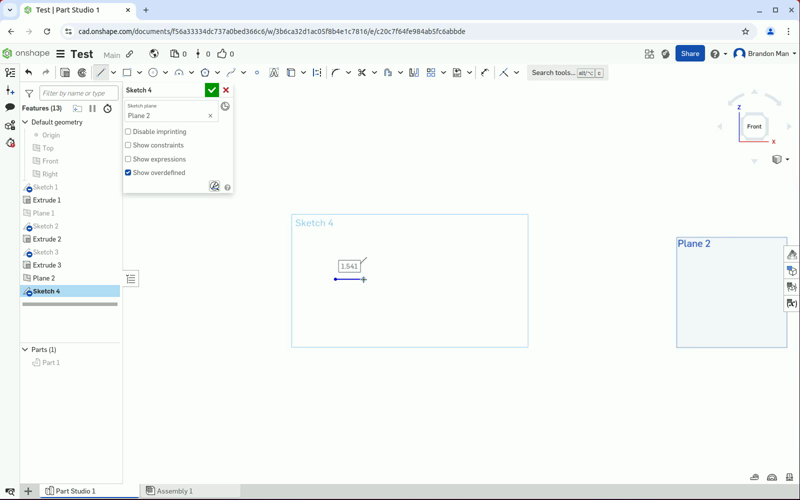
scroll(-6)
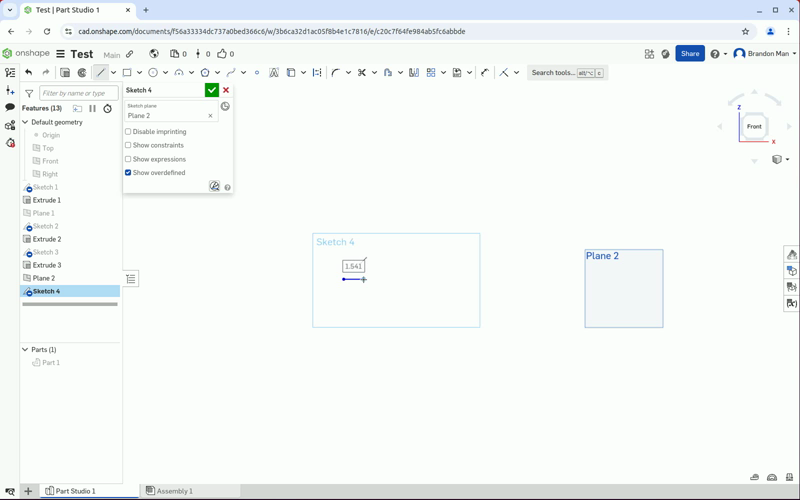
scroll(-6)
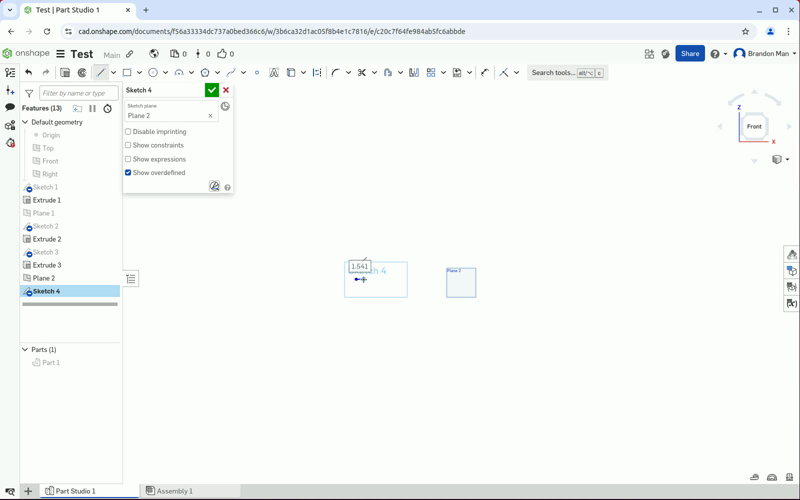
key_up(shift)
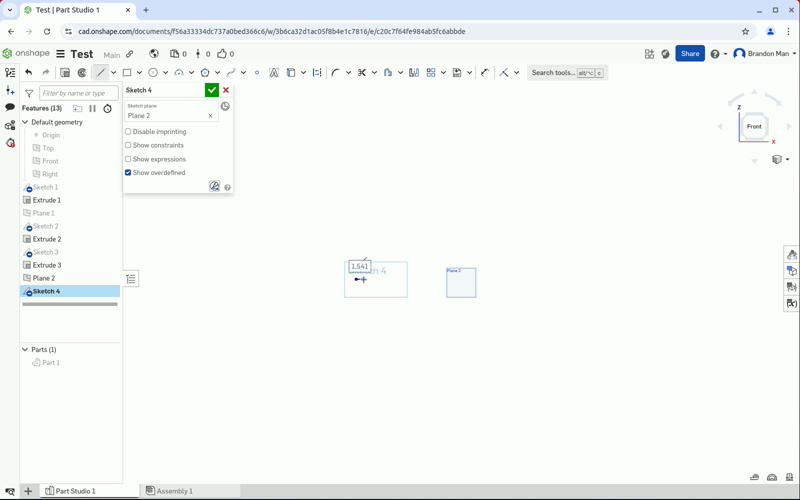
key_down(shift)
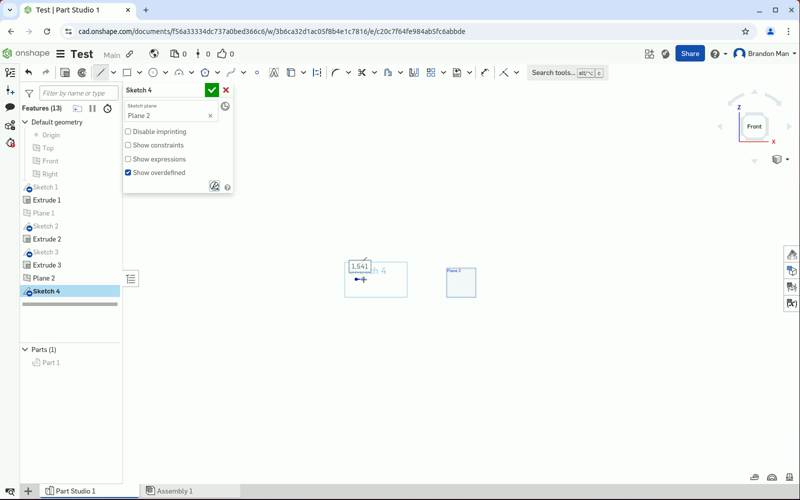
mouse_move(393, 279)
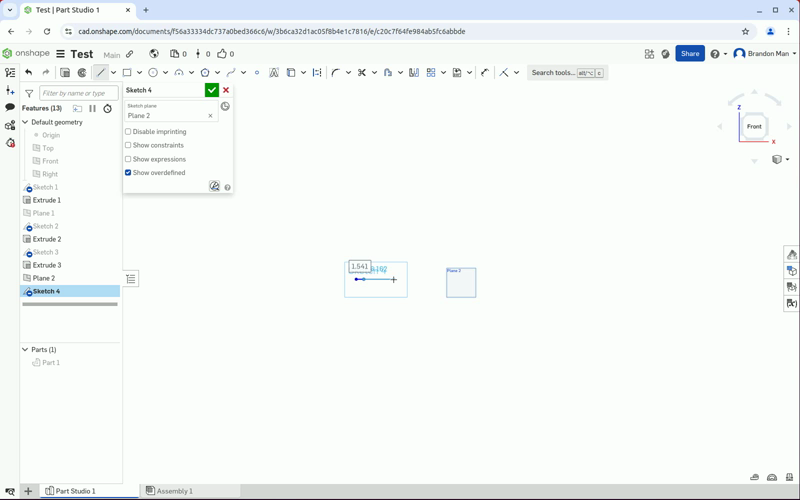
mouse_move(363, 261)
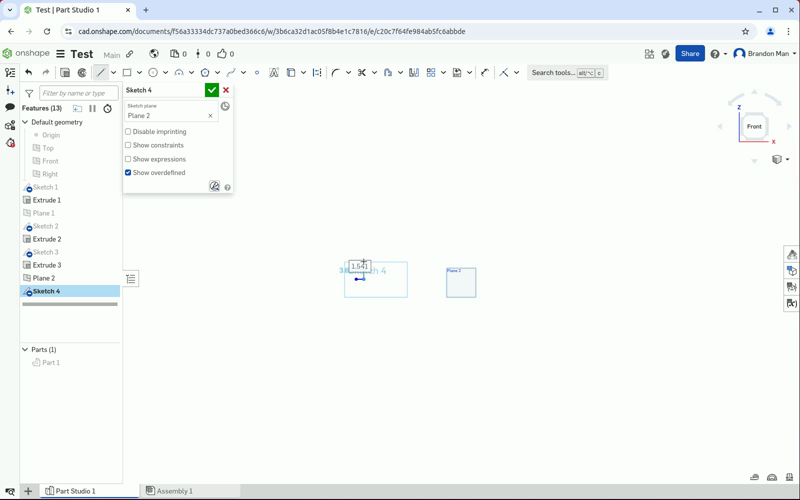
click(363, 261)
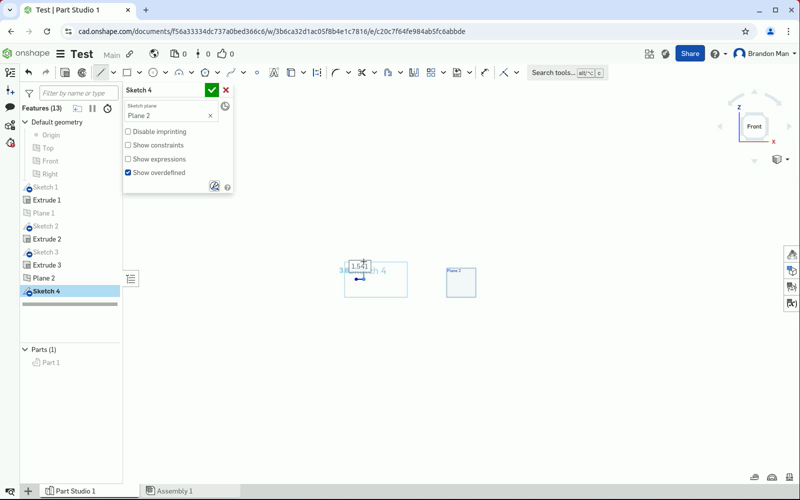
key_up(shift)
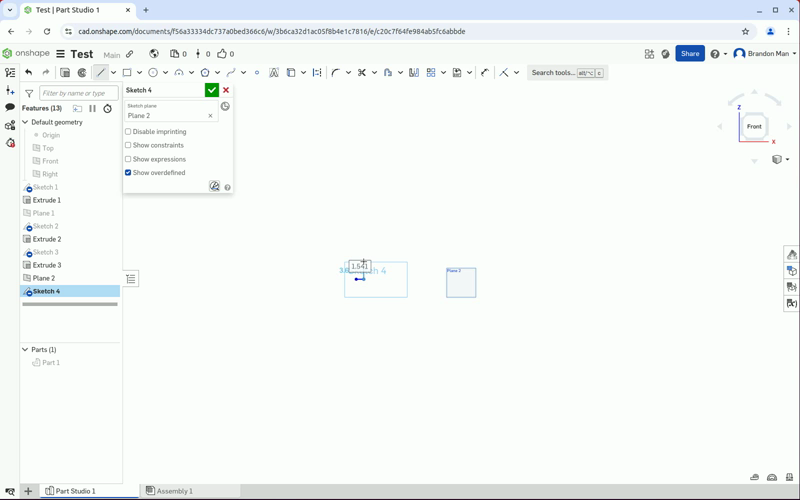
key_down(shift)
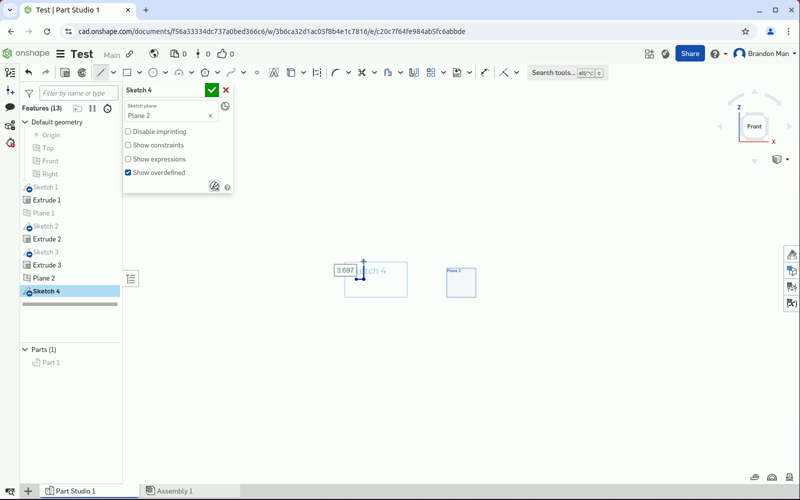
mouse_move(393, 261)
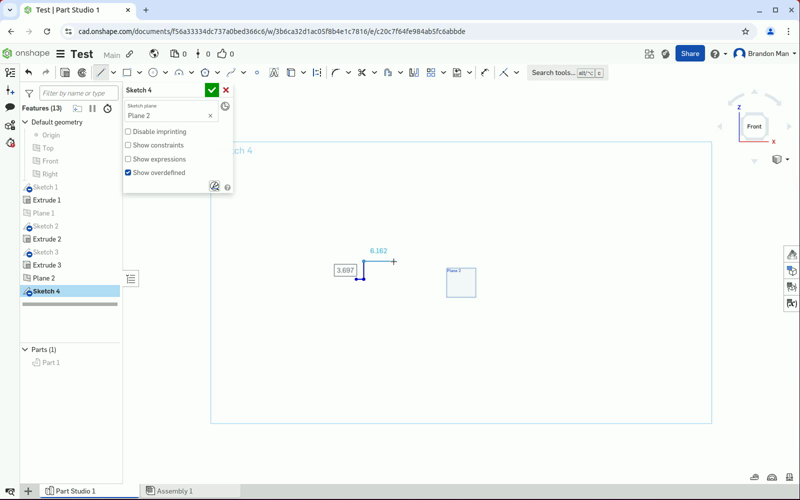
mouse_move(356, 261)
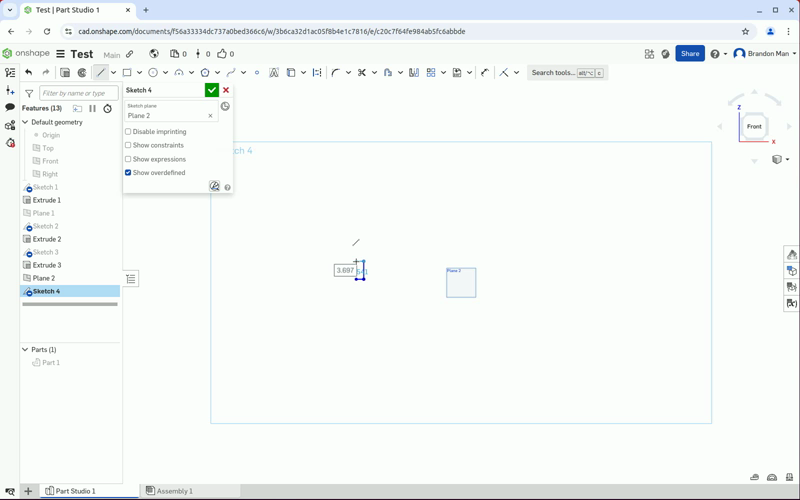
scroll(6)
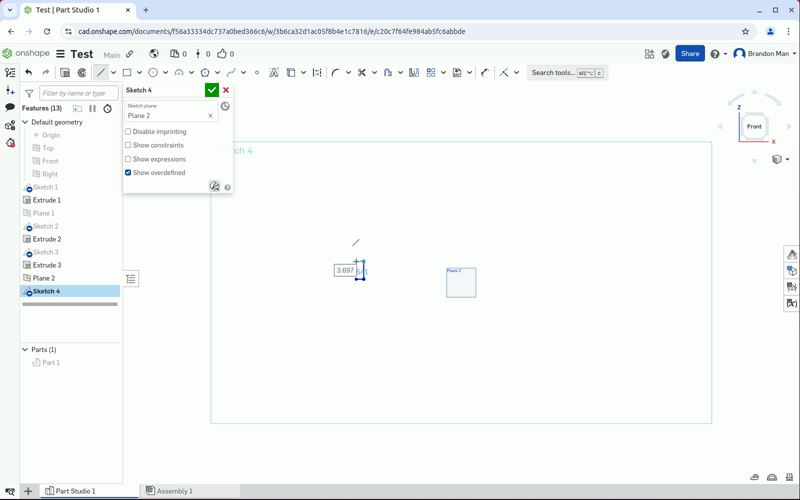
scroll(6)
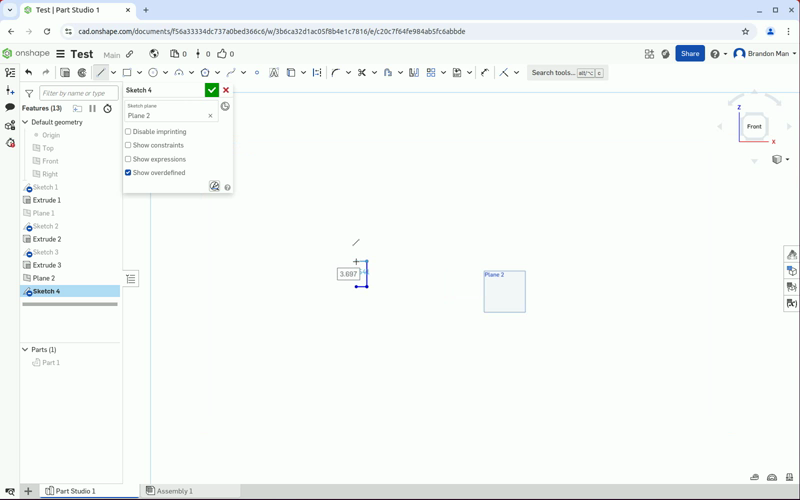
scroll(6)
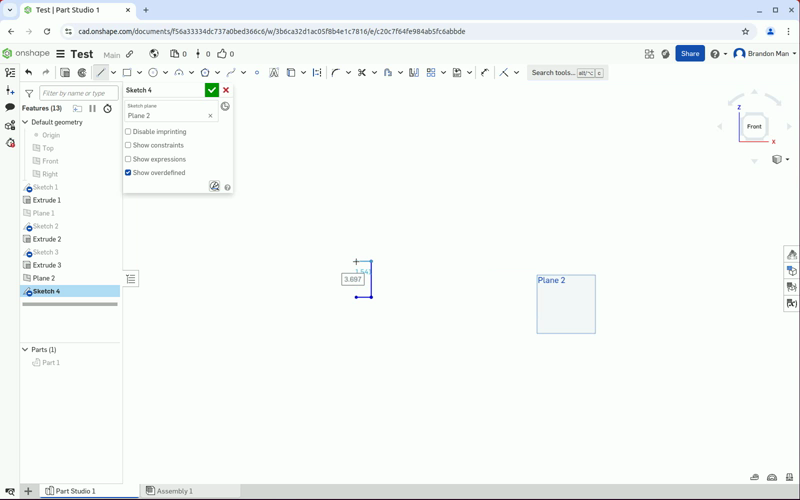
scroll(6)
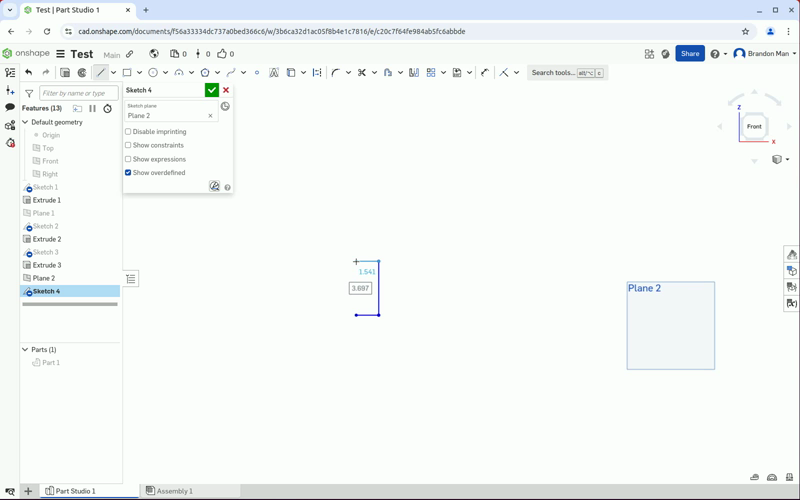
scroll(6)
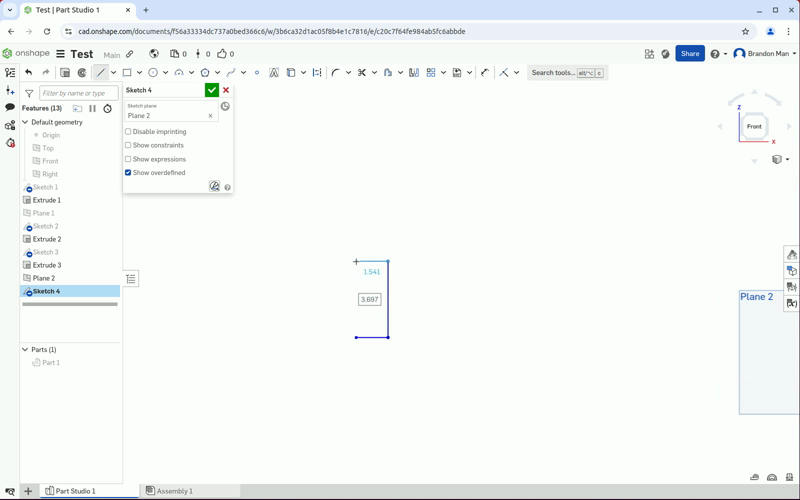
scroll(6)
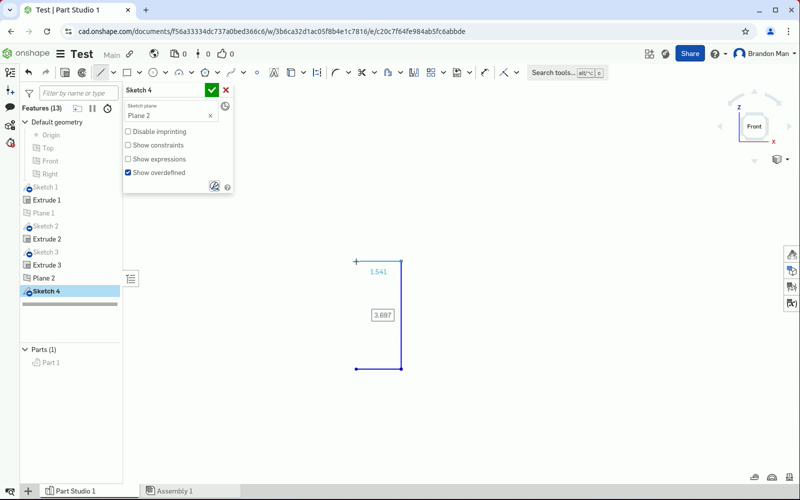
scroll(6)
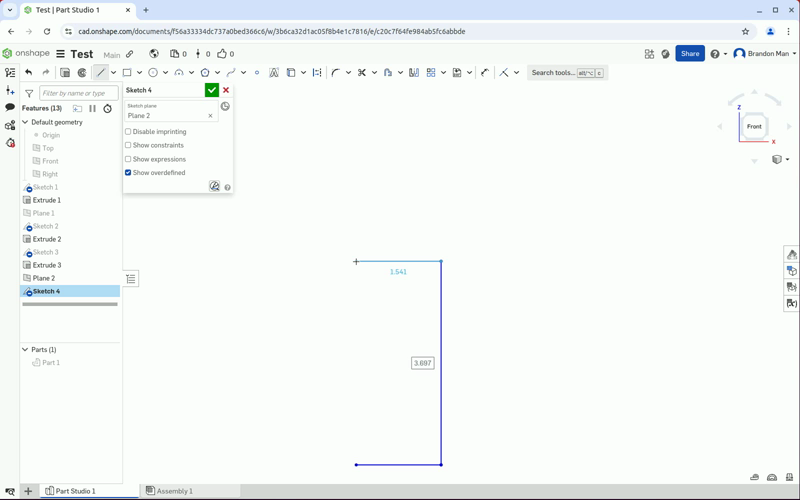
click(356, 261)
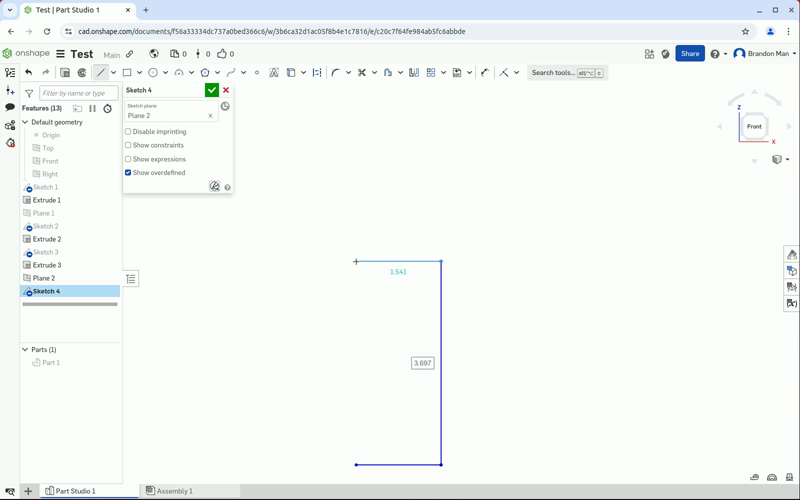
scroll(-6)
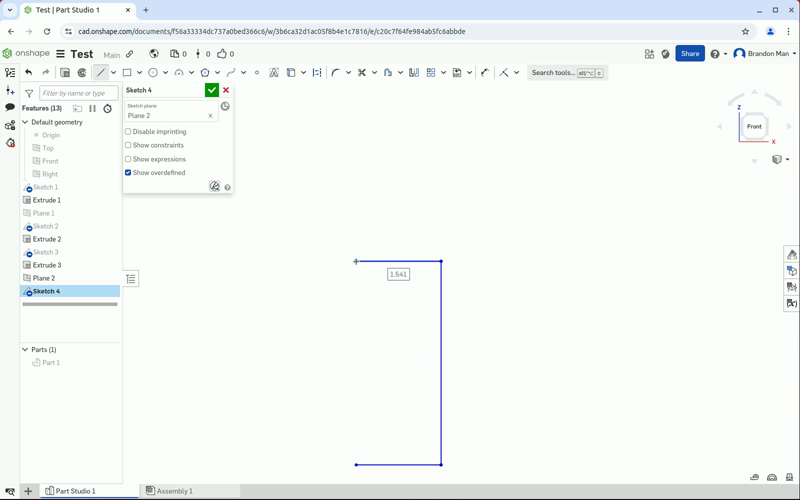
scroll(-6)
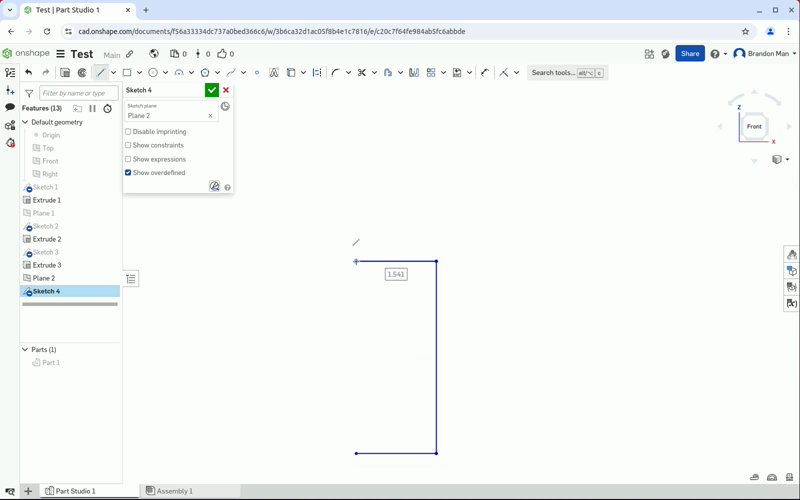
scroll(-6)
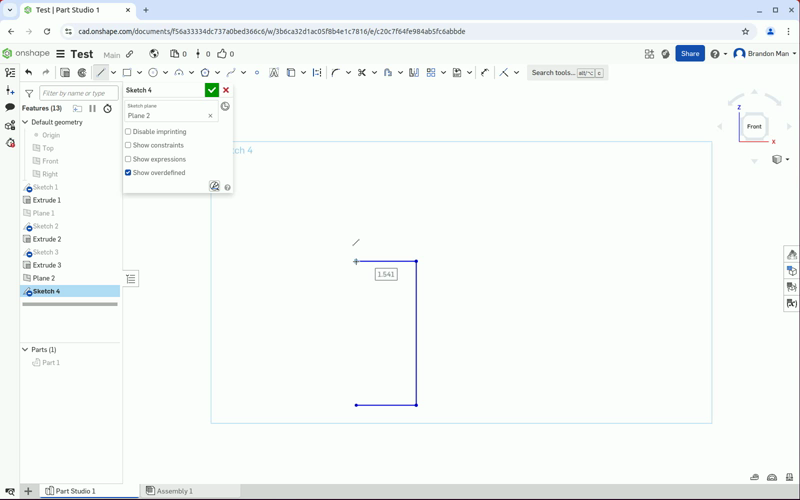
scroll(-6)
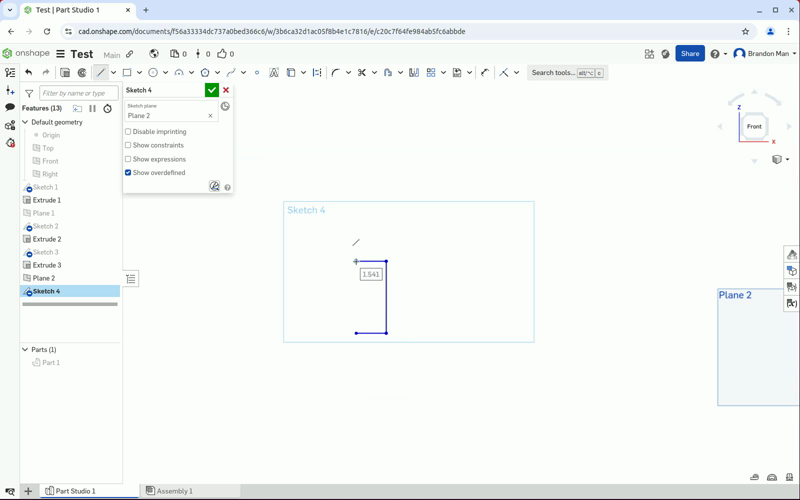
scroll(-6)
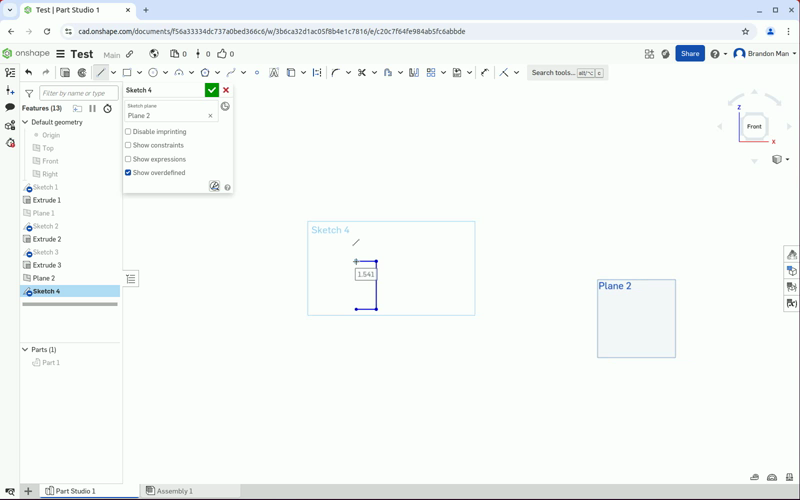
scroll(-6)
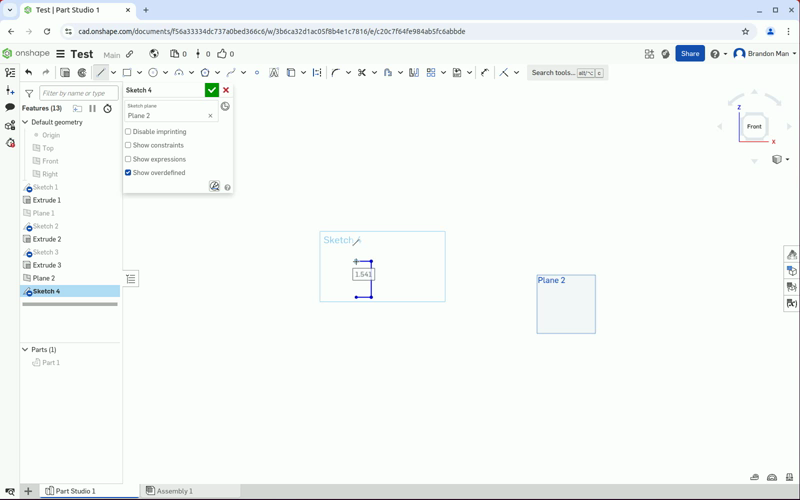
scroll(-6)
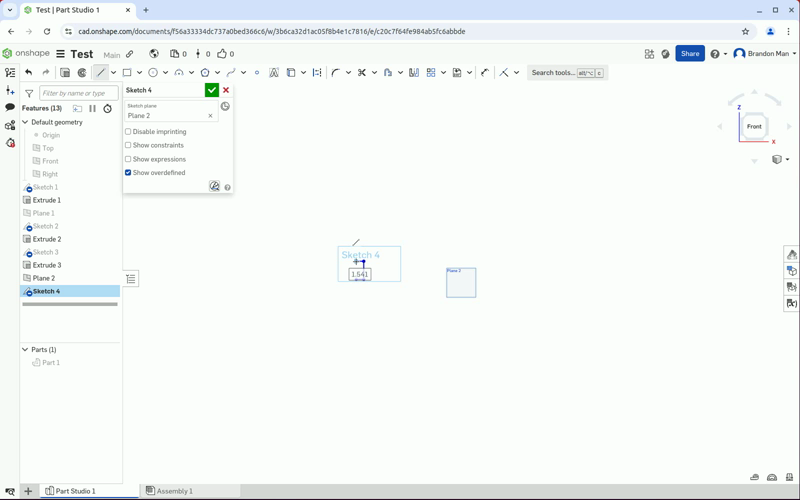
key_up(shift)
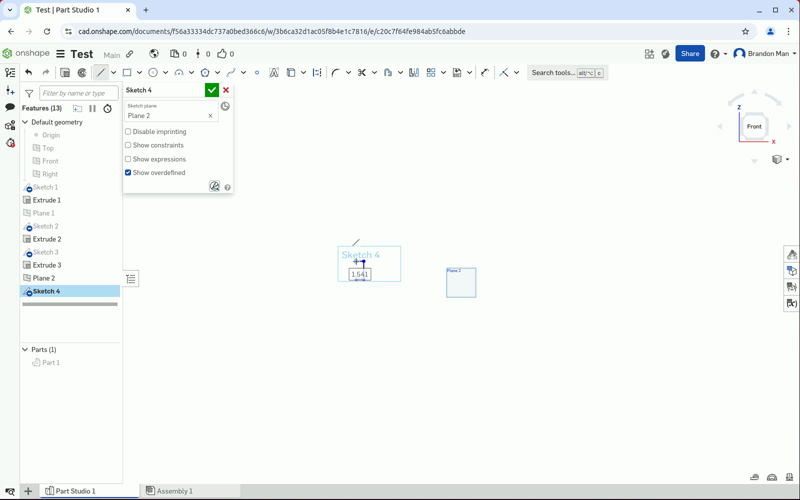
mouse_move(386, 261)
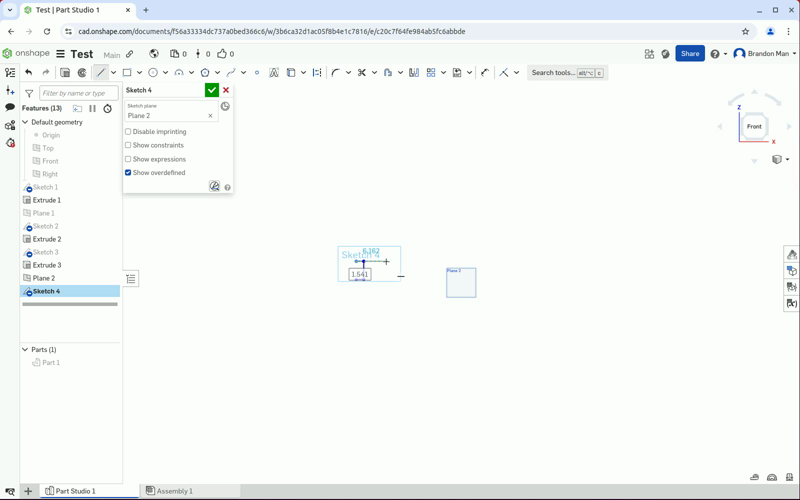
key_down(shift)
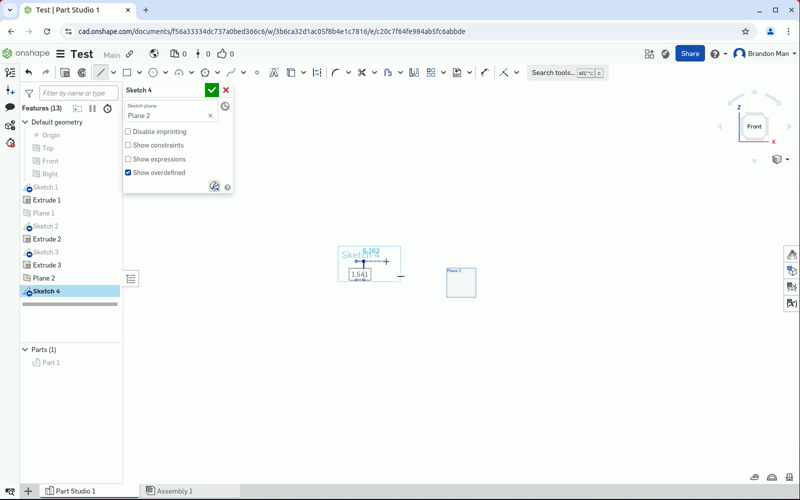
mouse_move(356, 279)
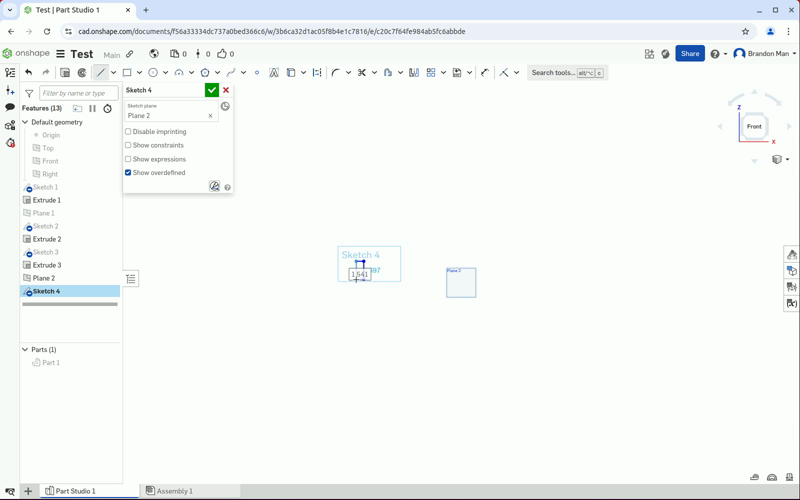
key_up(shift)
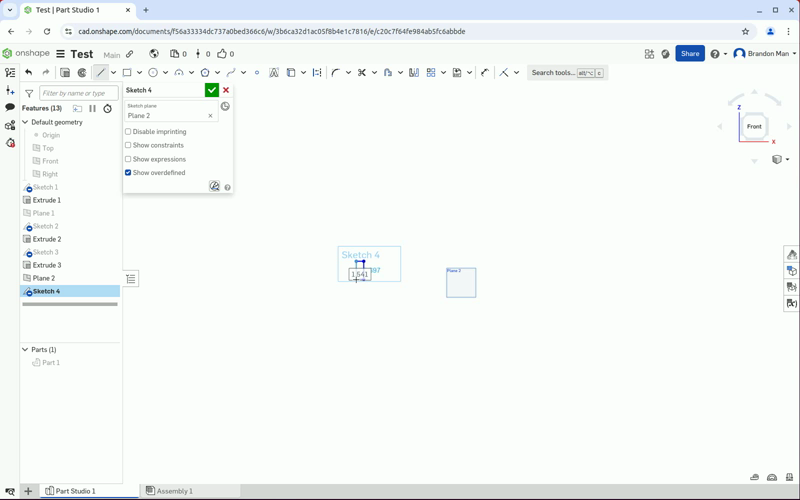
click(356, 279)
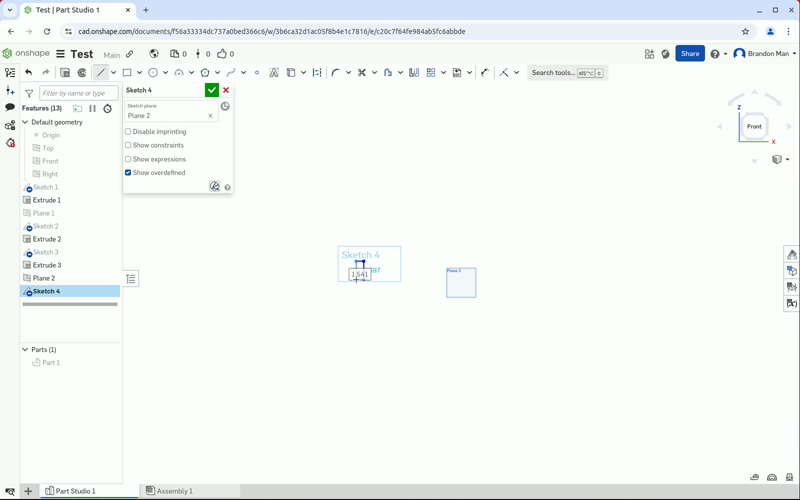
key(esc)
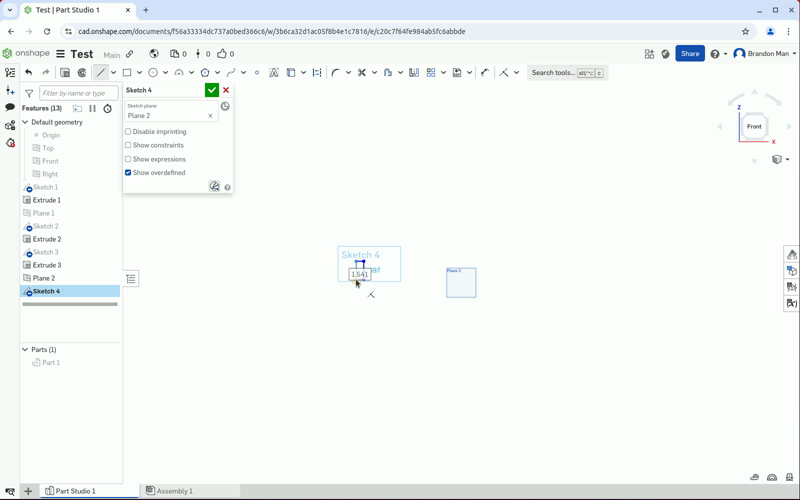
mouse_move(357, 266)
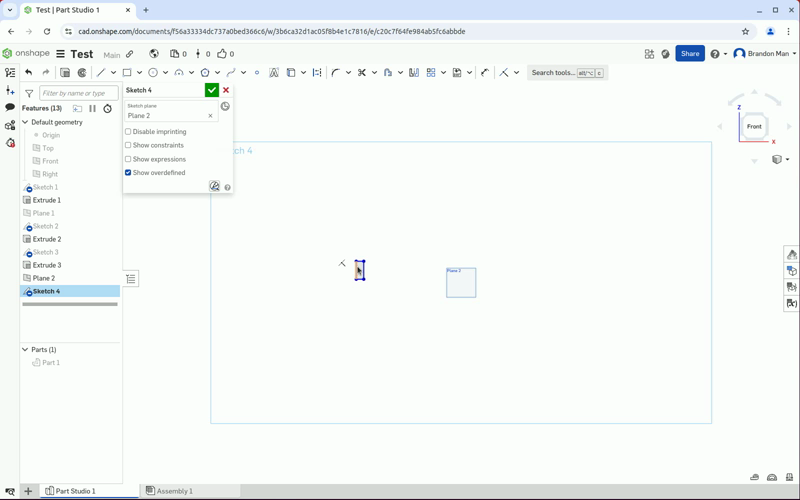
scroll(6)
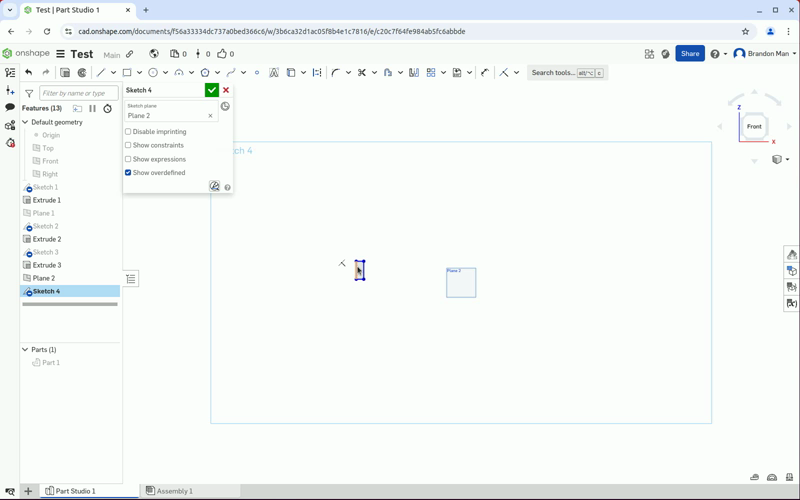
scroll(6)
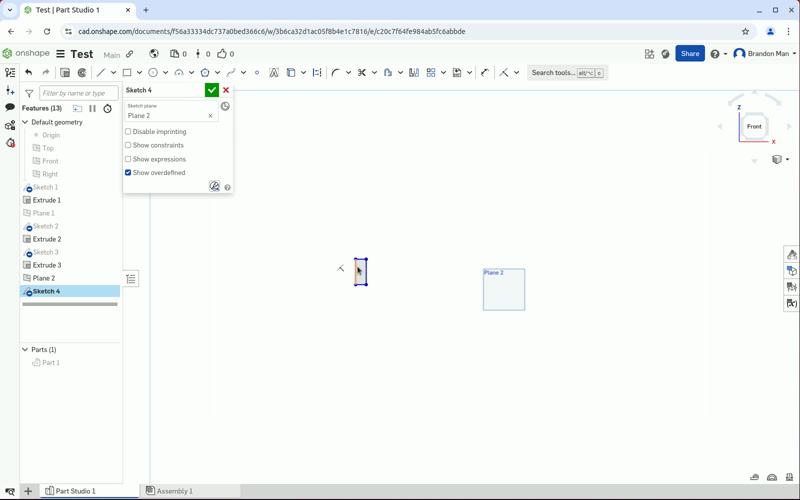
scroll(6)
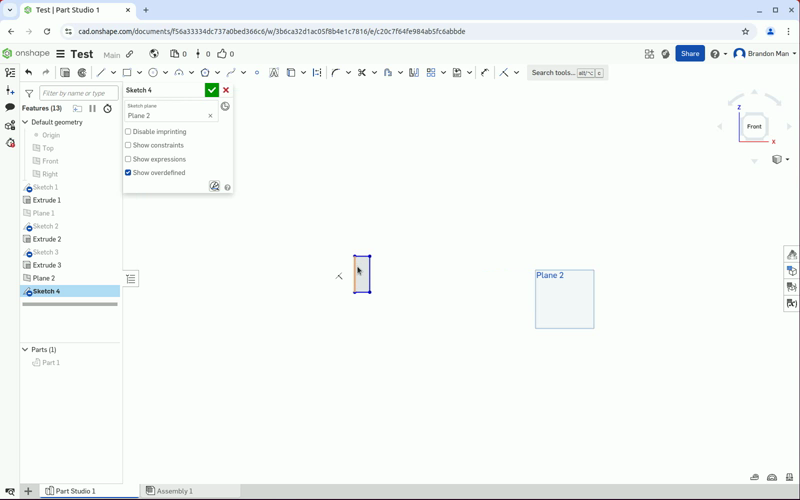
scroll(6)
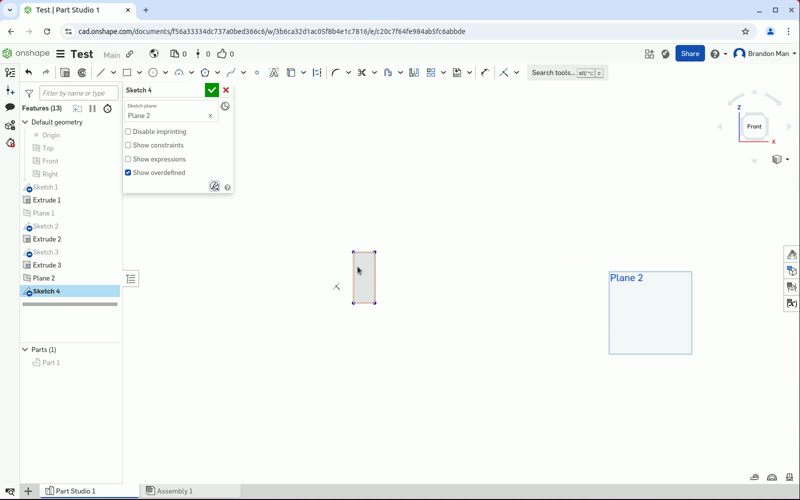
scroll(6)
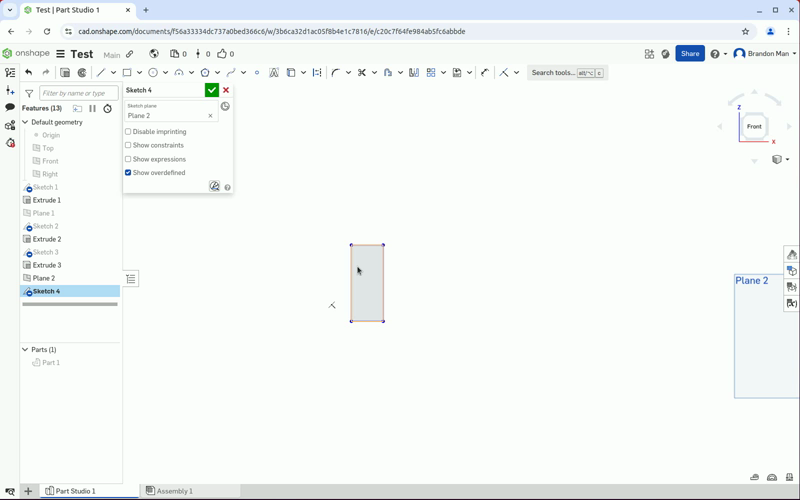
scroll(6)
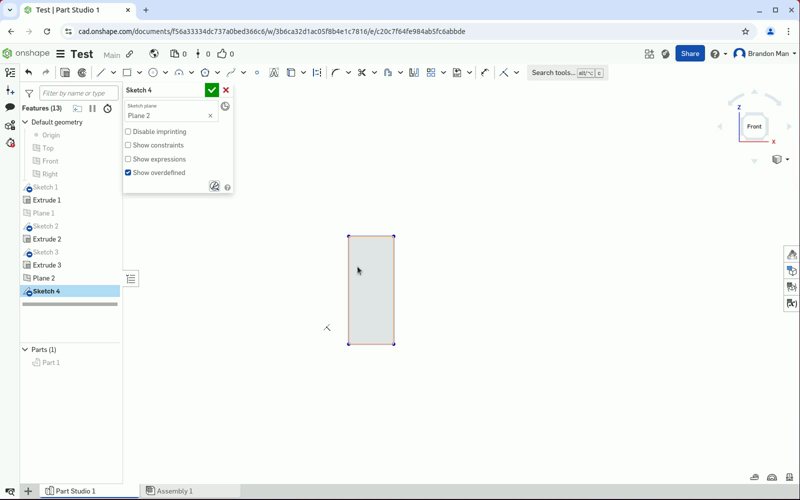
scroll(6)
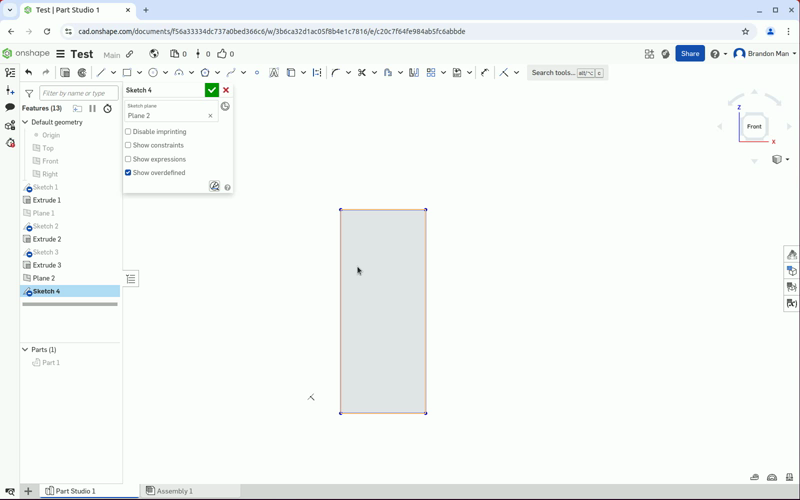
click(357, 266)
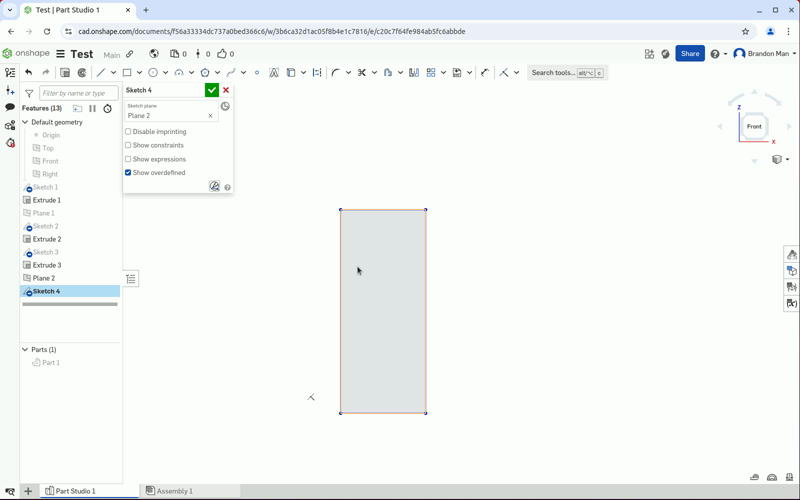
scroll(-6)
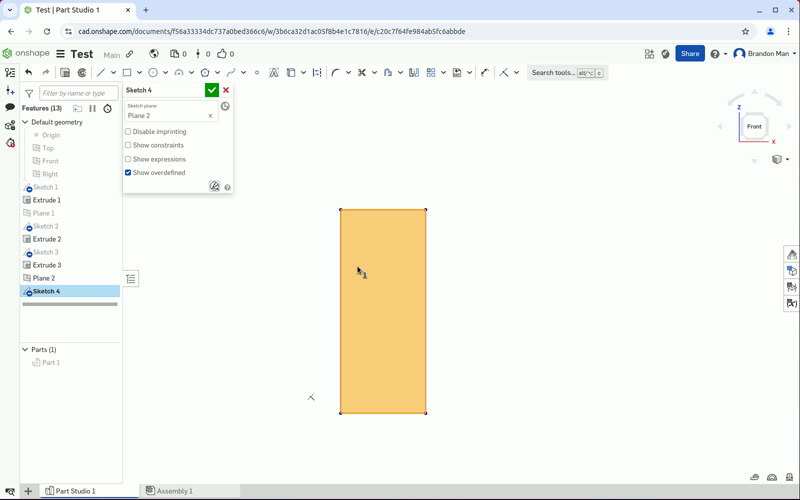
scroll(-6)
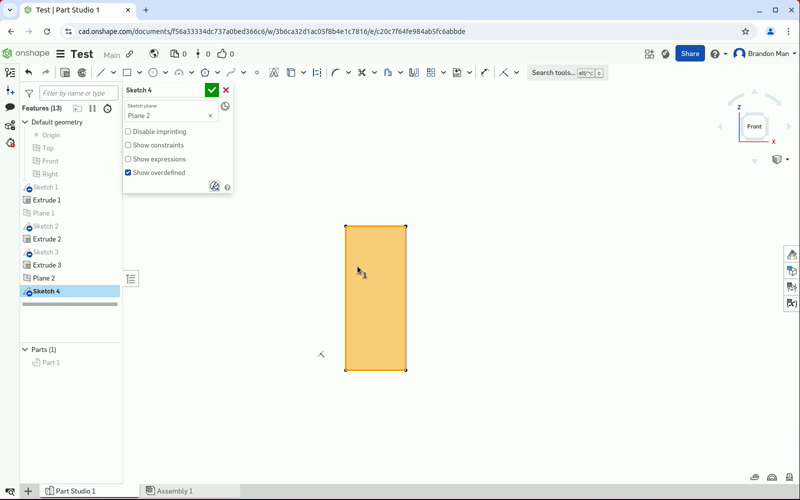
scroll(-6)
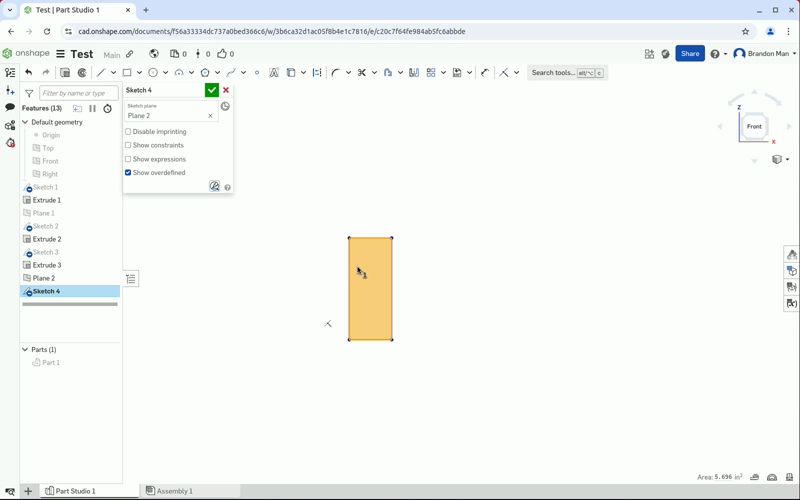
scroll(-6)
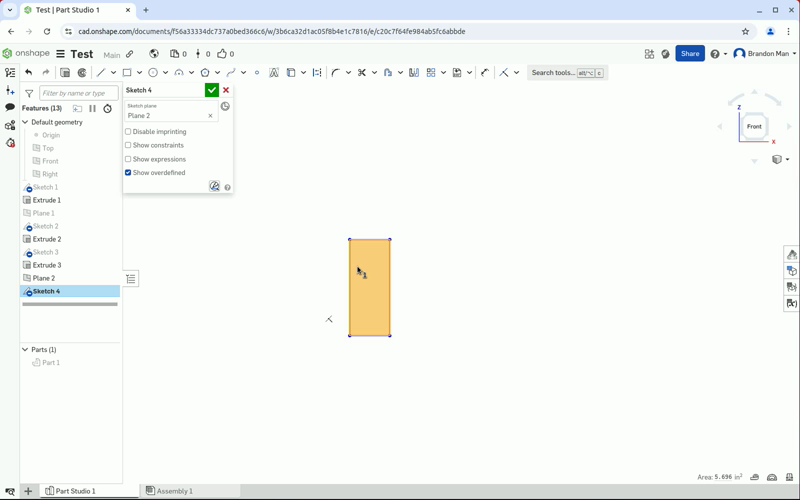
scroll(-6)
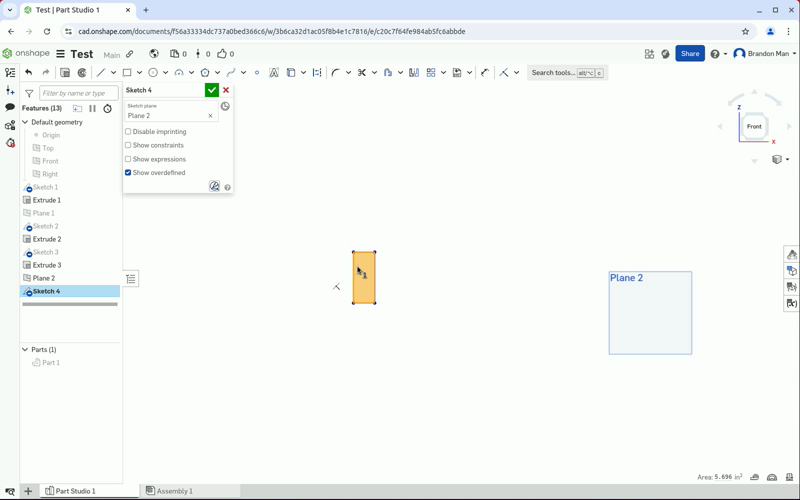
scroll(-6)
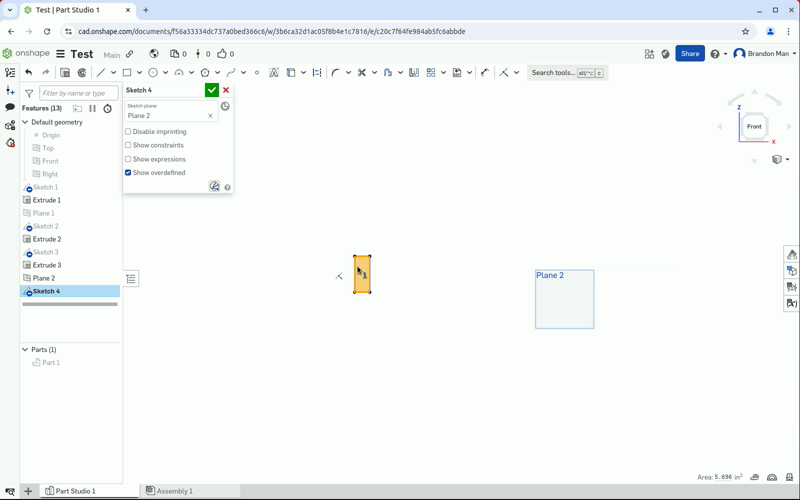
scroll(-6)
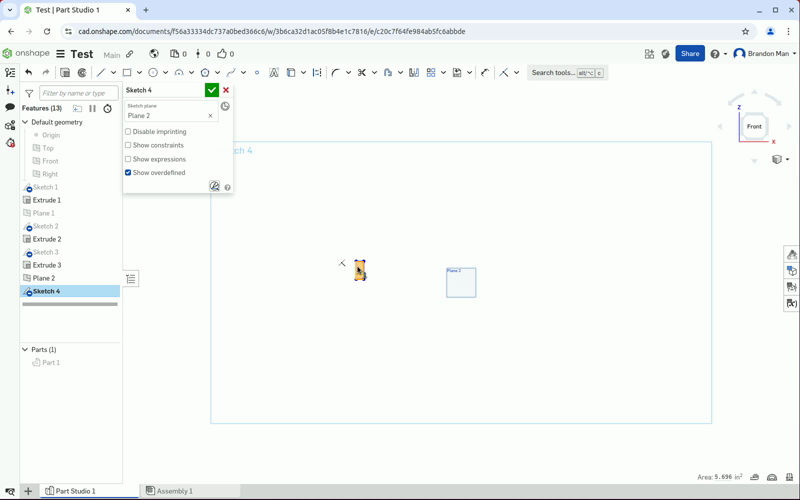
mouse_move(73, 352)
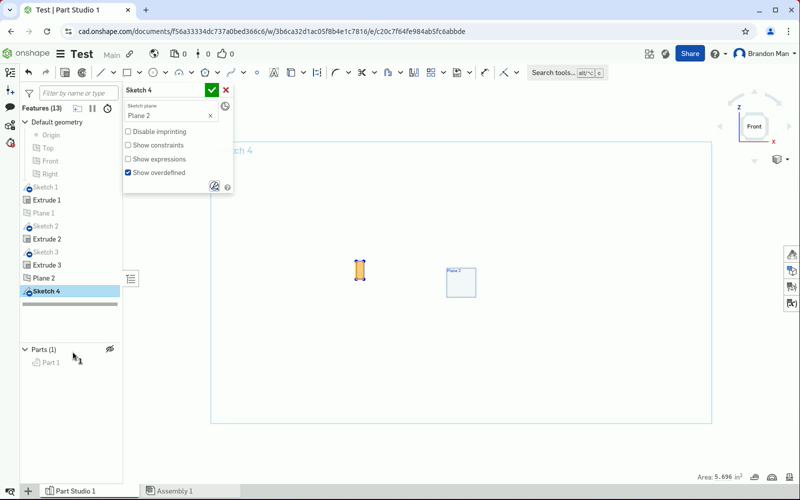
key(shift+y)
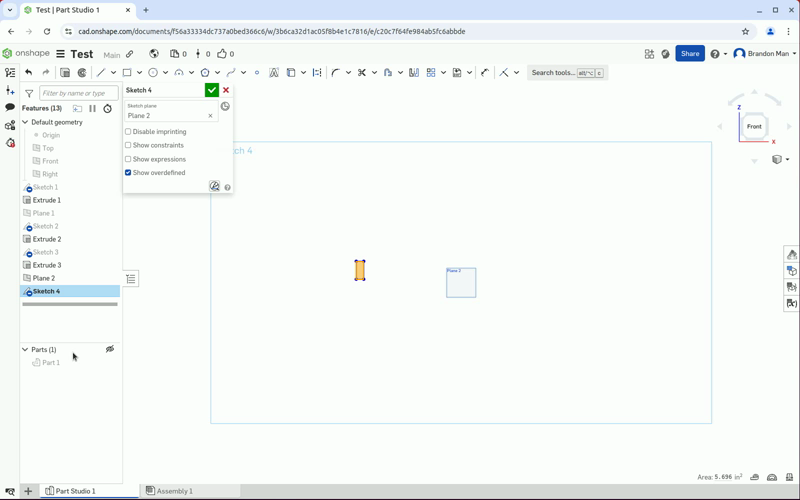
key(shift+e)
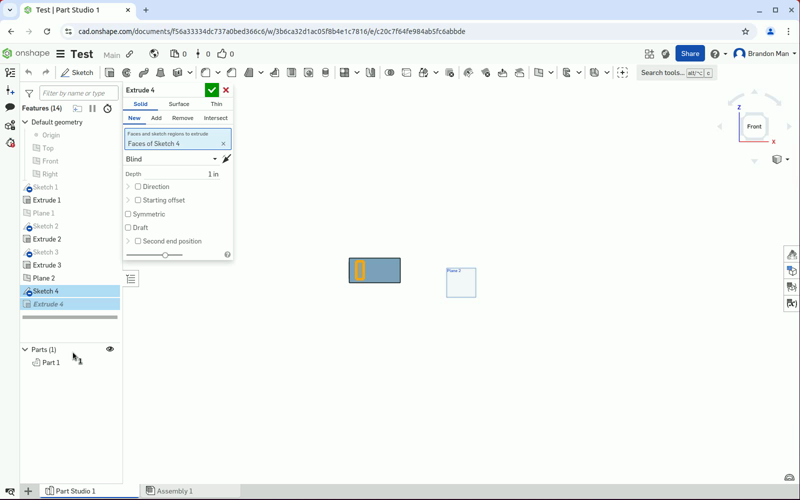
mouse_move(143, 106)
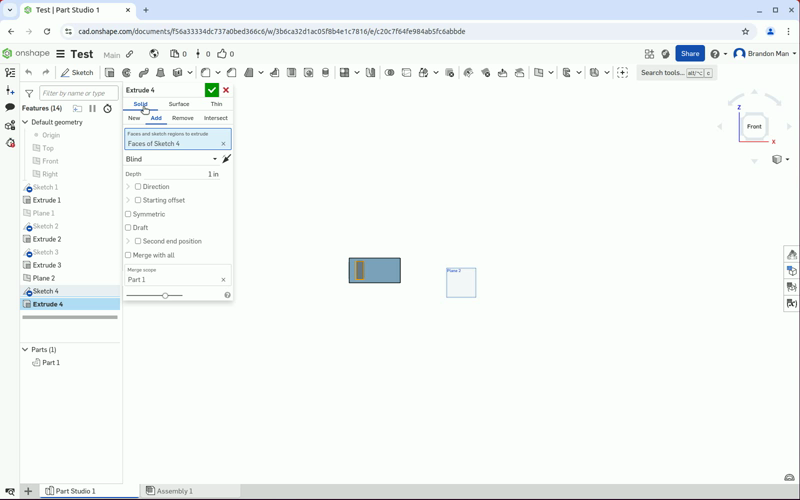
click(143, 106)
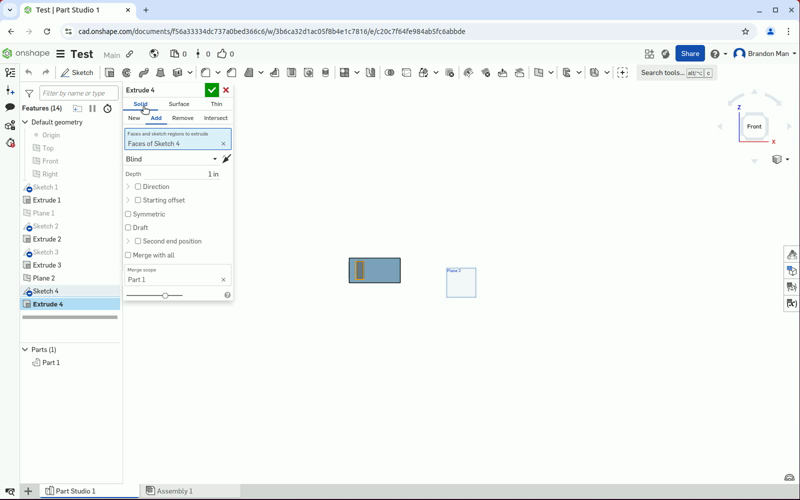
mouse_move(186, 120)
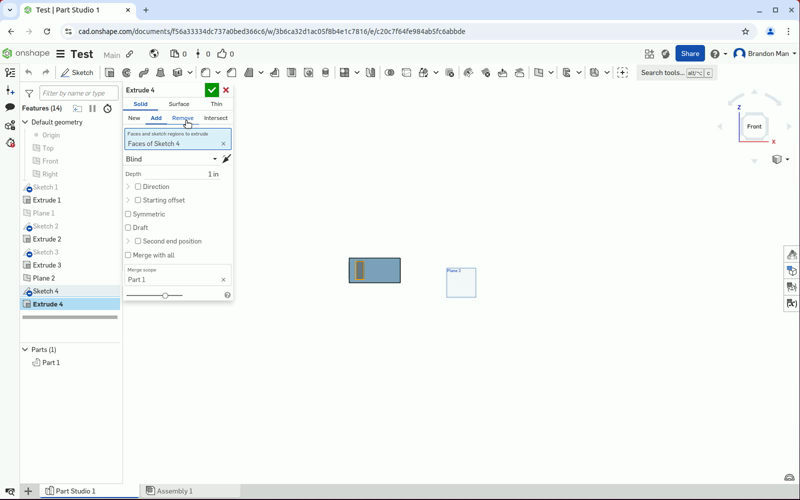
click(186, 120)
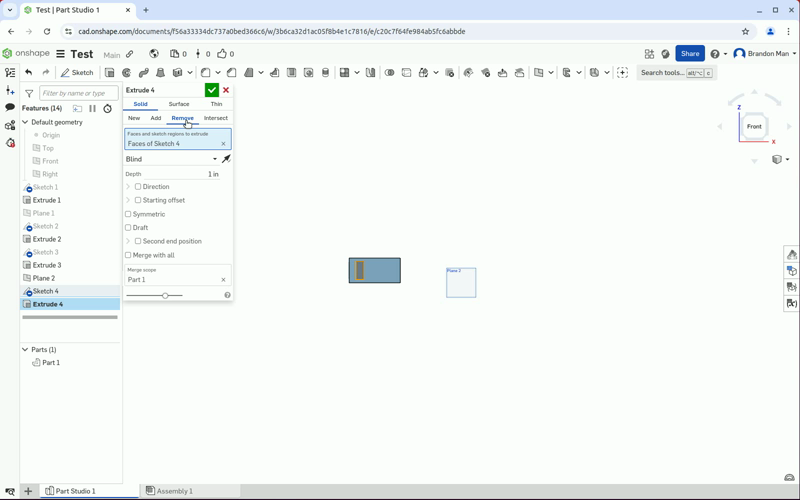
key(tab, 4)
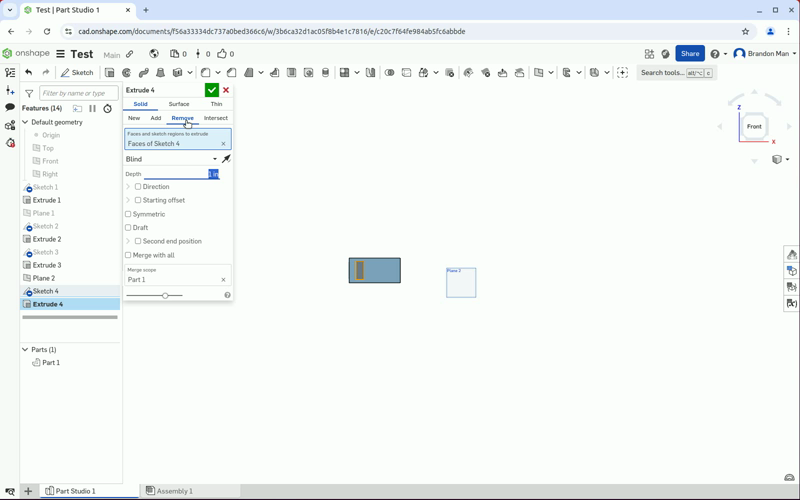
text(10.351)
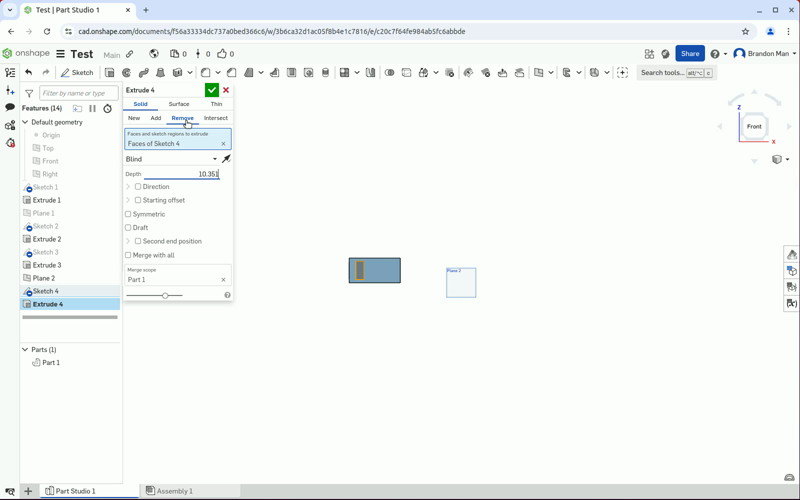
key(tab, 6)
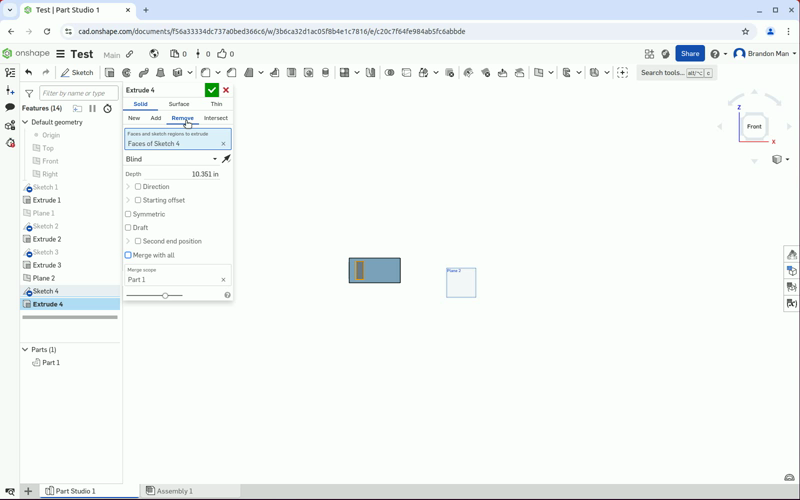
key(space)
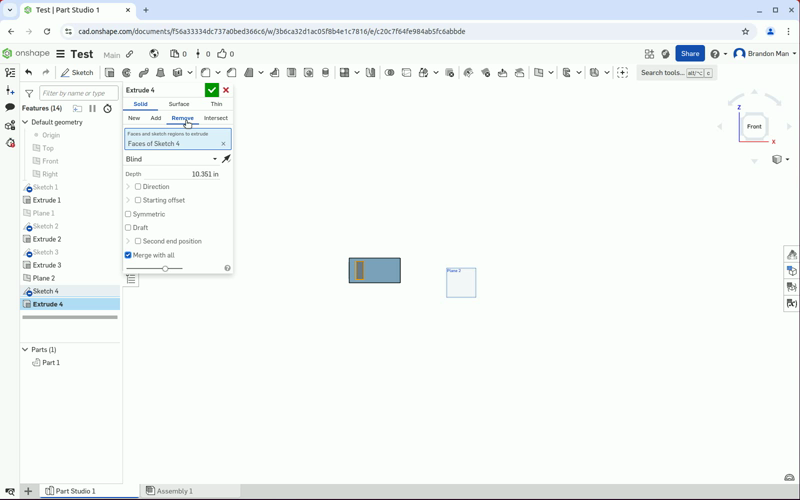
key(enter)
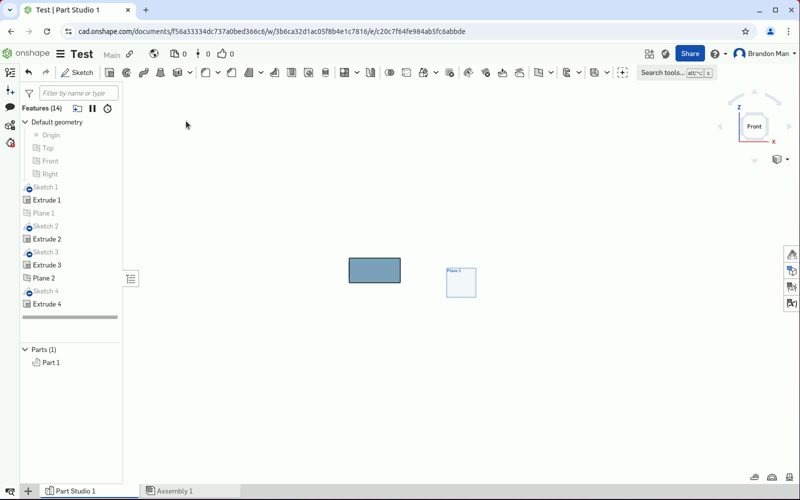
key(shift+h)
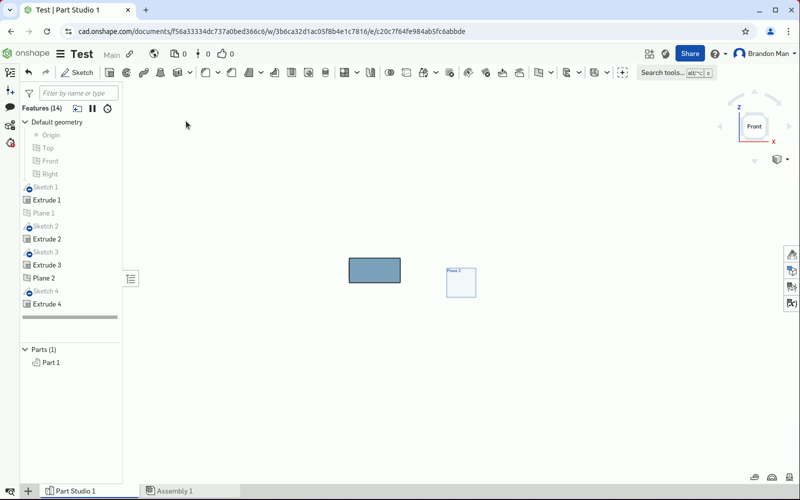
key(shift+h)
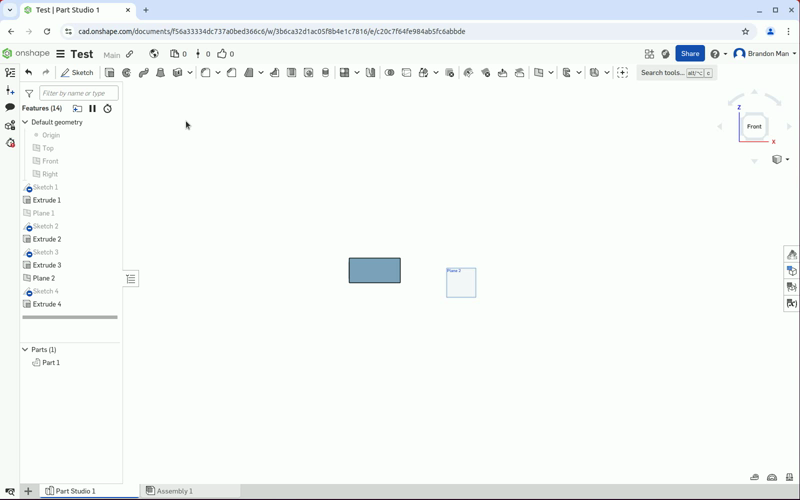
mouse_move(73, 189)
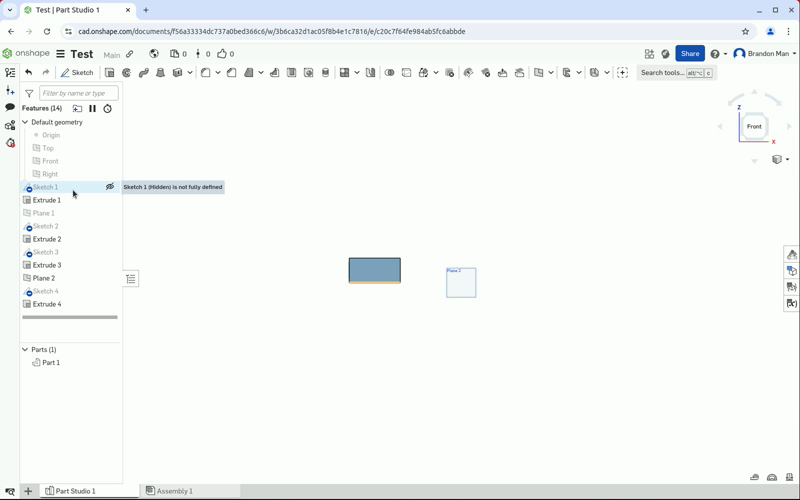
click(73, 189)
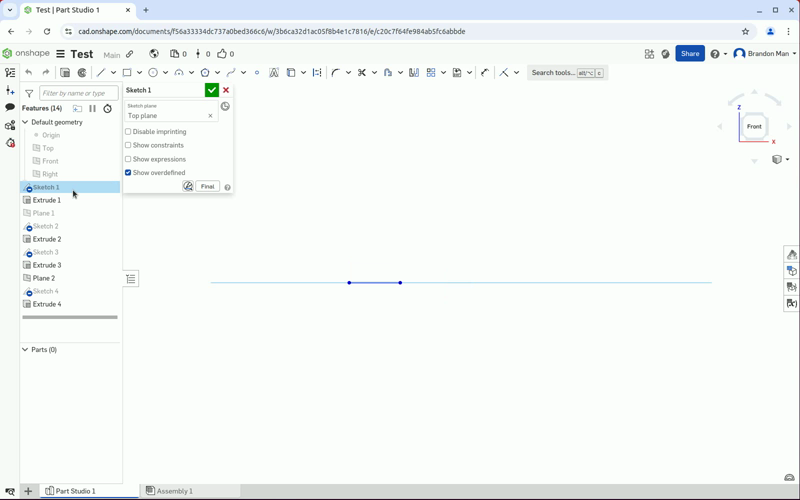
mouse_move(229, 92)
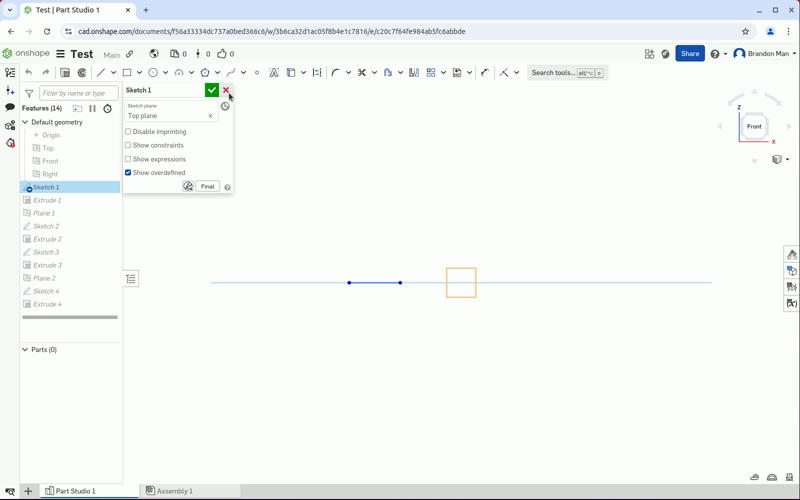
click(229, 92)
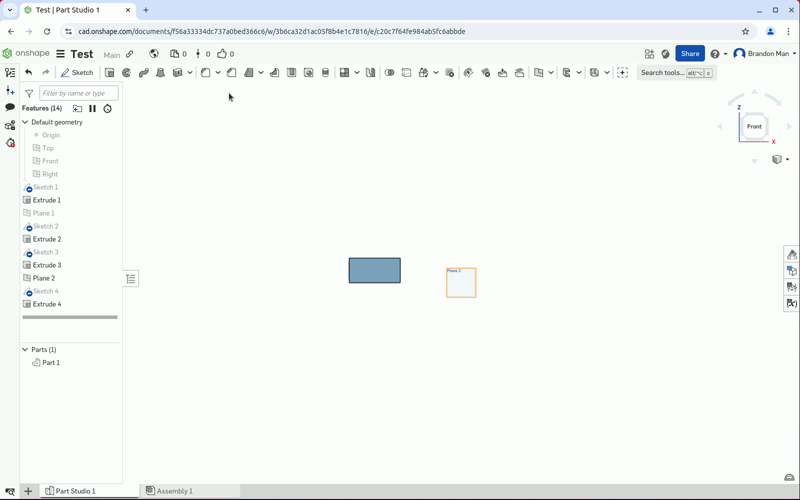
mouse_move(73, 352)
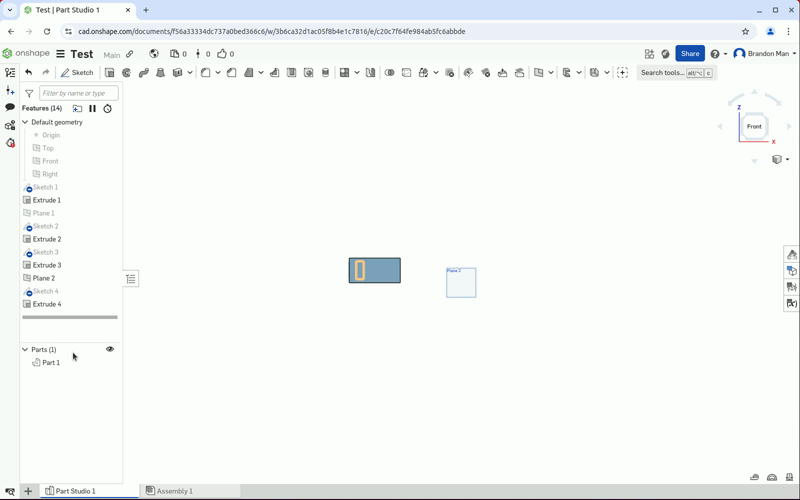
key(y)
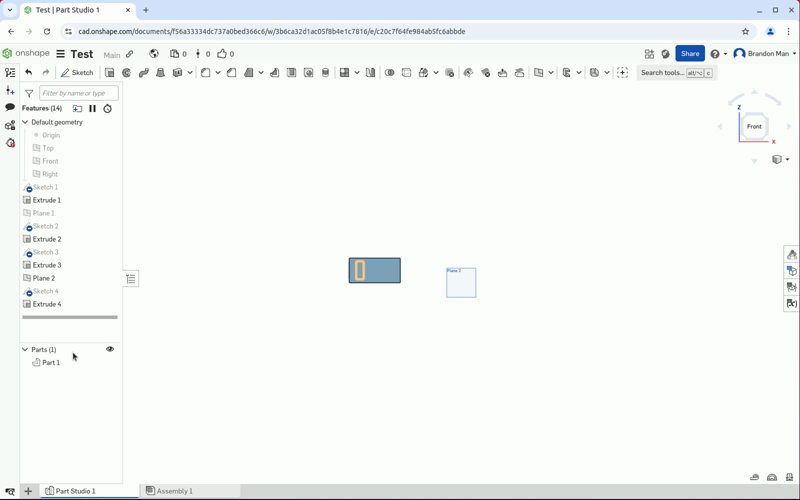
key(shift+p)
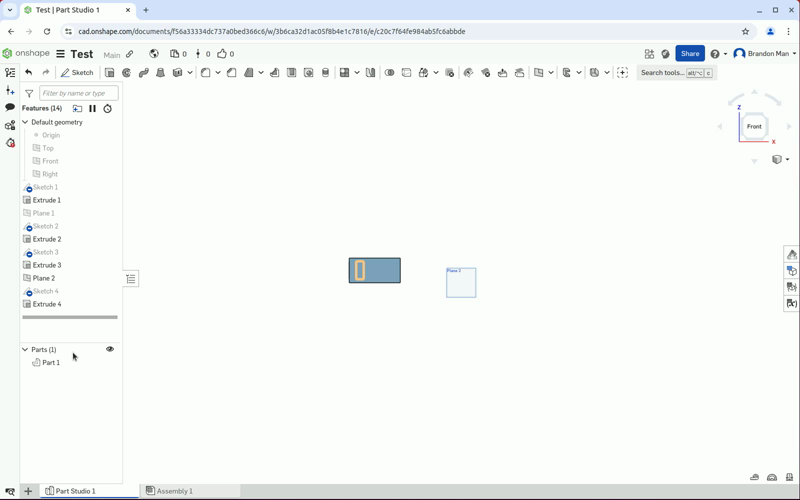
key(space)
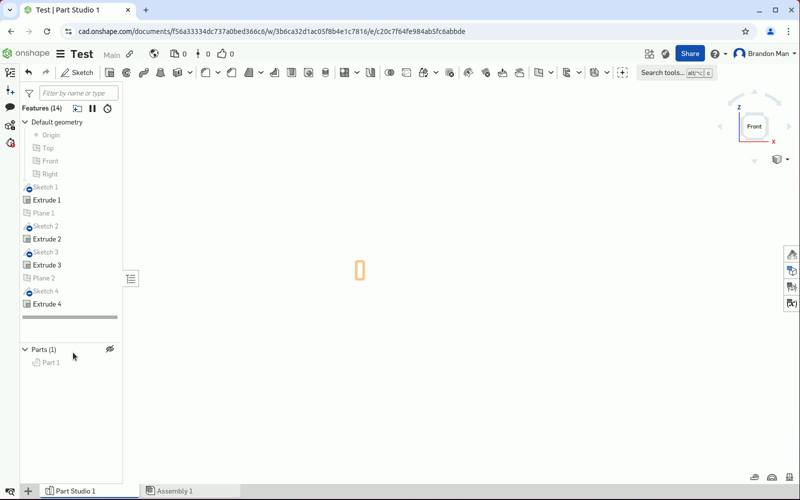
key_down(shift)
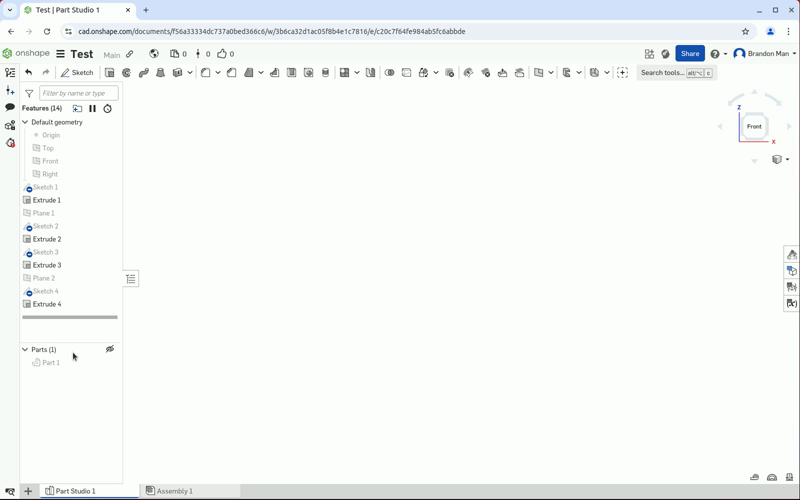
key(down)
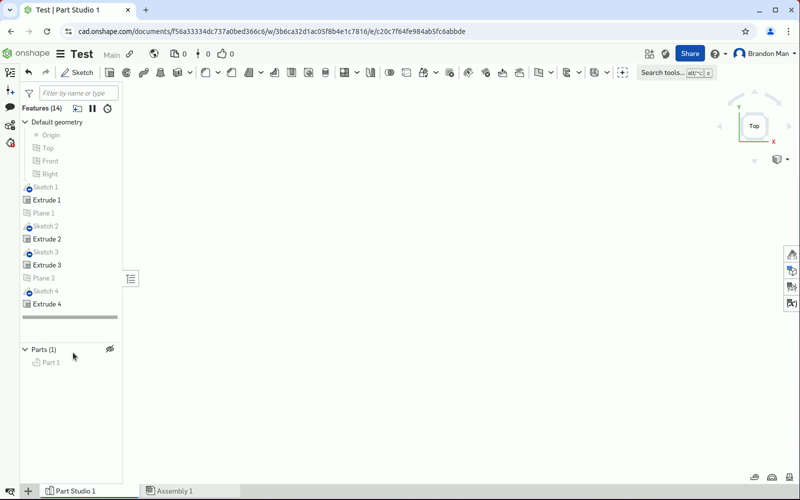
key_up(shift)
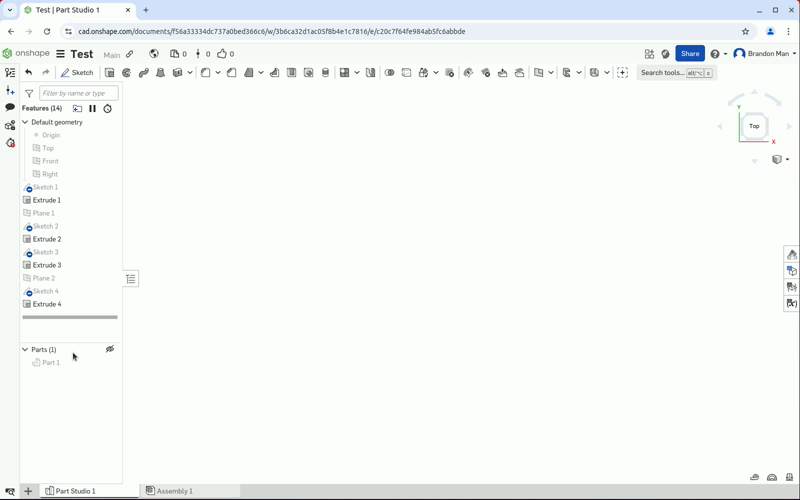
mouse_move(73, 352)
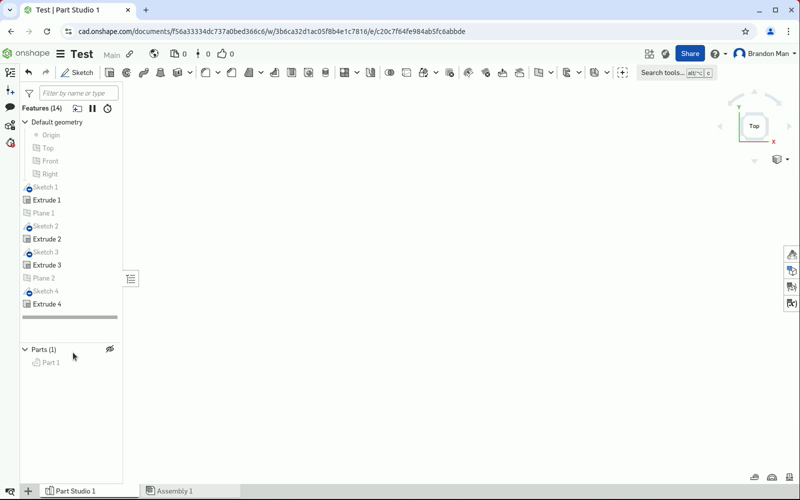
key(shift+y)
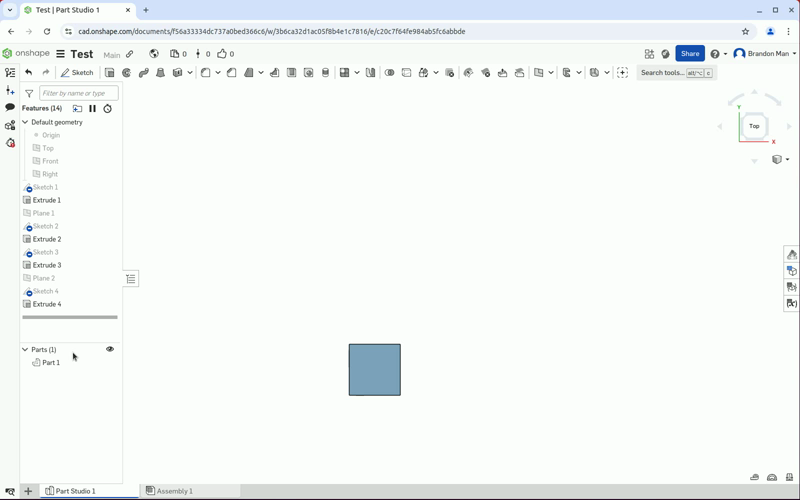
mouse_move(541, 75)
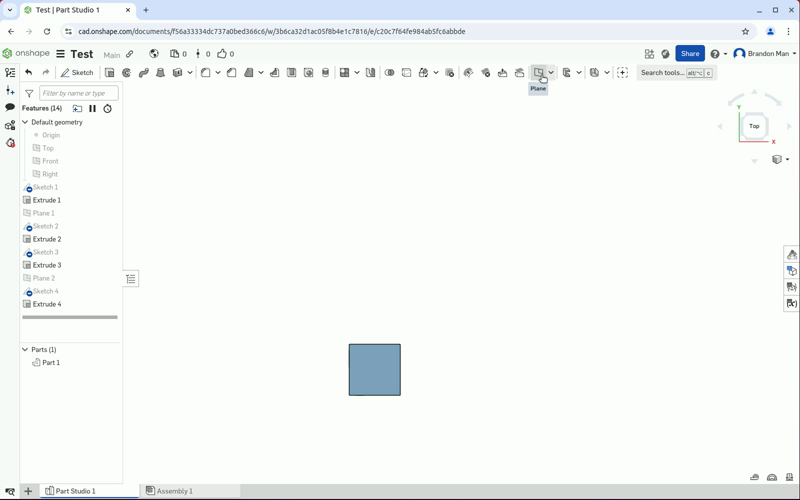
click(541, 75)
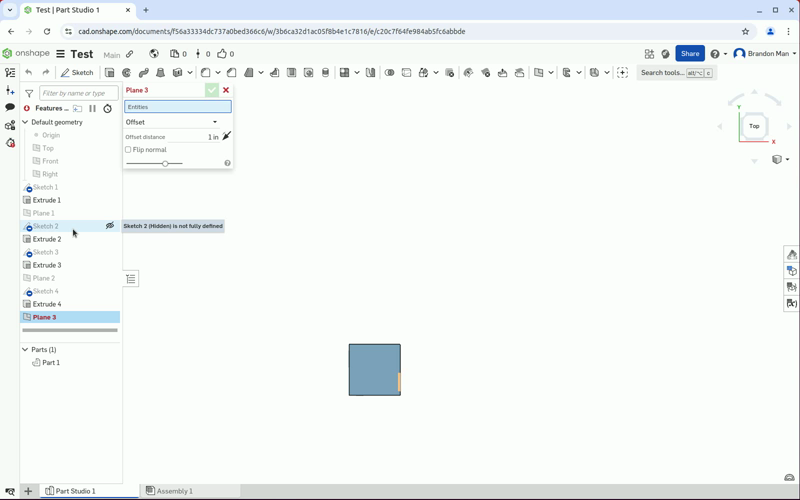
scroll(3)
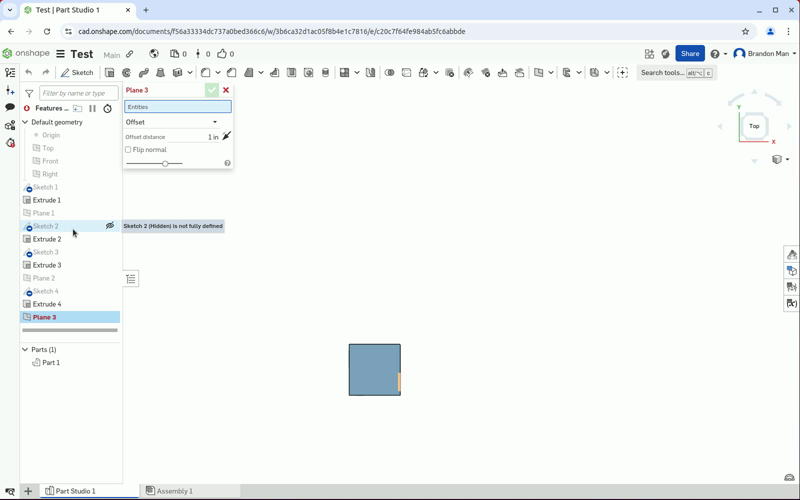
mouse_move(73, 150)
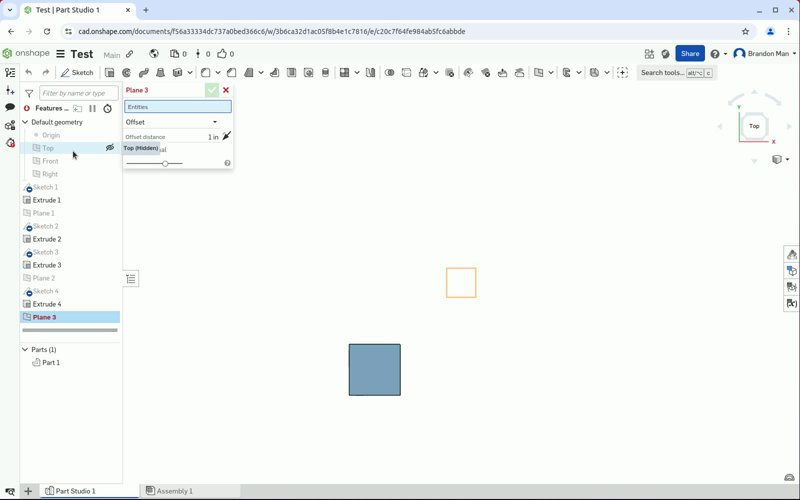
click(73, 150)
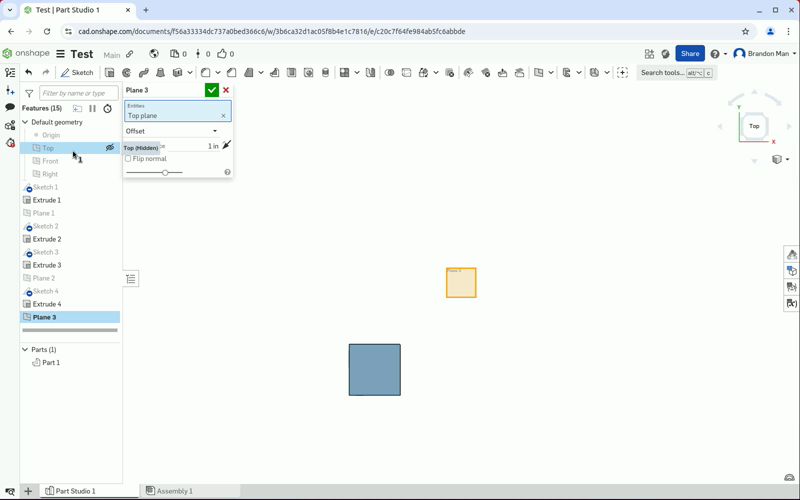
key(tab, 2)
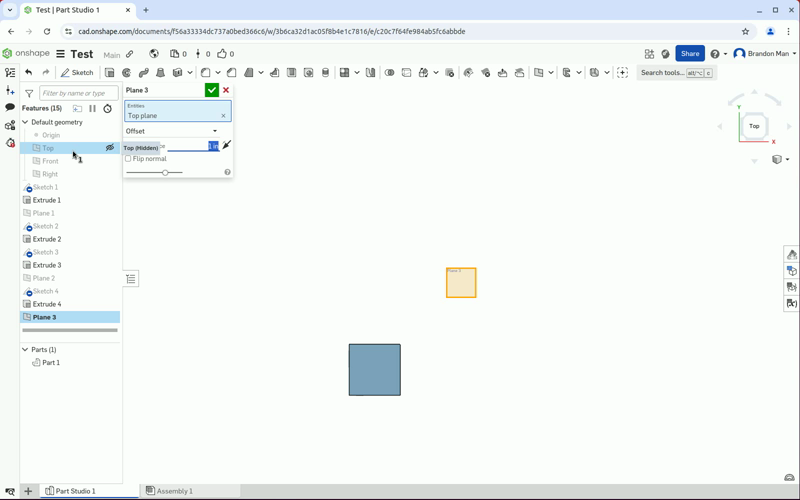
text(5.053)
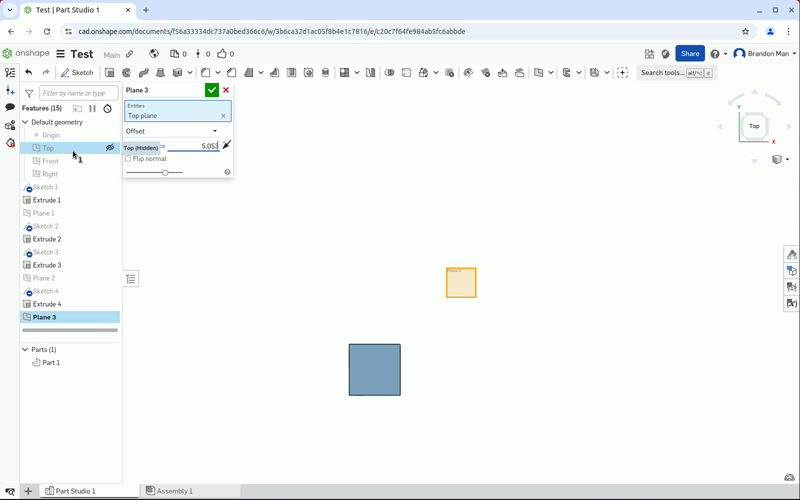
key(enter, 2)
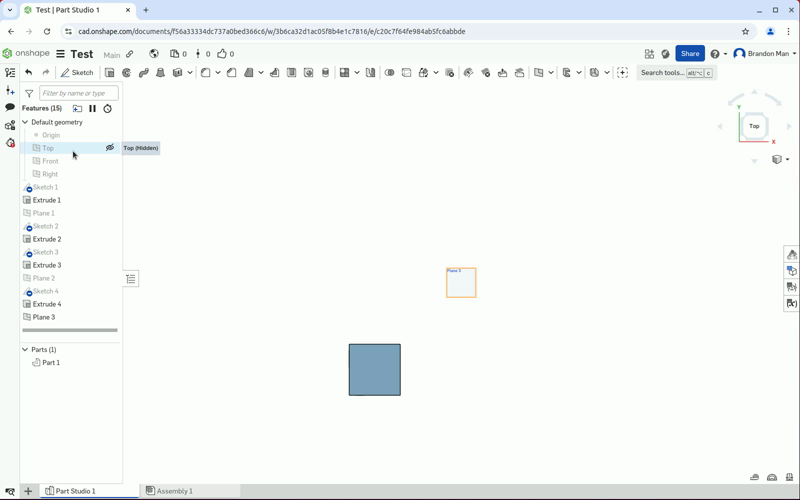
key(shift+s)
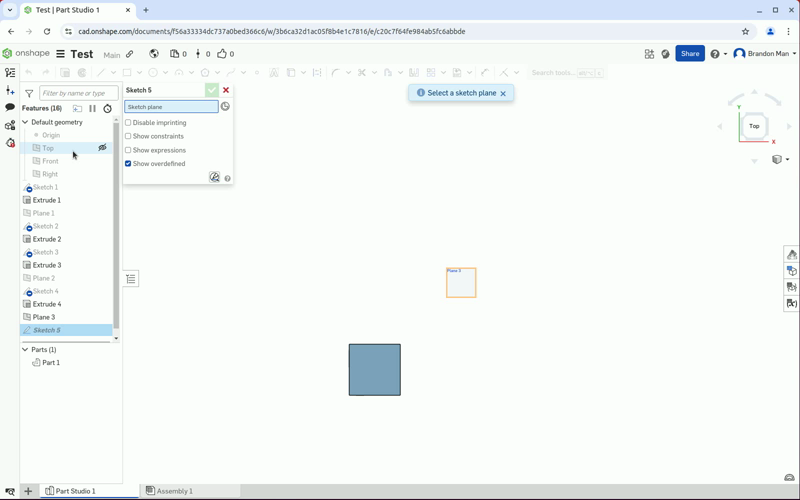
mouse_move(69, 319)
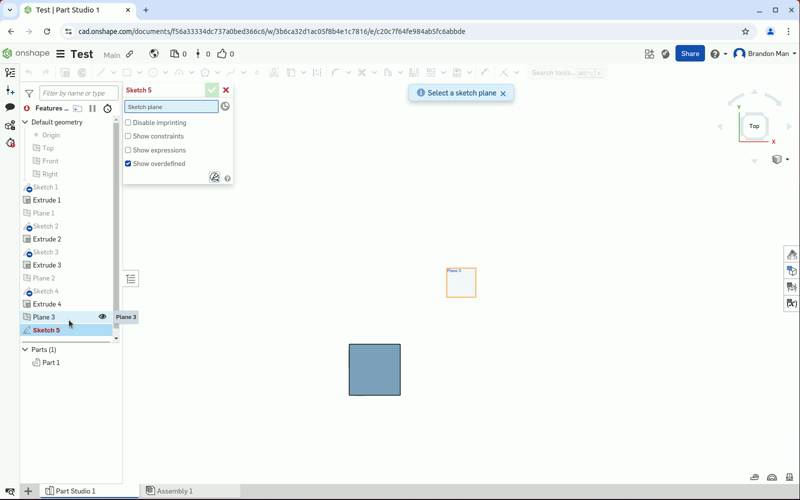
click(69, 319)
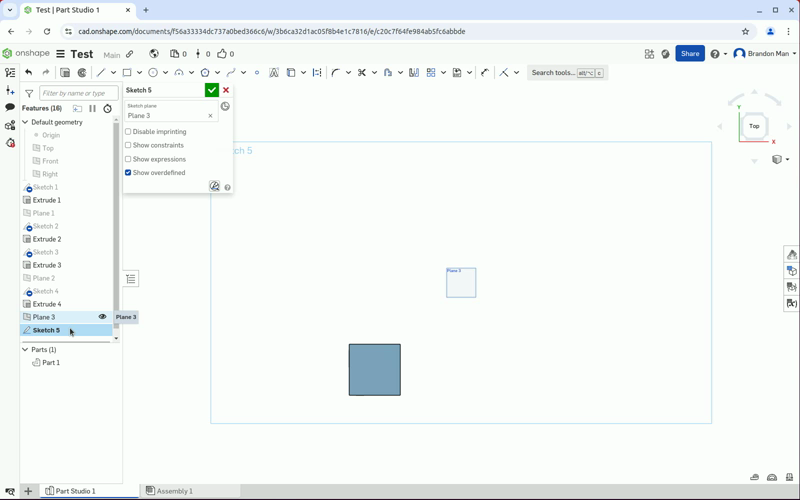
mouse_move(73, 352)
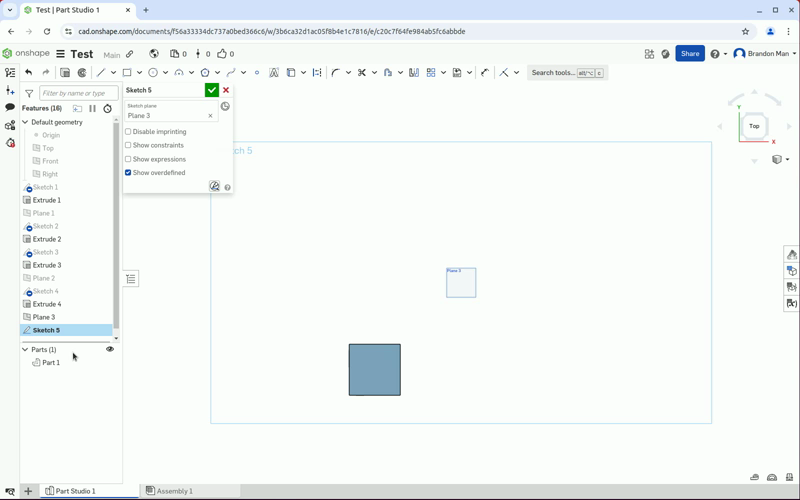
key(y)
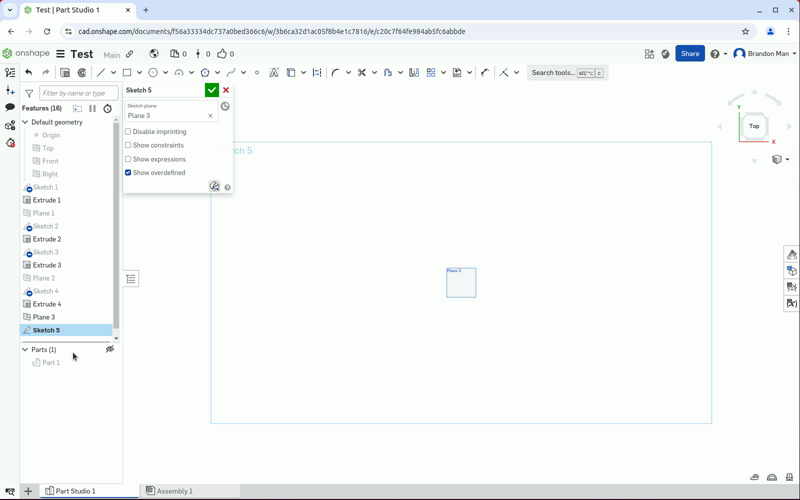
key(l)
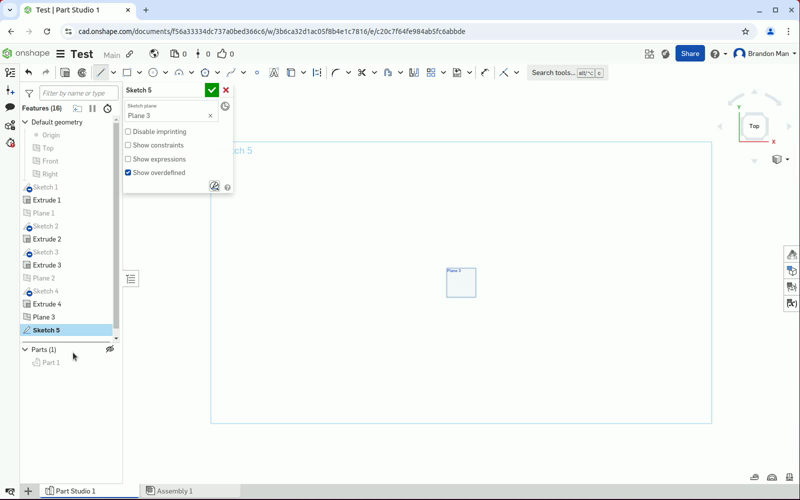
key_down(shift)
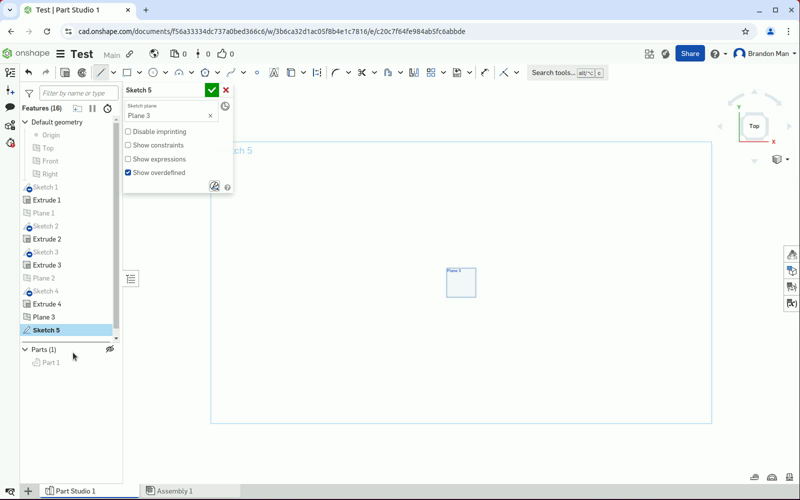
mouse_move(388, 384)
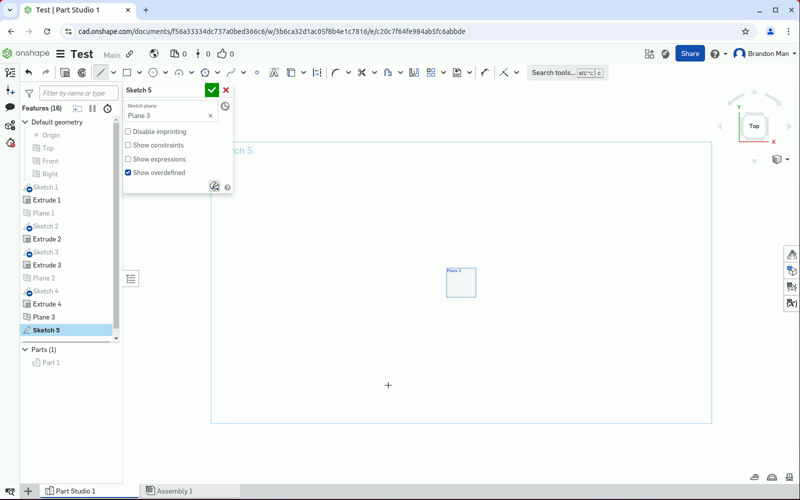
click(388, 384)
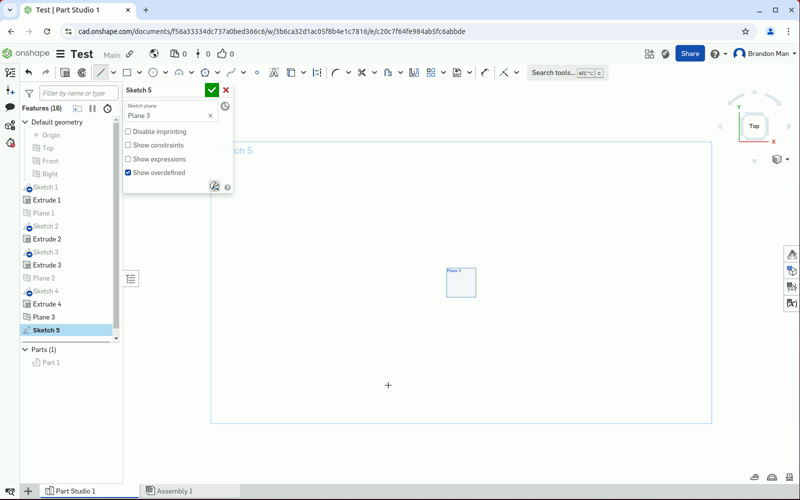
key_up(shift)
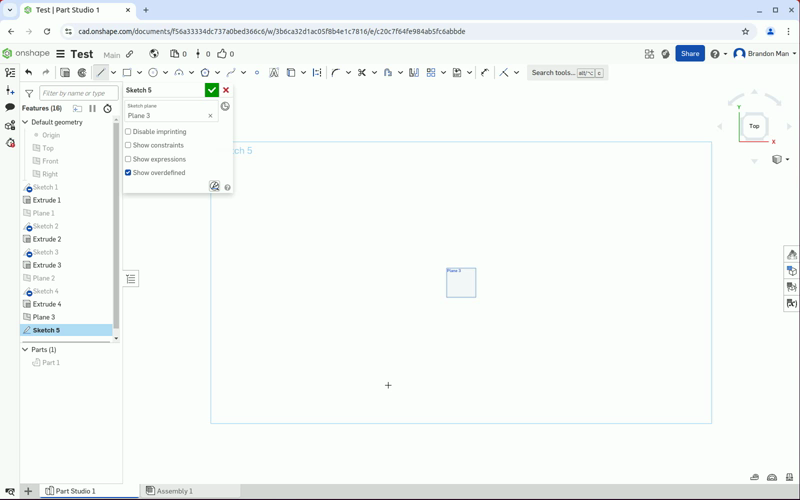
key_down(shift)
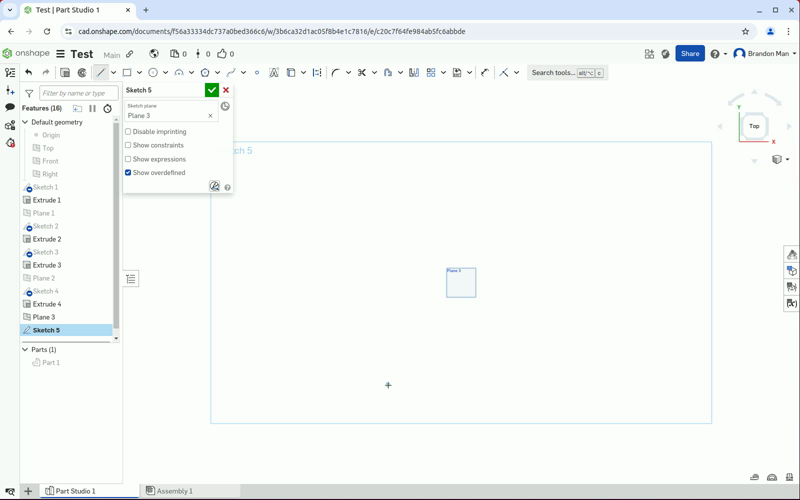
mouse_move(418, 384)
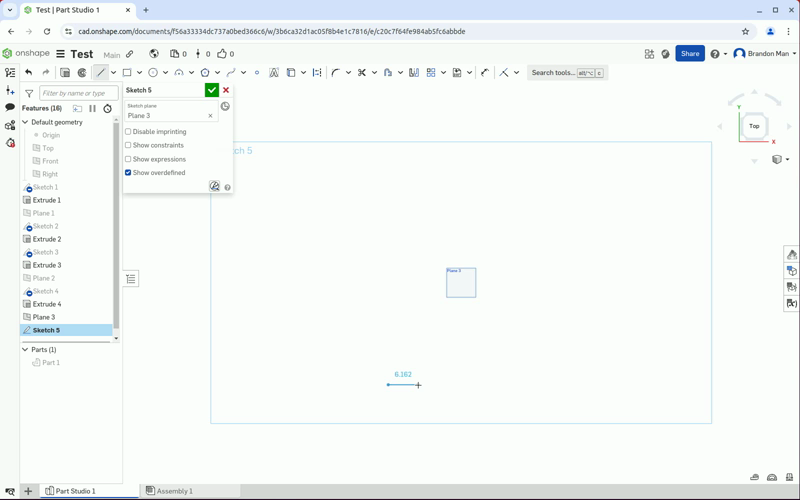
mouse_move(393, 384)
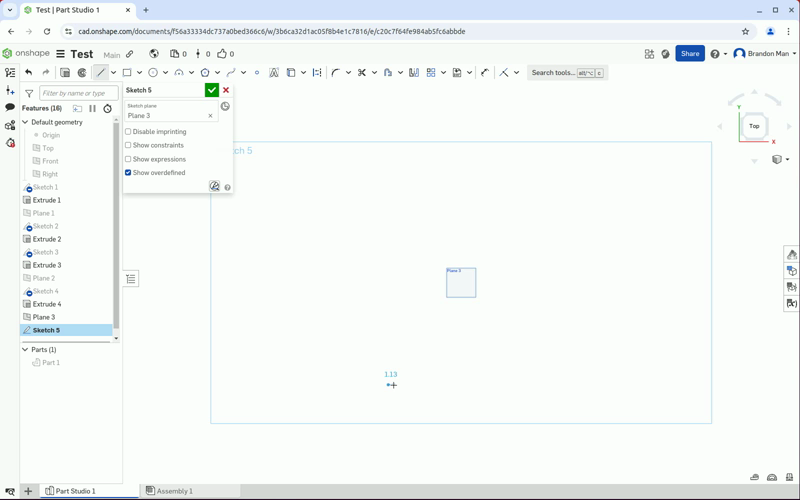
scroll(6)
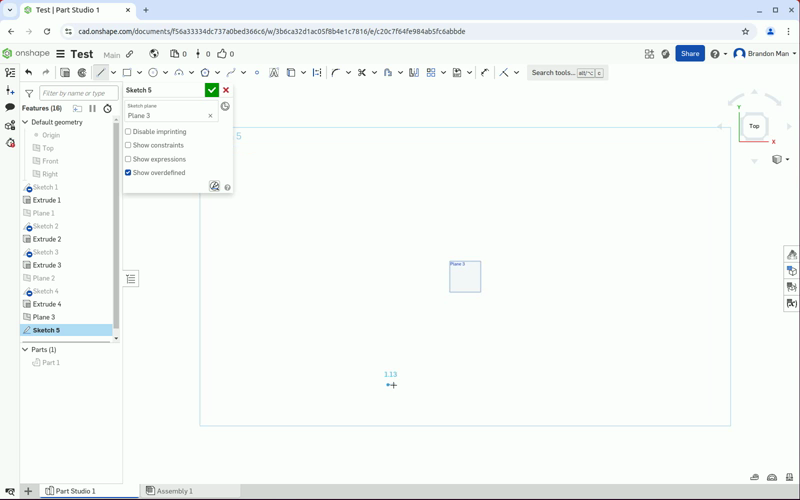
scroll(6)
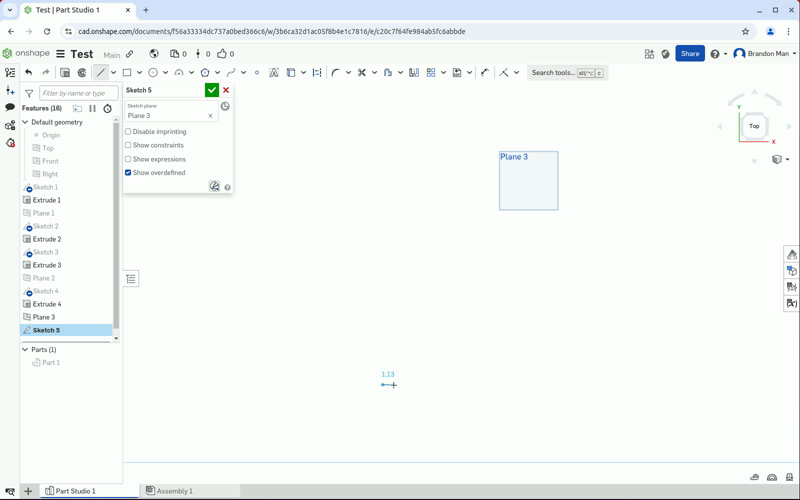
scroll(6)
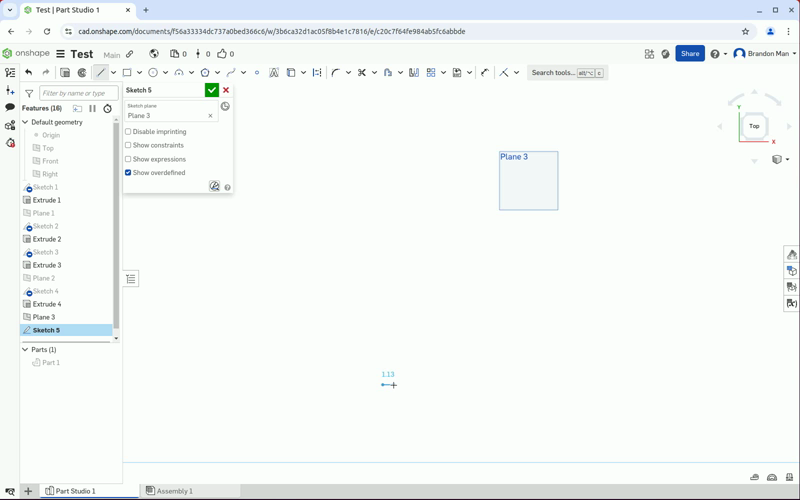
scroll(6)
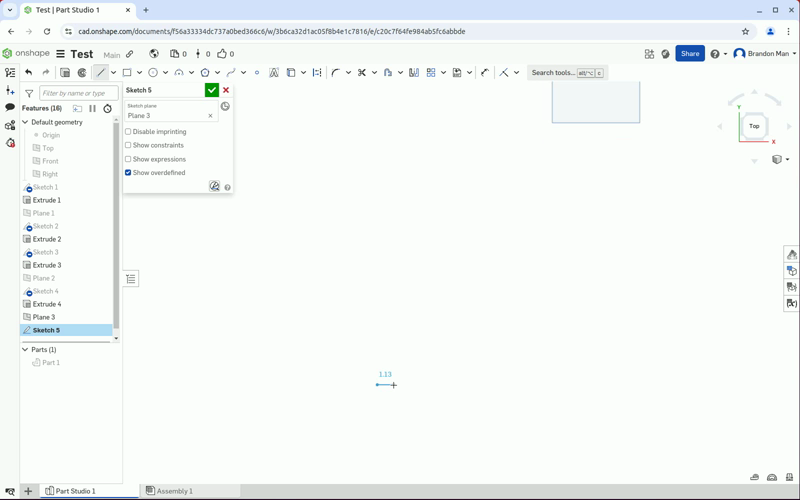
scroll(6)
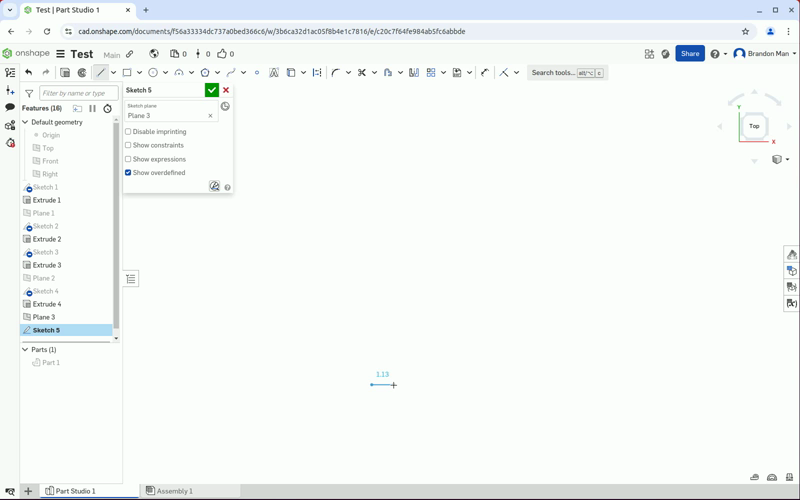
scroll(6)
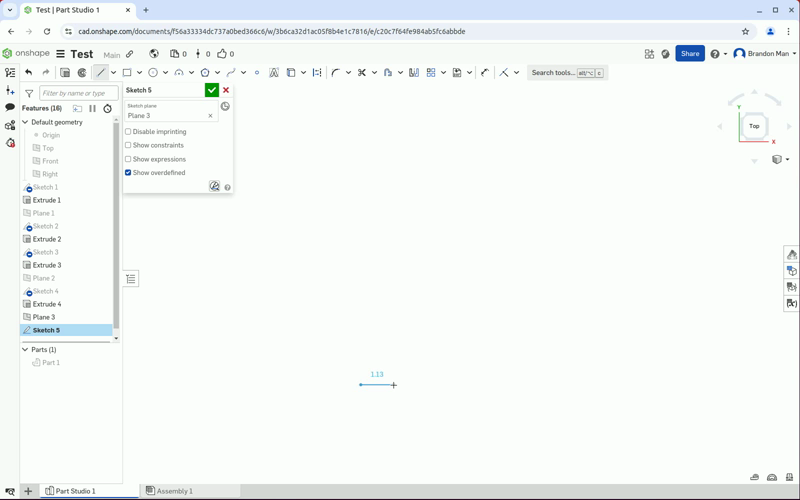
scroll(6)
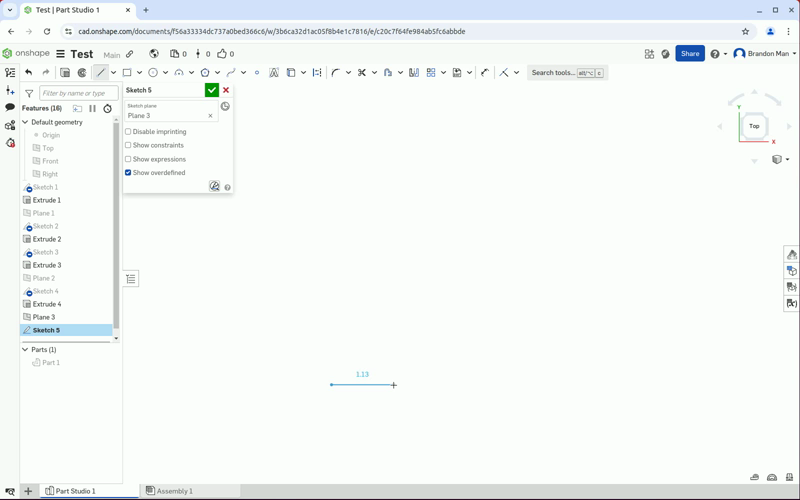
click(393, 384)
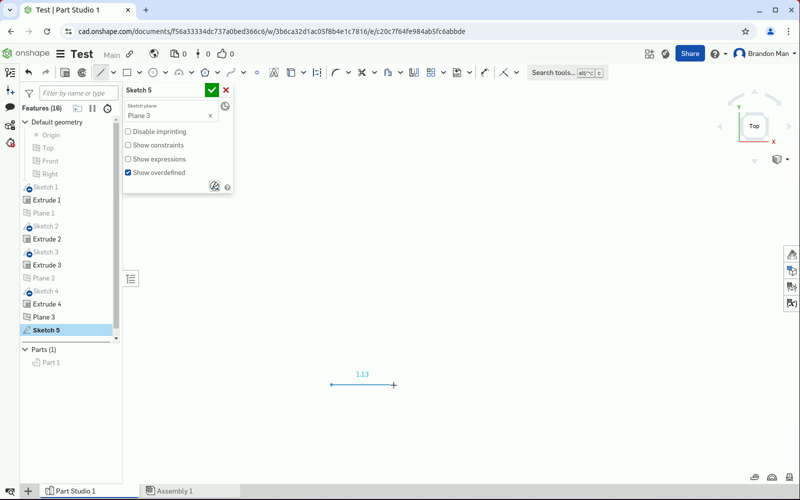
scroll(-6)
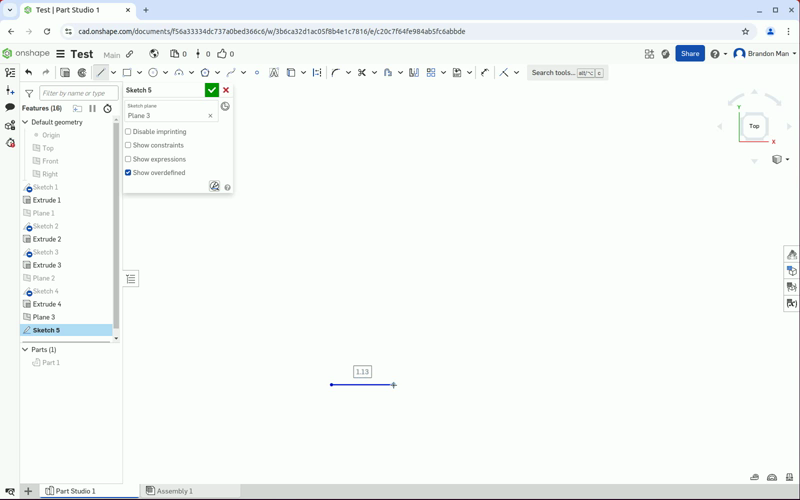
scroll(-6)
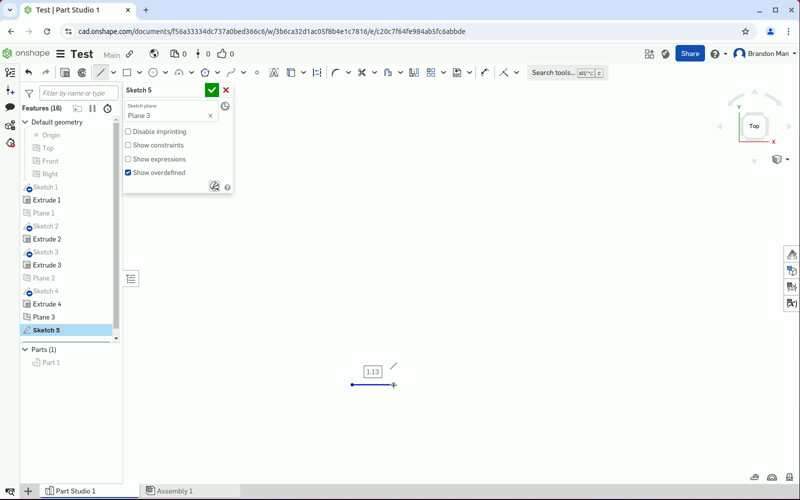
scroll(-6)
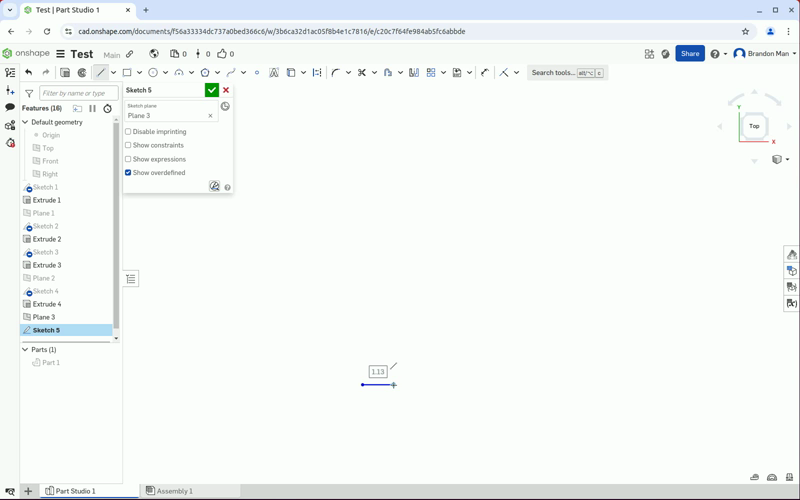
scroll(-6)
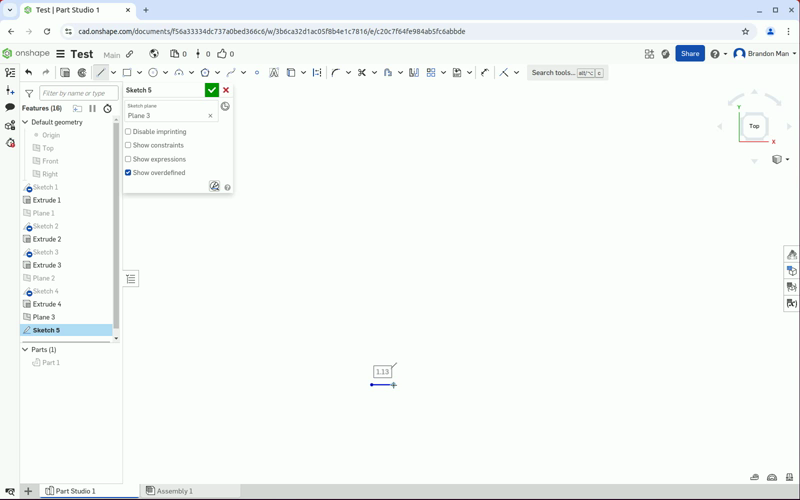
scroll(-6)
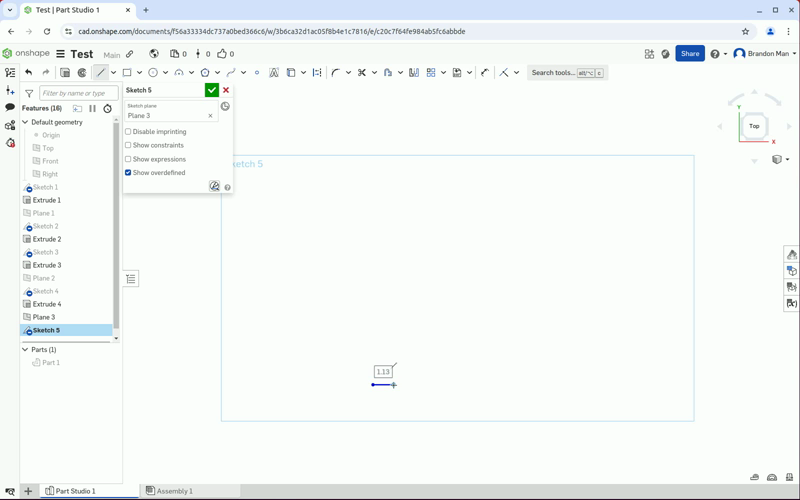
scroll(-6)
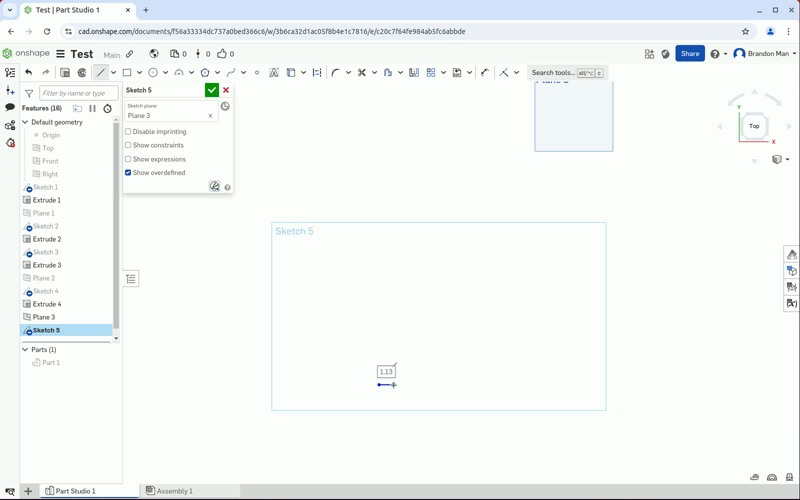
scroll(-6)
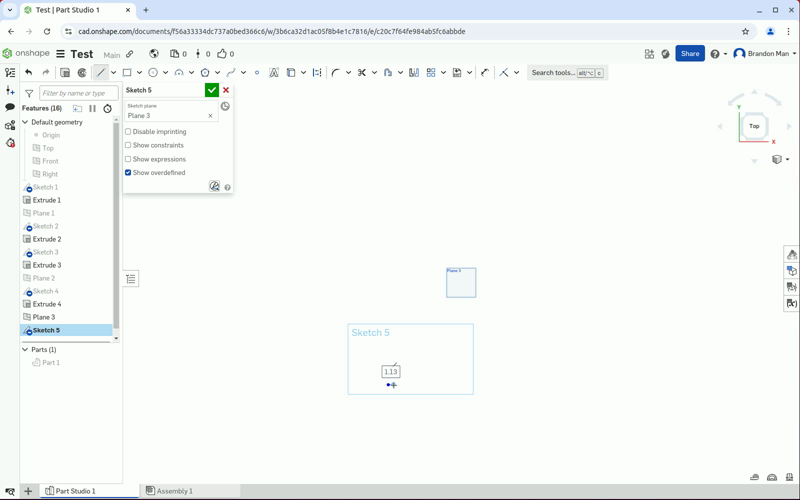
key_up(shift)
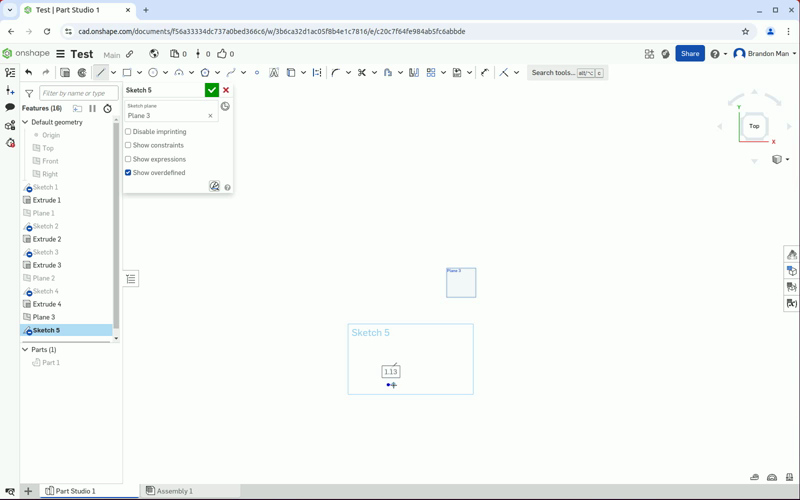
key_down(shift)
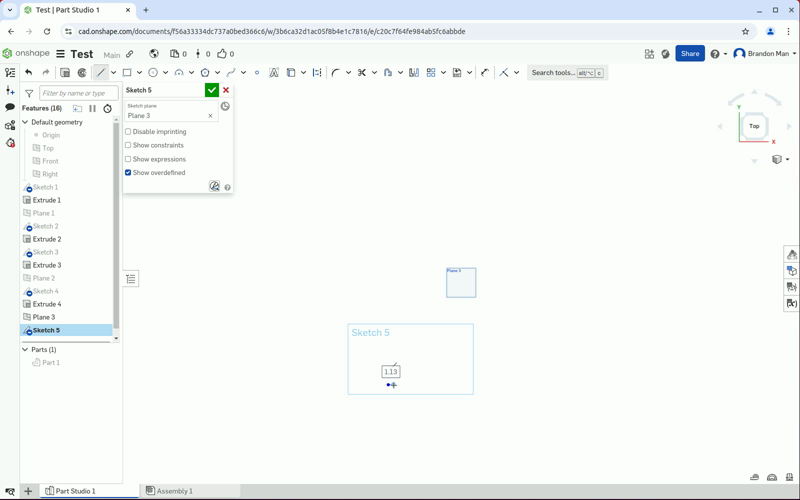
mouse_move(423, 384)
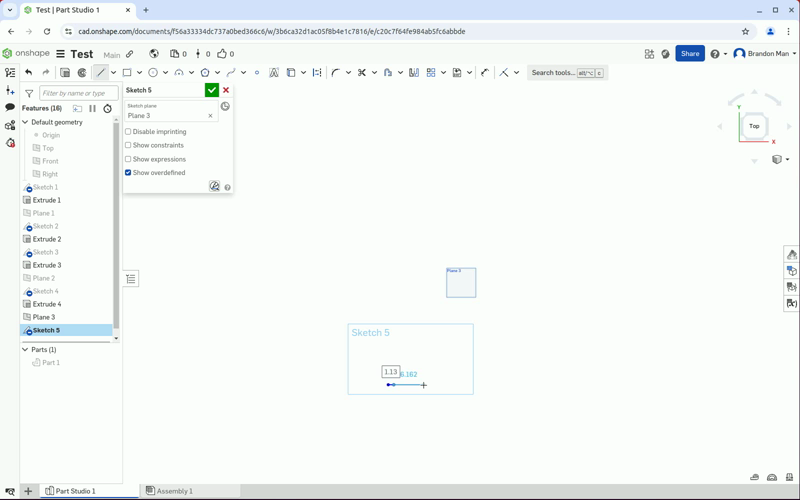
mouse_move(393, 379)
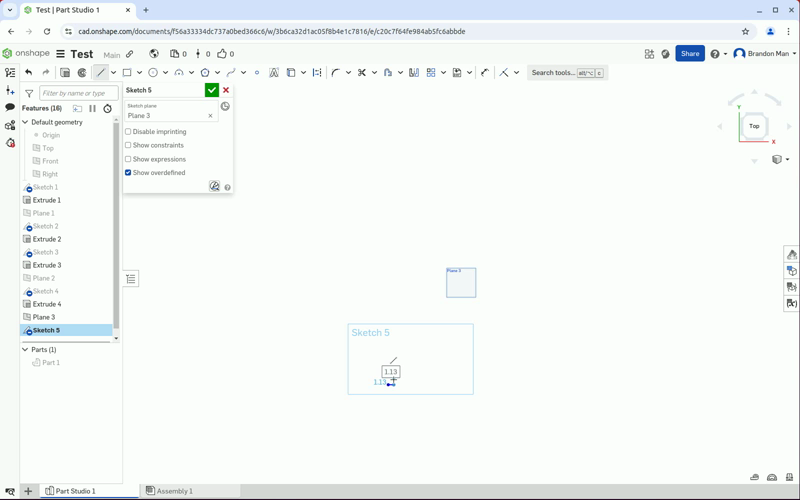
scroll(6)
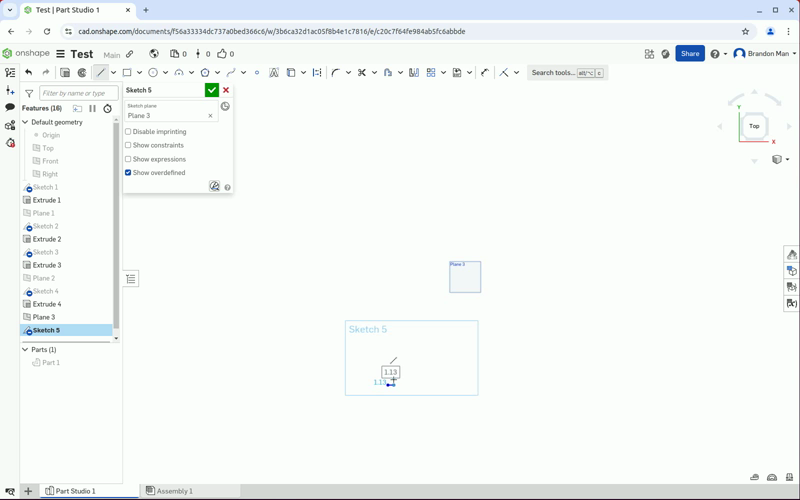
scroll(6)
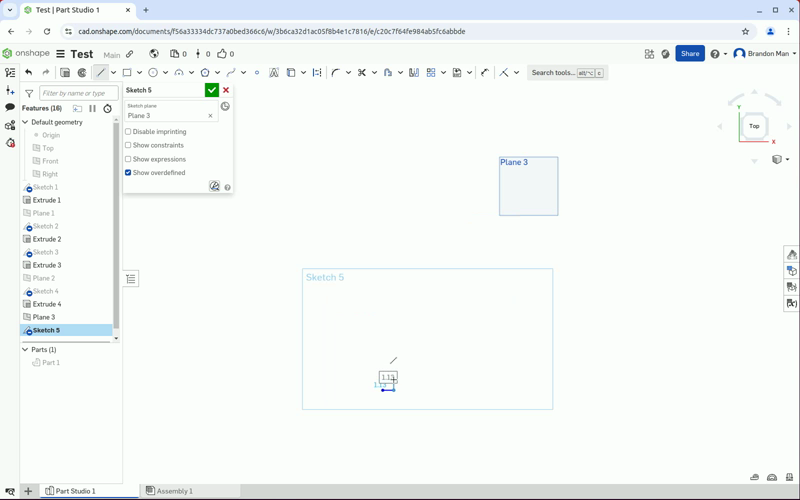
scroll(6)
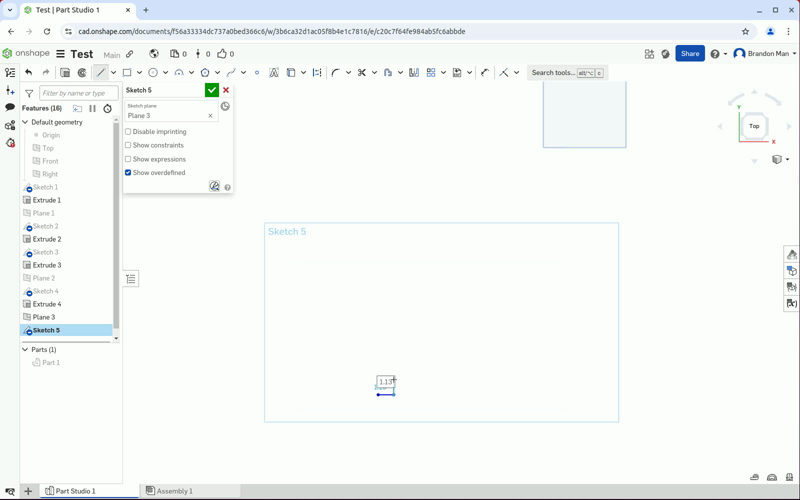
scroll(6)
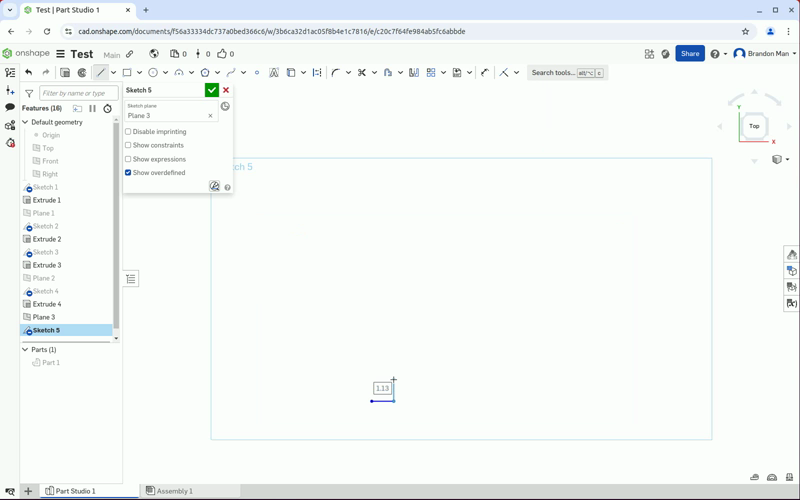
scroll(6)
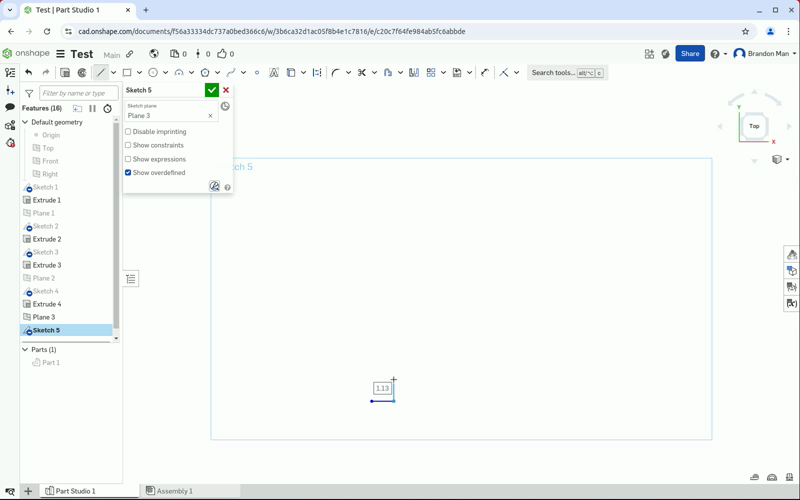
scroll(6)
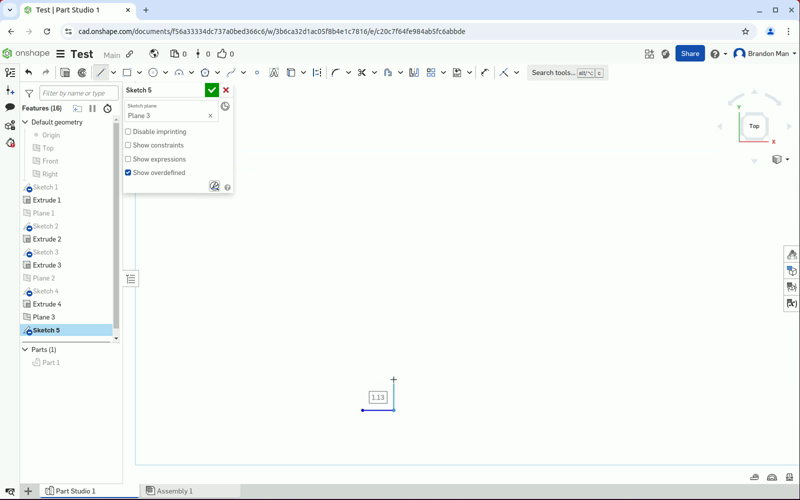
scroll(6)
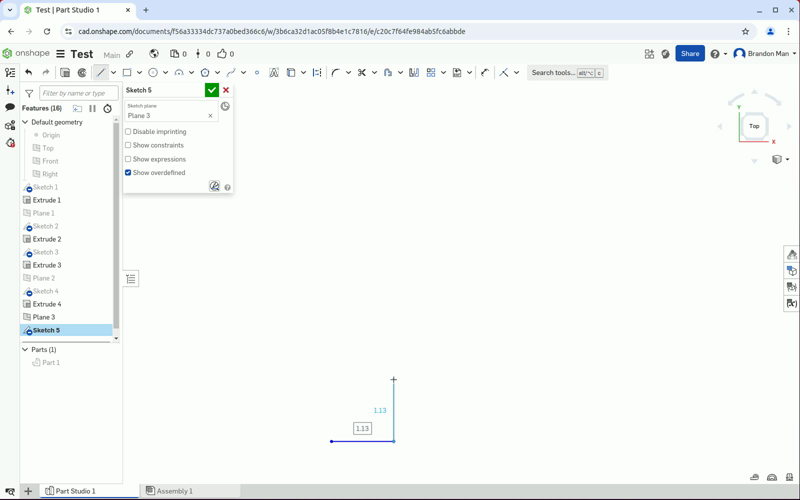
click(393, 379)
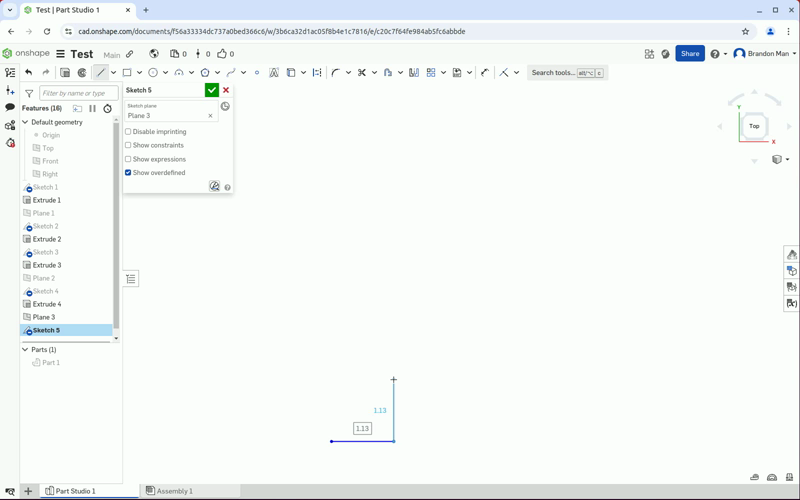
scroll(-6)
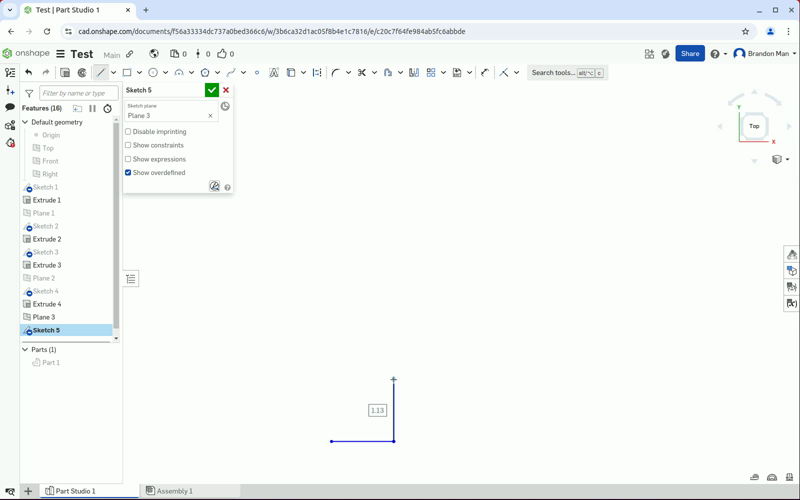
scroll(-6)
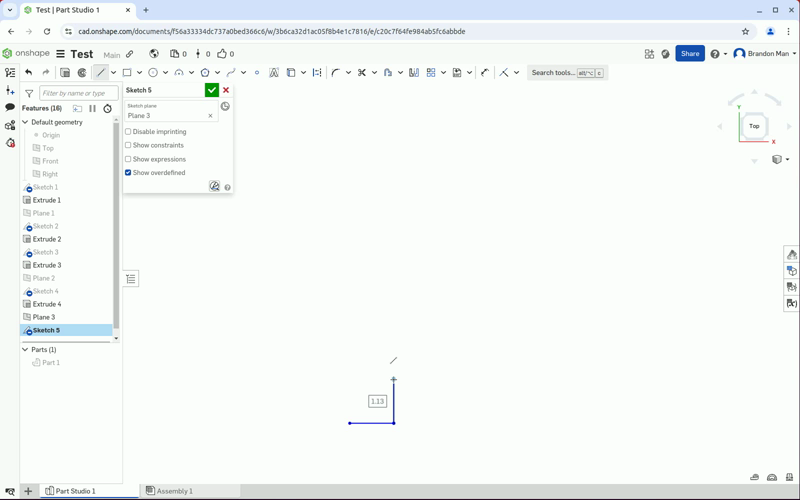
scroll(-6)
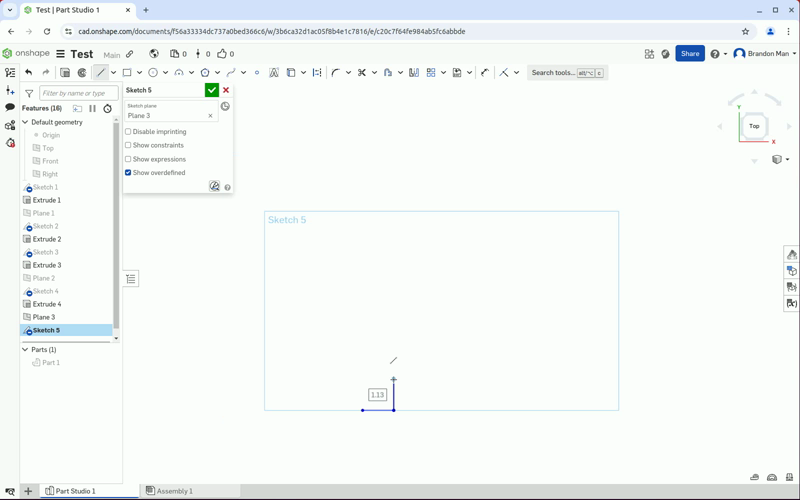
scroll(-6)
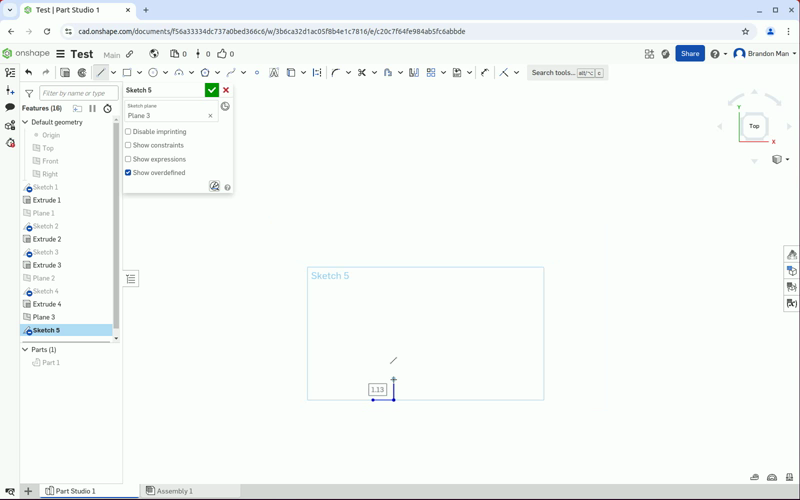
scroll(-6)
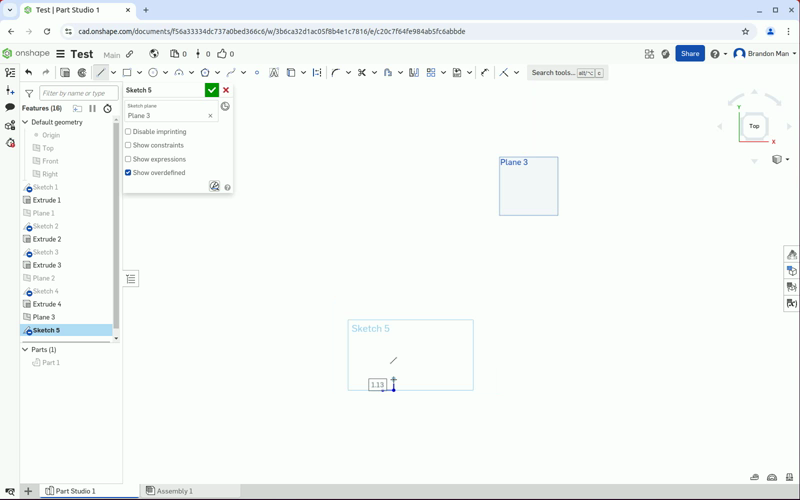
scroll(-6)
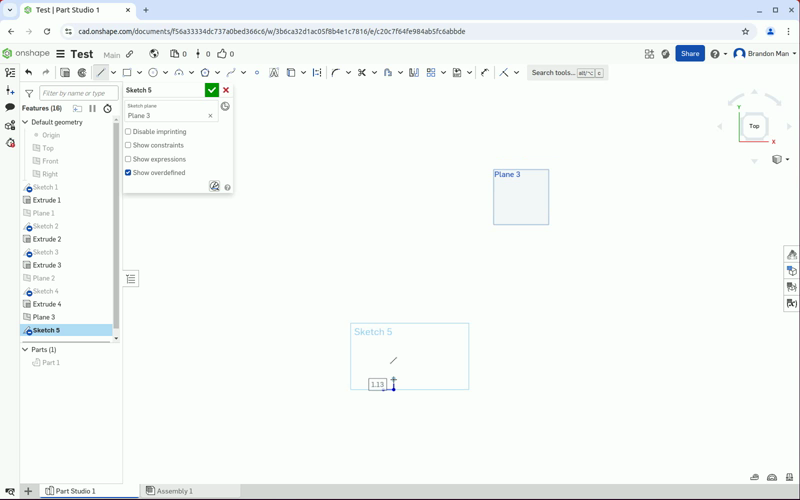
scroll(-6)
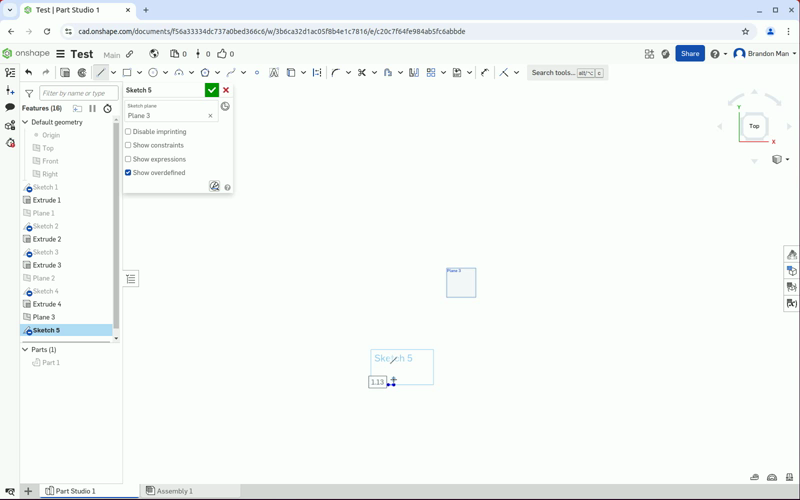
key_up(shift)
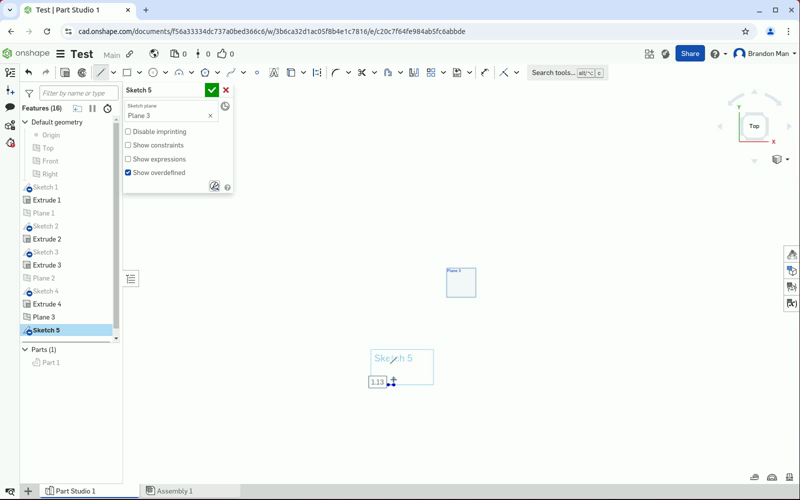
key_down(shift)
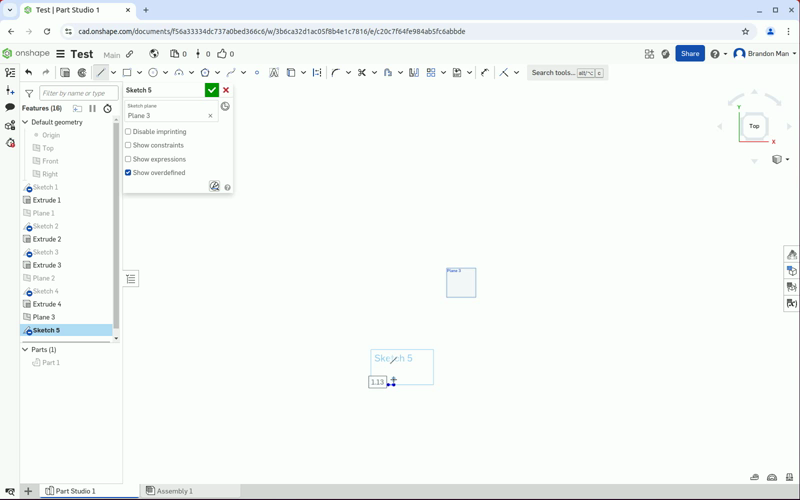
mouse_move(423, 379)
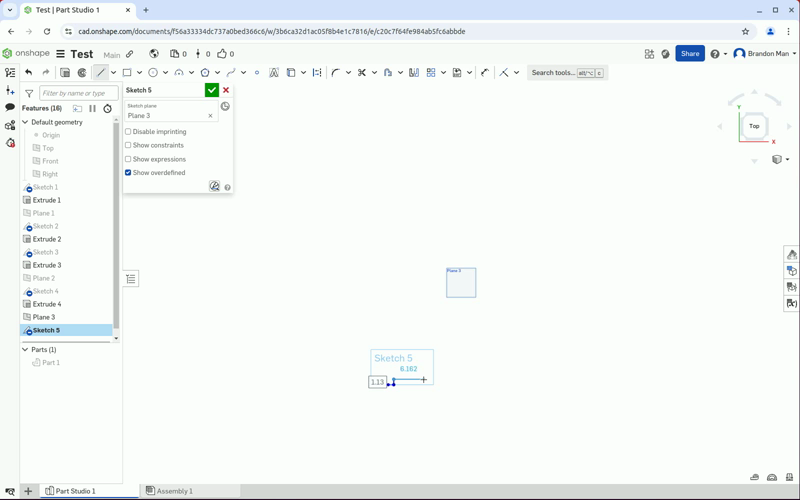
mouse_move(388, 379)
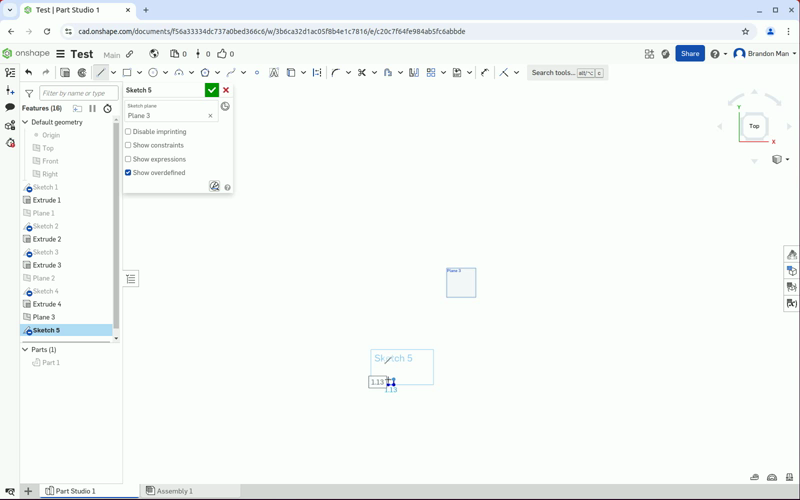
scroll(6)
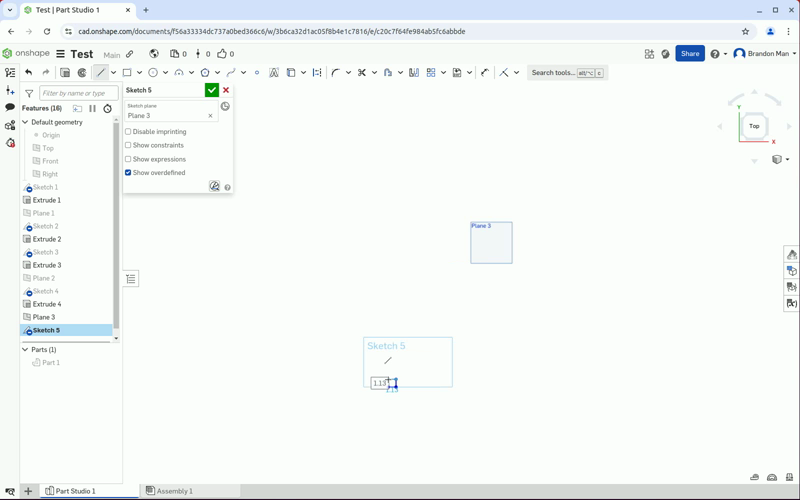
scroll(6)
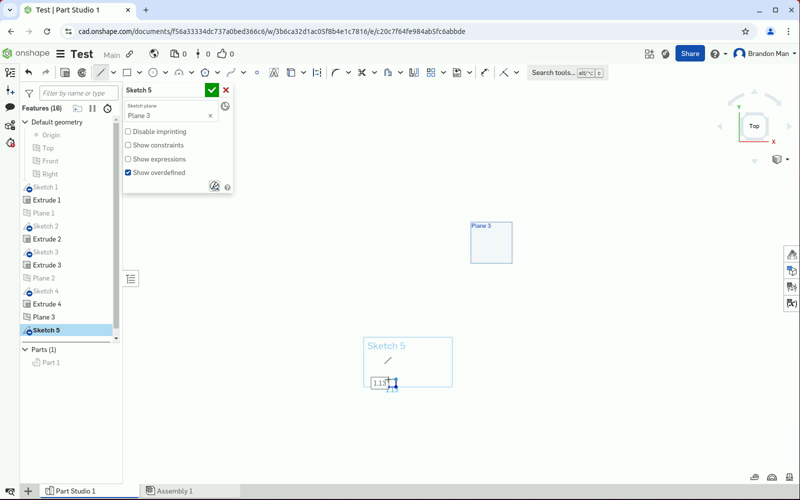
scroll(6)
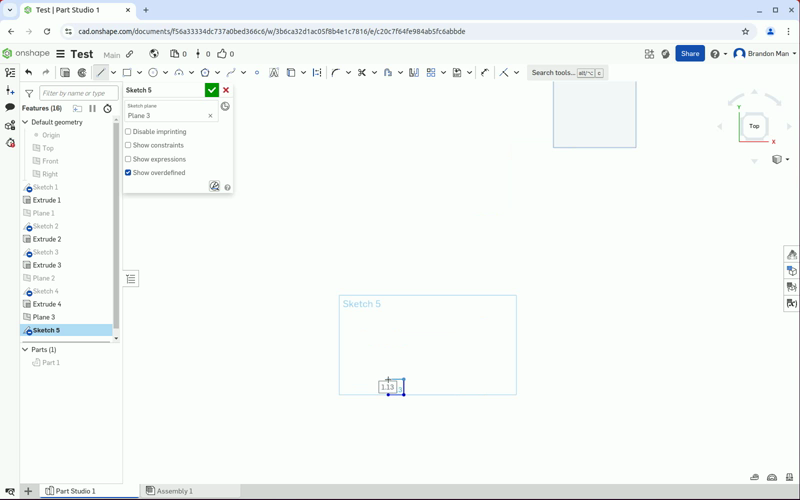
scroll(6)
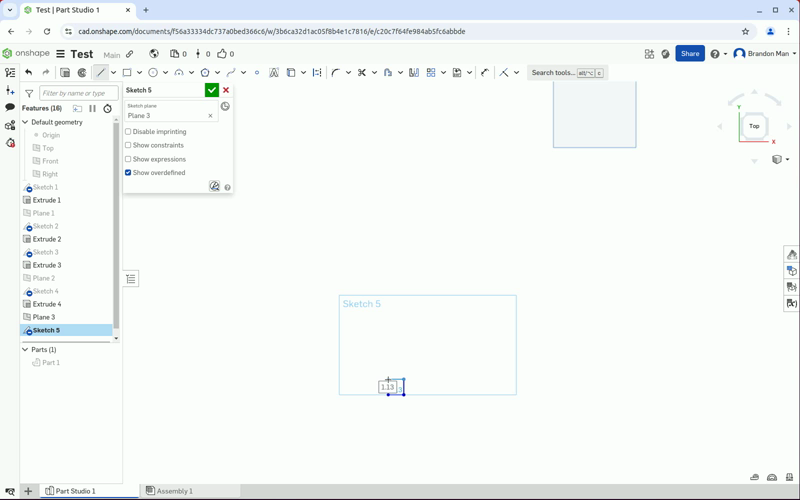
scroll(6)
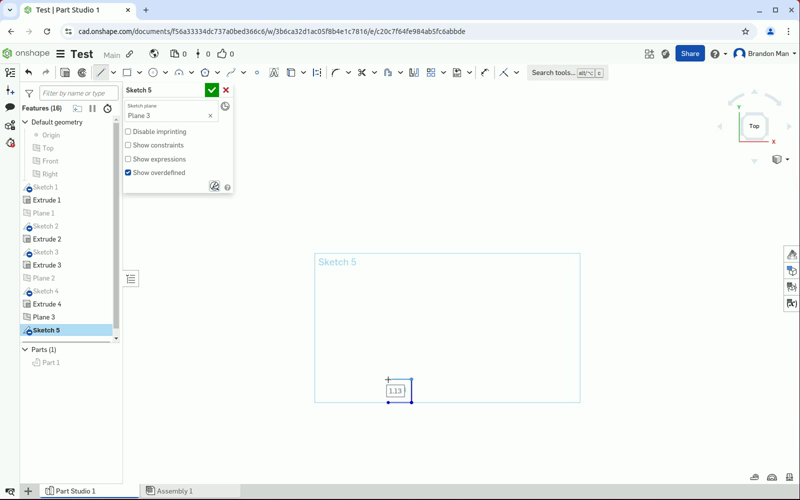
scroll(6)
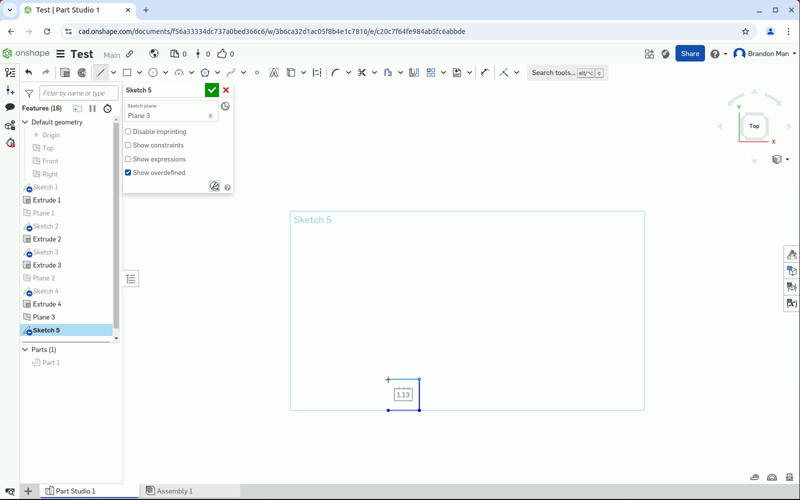
scroll(6)
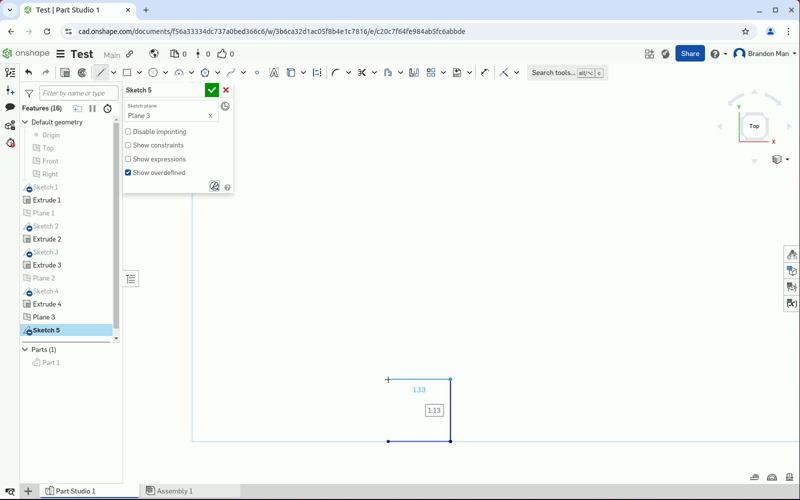
click(388, 379)
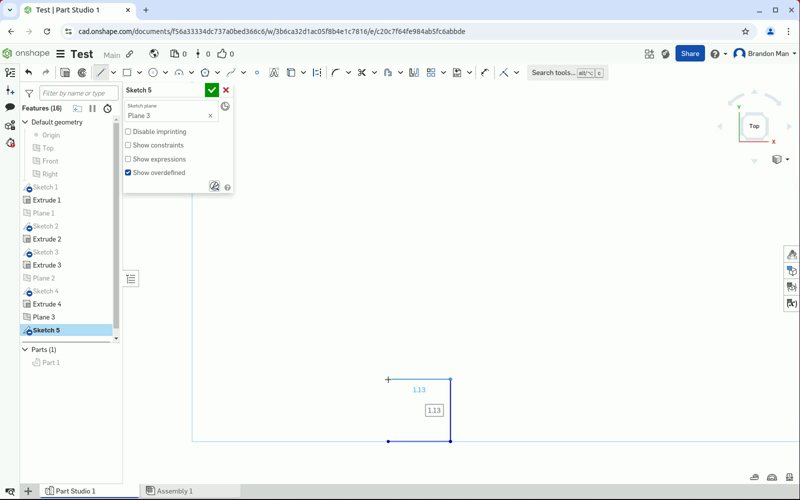
scroll(-6)
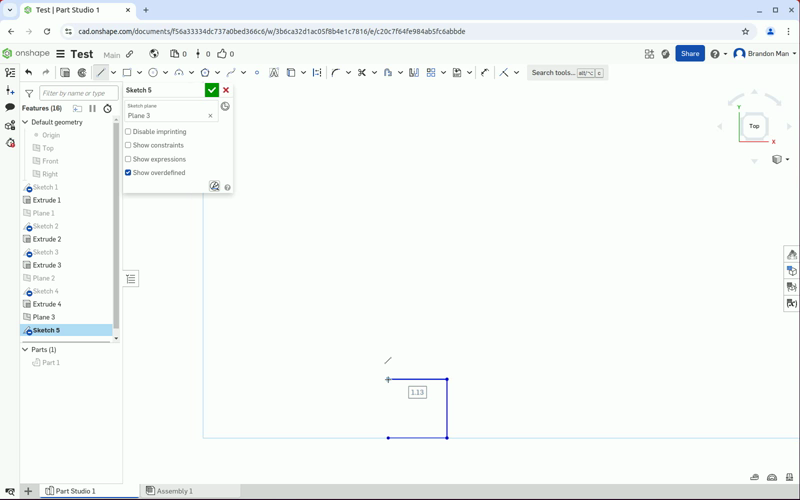
scroll(-6)
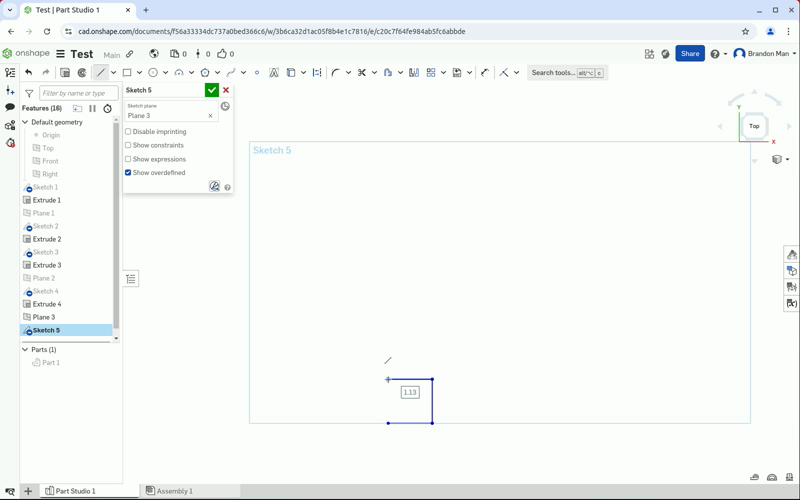
scroll(-6)
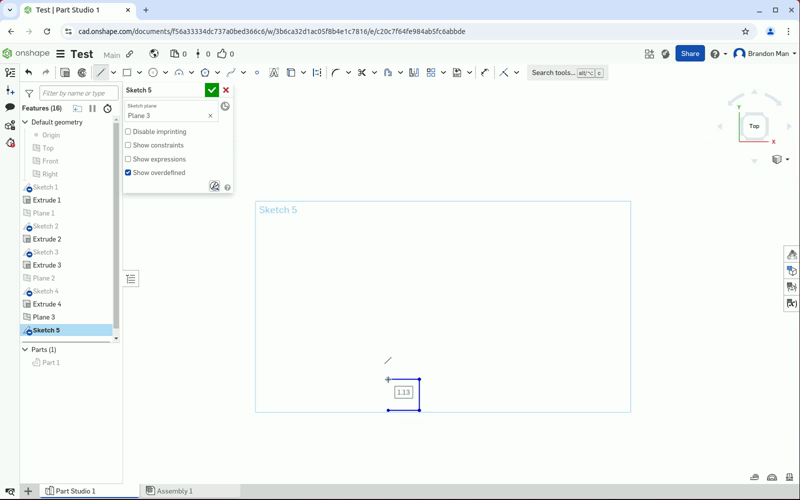
scroll(-6)
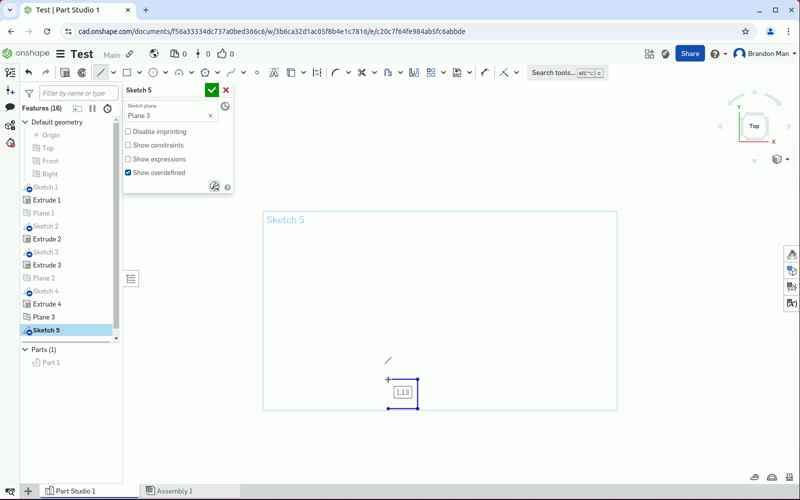
scroll(-6)
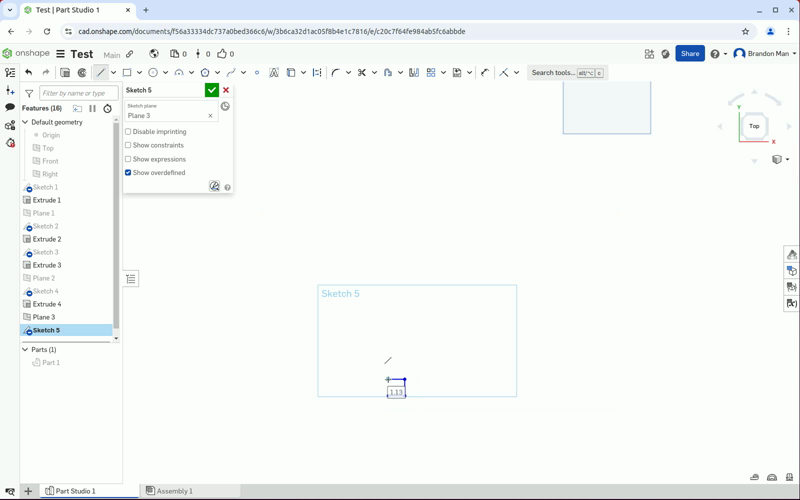
scroll(-6)
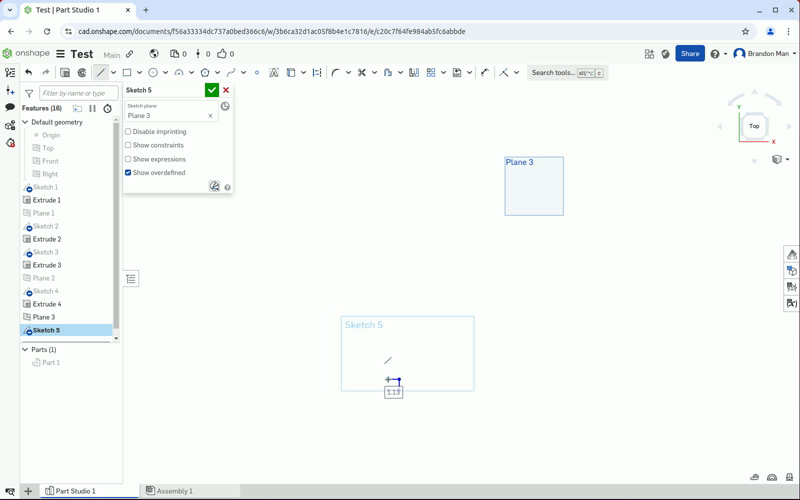
scroll(-6)
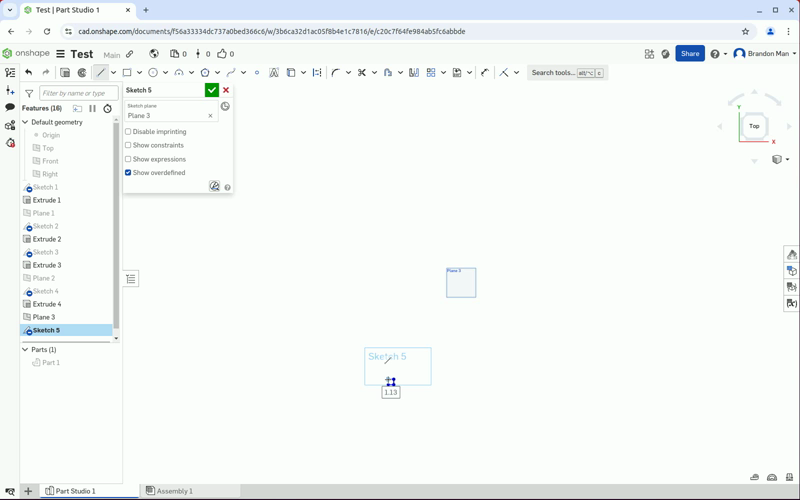
key_up(shift)
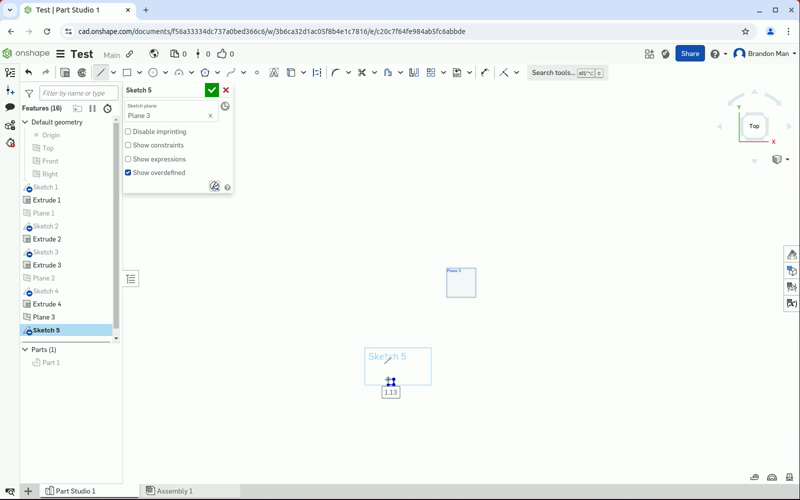
mouse_move(418, 379)
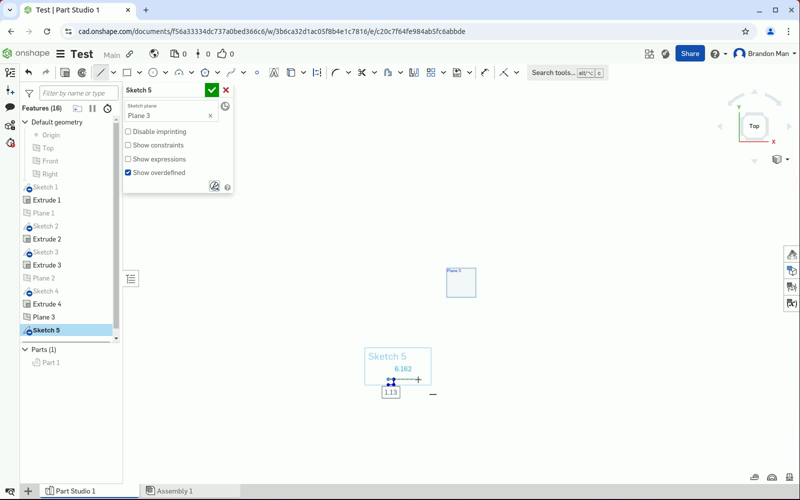
key_down(shift)
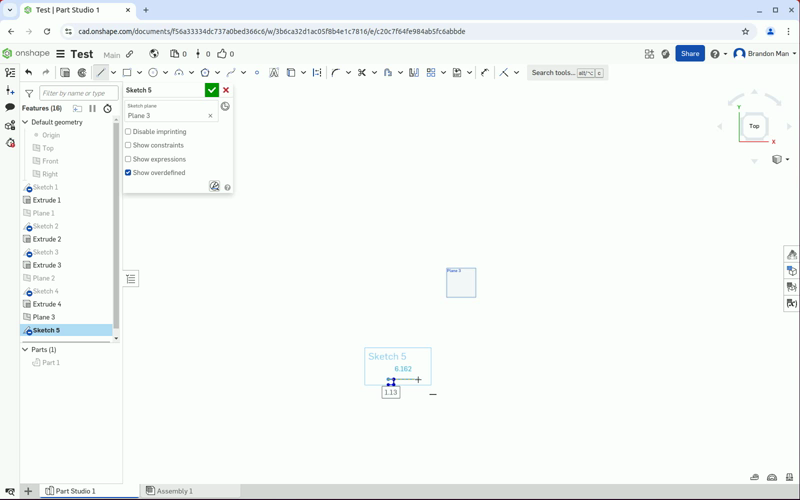
mouse_move(388, 384)
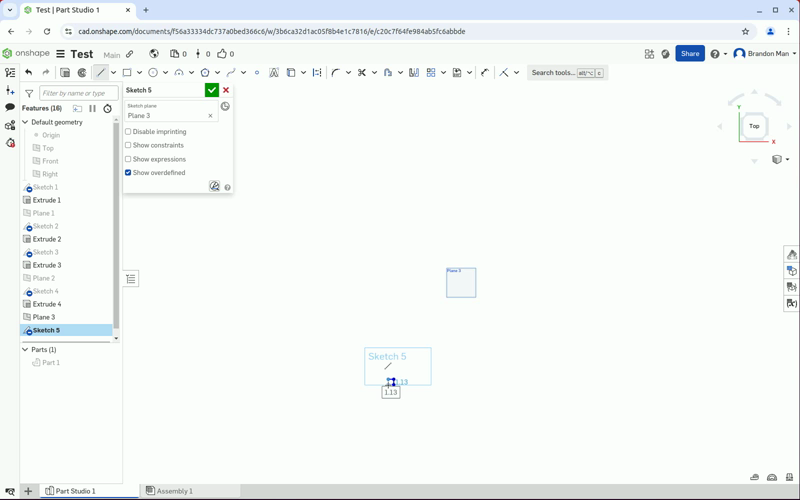
scroll(6)
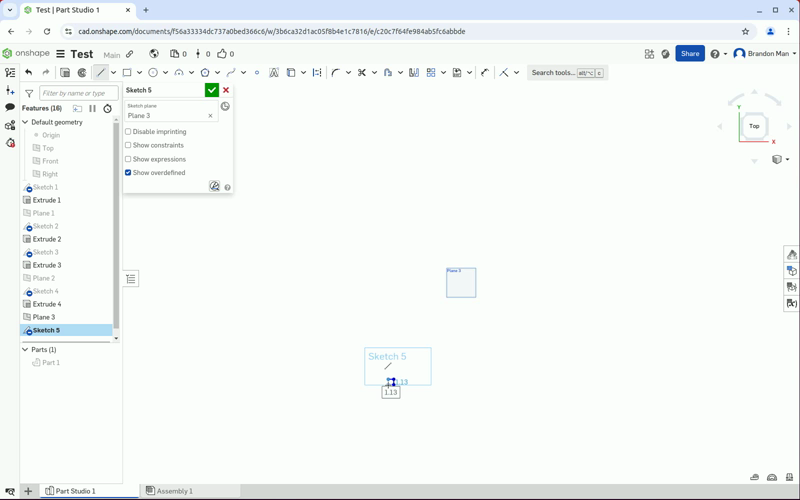
scroll(6)
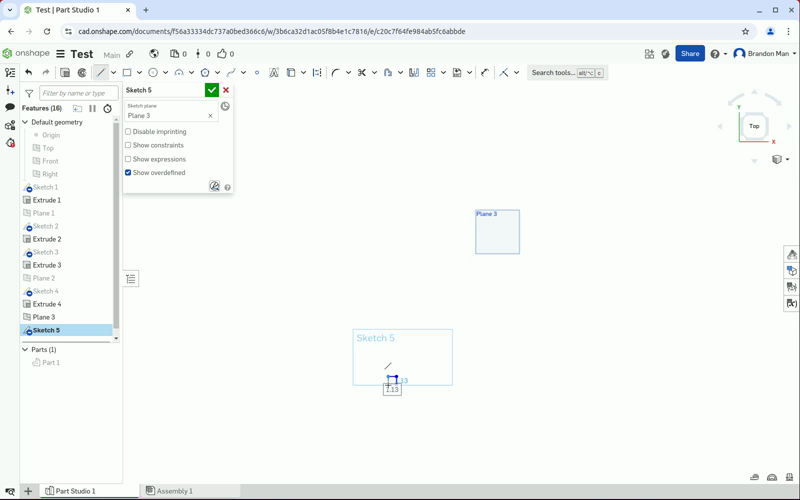
scroll(6)
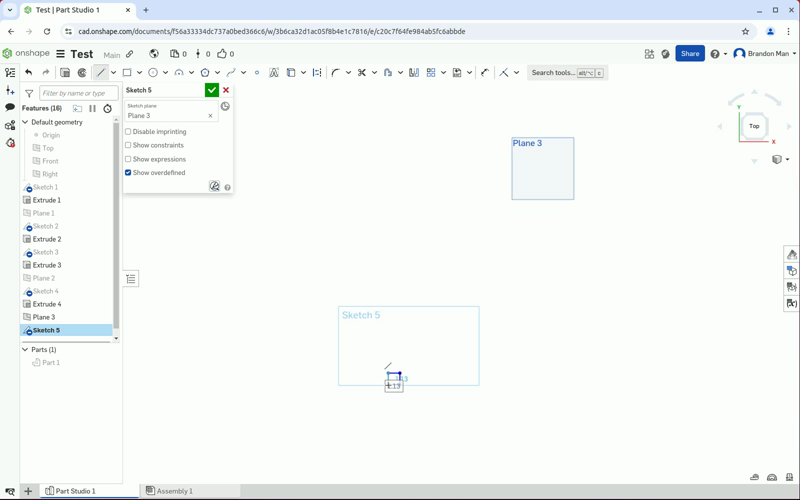
scroll(6)
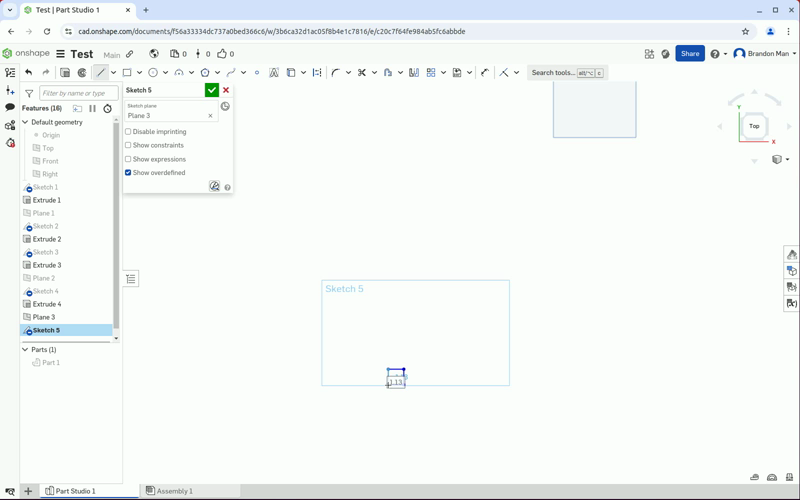
scroll(6)
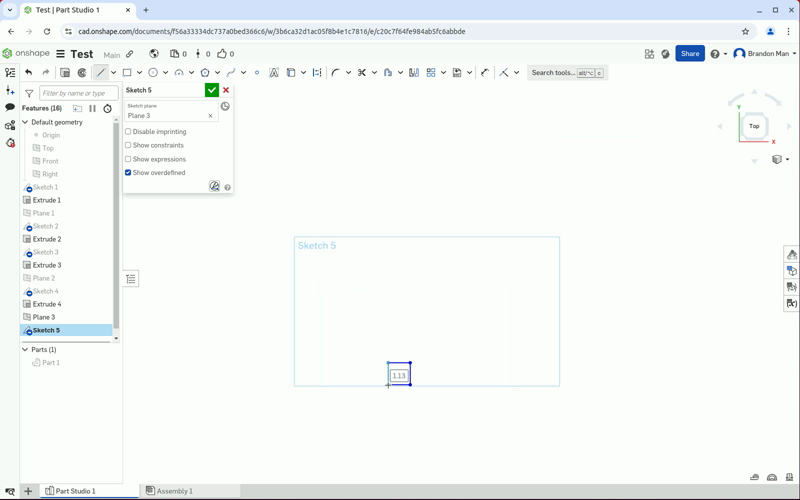
scroll(6)
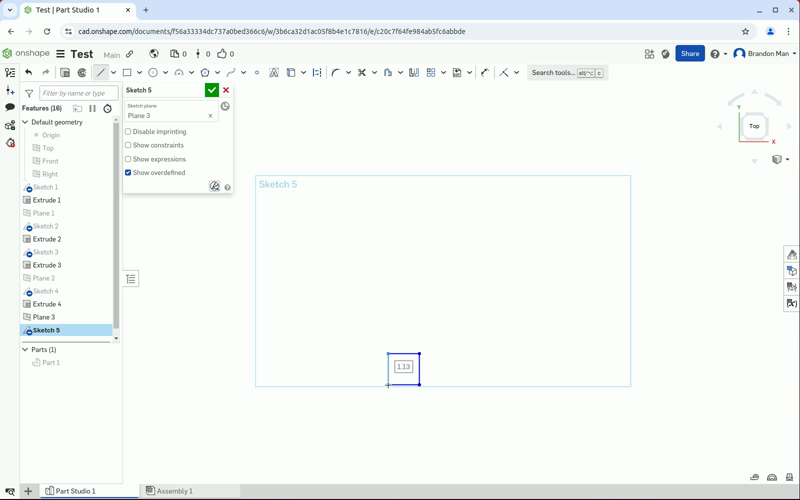
scroll(6)
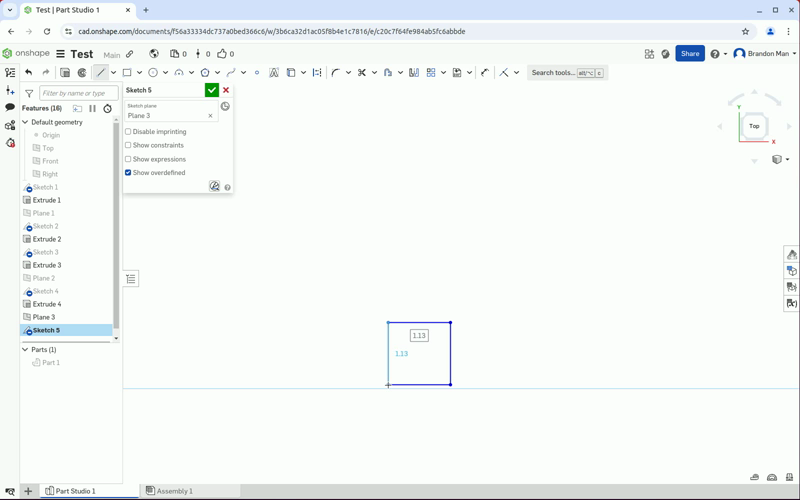
key_up(shift)
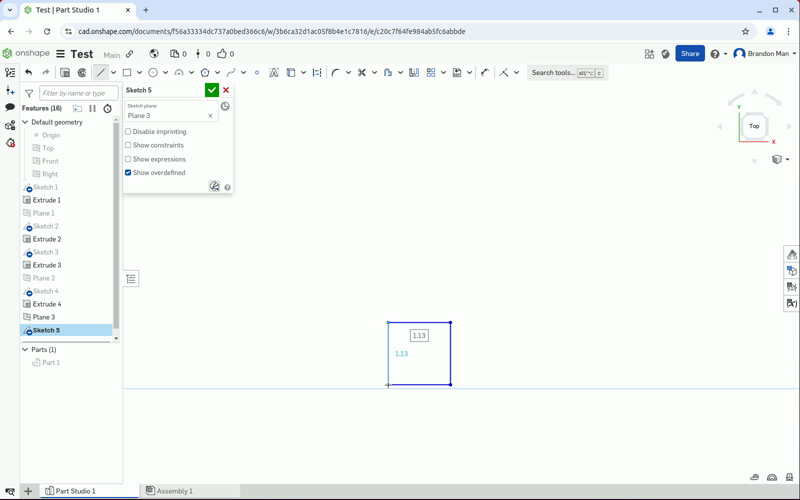
click(388, 384)
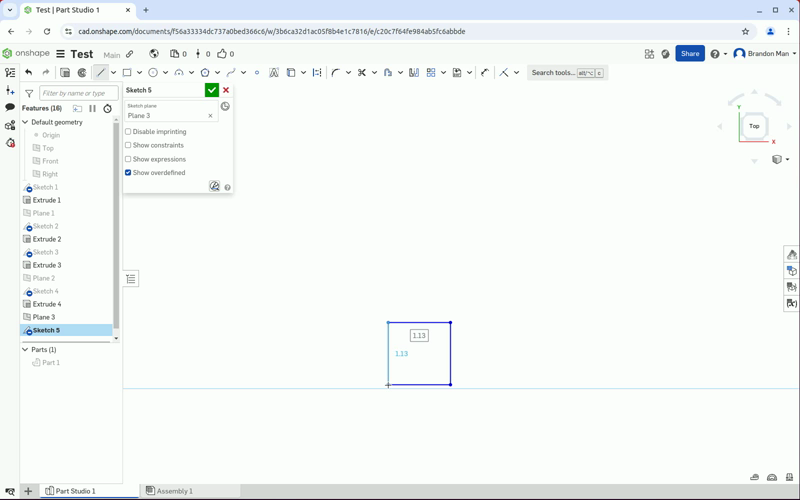
scroll(-6)
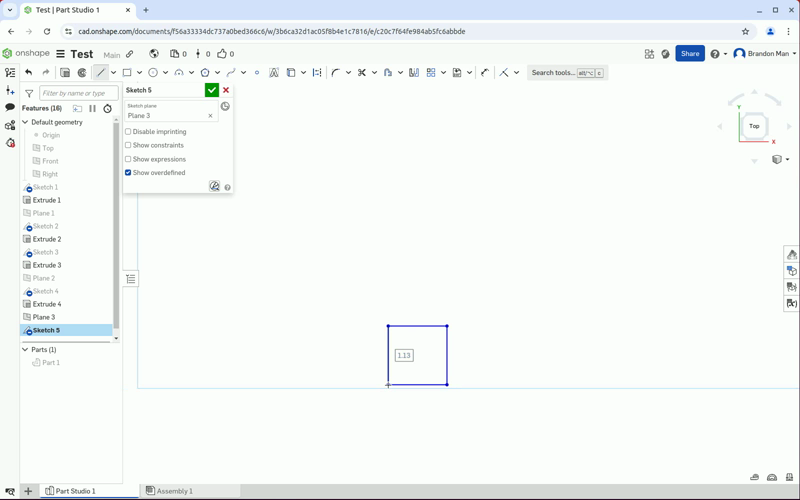
scroll(-6)
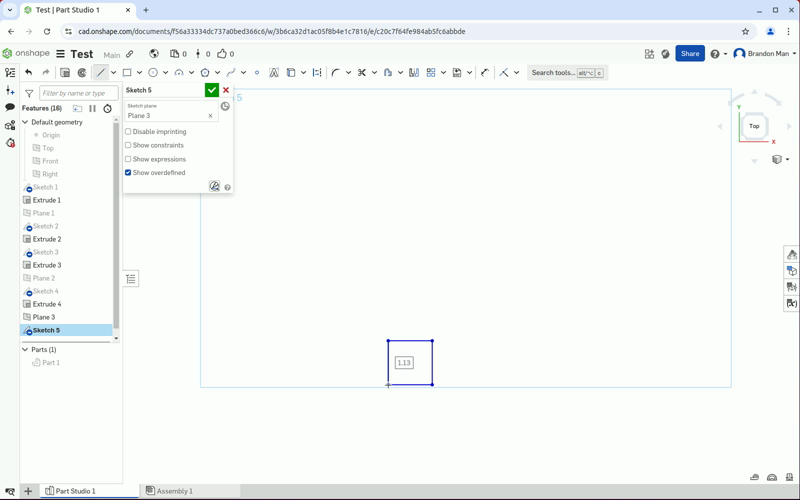
scroll(-6)
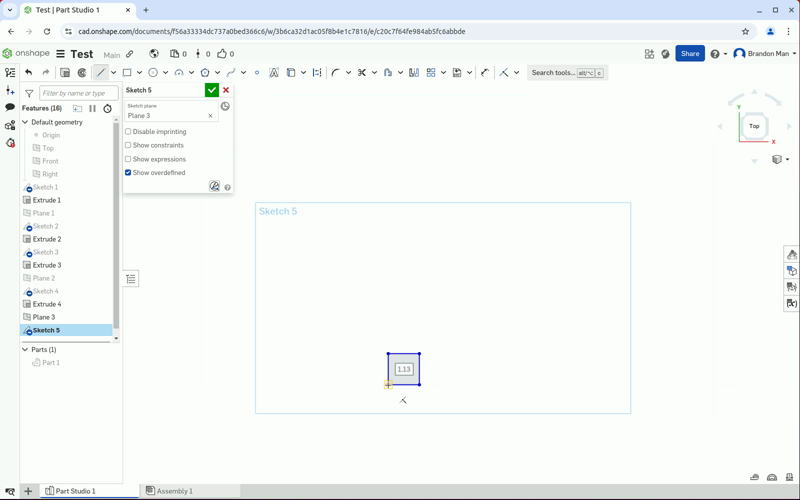
scroll(-6)
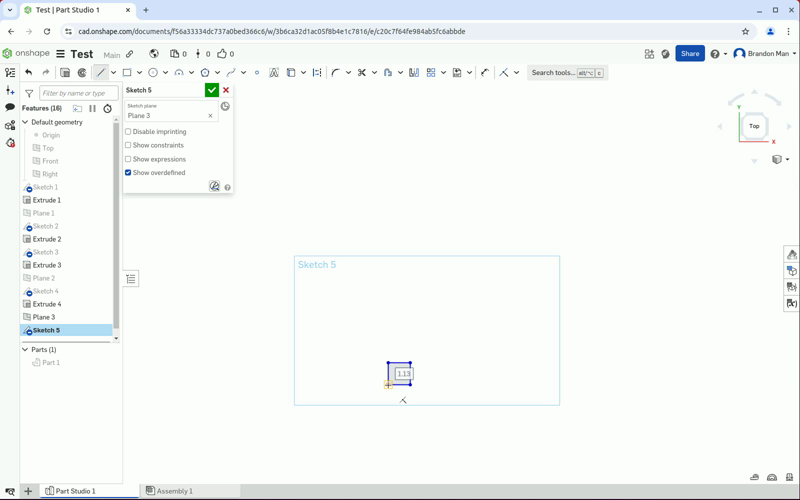
scroll(-6)
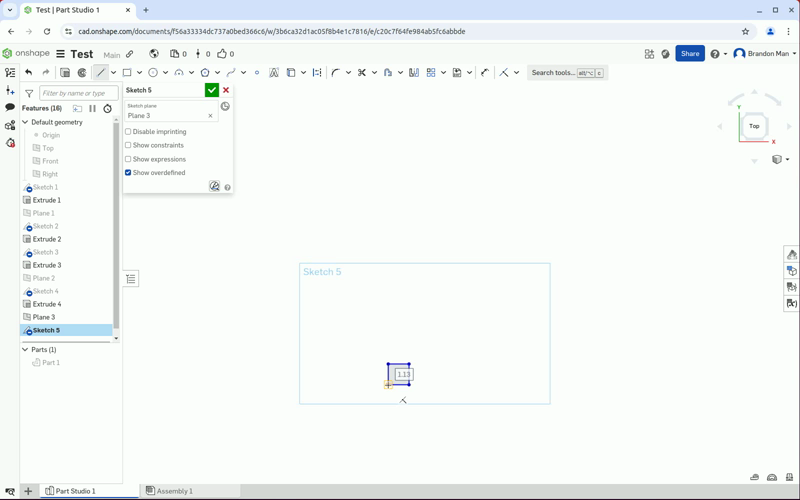
scroll(-6)
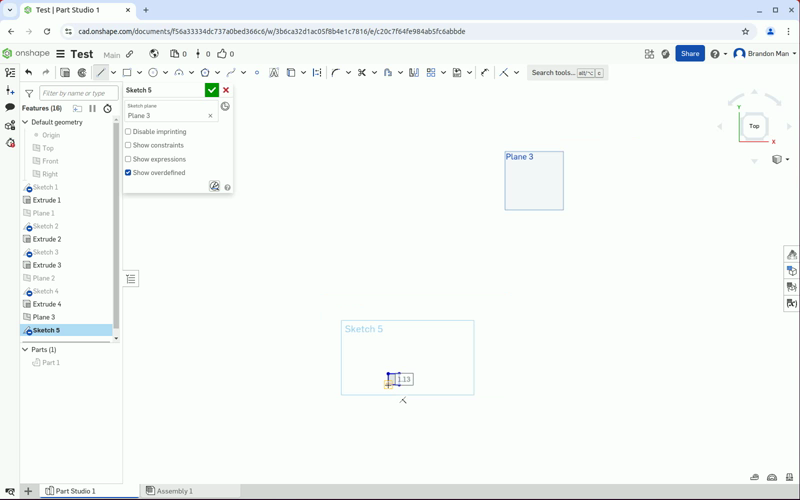
scroll(-6)
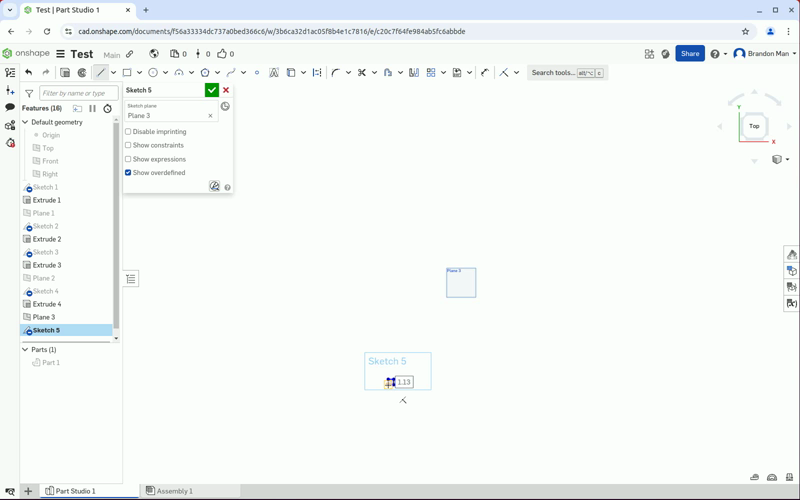
key(esc)
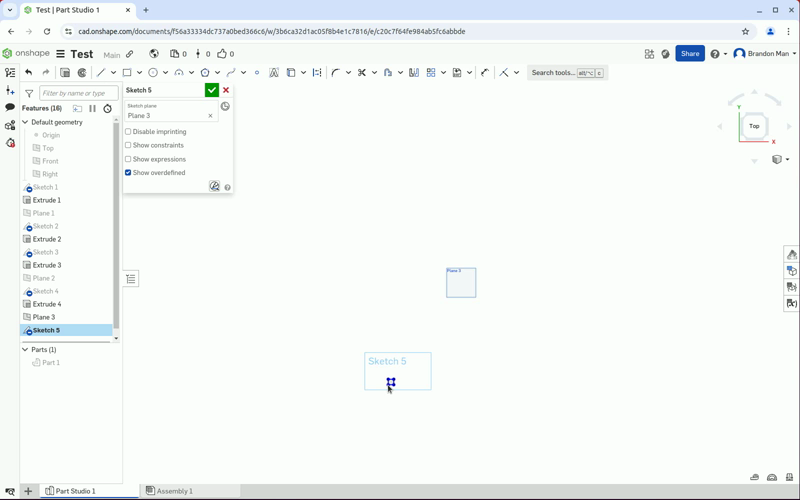
mouse_move(393, 380)
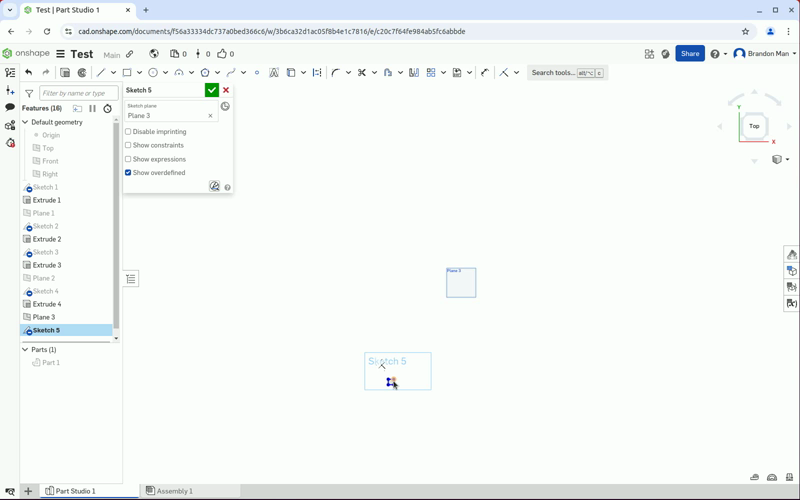
scroll(6)
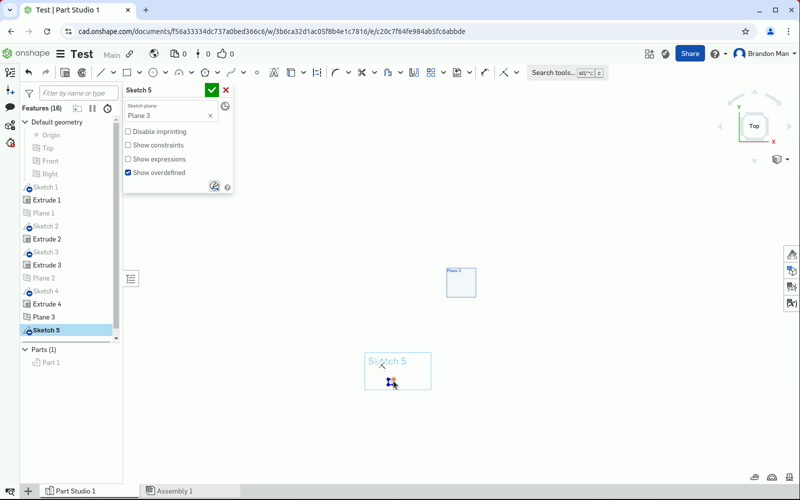
scroll(6)
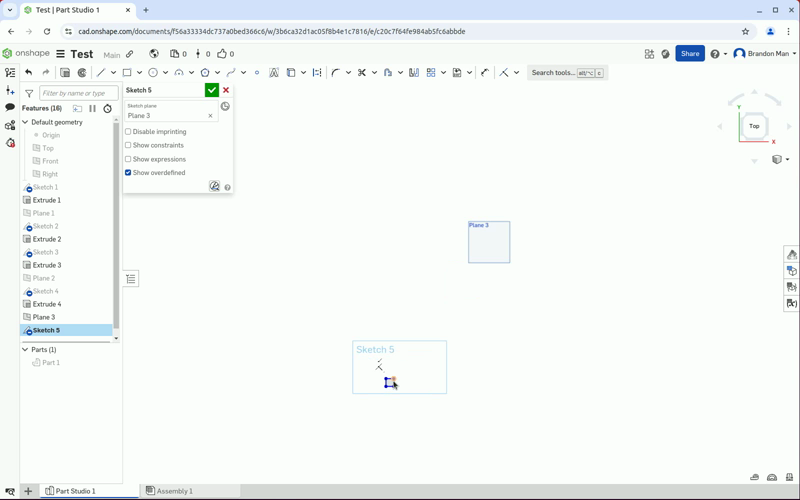
scroll(6)
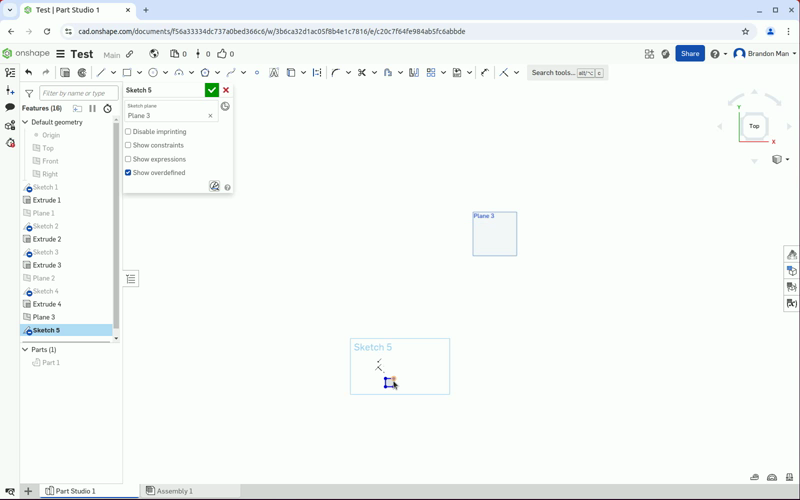
scroll(6)
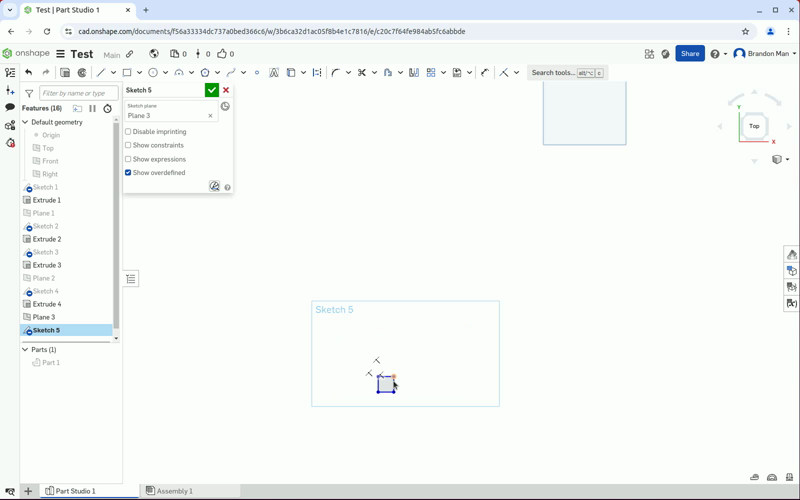
scroll(6)
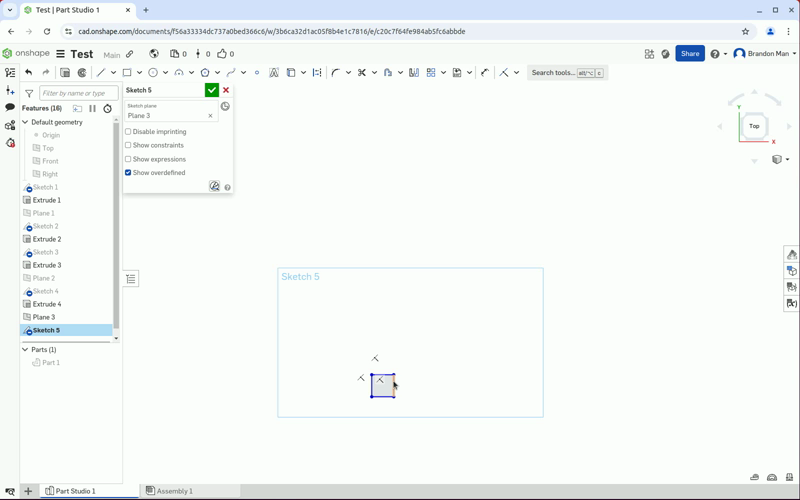
scroll(6)
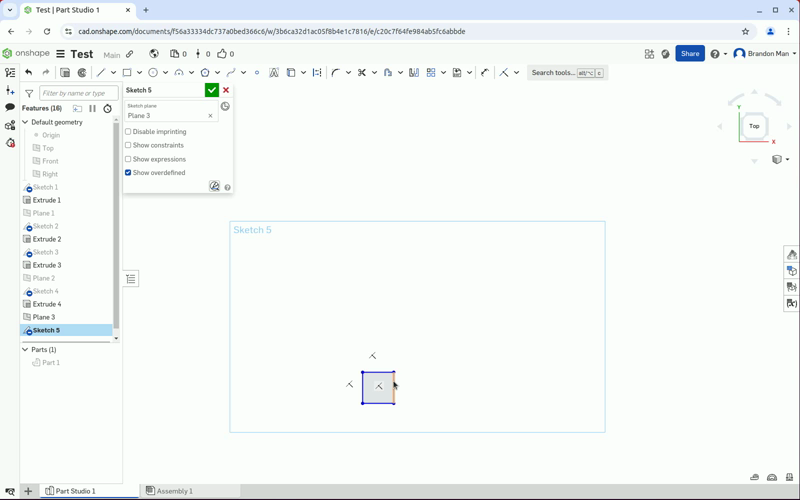
scroll(6)
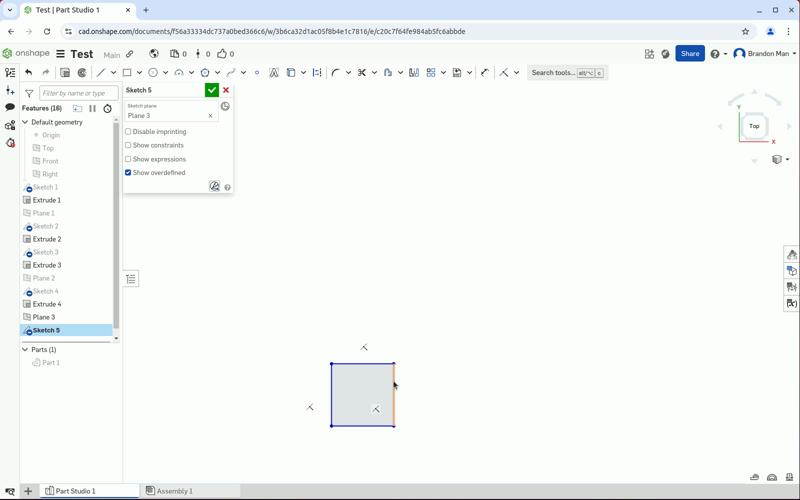
click(393, 380)
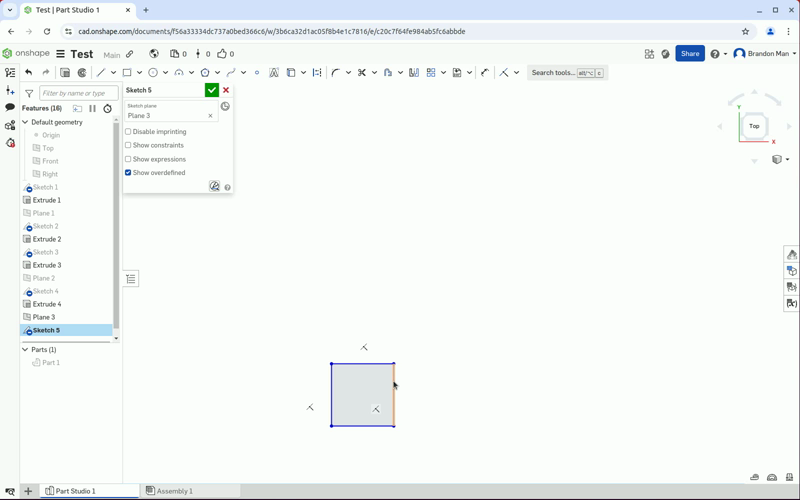
scroll(-6)
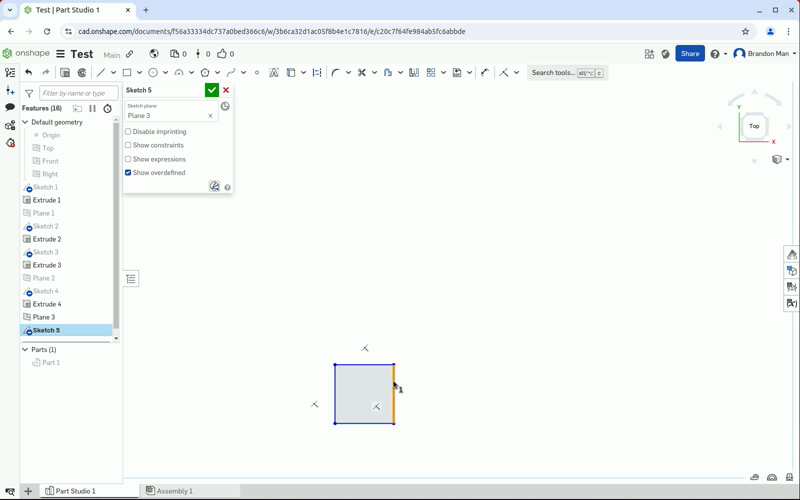
scroll(-6)
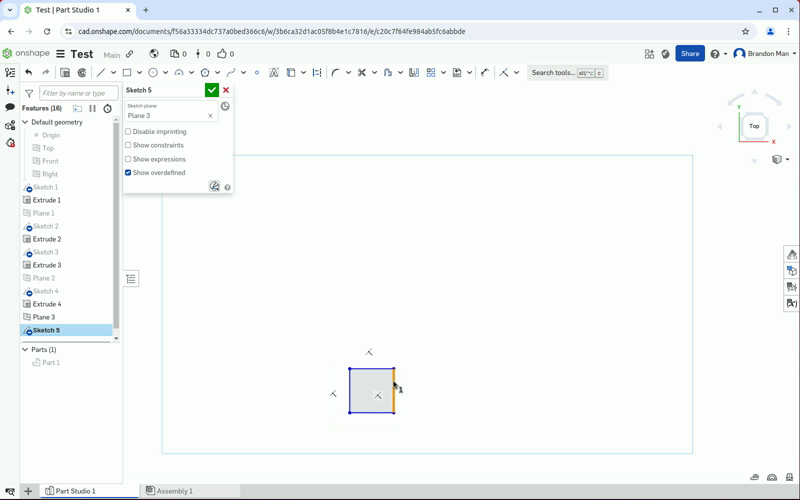
scroll(-6)
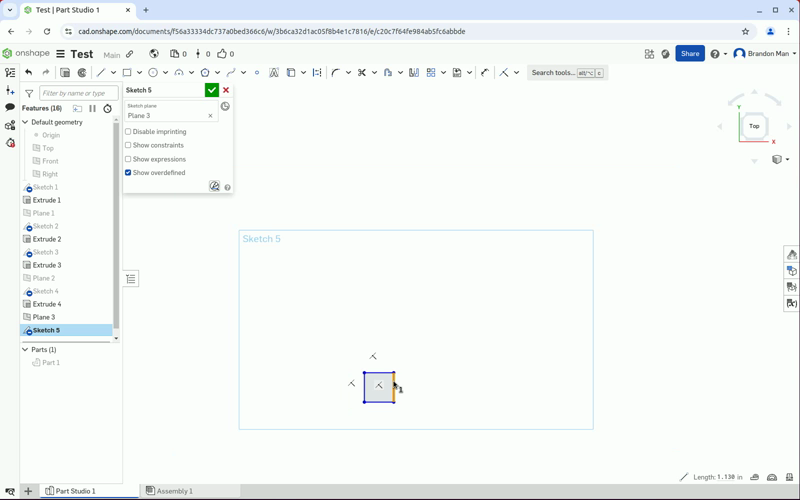
scroll(-6)
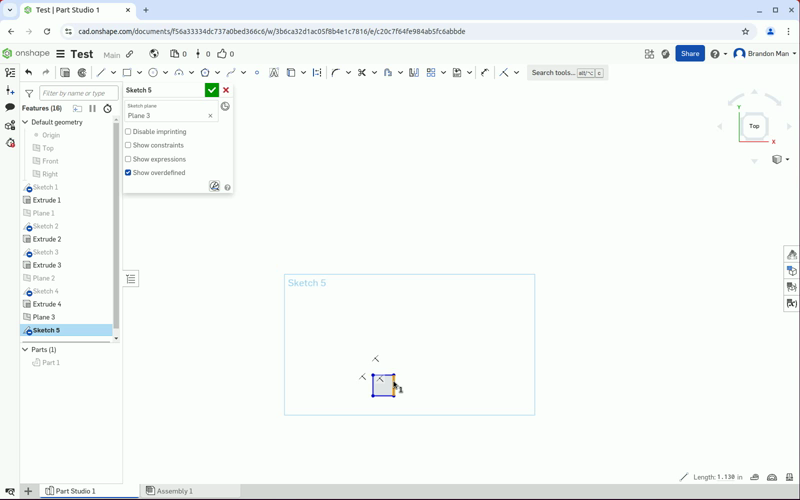
scroll(-6)
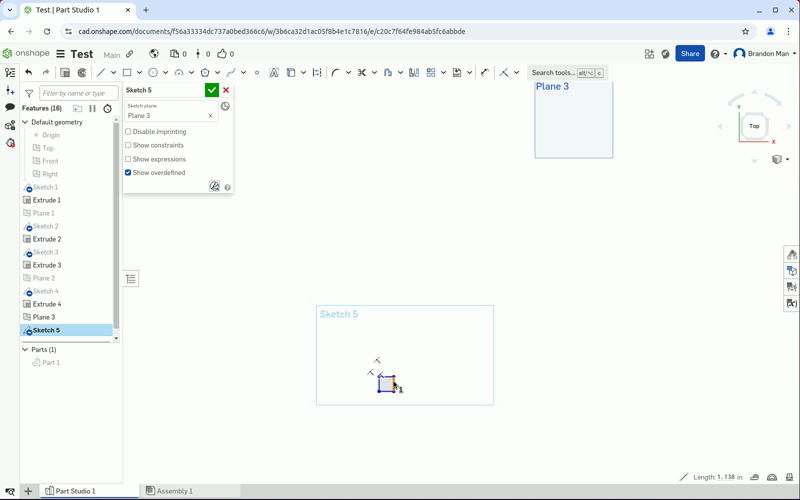
scroll(-6)
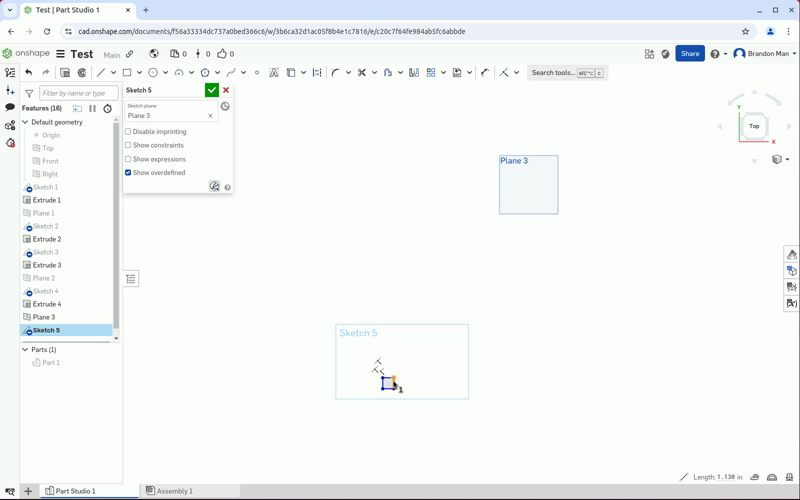
scroll(-6)
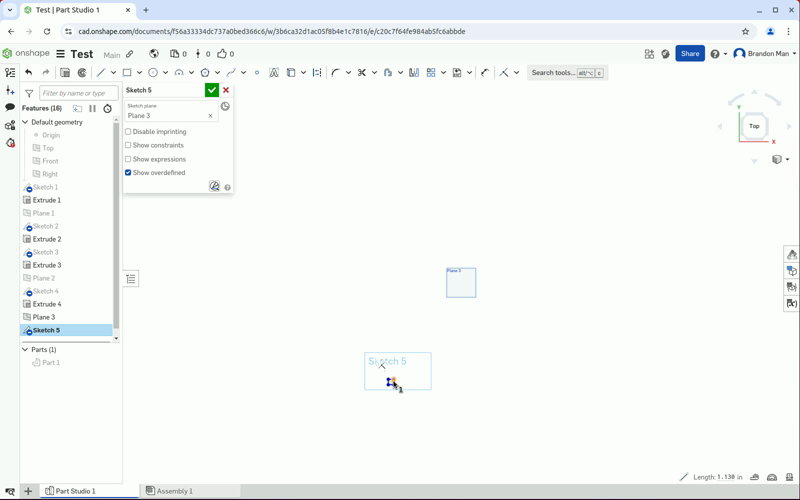
mouse_move(73, 352)
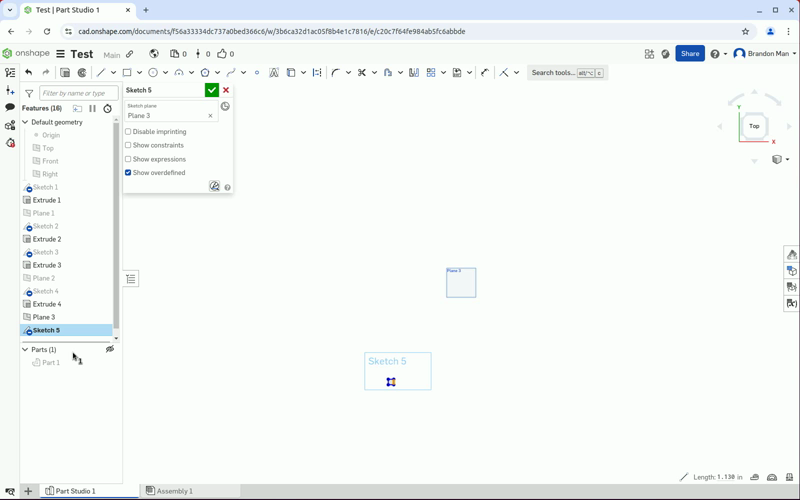
key(shift+y)
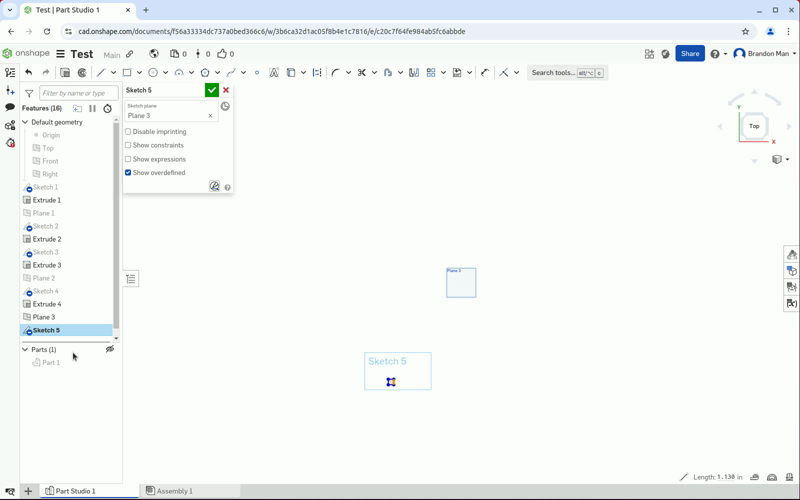
key(shift+e)
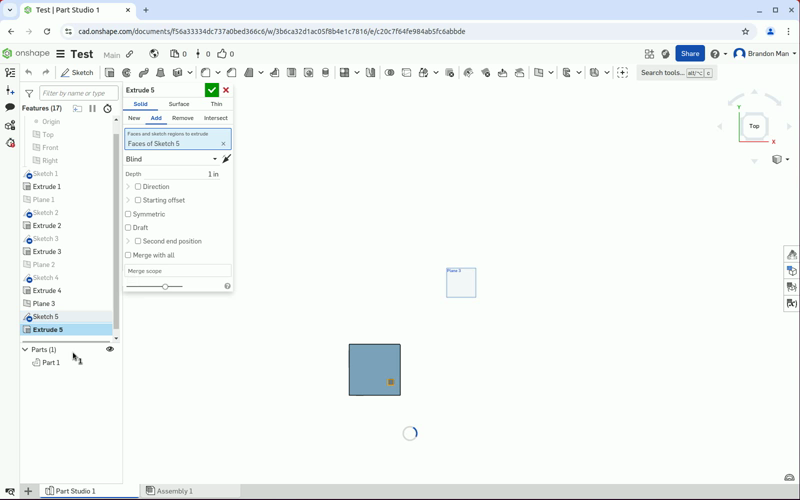
mouse_move(143, 106)
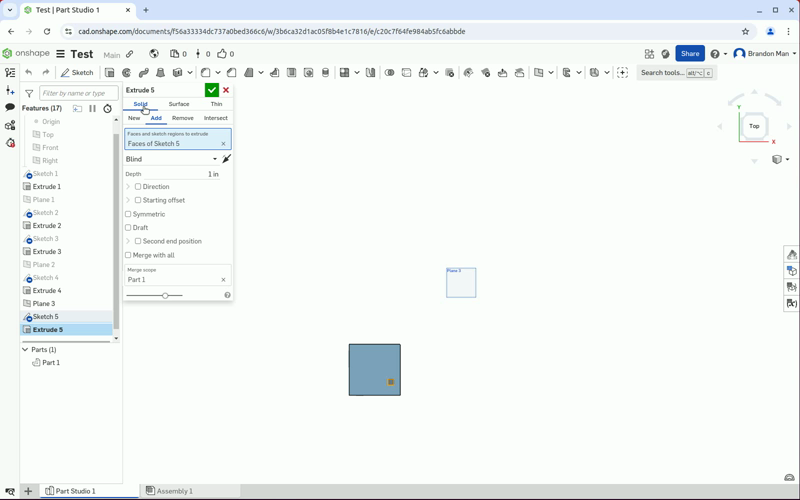
click(143, 106)
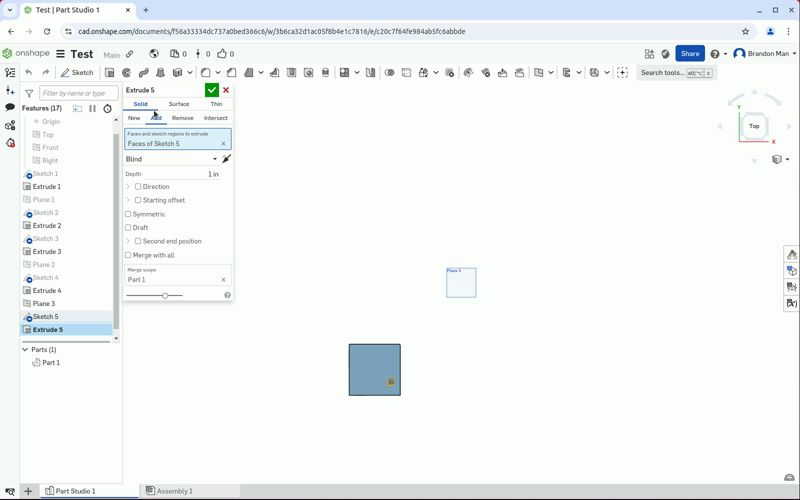
mouse_move(186, 120)
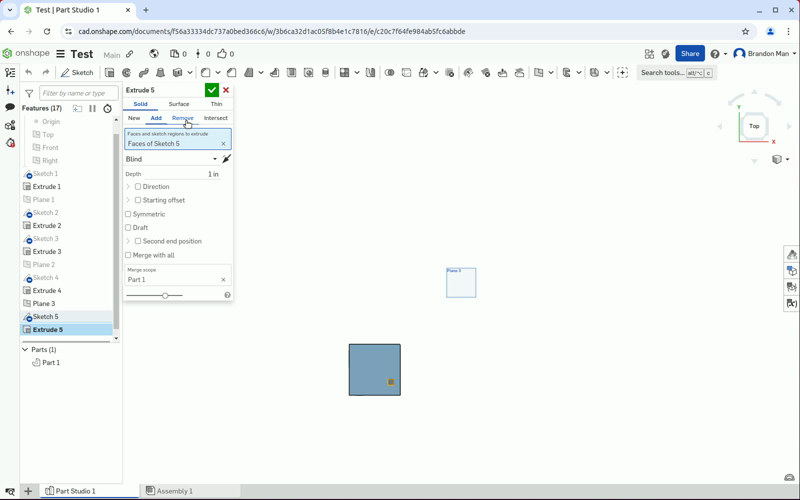
click(186, 120)
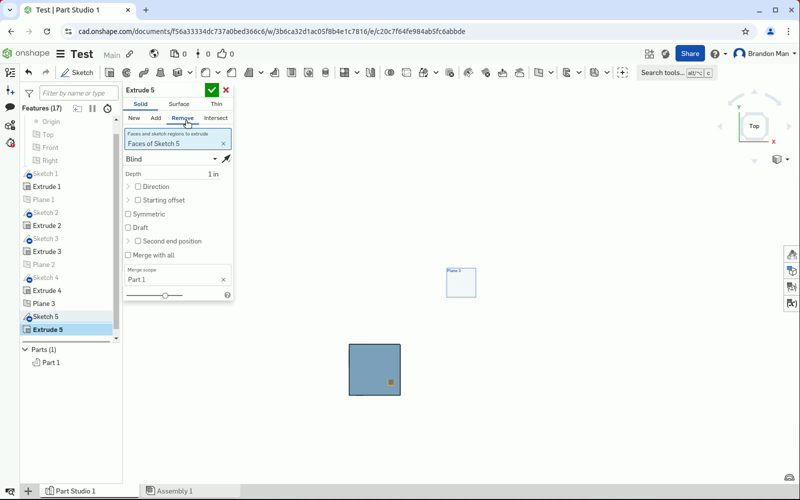
key(tab, 4)
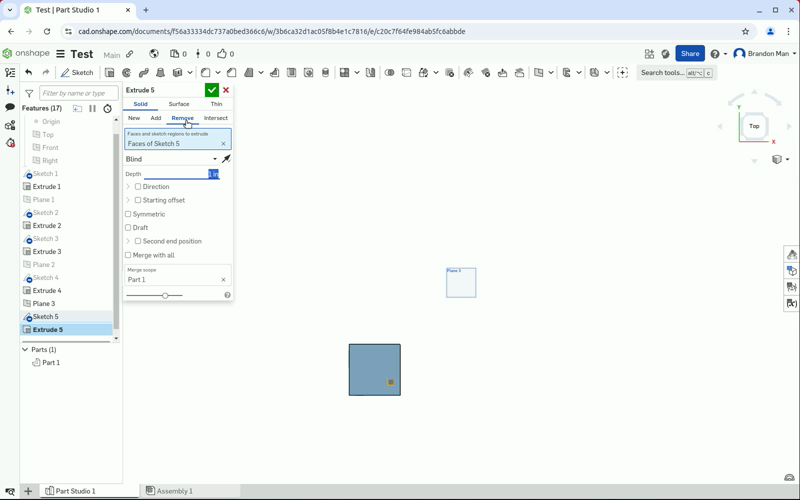
text(10.351)
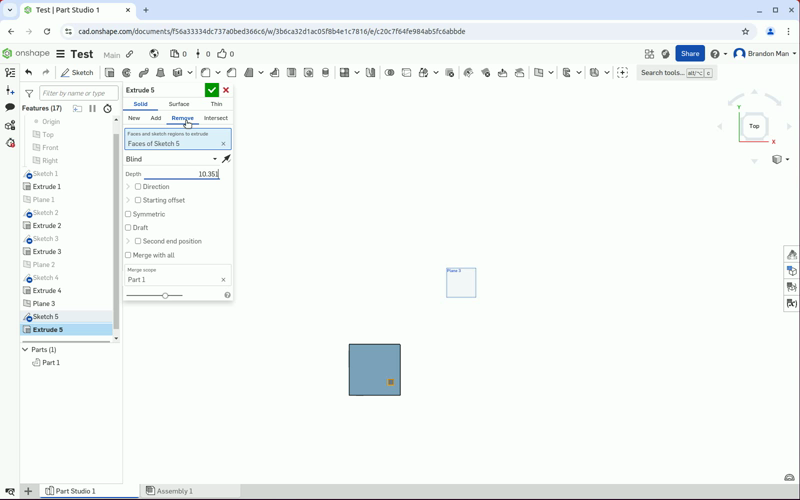
key(tab, 6)
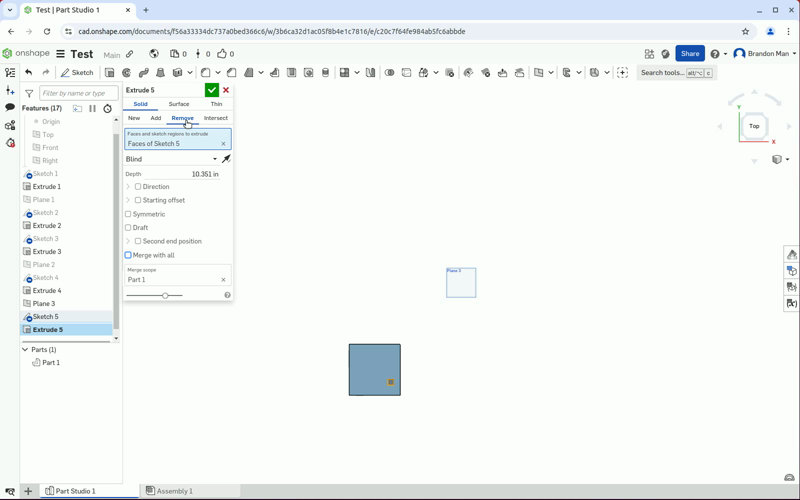
key(space)
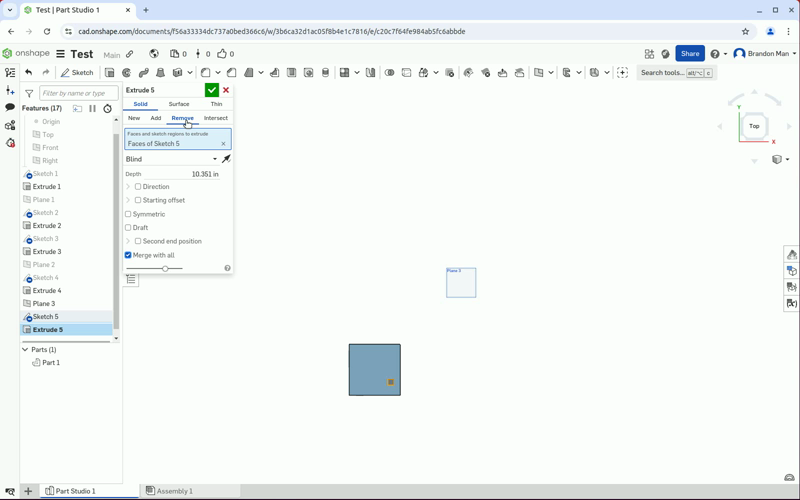
key(enter)
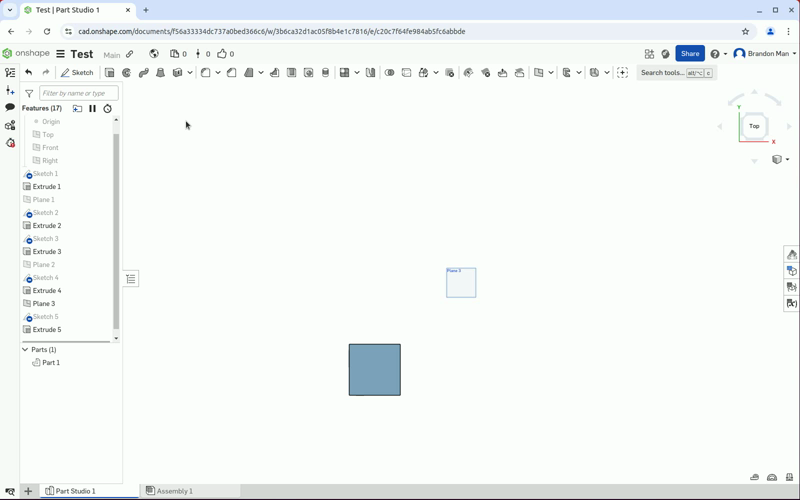
key(shift+h)
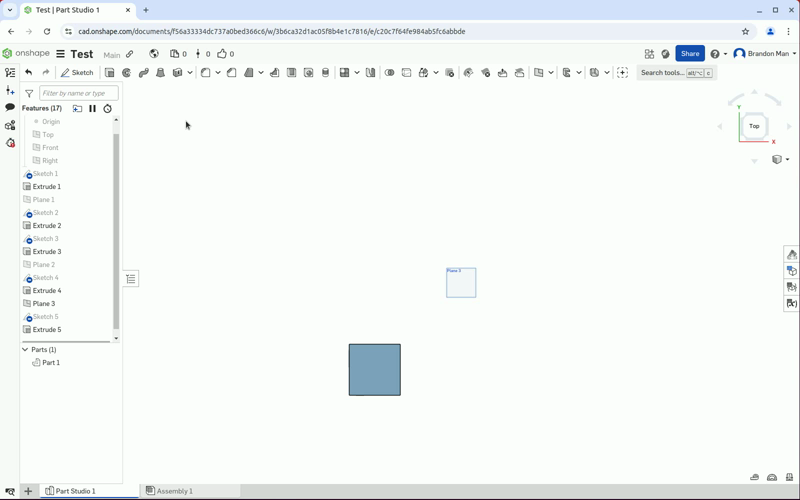
key(shift+h)
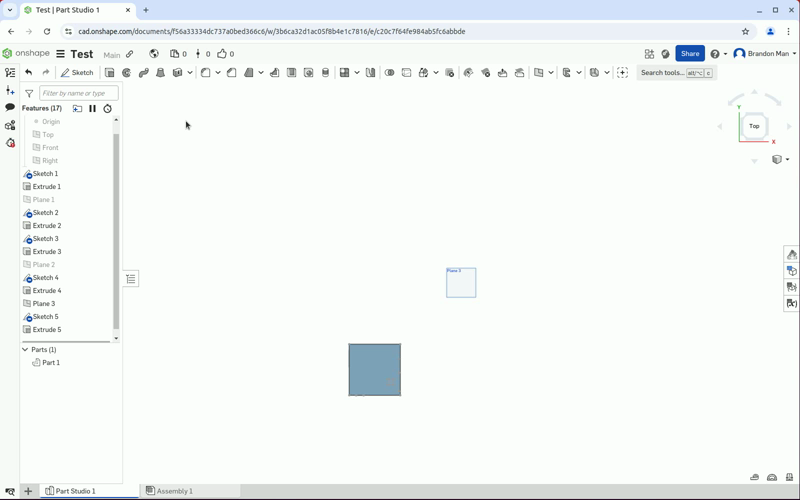
key(shift+7)
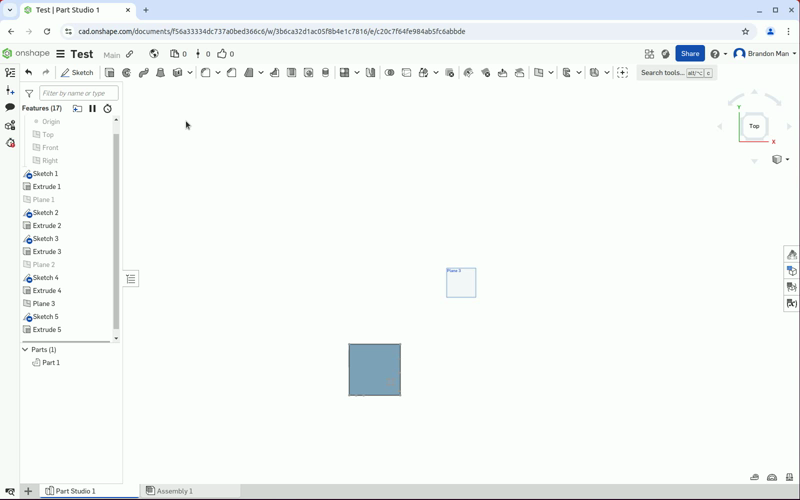
key(up, 3)
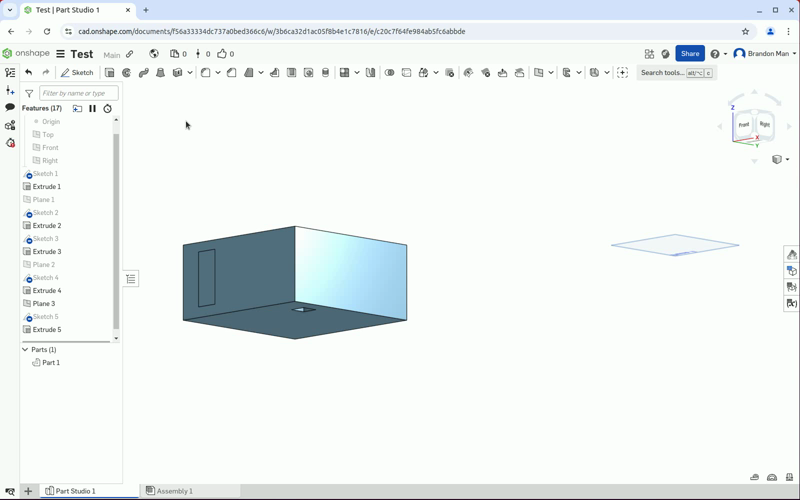
key(left, 3)
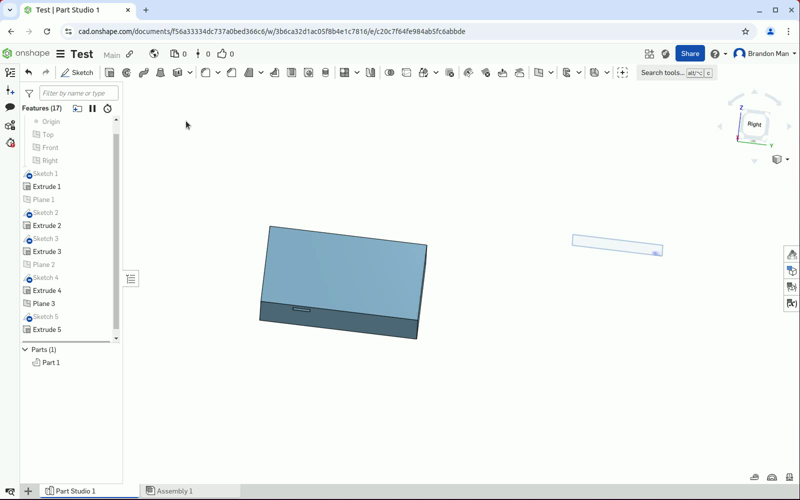
key(right, 3)
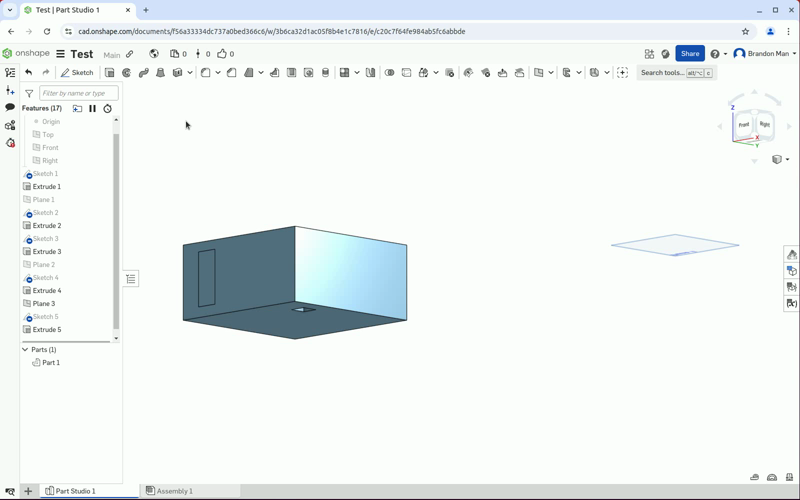
key(down, 3)
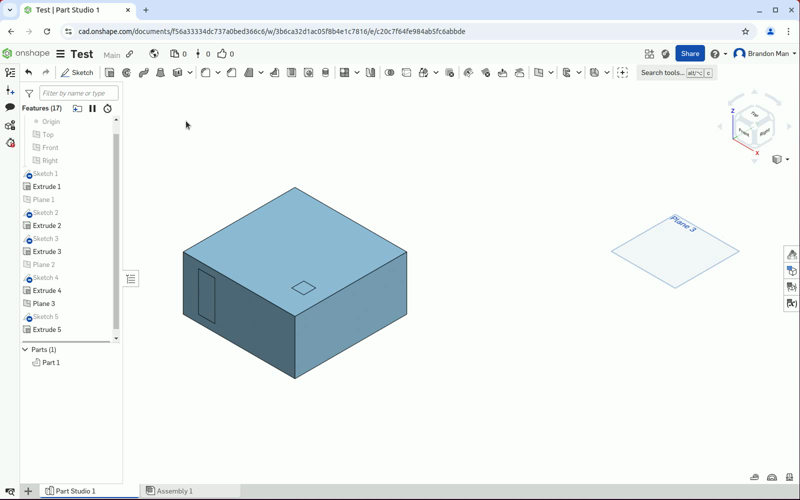
mouse_move(69, 176)
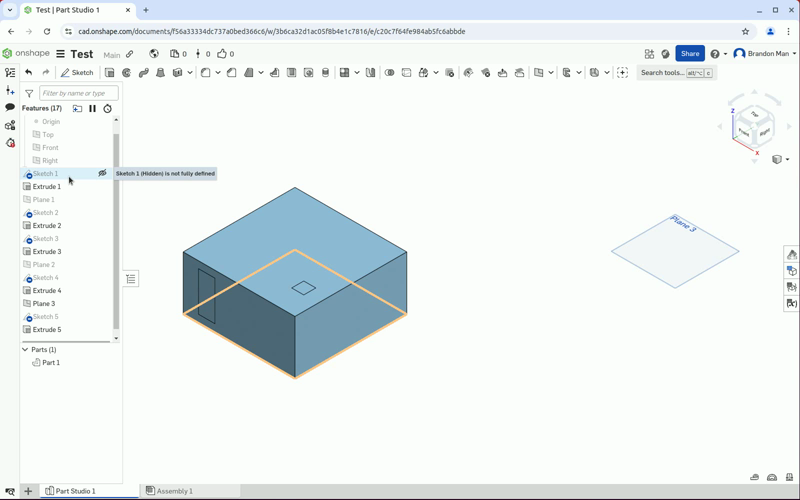
click(69, 176)